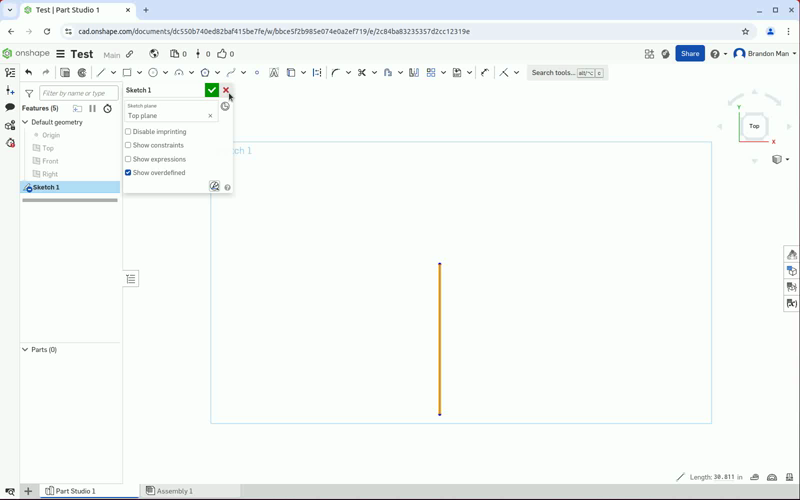
key(shift+h)
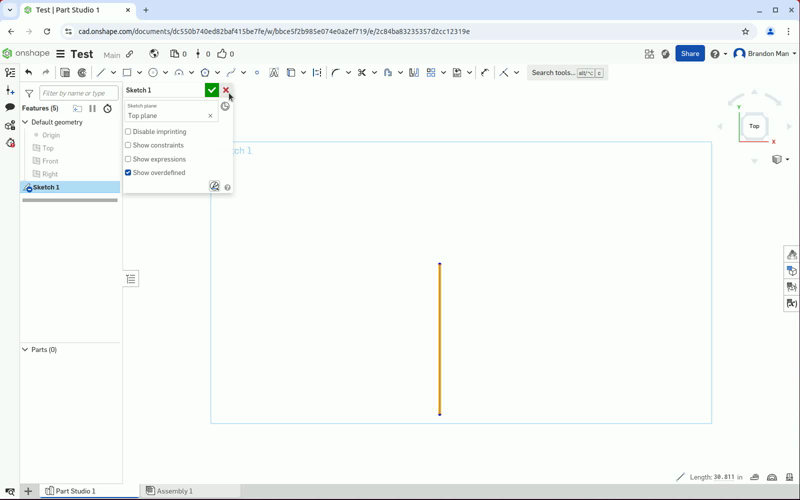
key(shift+s)
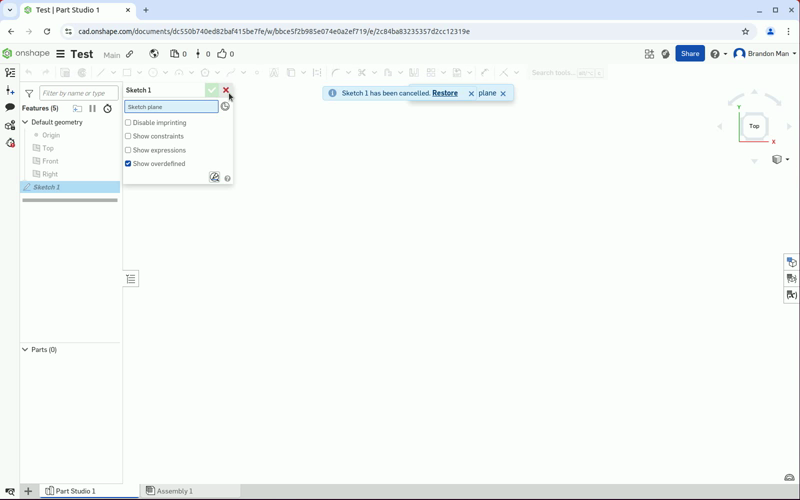
mouse_move(73, 150)
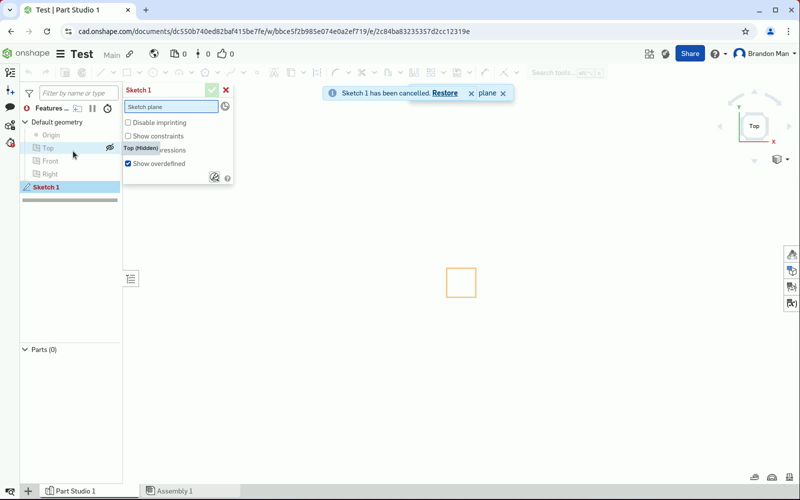
click(73, 150)
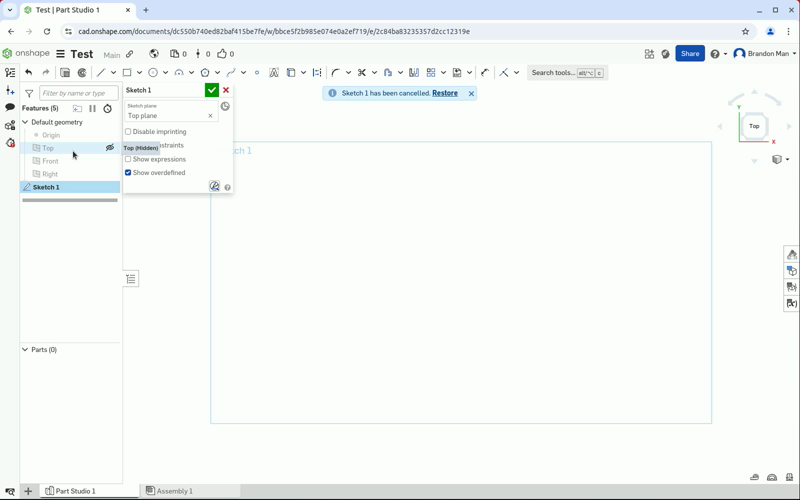
mouse_move(73, 352)
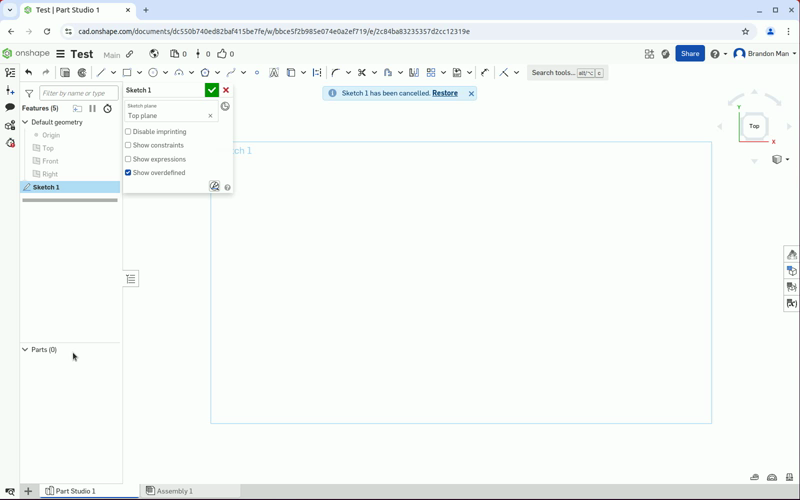
key(y)
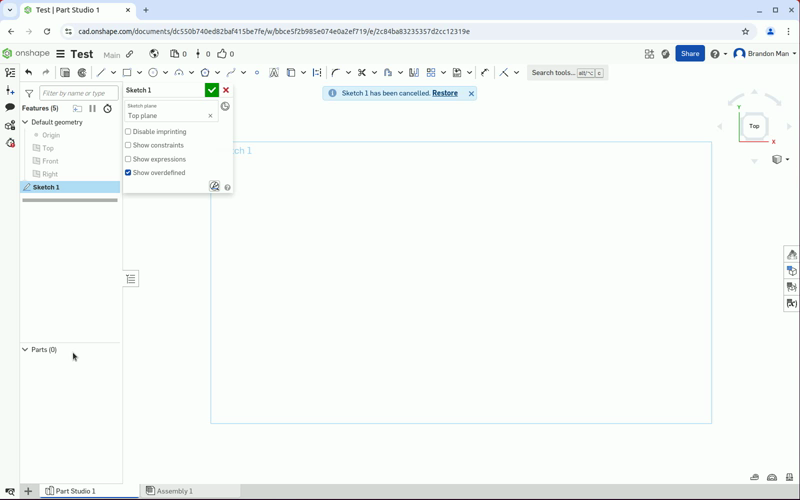
key(l)
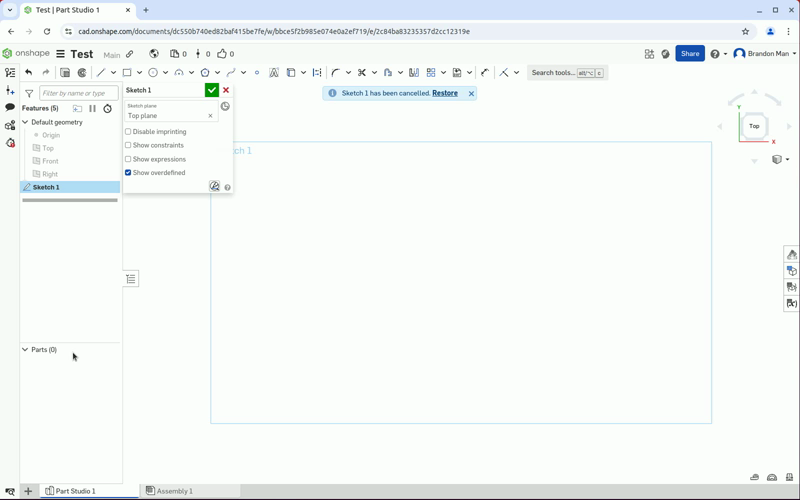
key_down(shift)
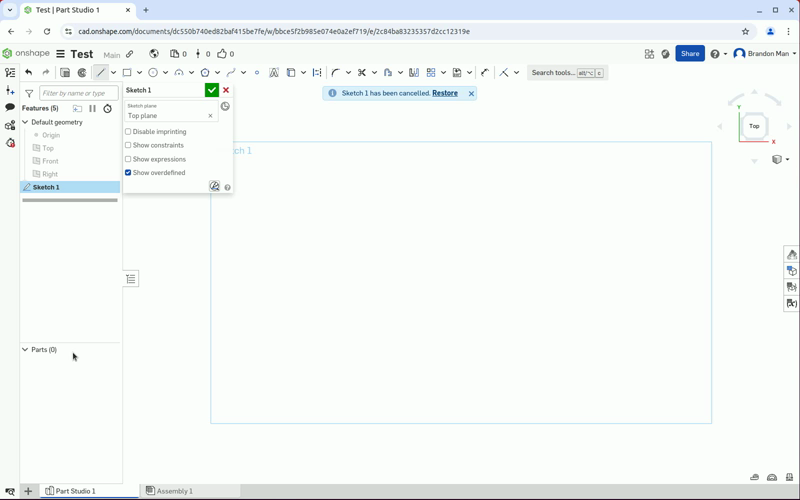
mouse_move(460, 282)
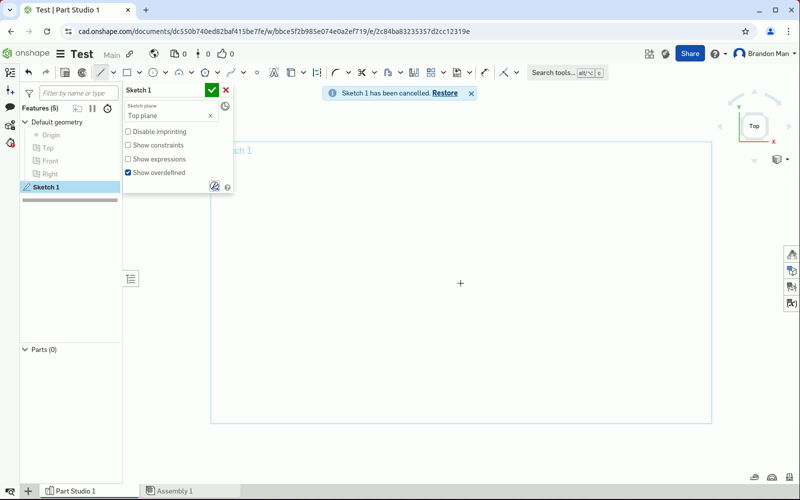
click(460, 282)
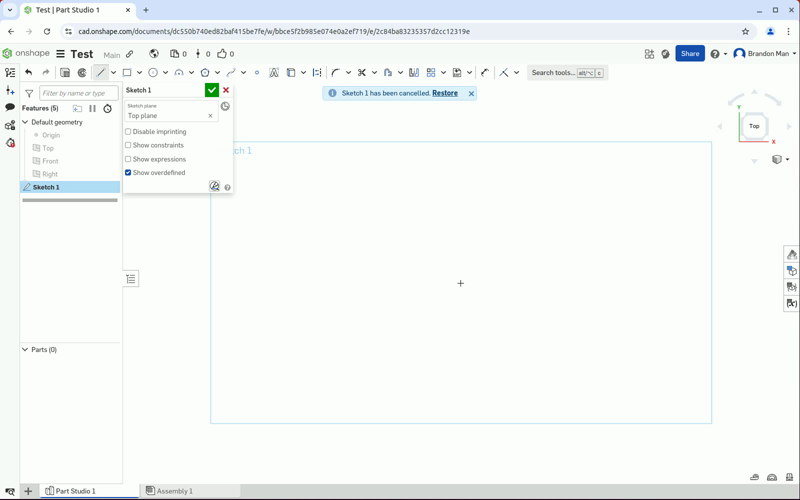
key_up(shift)
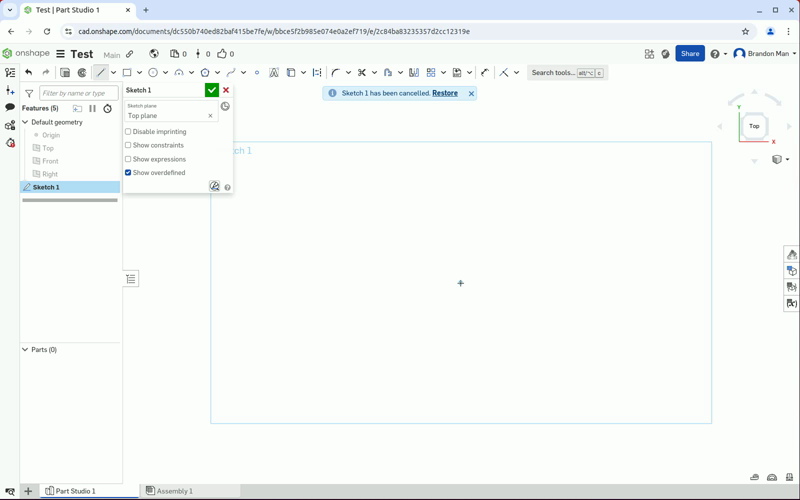
key_down(shift)
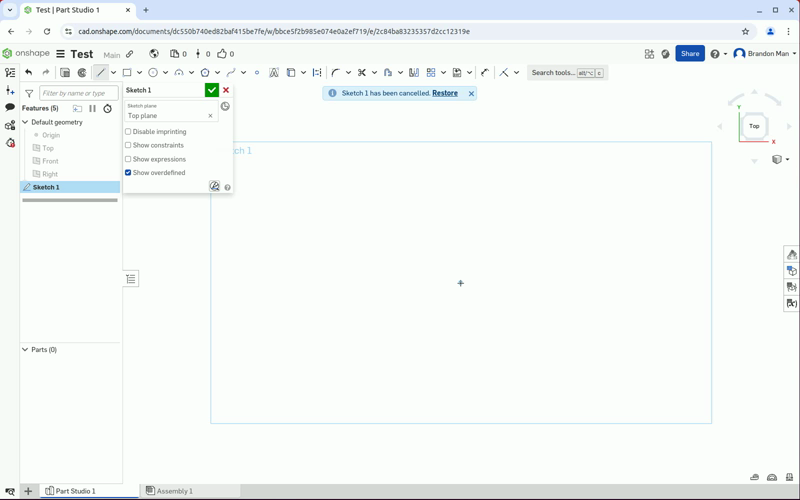
mouse_move(573, 282)
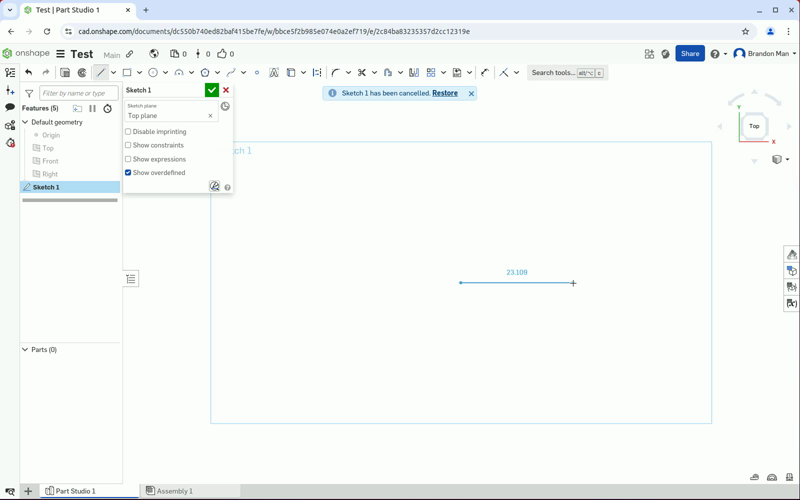
click(573, 282)
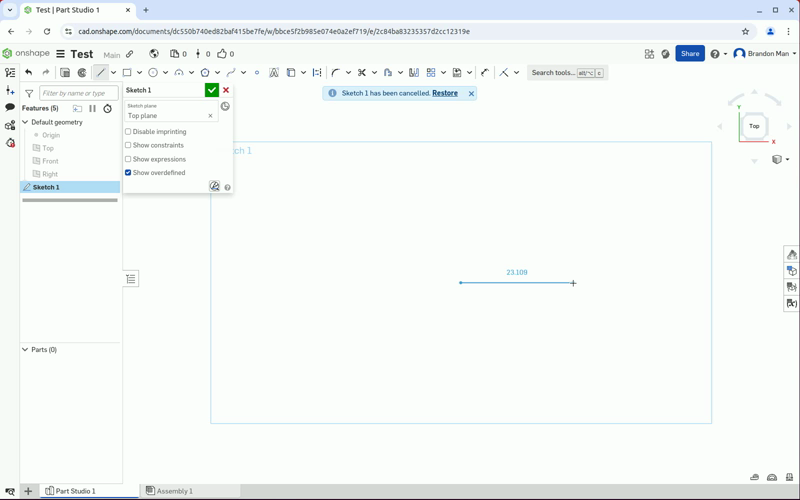
key_up(shift)
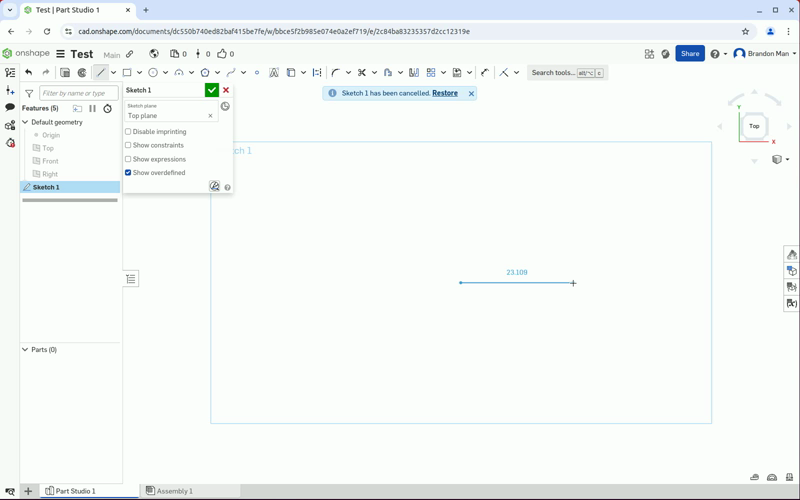
key_down(shift)
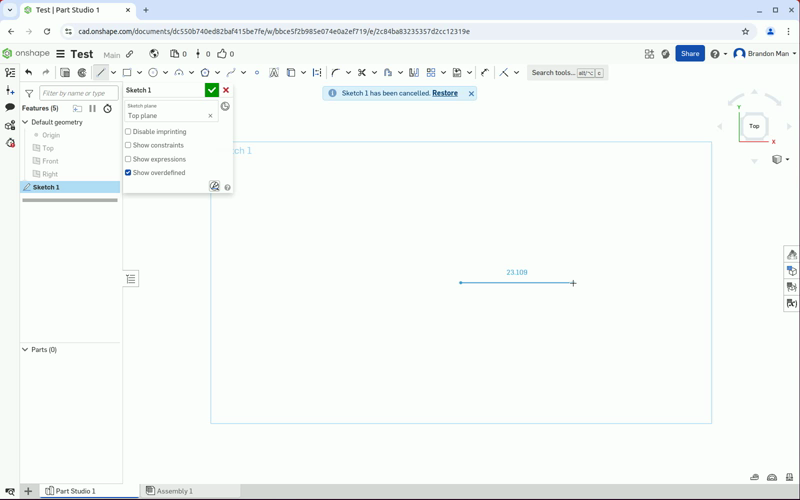
mouse_move(589, 282)
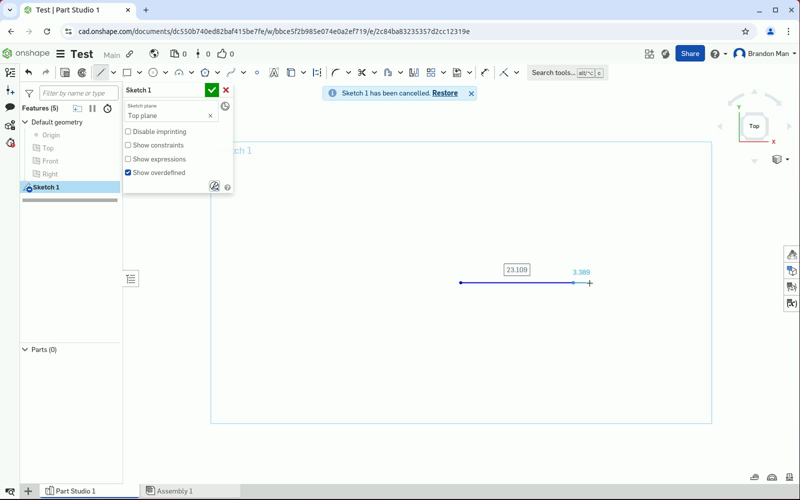
mouse_move(573, 247)
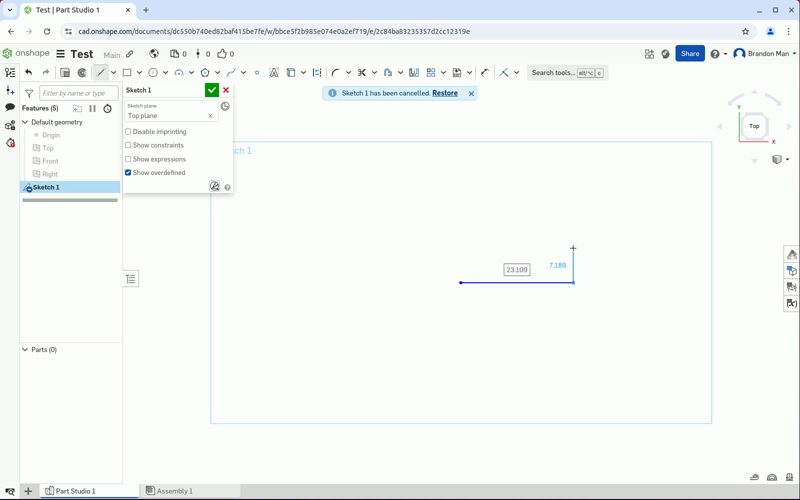
click(573, 247)
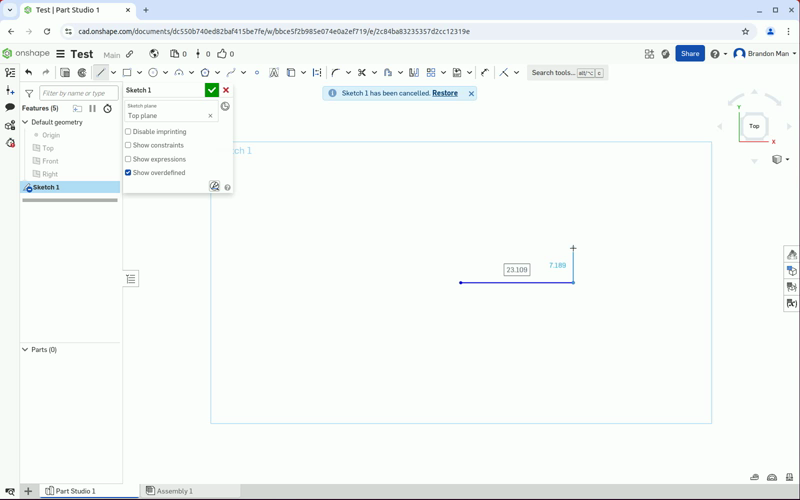
key_up(shift)
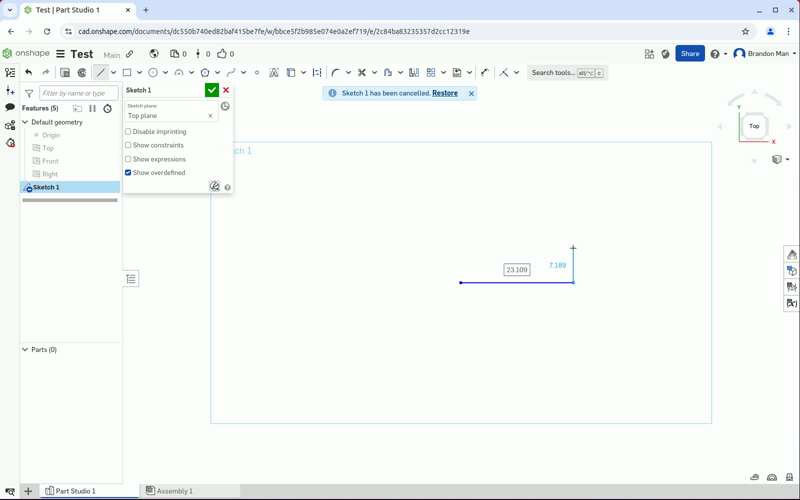
key_down(shift)
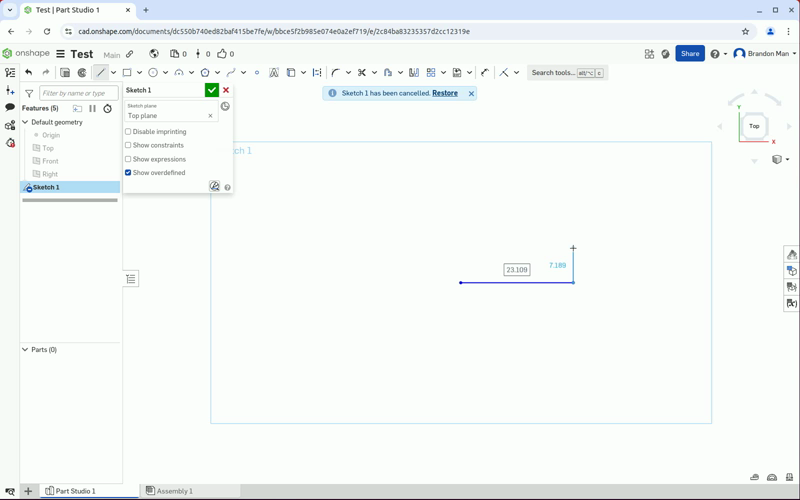
mouse_move(460, 247)
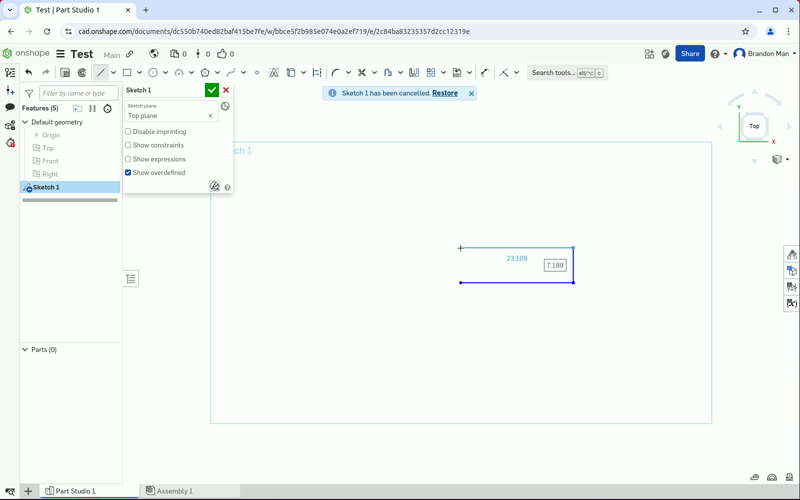
click(460, 247)
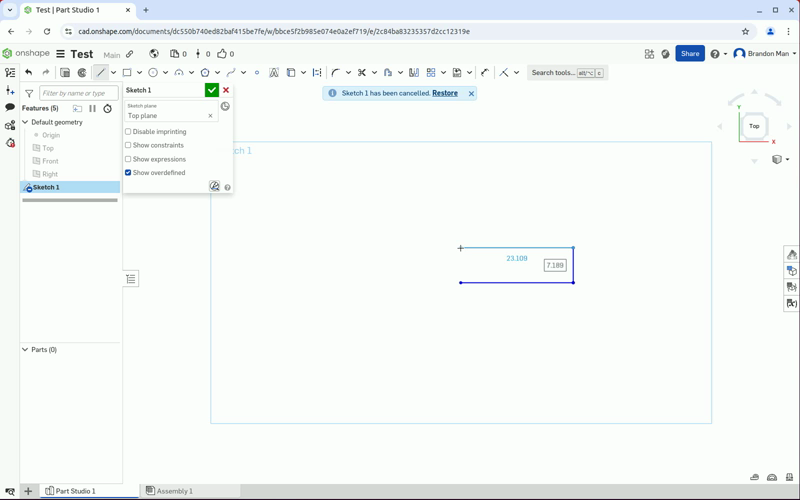
key_up(shift)
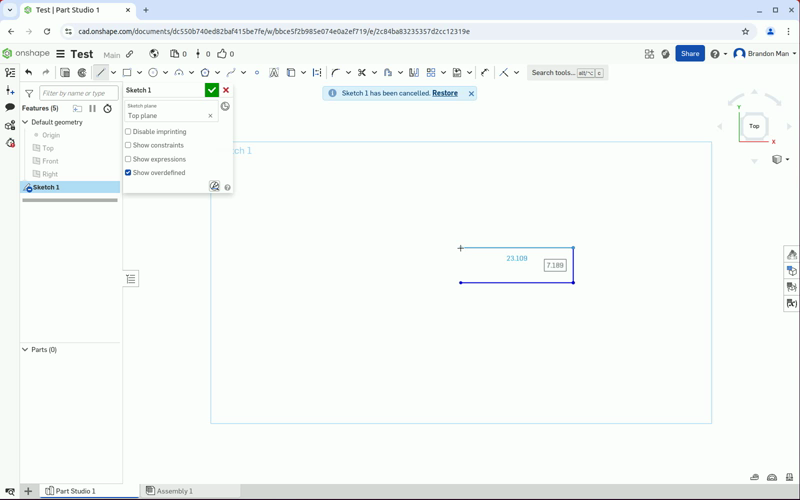
mouse_move(490, 247)
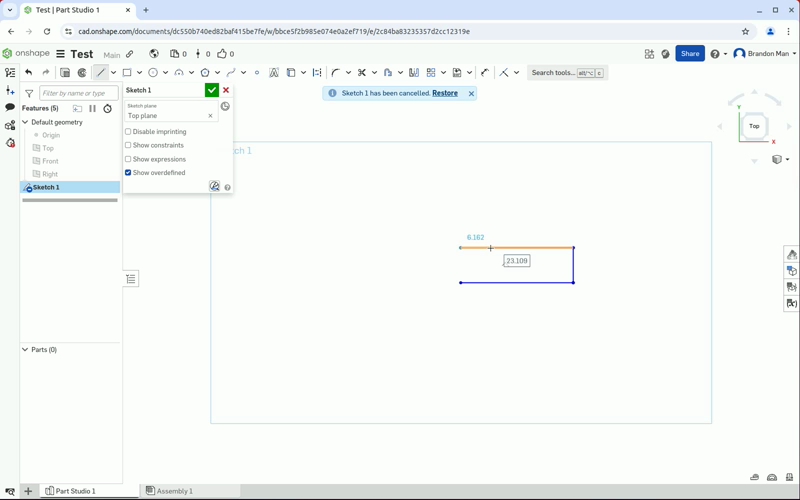
key_down(shift)
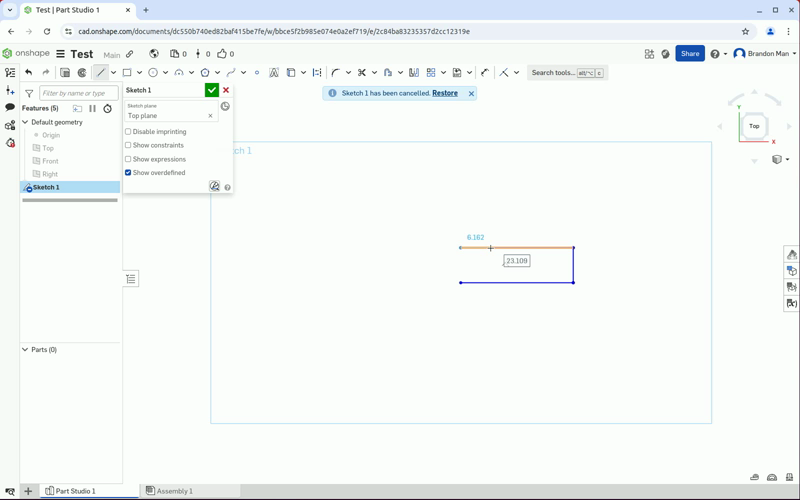
mouse_move(460, 282)
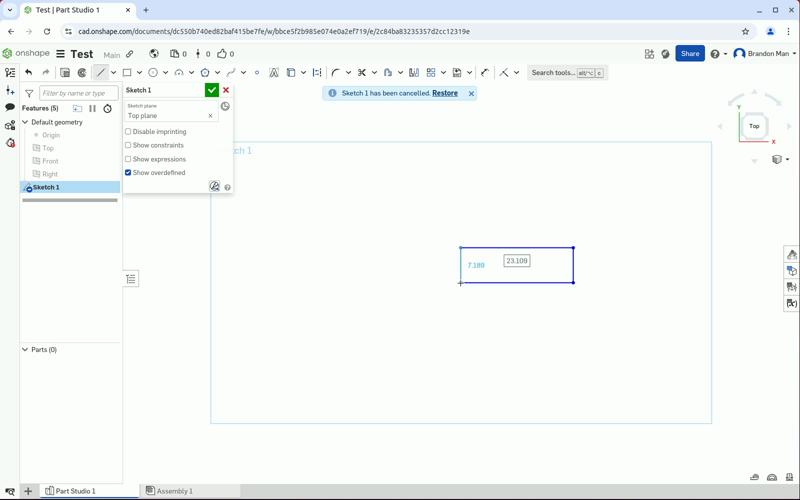
key_up(shift)
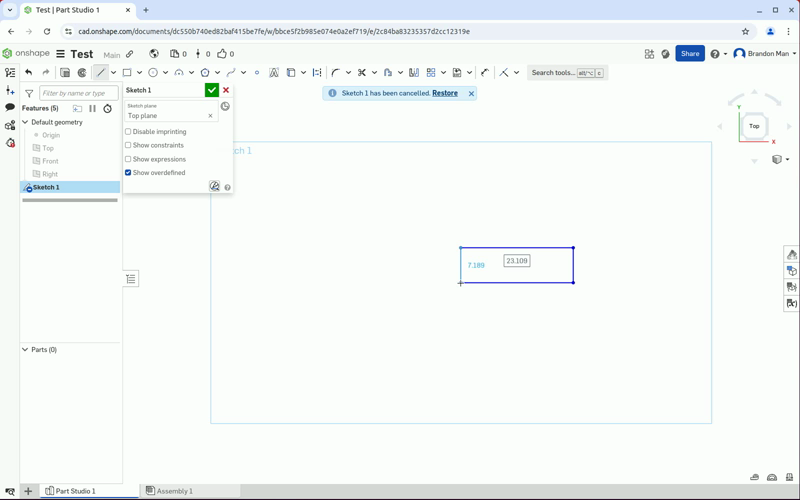
click(460, 282)
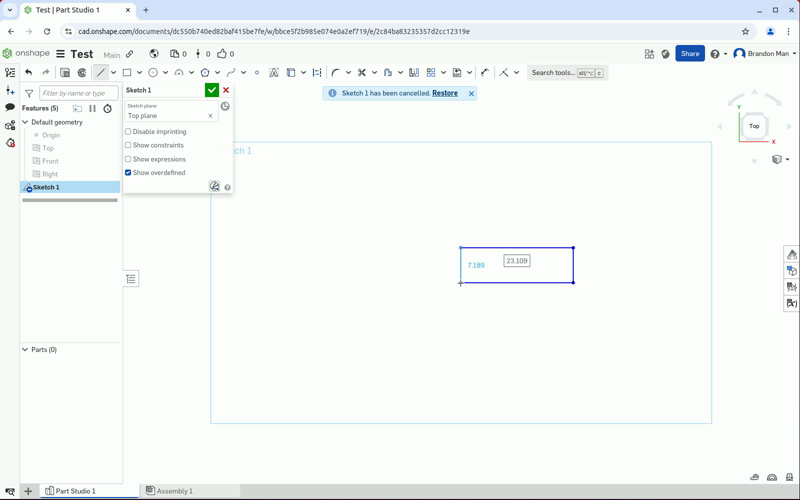
key(esc)
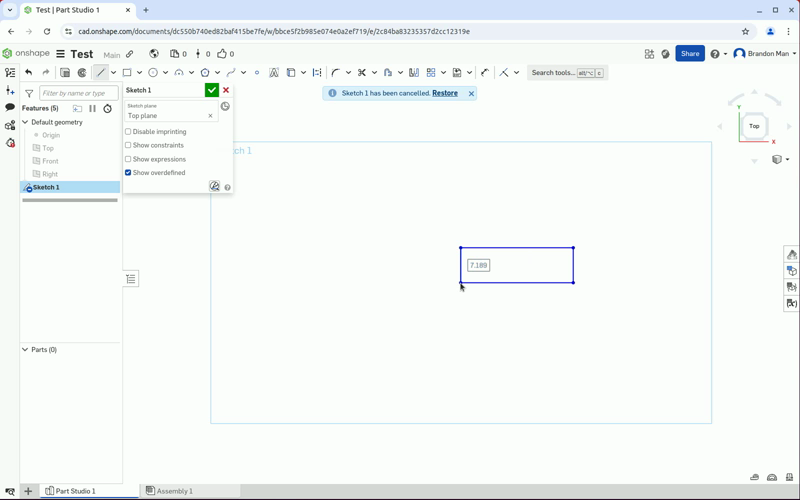
mouse_move(468, 263)
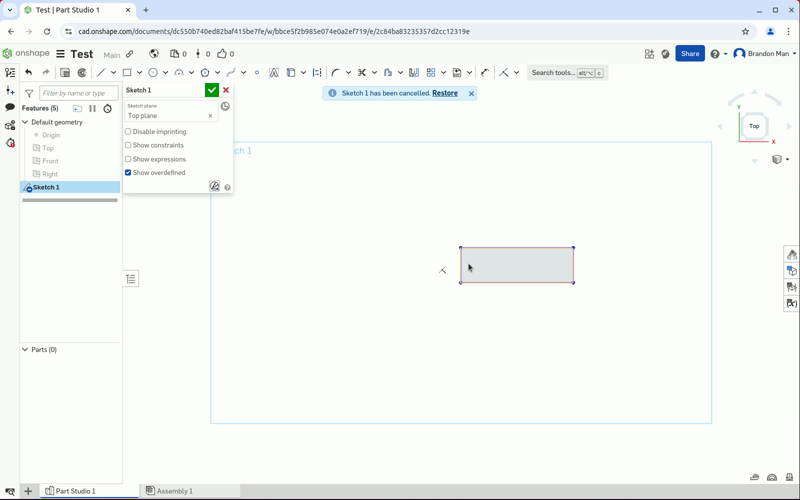
click(468, 263)
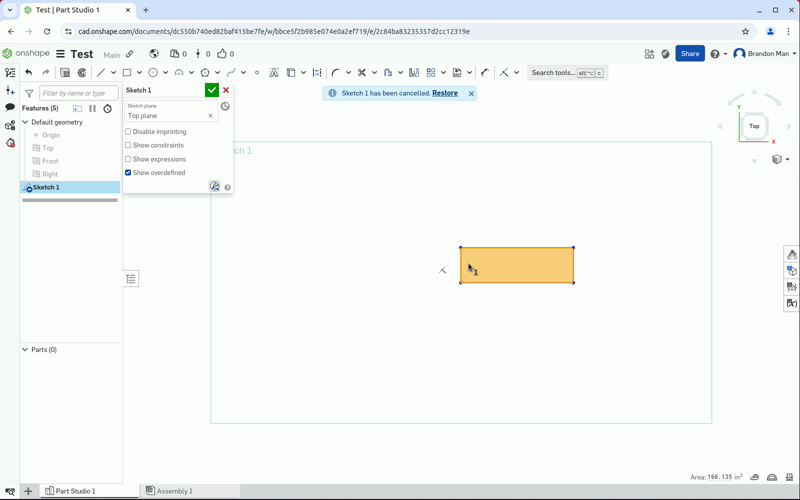
mouse_move(73, 352)
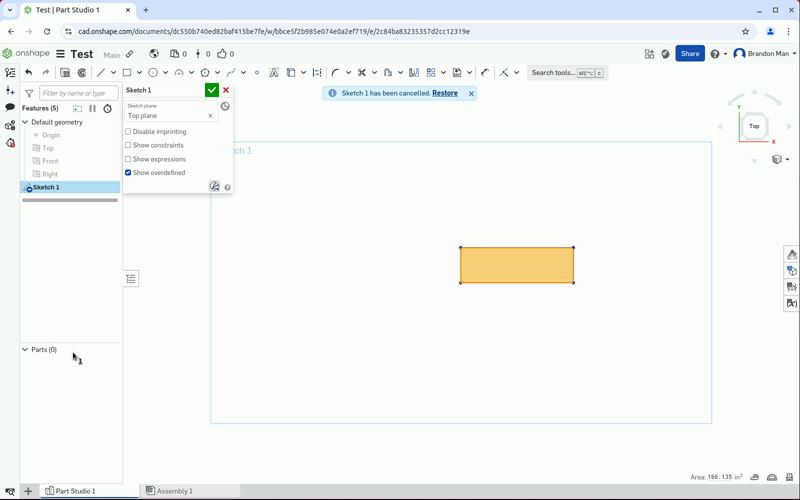
key(shift+y)
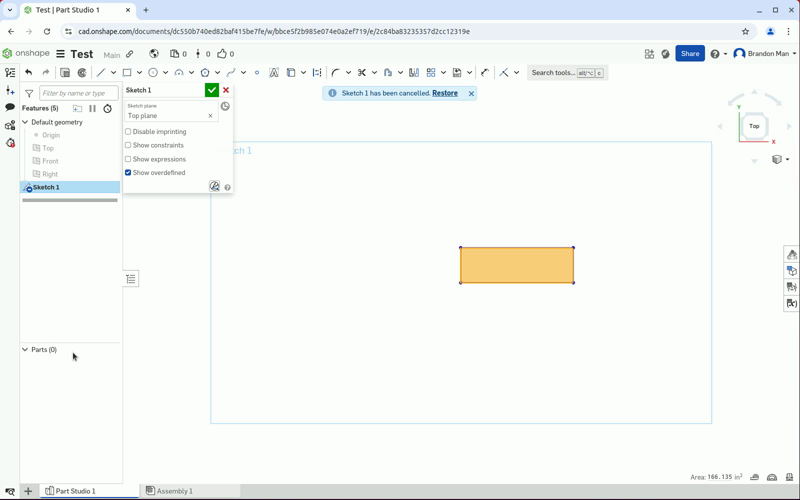
key(shift+e)
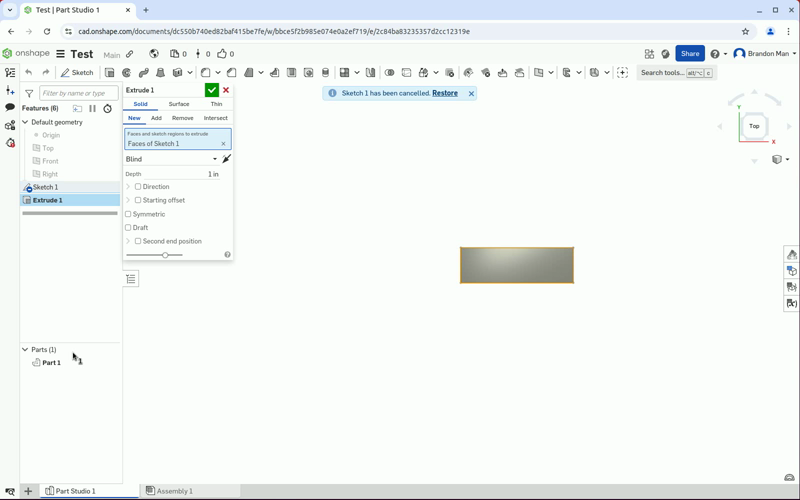
mouse_move(143, 106)
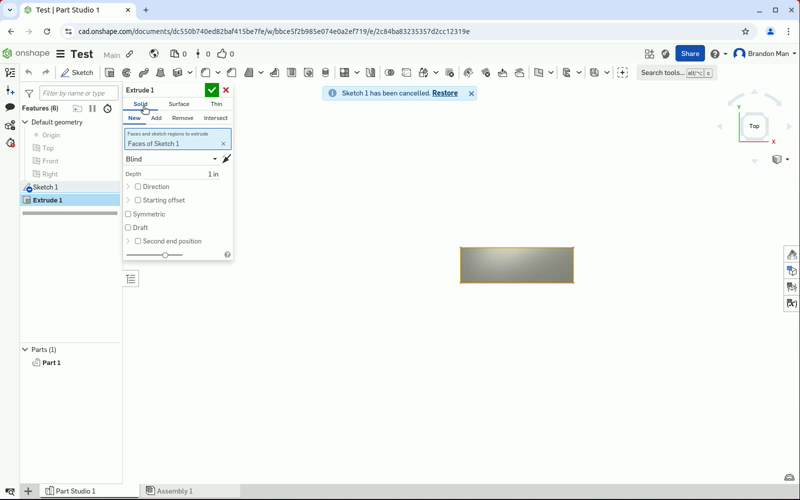
click(143, 106)
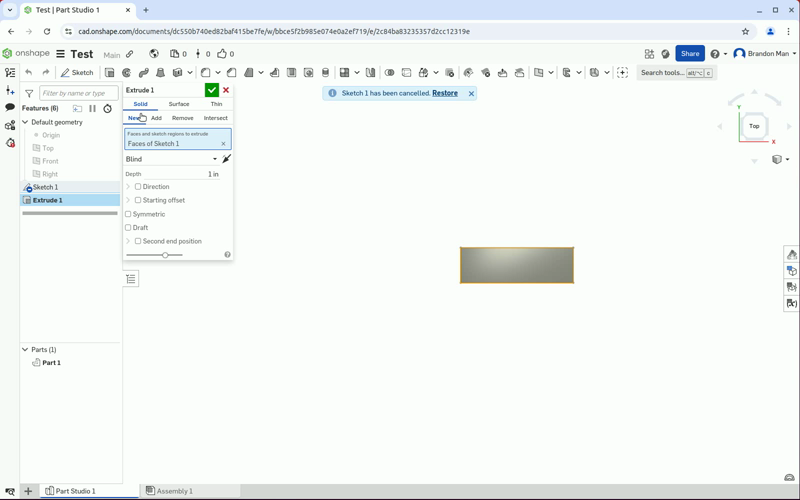
mouse_move(137, 120)
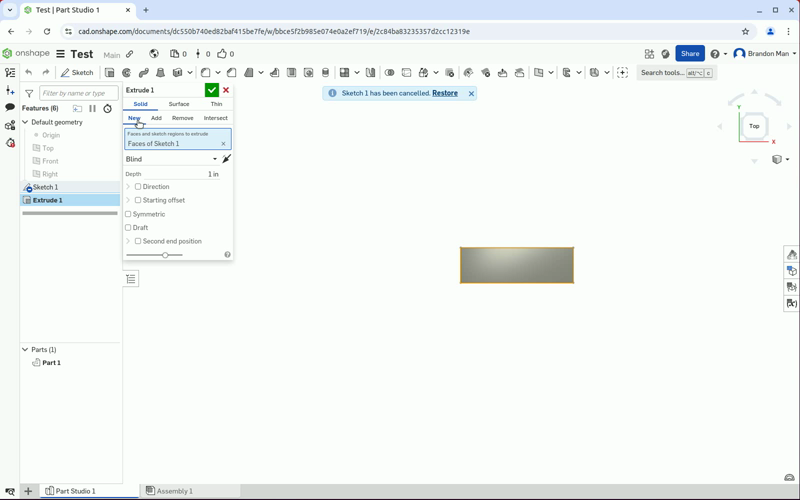
click(137, 120)
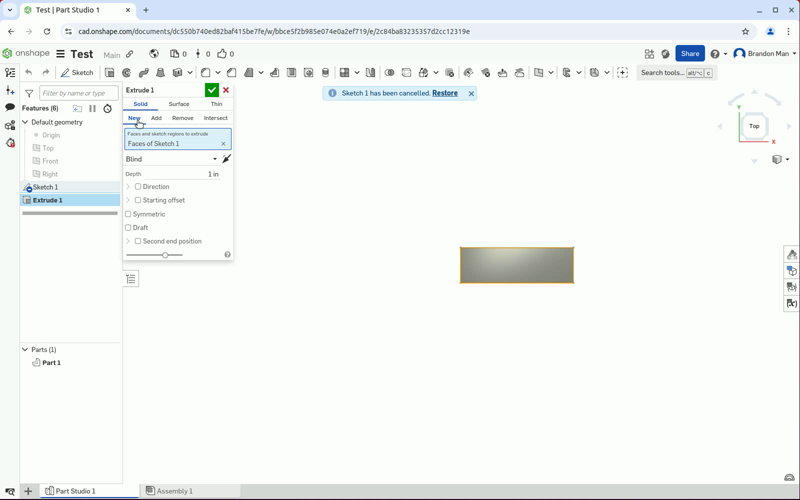
key(tab, 4)
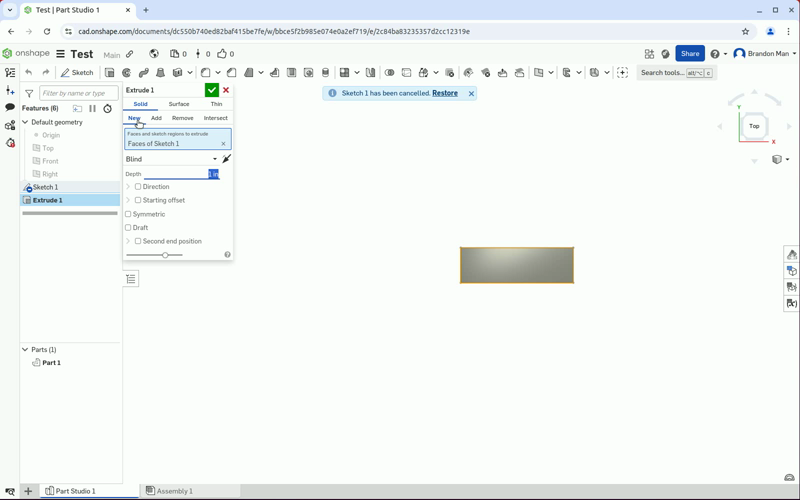
text(2.889)
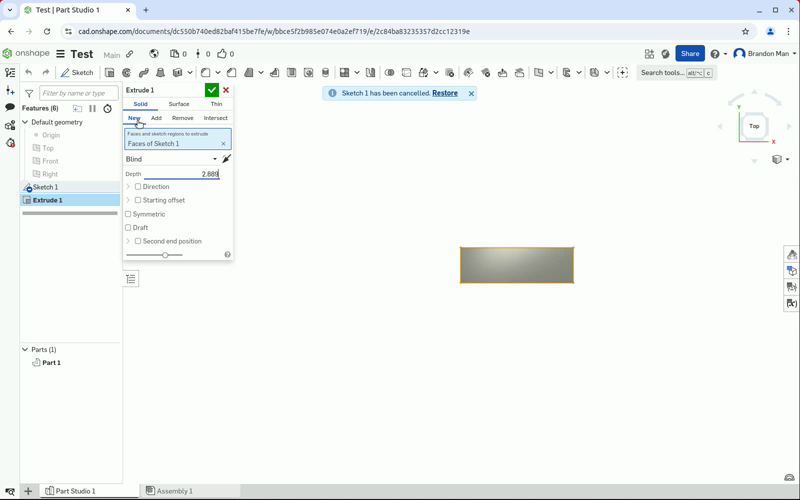
key(enter)
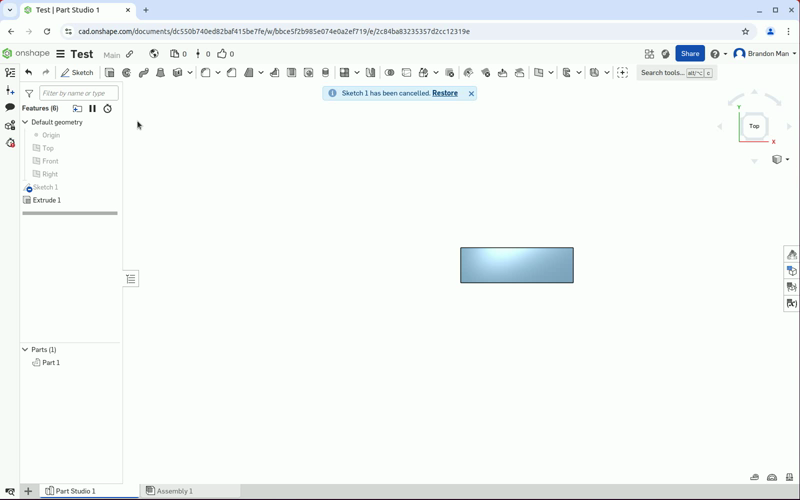
key(shift+h)
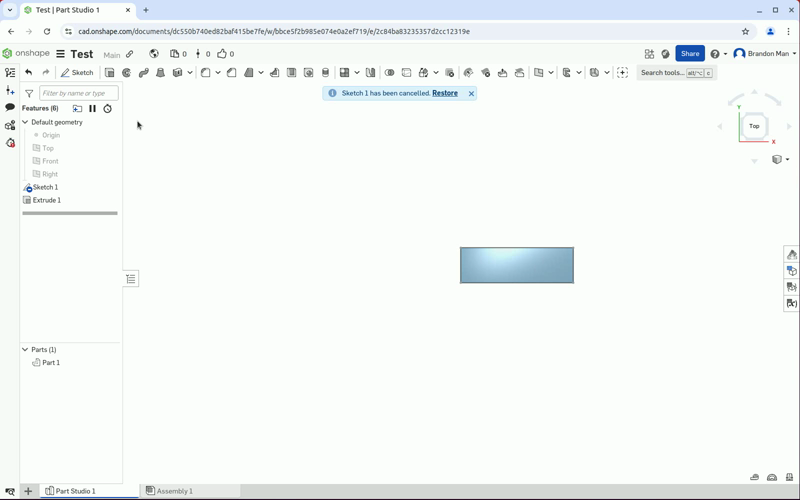
key(shift+h)
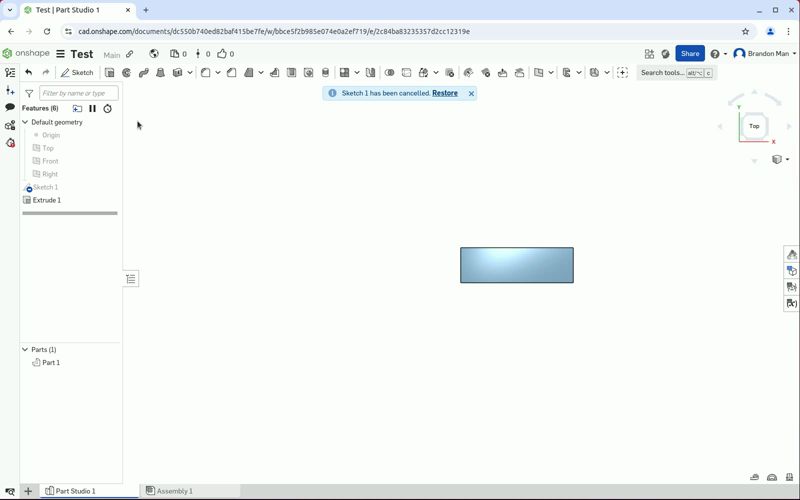
mouse_move(73, 189)
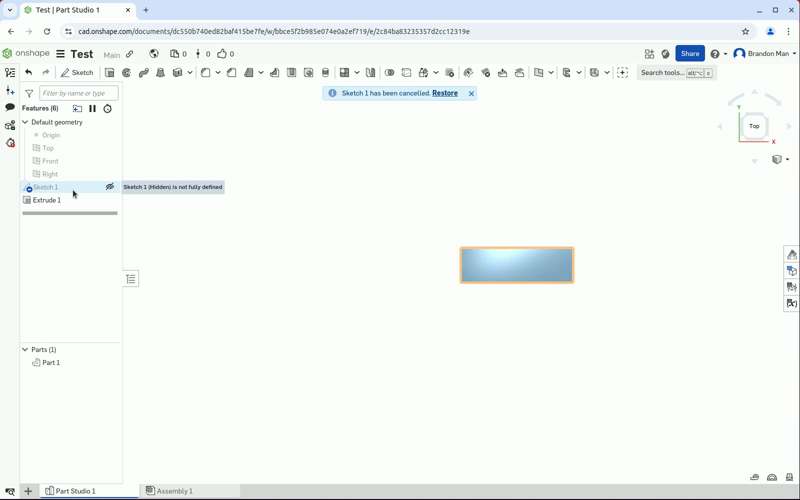
click(73, 189)
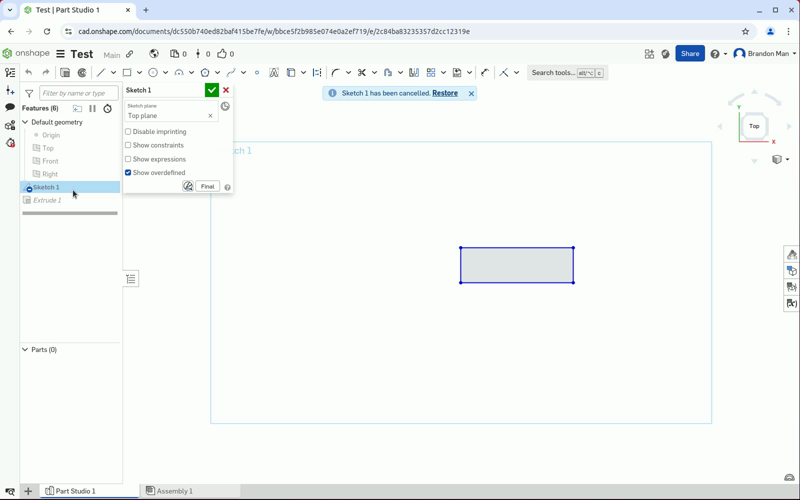
mouse_move(229, 92)
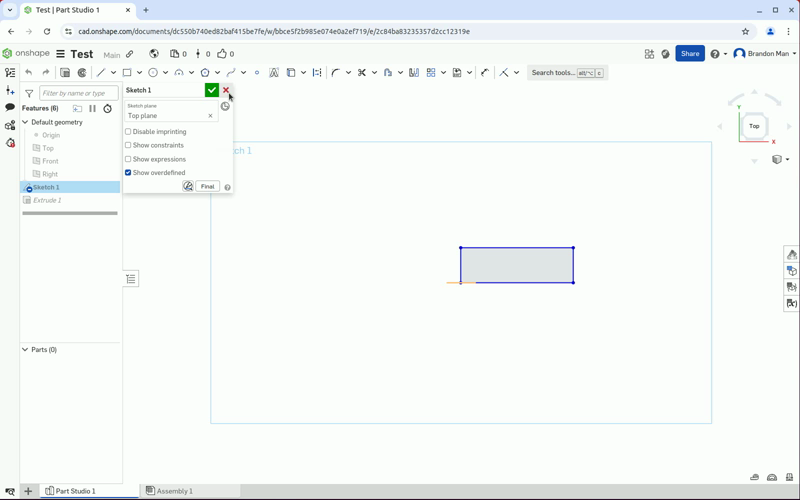
click(229, 92)
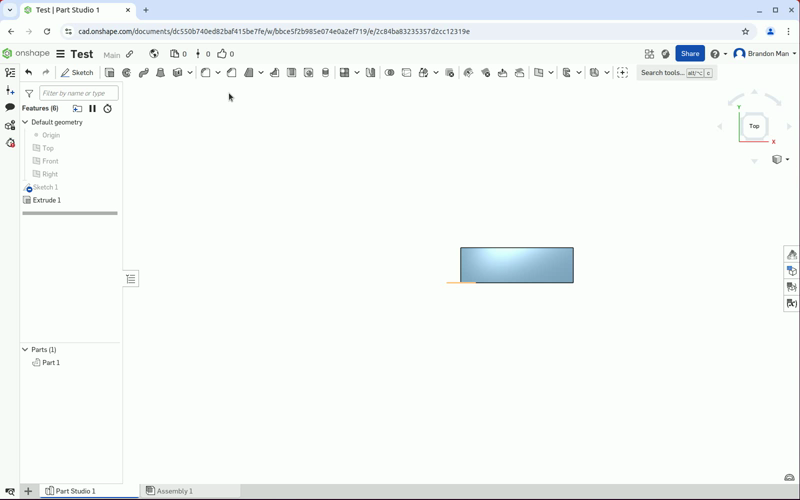
mouse_move(541, 75)
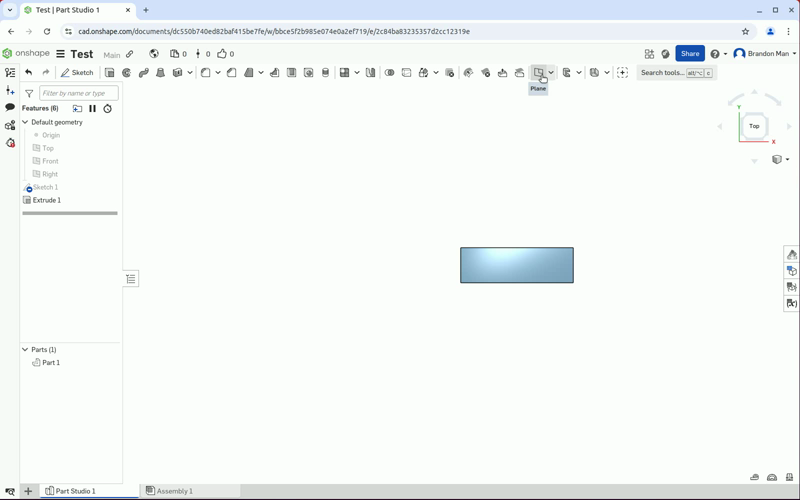
click(541, 75)
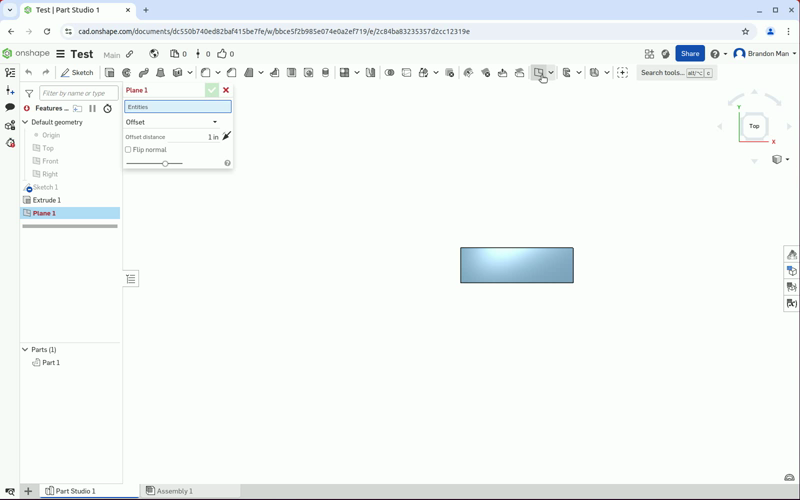
mouse_move(73, 150)
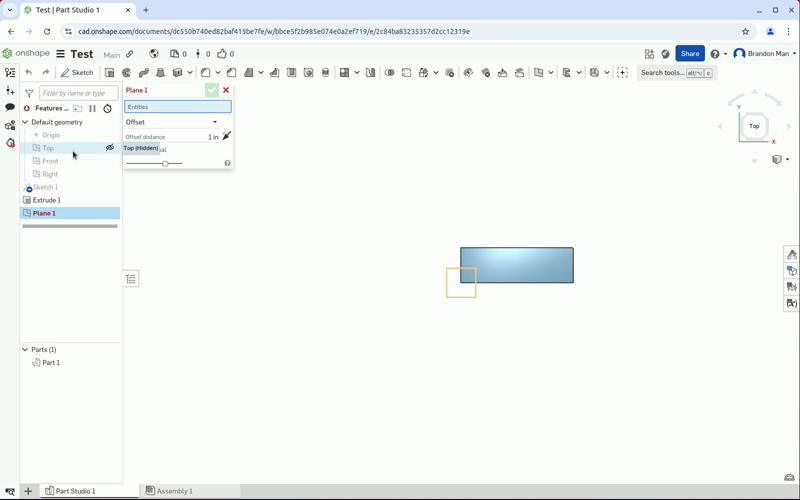
click(73, 150)
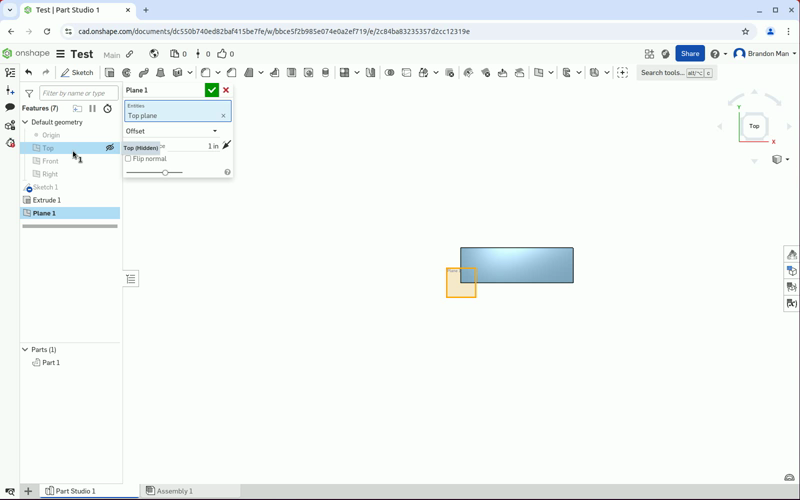
key(tab, 2)
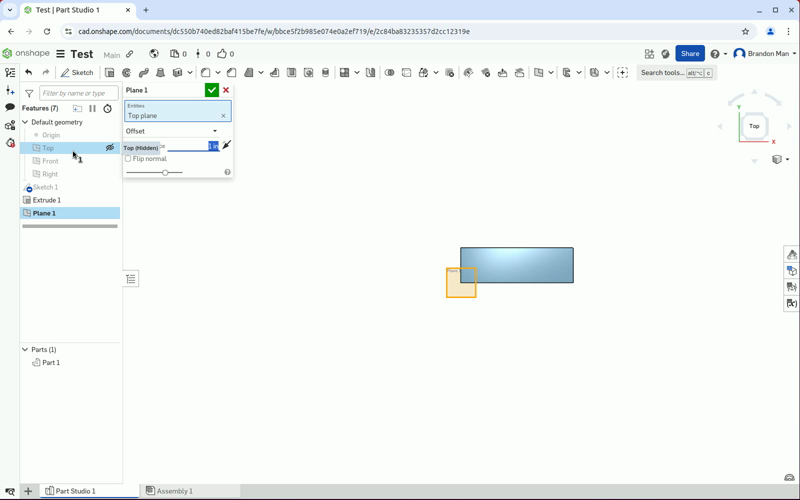
text(2.896)
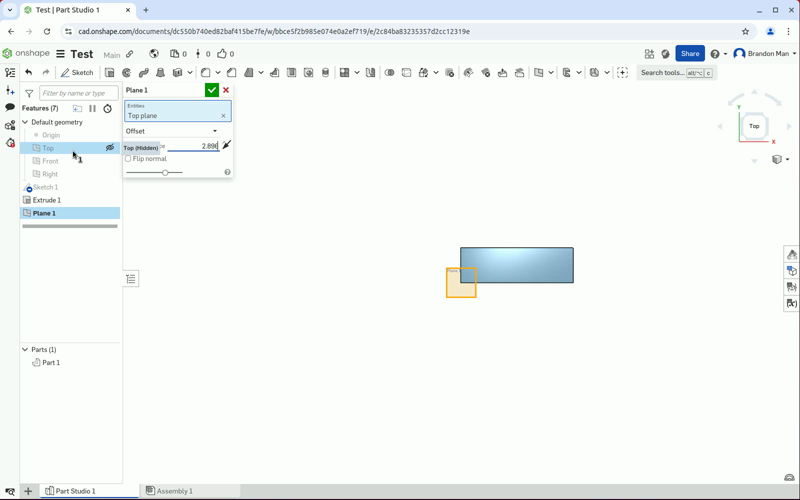
key(enter, 2)
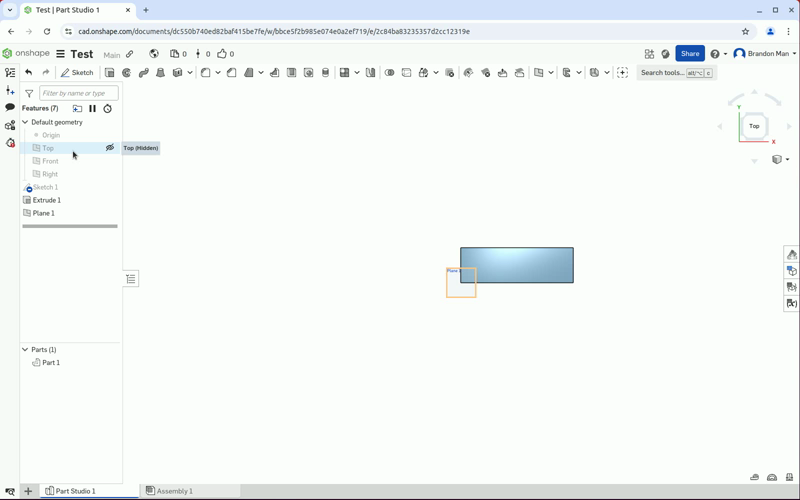
key(shift+s)
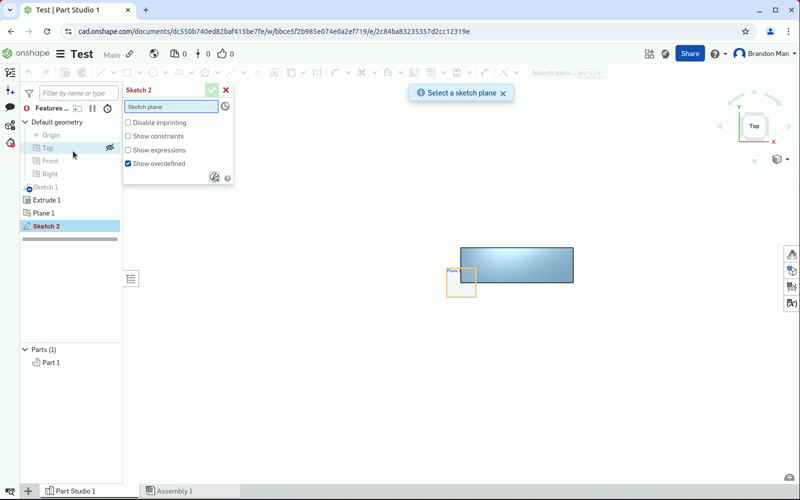
mouse_move(73, 215)
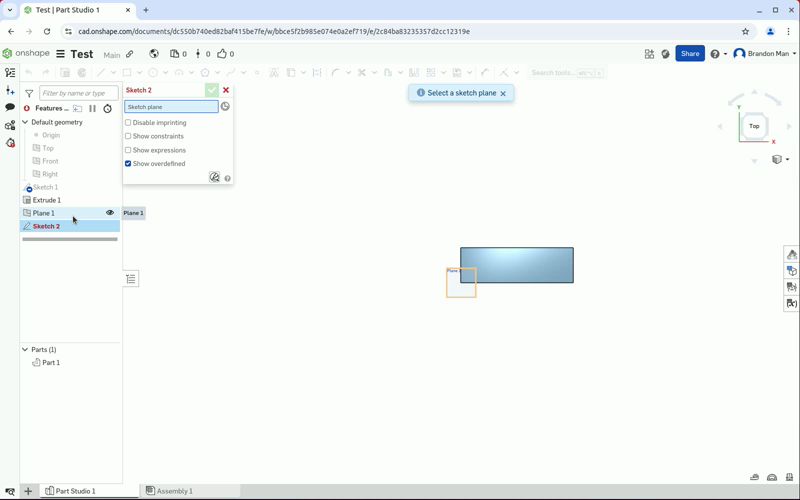
click(73, 215)
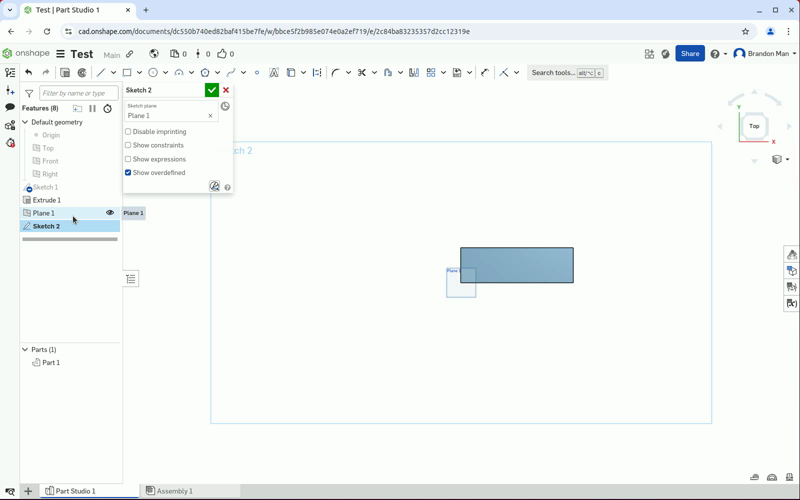
mouse_move(73, 352)
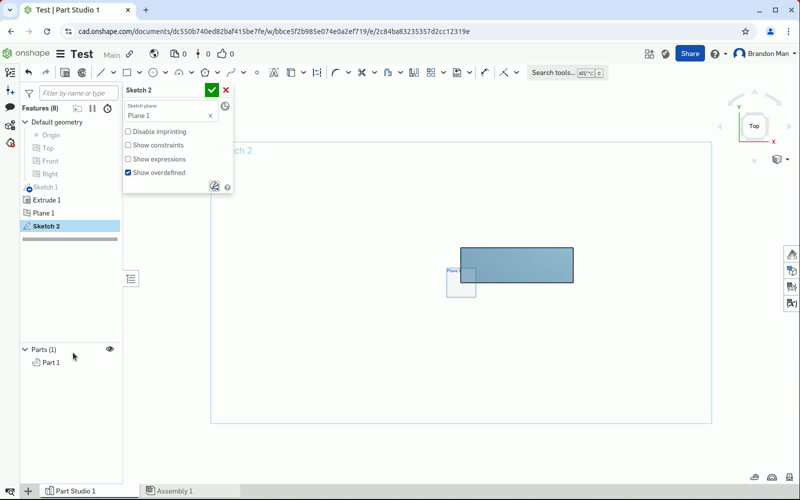
key(y)
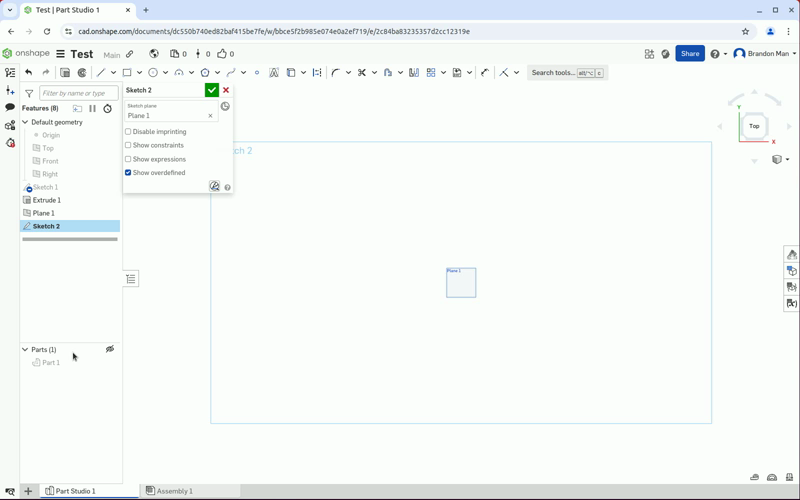
key(a)
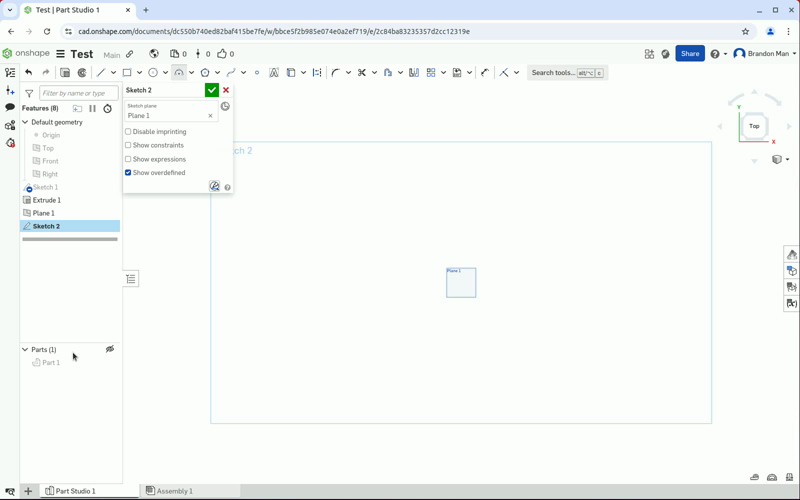
key_down(shift)
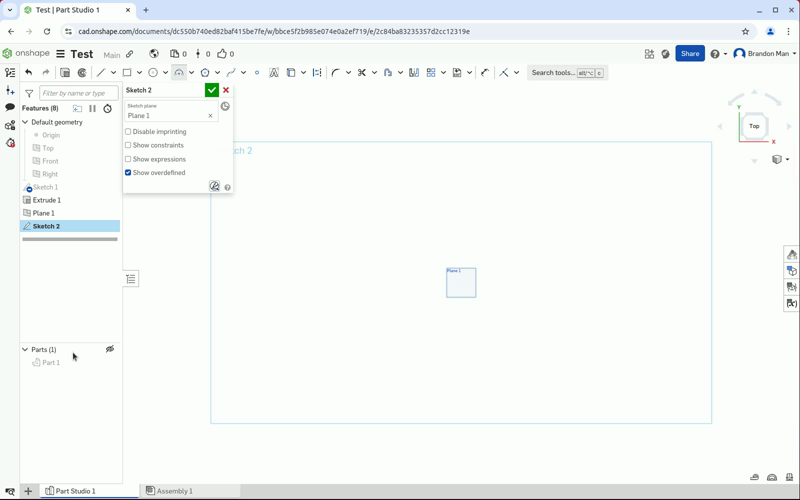
mouse_move(479, 272)
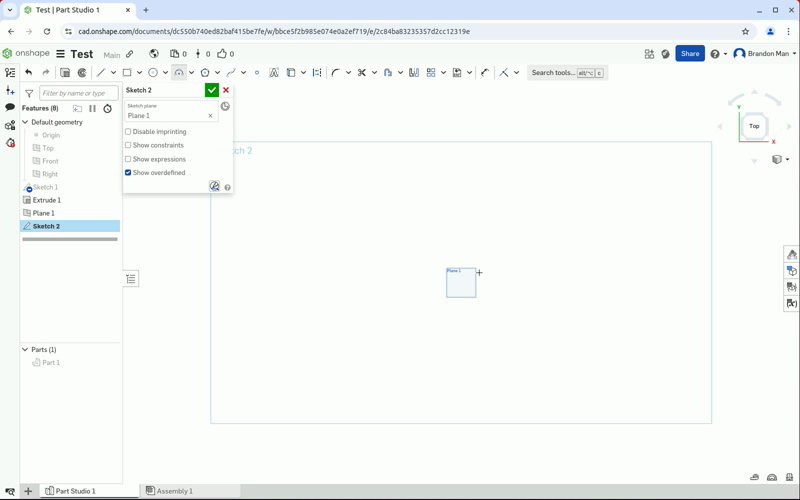
click(479, 272)
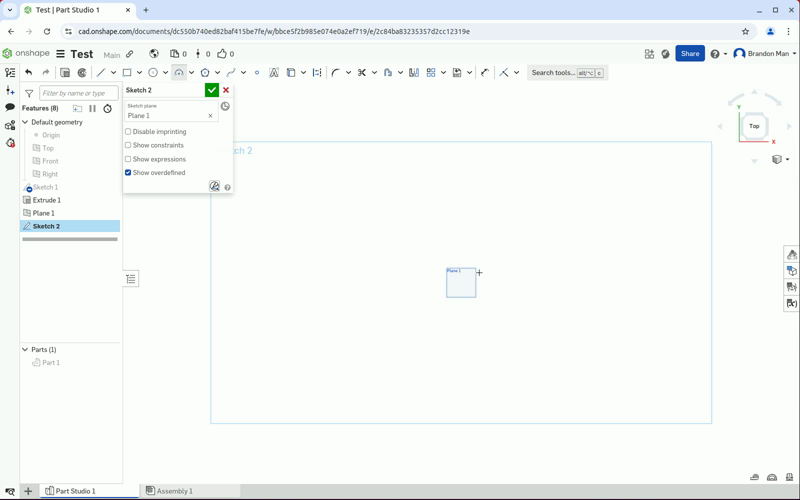
key_up(shift)
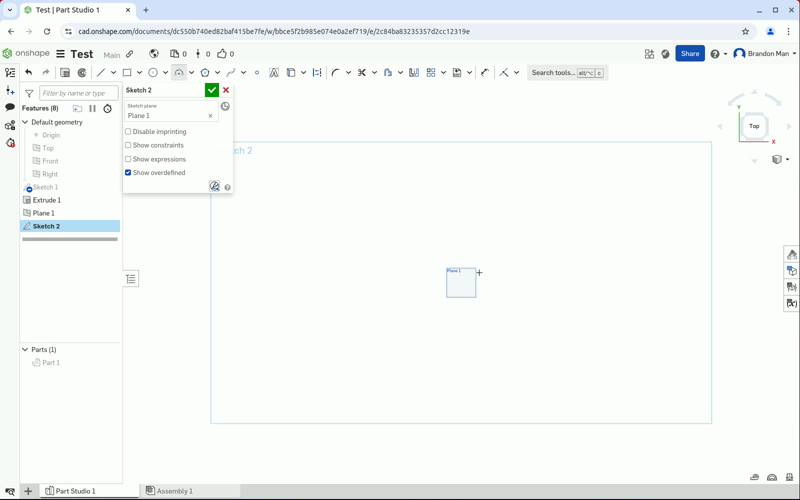
key_down(shift)
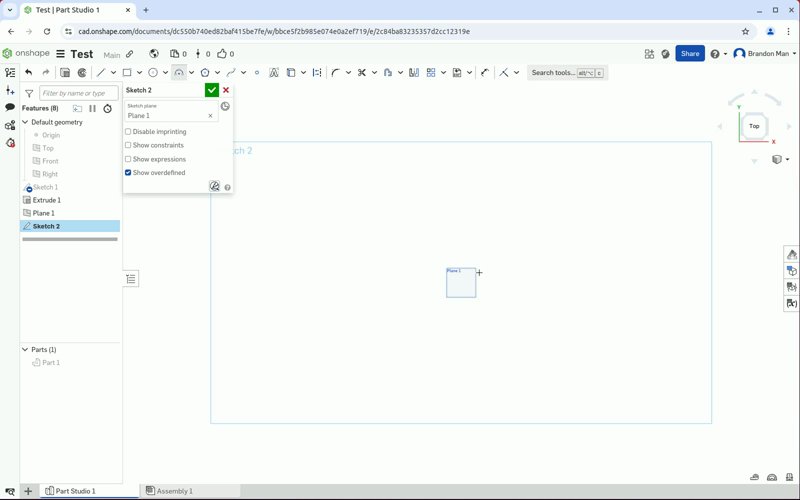
mouse_move(489, 272)
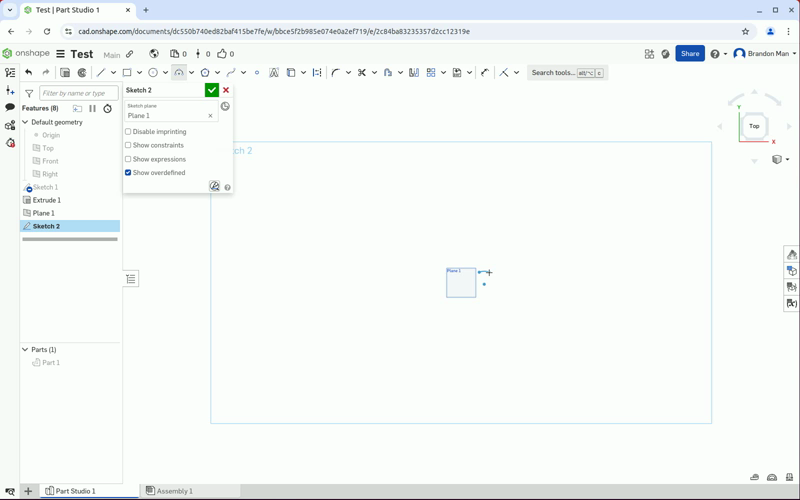
click(489, 272)
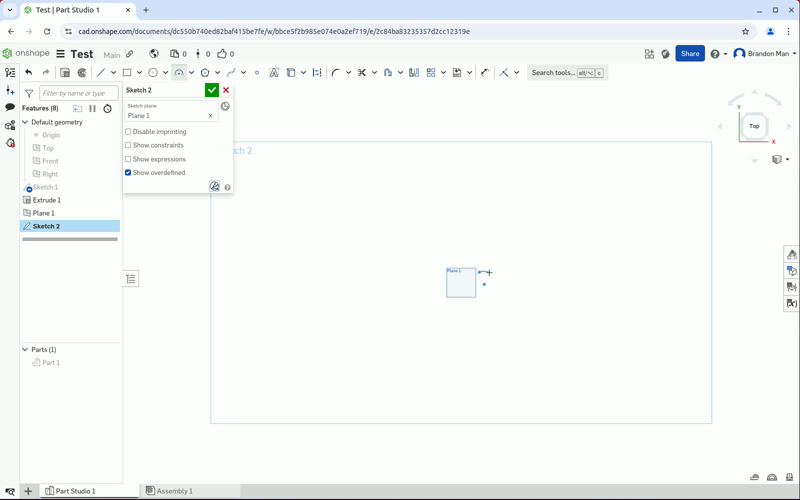
mouse_move(484, 277)
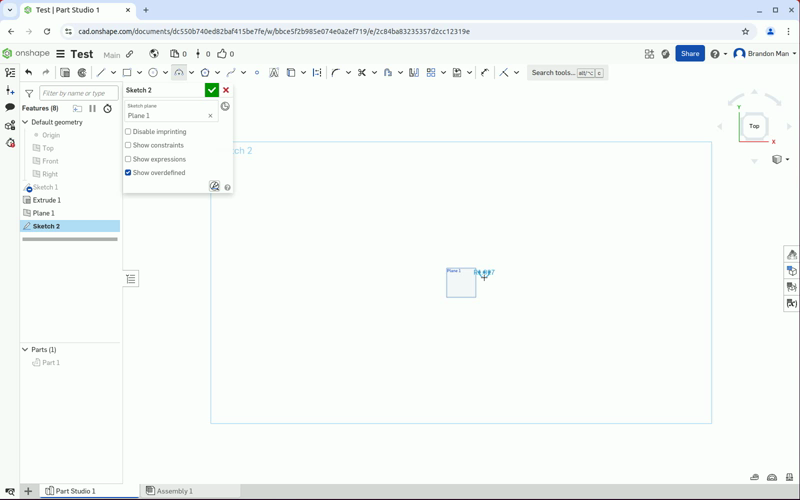
click(484, 277)
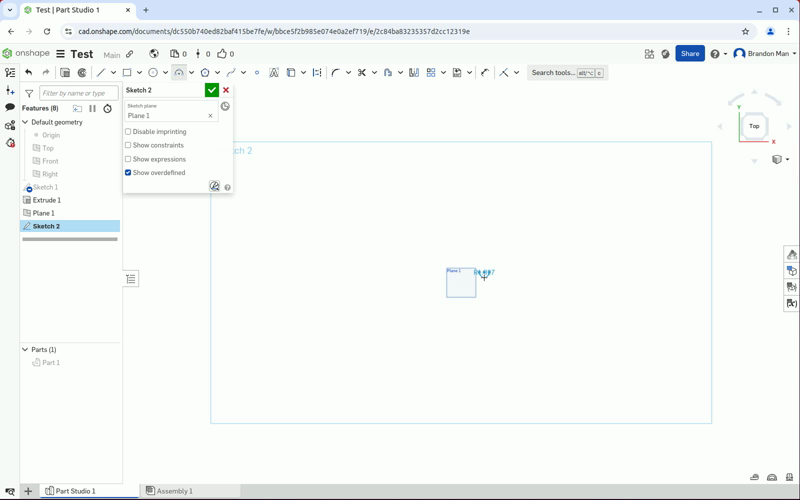
key_up(shift)
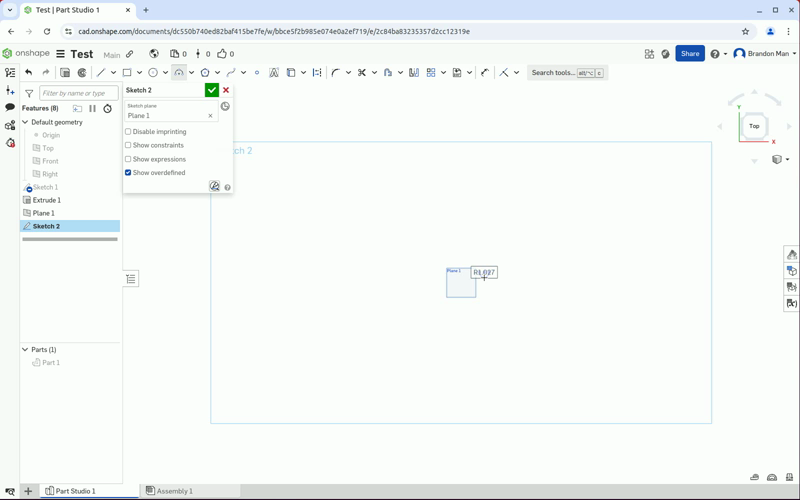
key(esc)
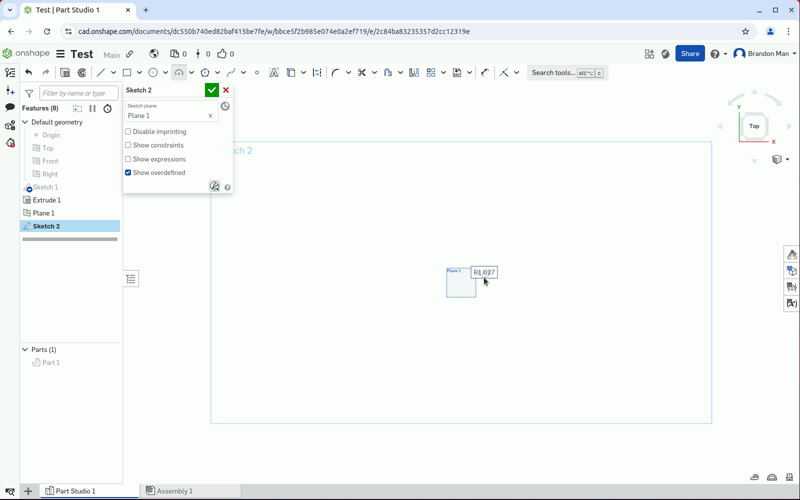
key(l)
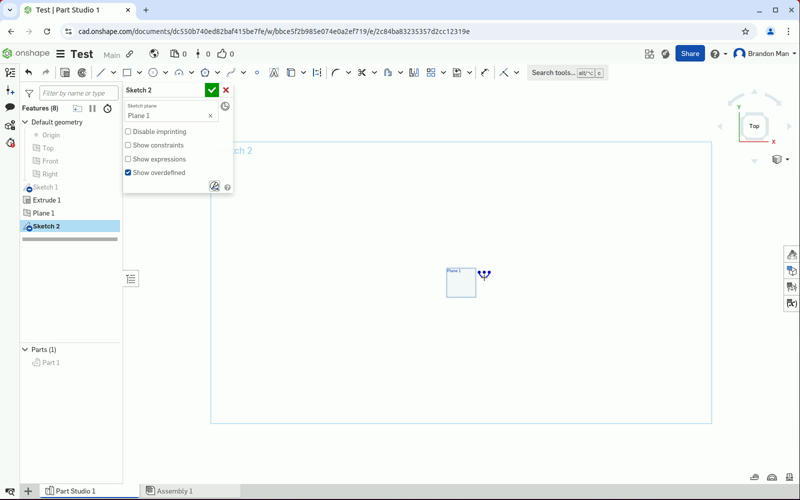
mouse_move(489, 272)
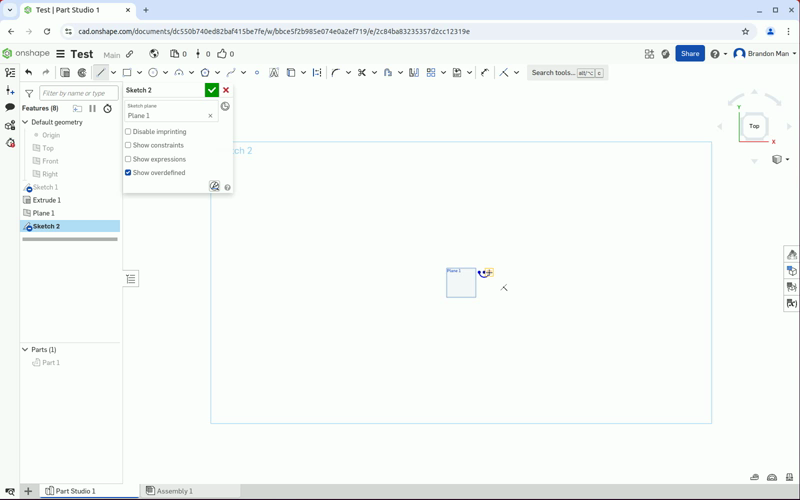
click(489, 272)
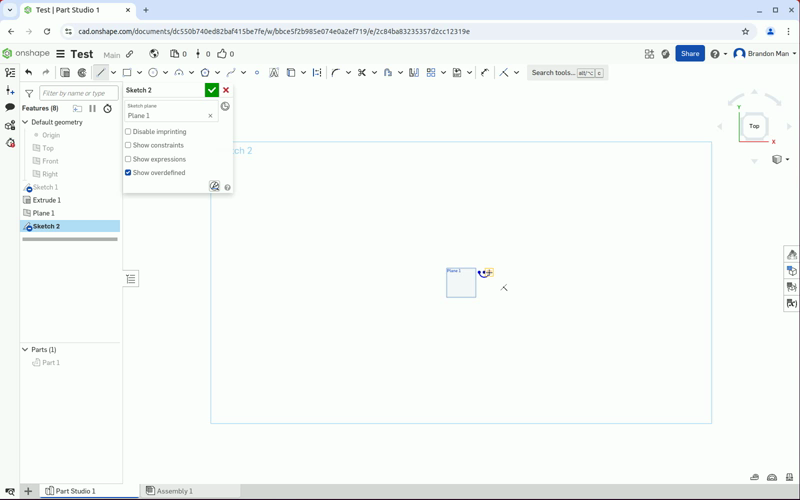
key_down(shift)
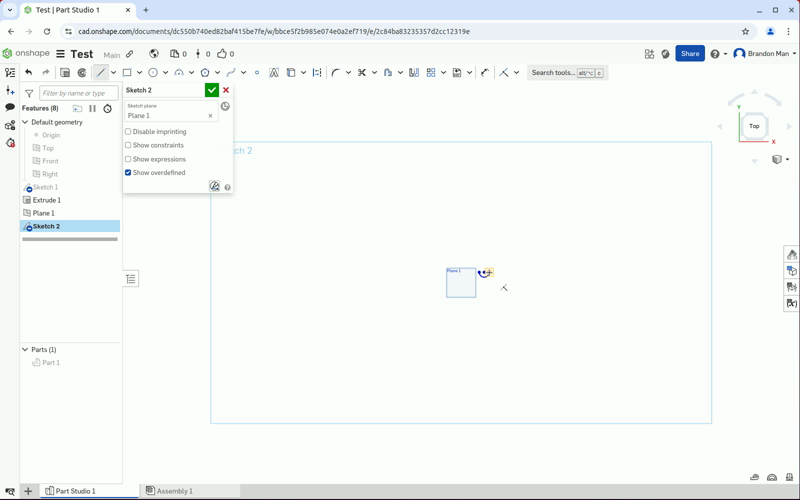
mouse_move(519, 272)
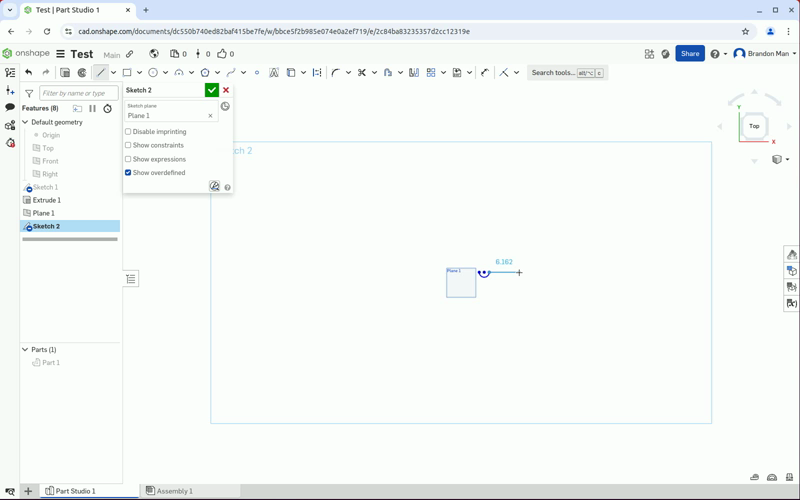
mouse_move(489, 257)
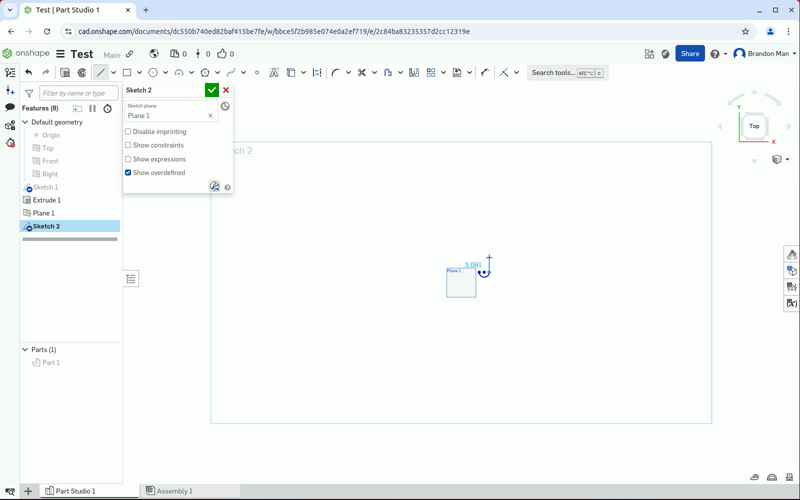
click(489, 257)
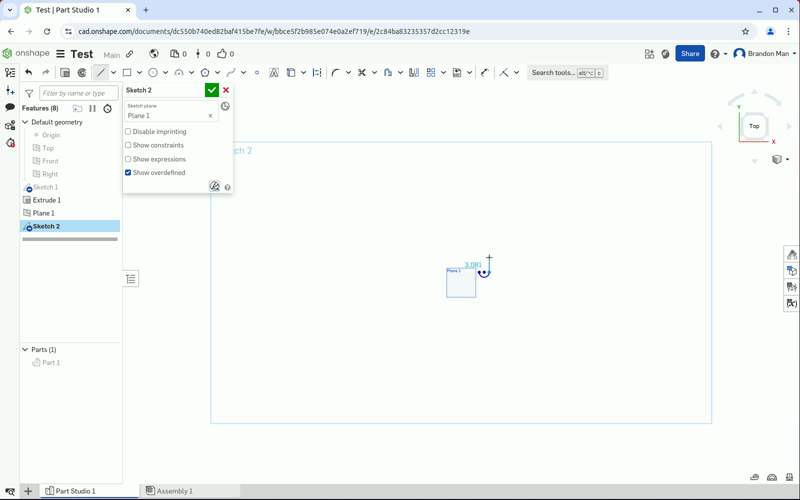
key_up(shift)
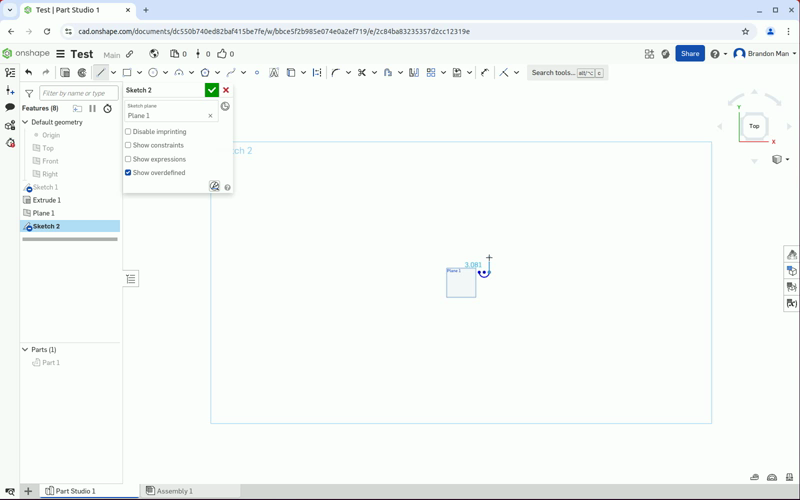
key(esc)
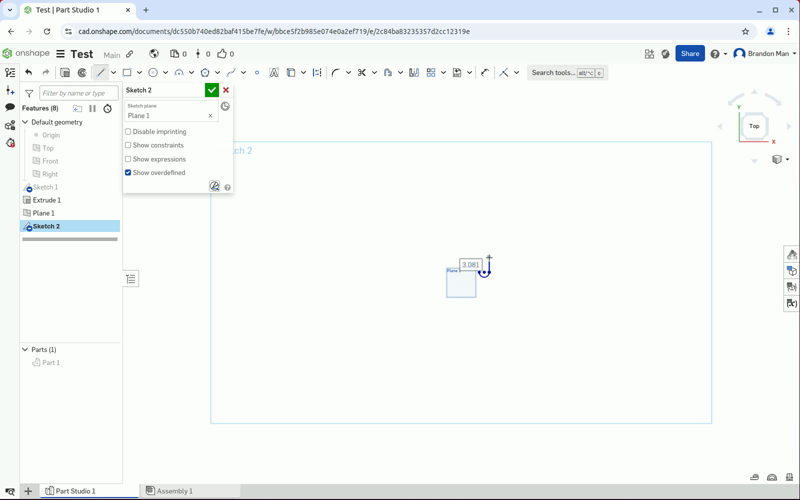
key(a)
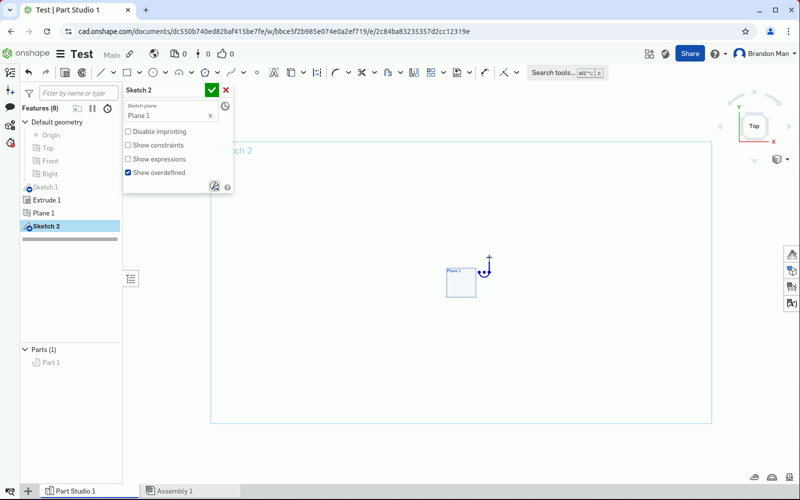
mouse_move(489, 257)
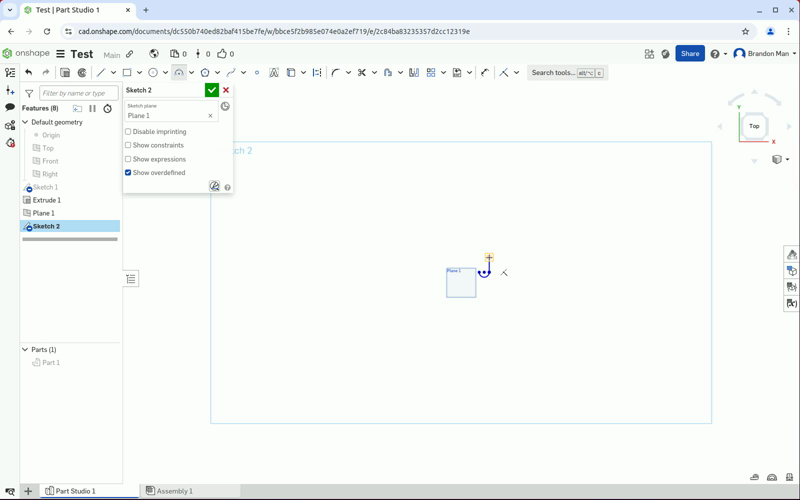
click(489, 257)
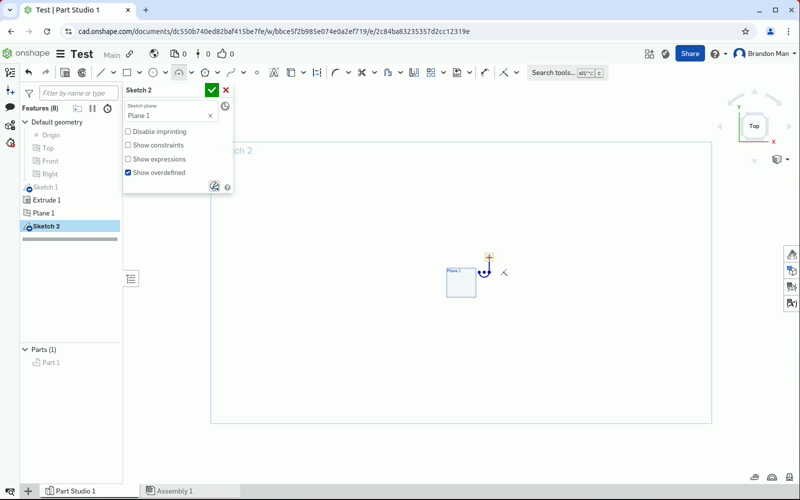
key_down(shift)
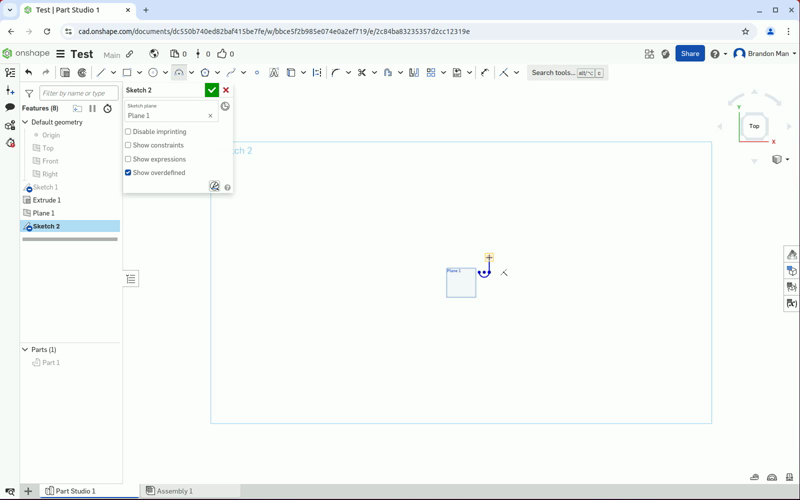
mouse_move(479, 257)
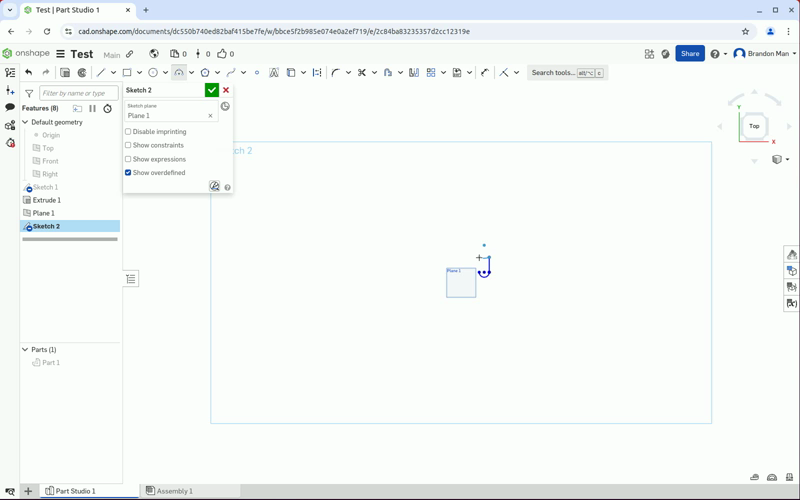
click(479, 257)
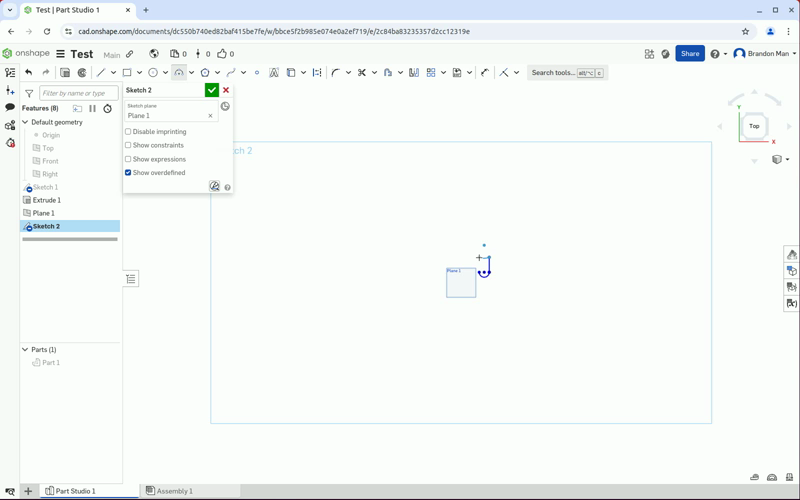
mouse_move(484, 252)
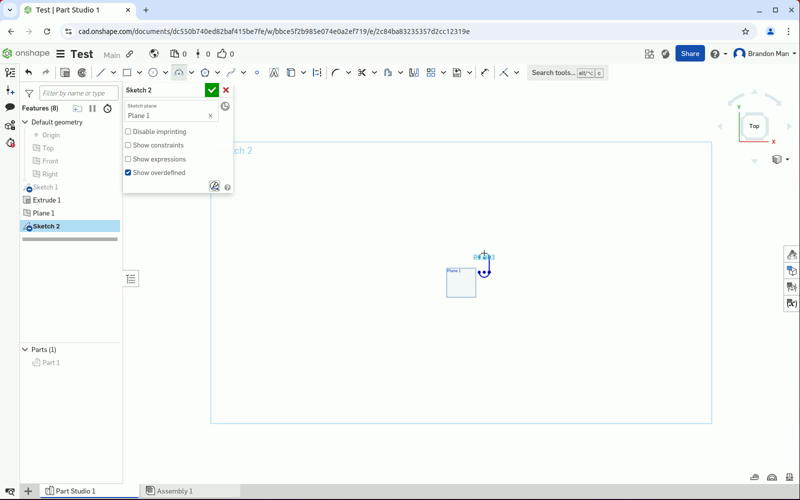
click(484, 252)
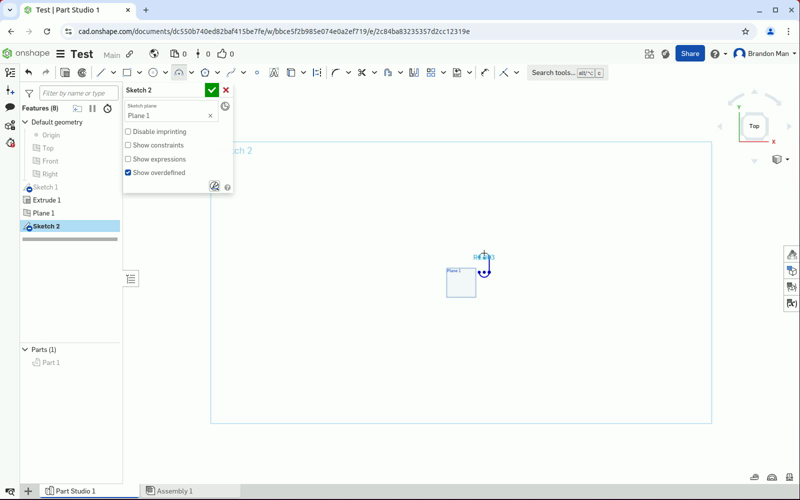
key_up(shift)
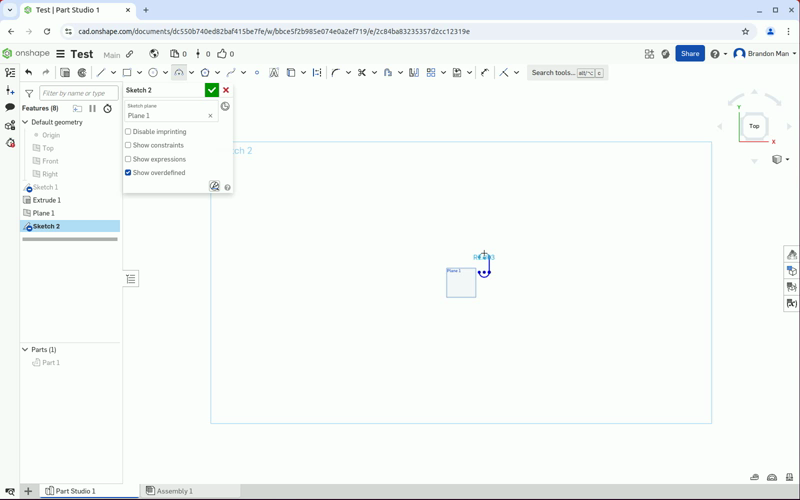
key(esc)
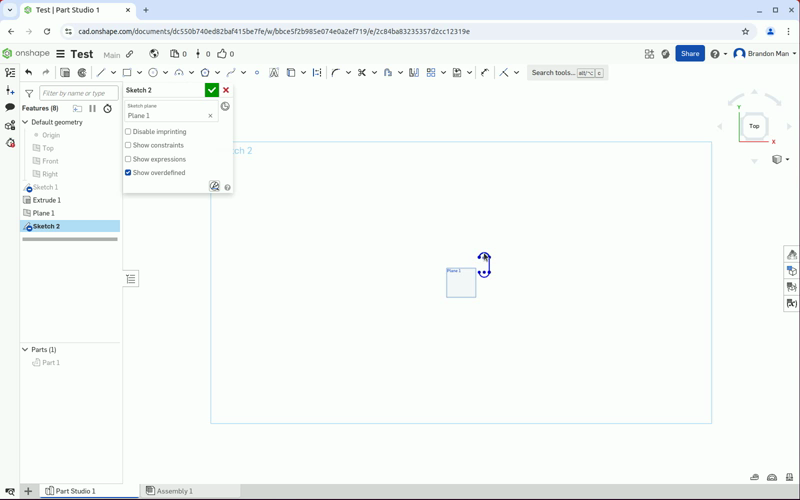
key(l)
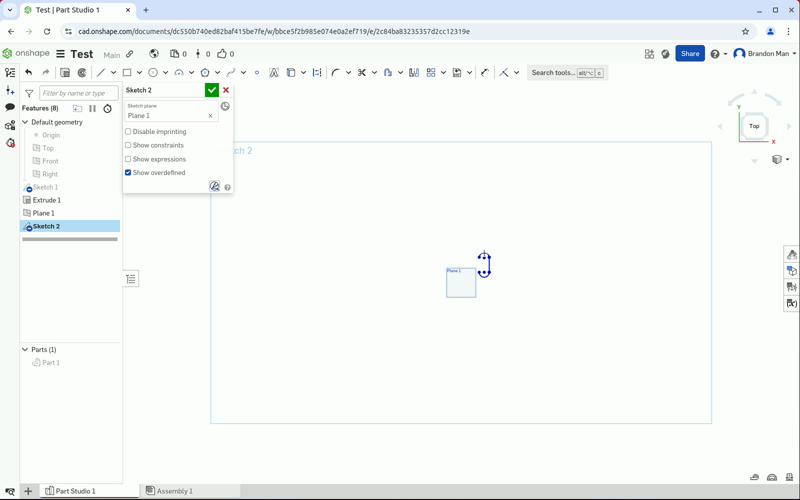
mouse_move(479, 257)
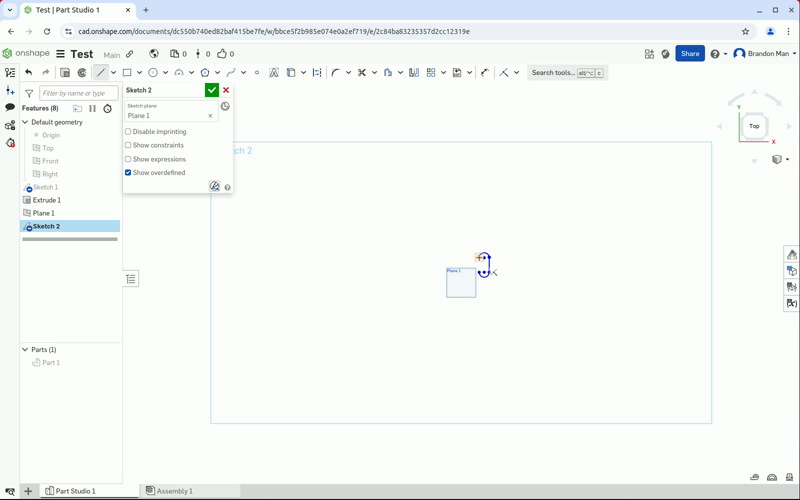
click(479, 257)
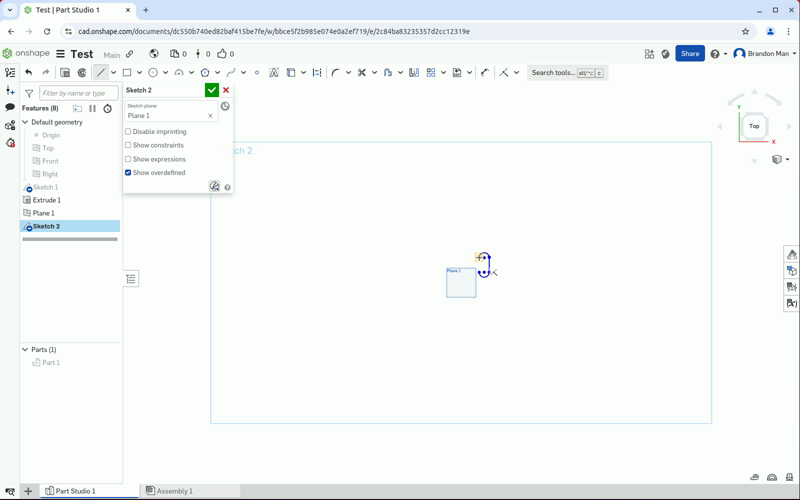
mouse_move(509, 257)
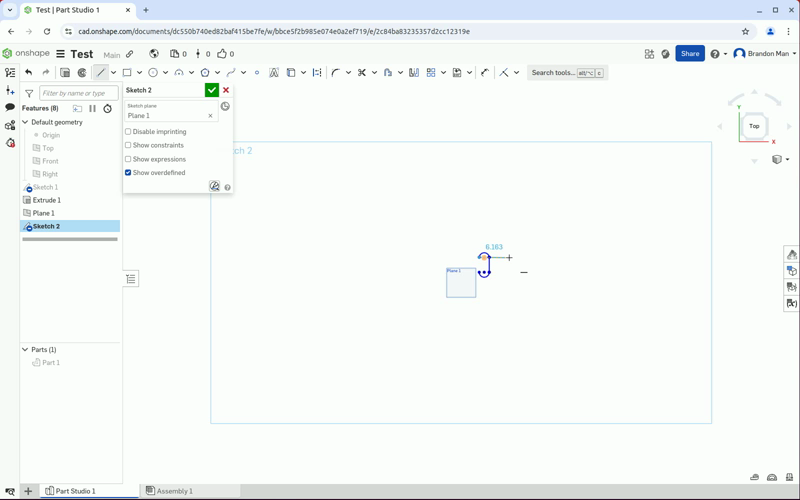
key_down(shift)
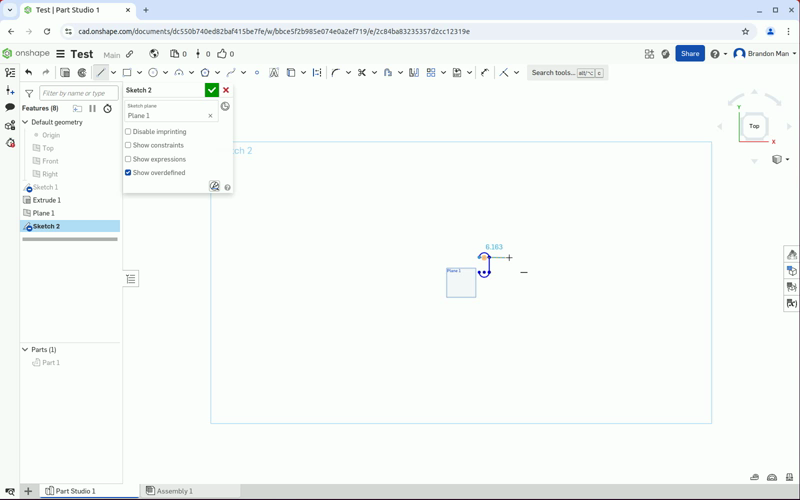
mouse_move(479, 272)
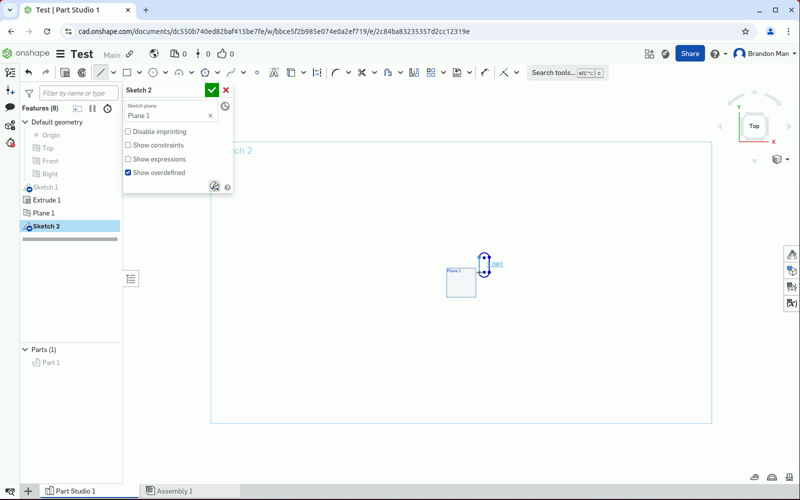
key_up(shift)
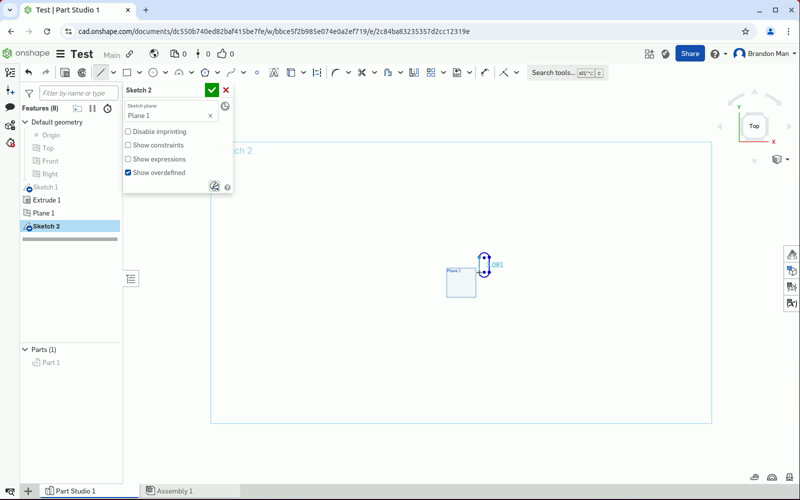
click(479, 272)
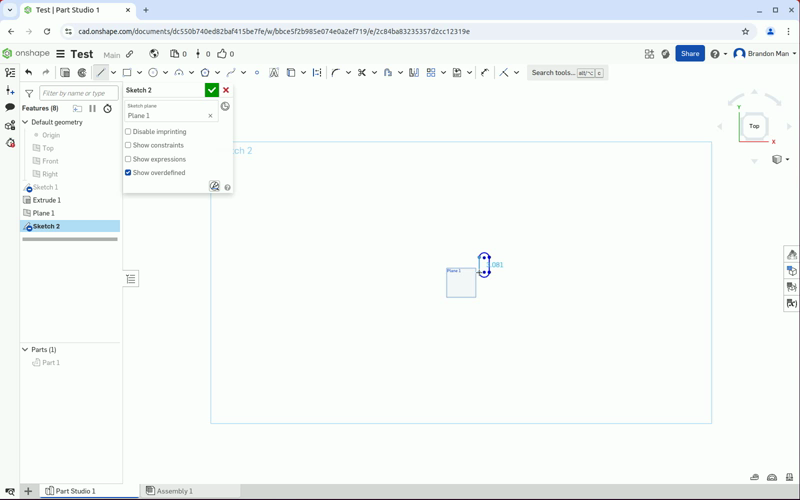
key(esc)
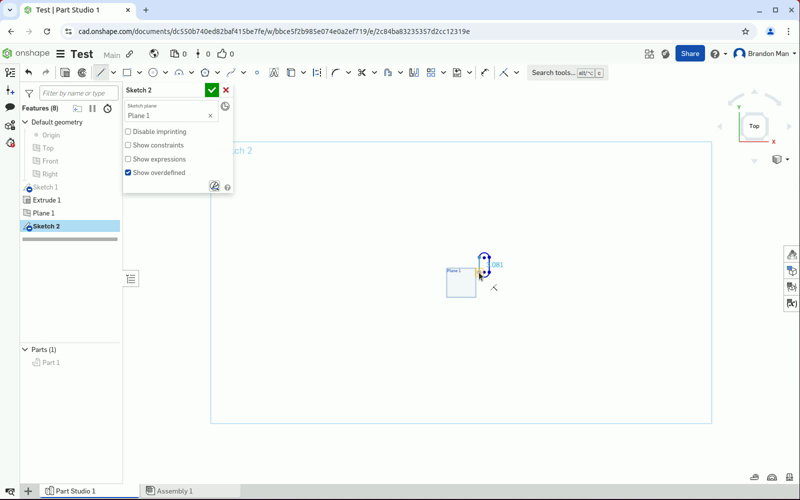
mouse_move(488, 256)
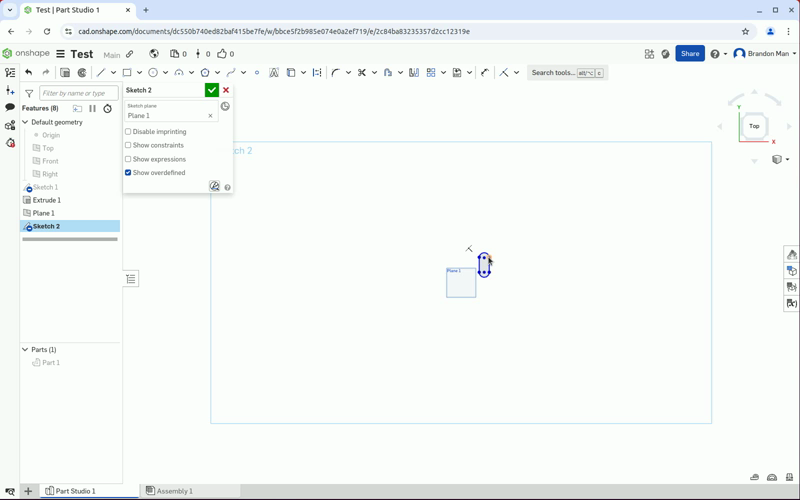
scroll(6)
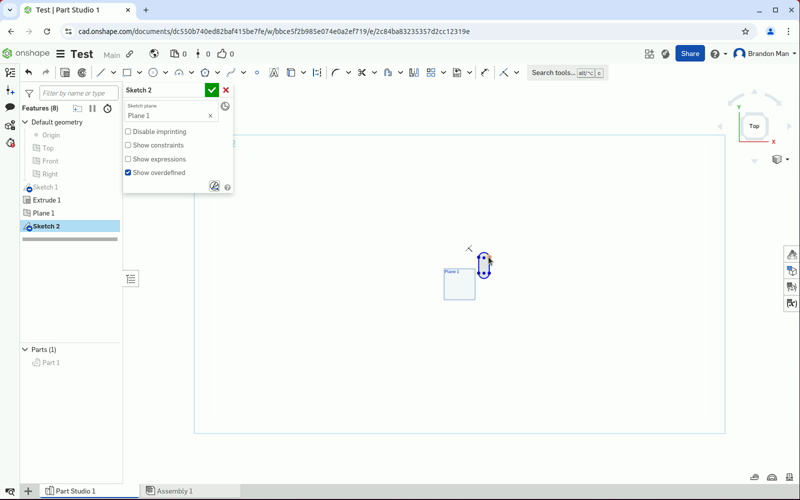
scroll(6)
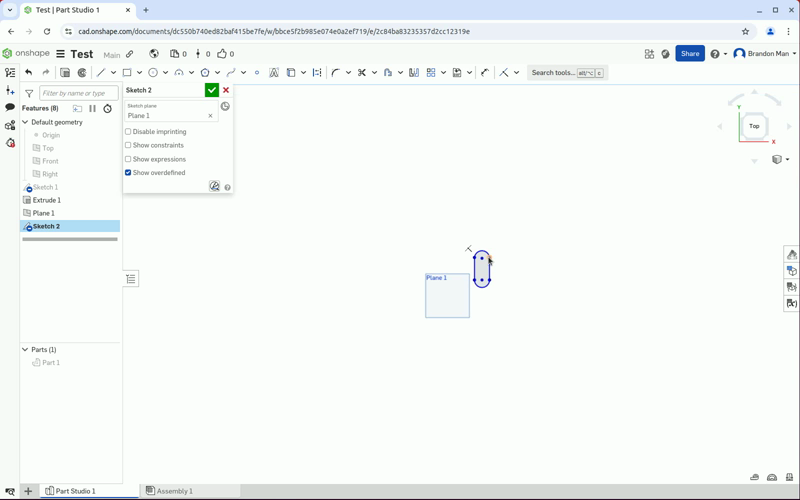
scroll(6)
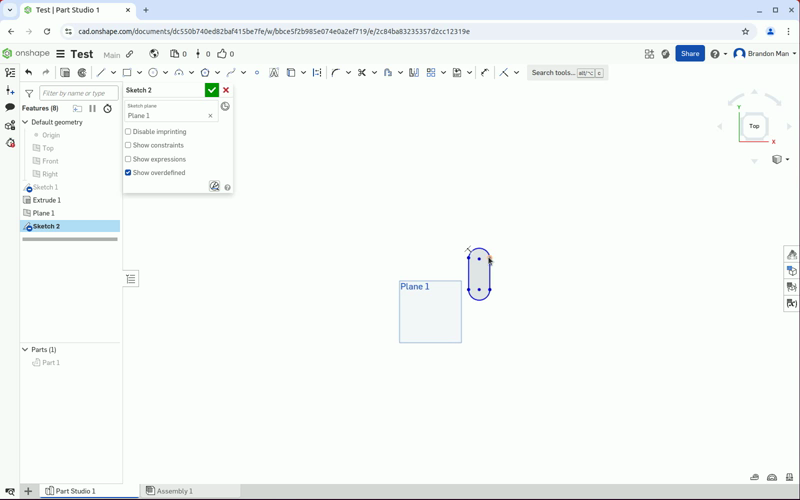
scroll(6)
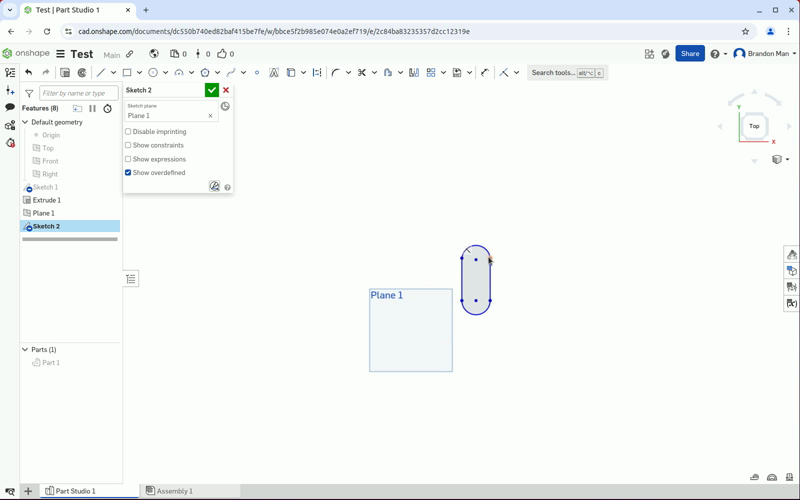
scroll(6)
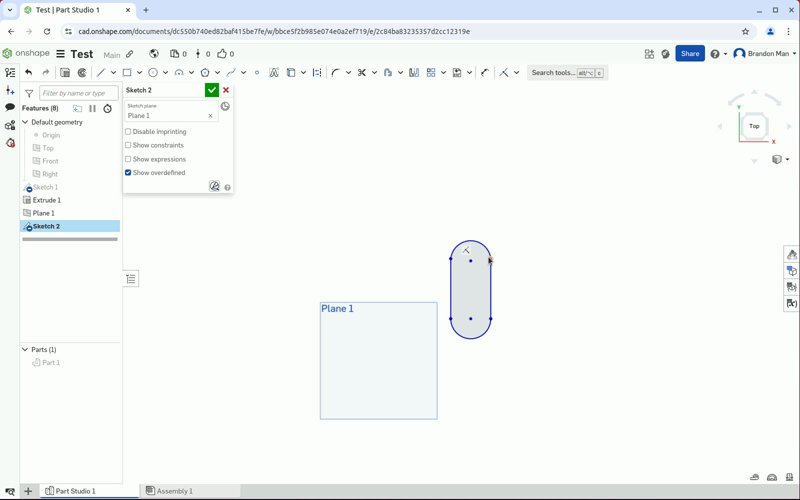
scroll(6)
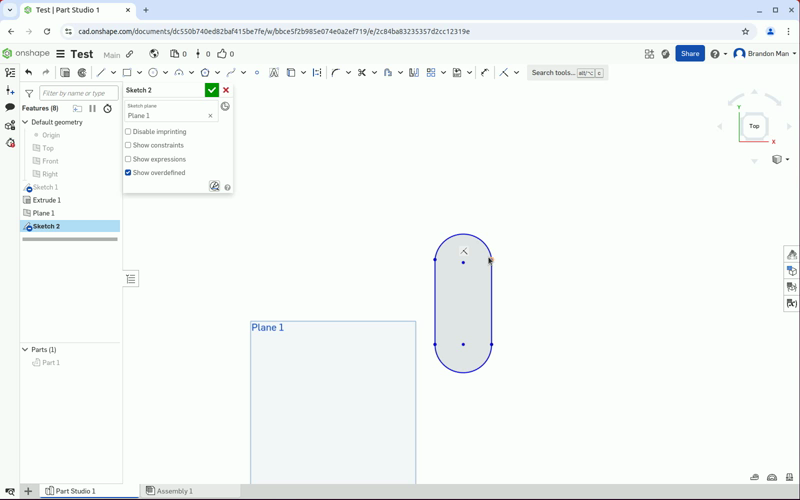
scroll(6)
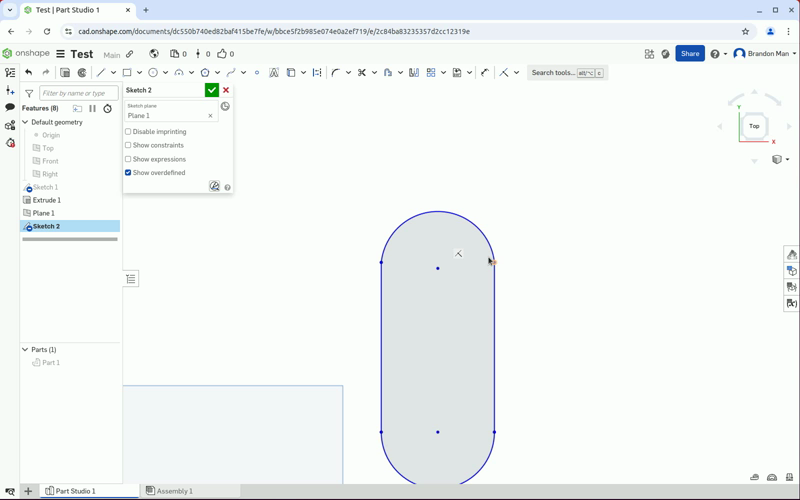
click(488, 256)
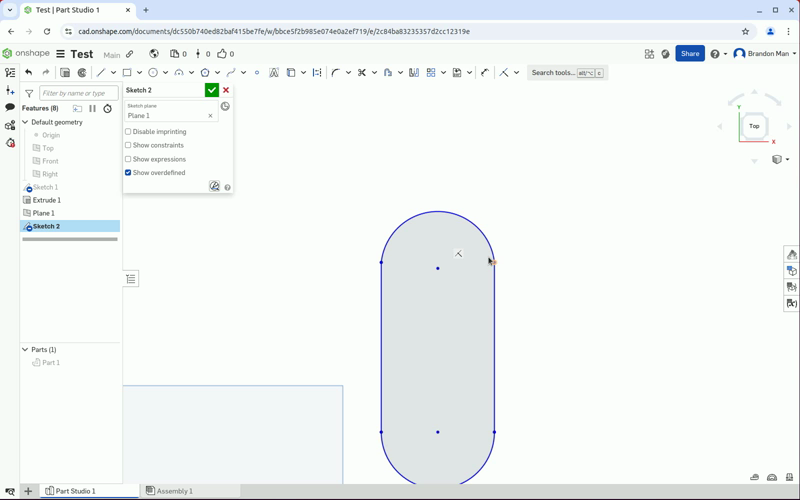
scroll(-6)
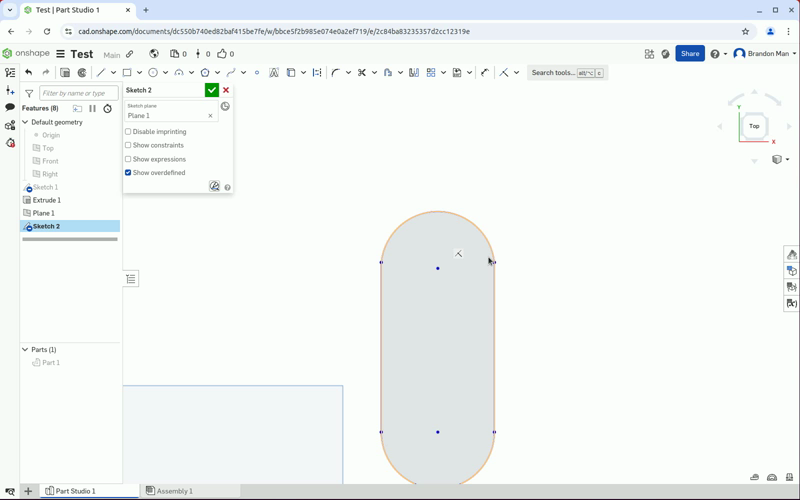
scroll(-6)
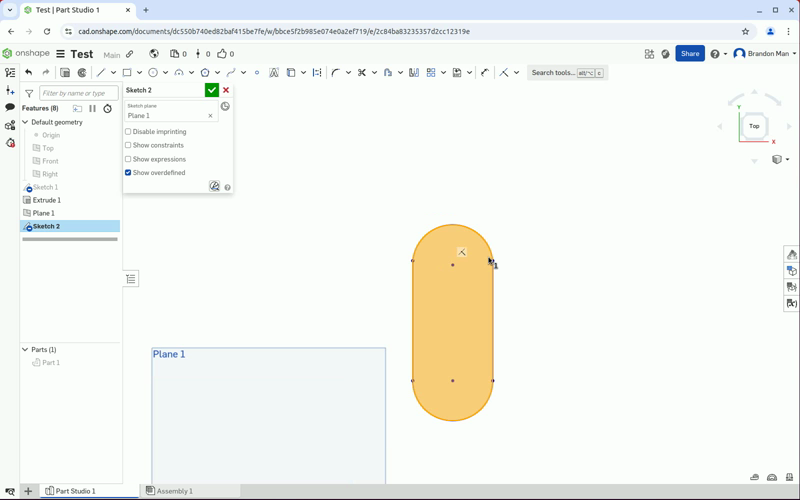
scroll(-6)
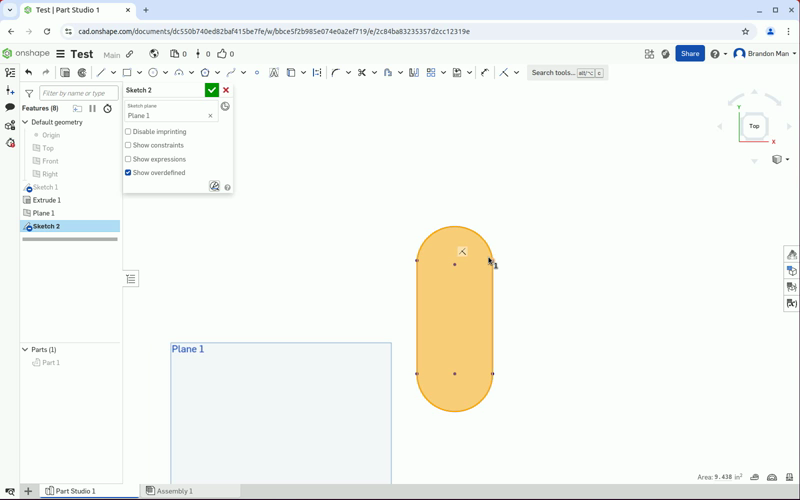
scroll(-6)
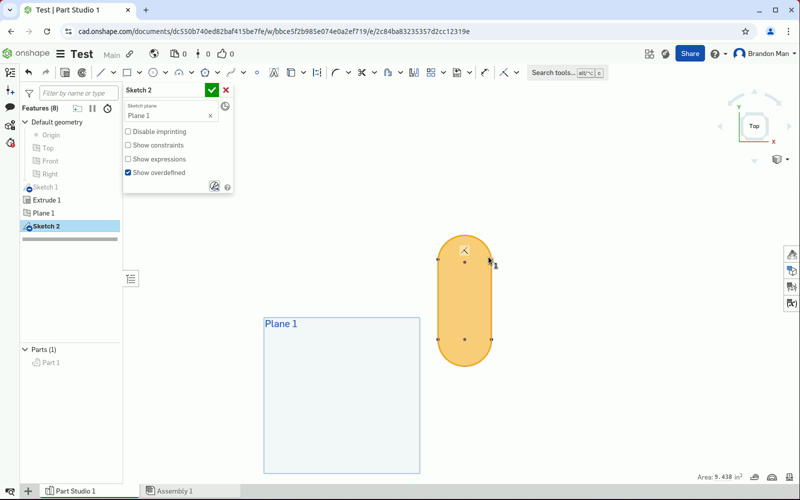
scroll(-6)
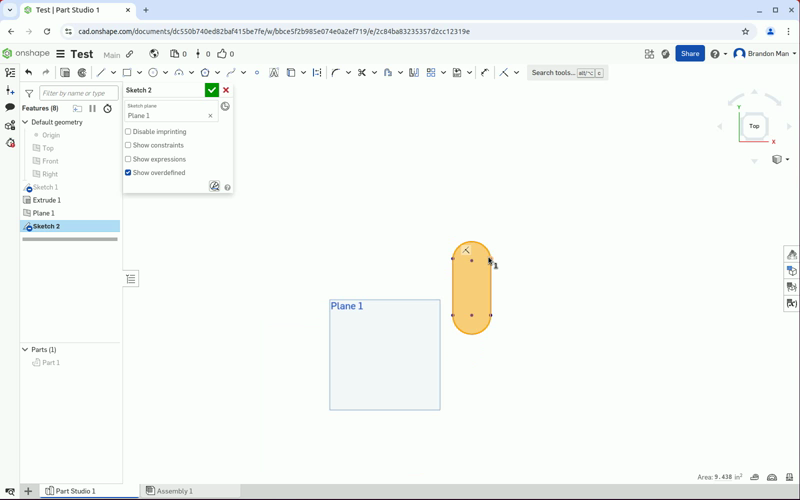
scroll(-6)
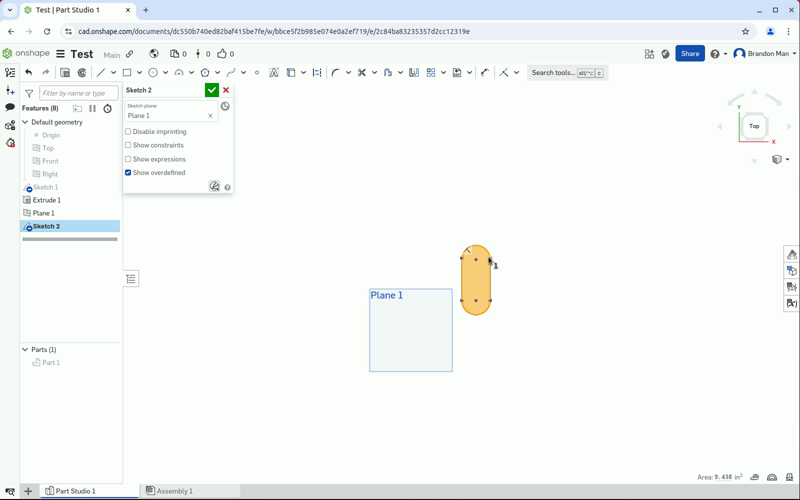
scroll(-6)
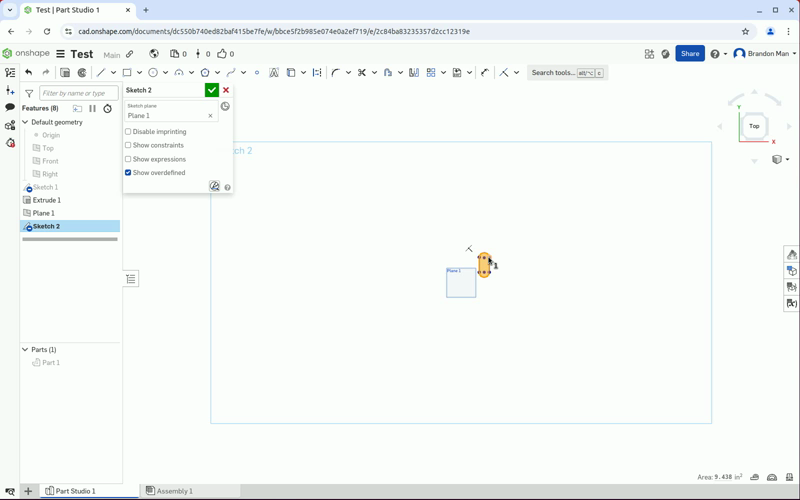
mouse_move(73, 352)
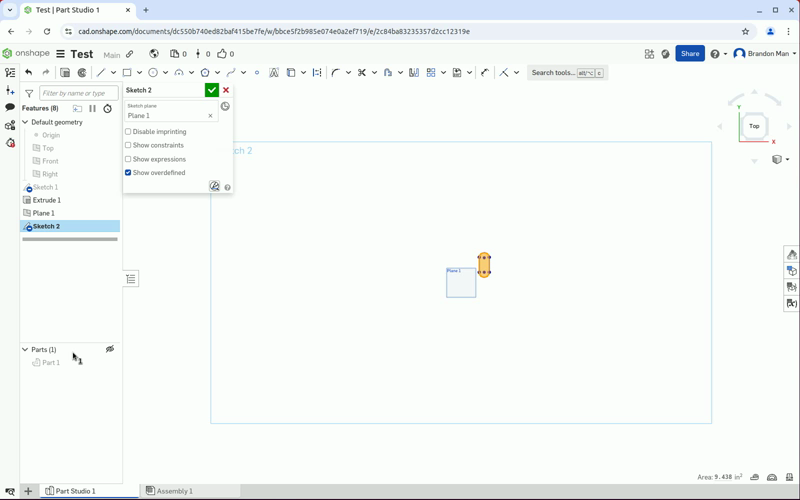
key(shift+y)
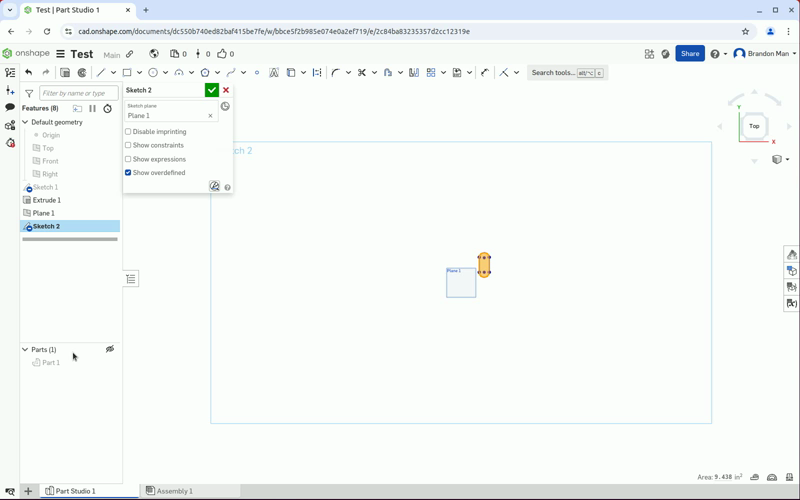
key(shift+e)
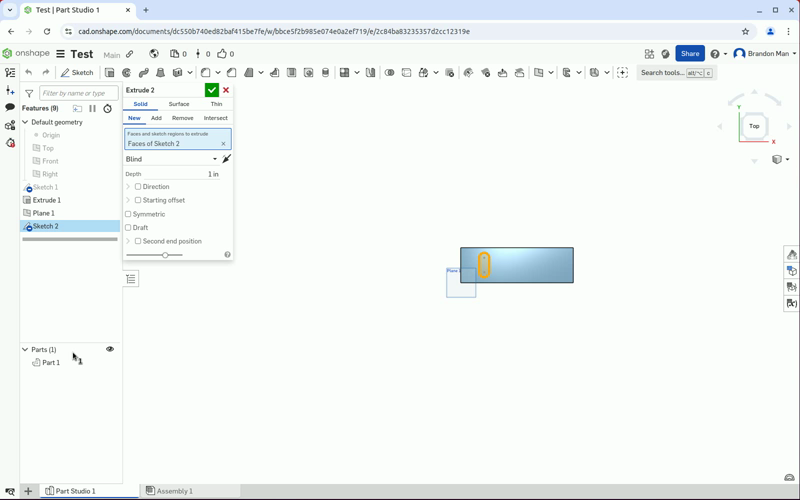
mouse_move(143, 106)
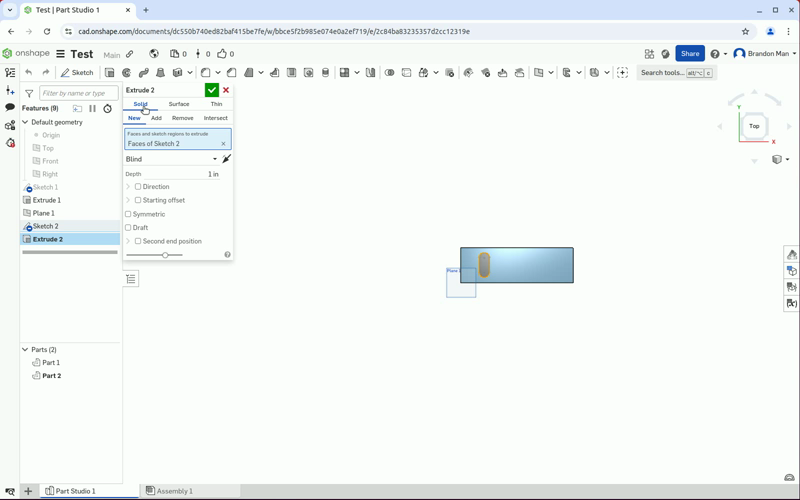
click(143, 106)
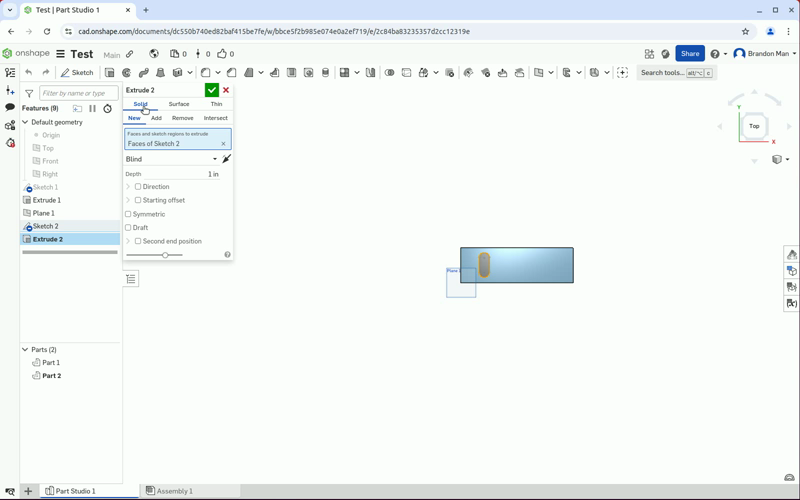
mouse_move(186, 120)
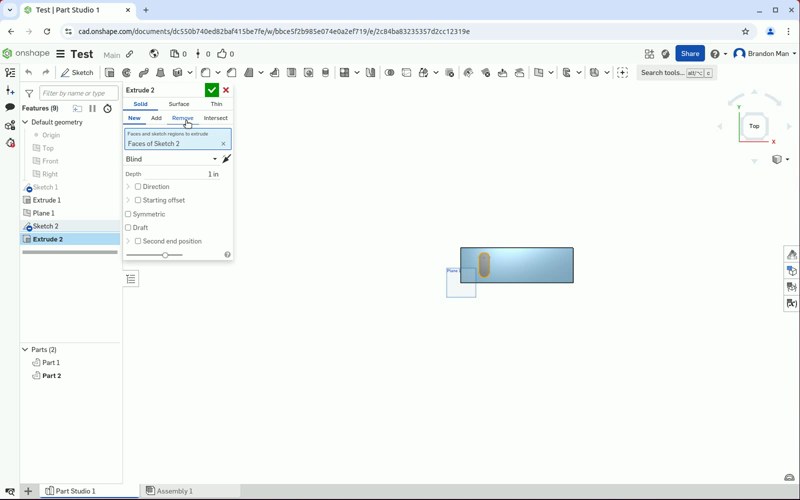
click(186, 120)
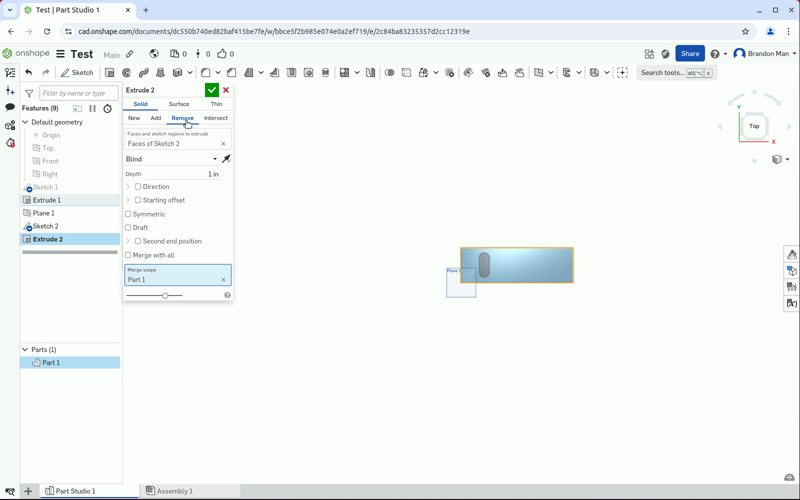
key(tab, 4)
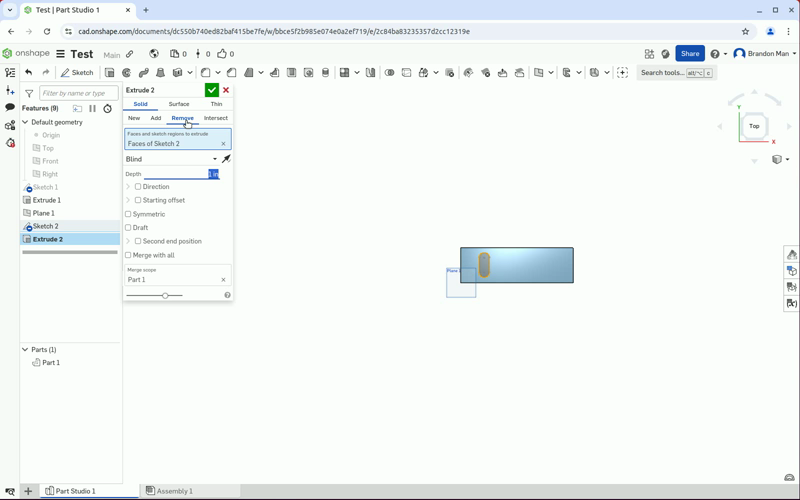
text(5.777)
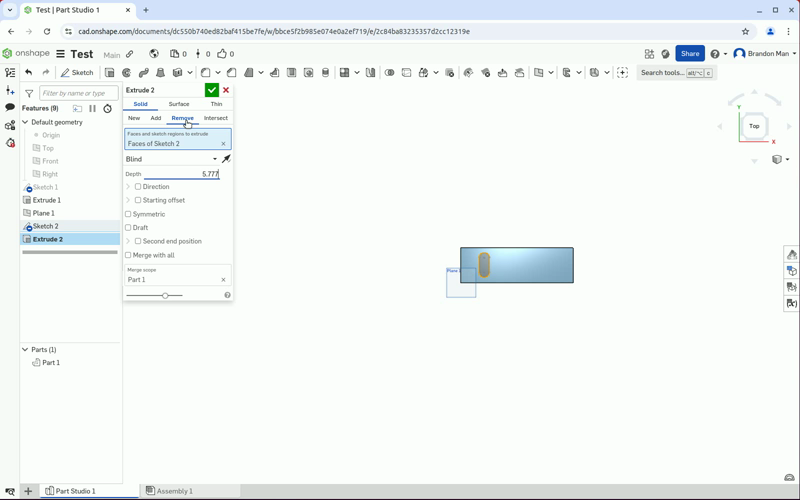
key(tab, 6)
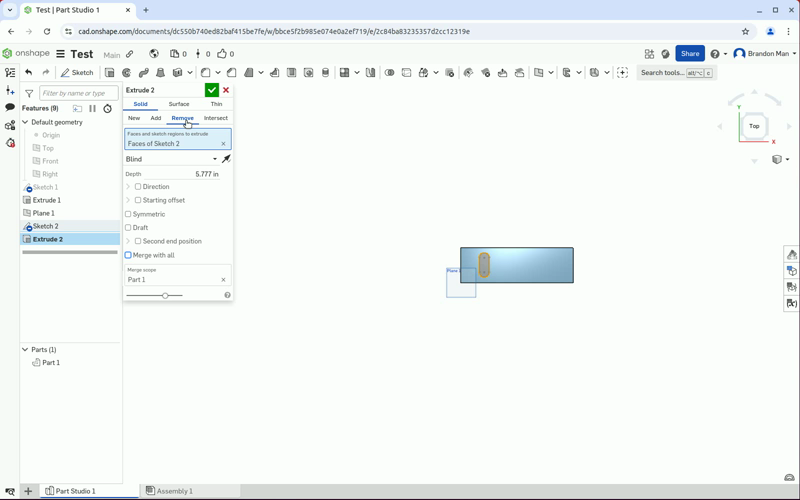
key(space)
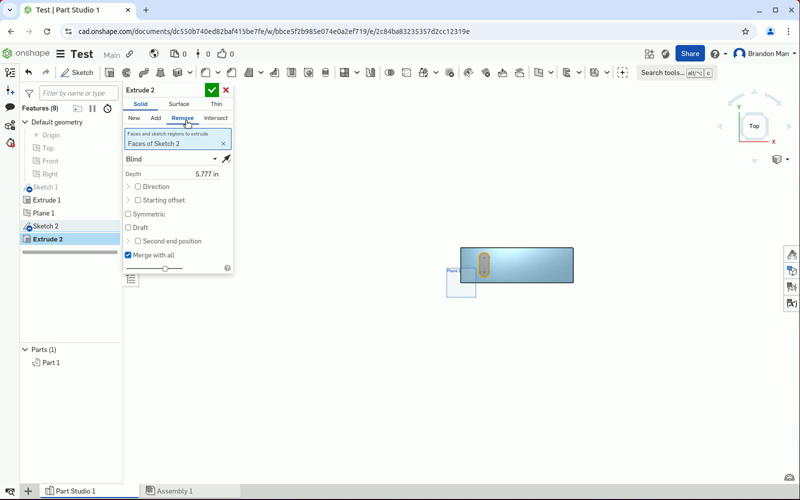
key(enter)
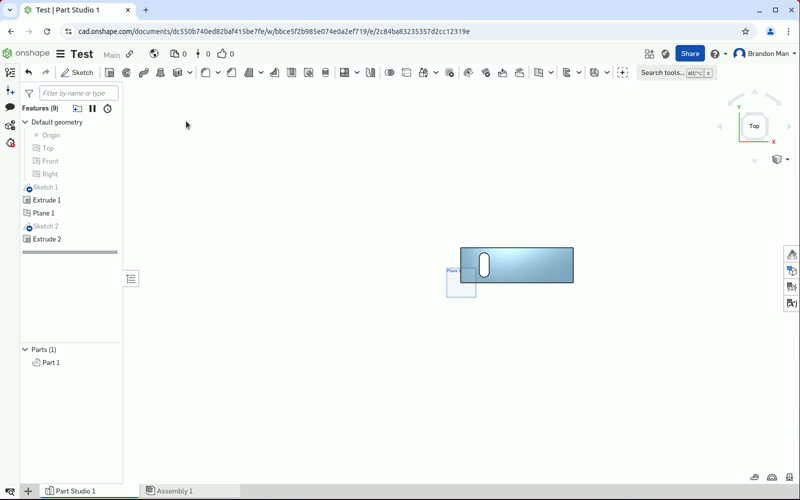
key(shift+h)
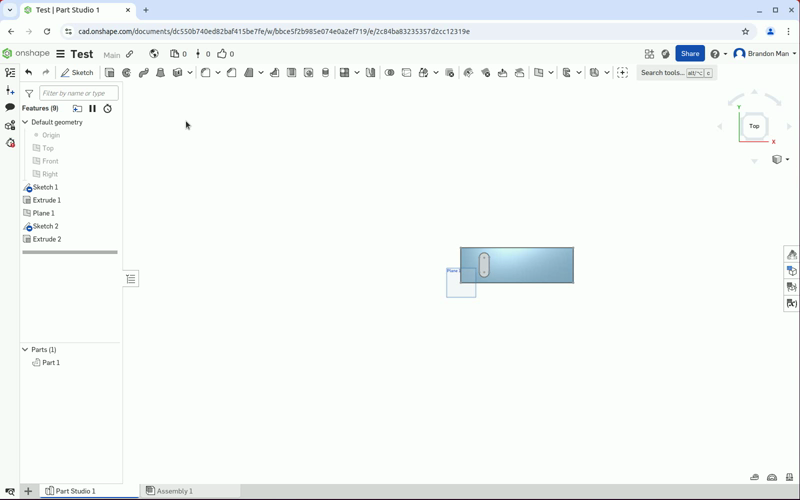
key(shift+h)
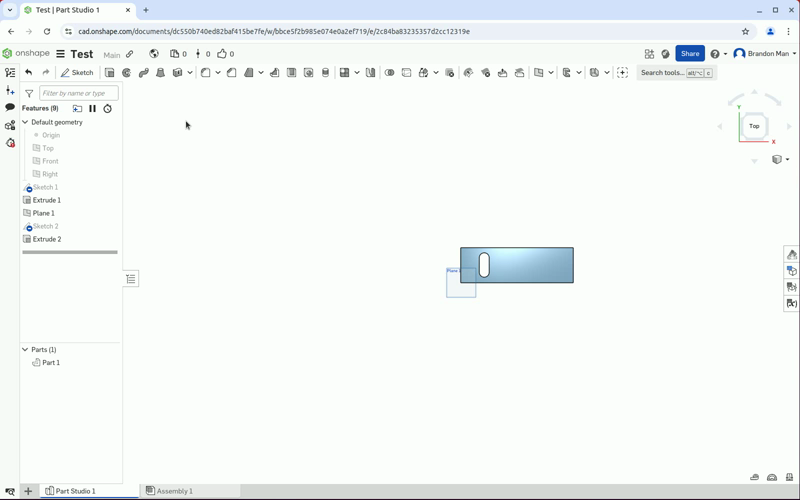
mouse_move(73, 189)
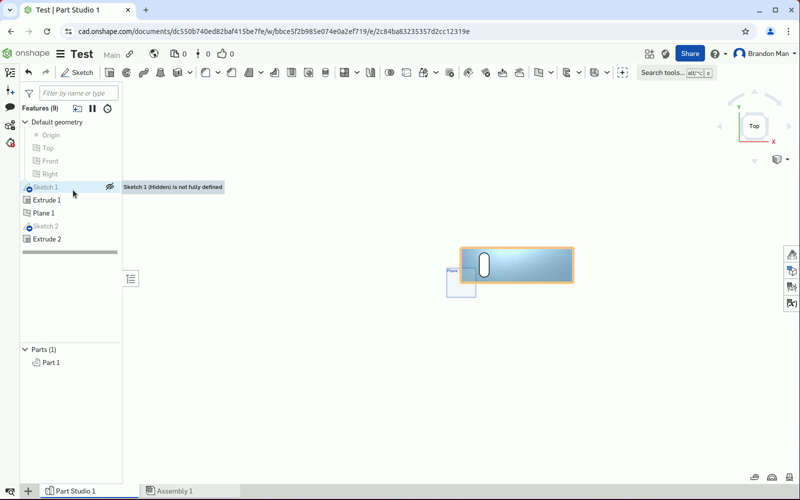
click(73, 189)
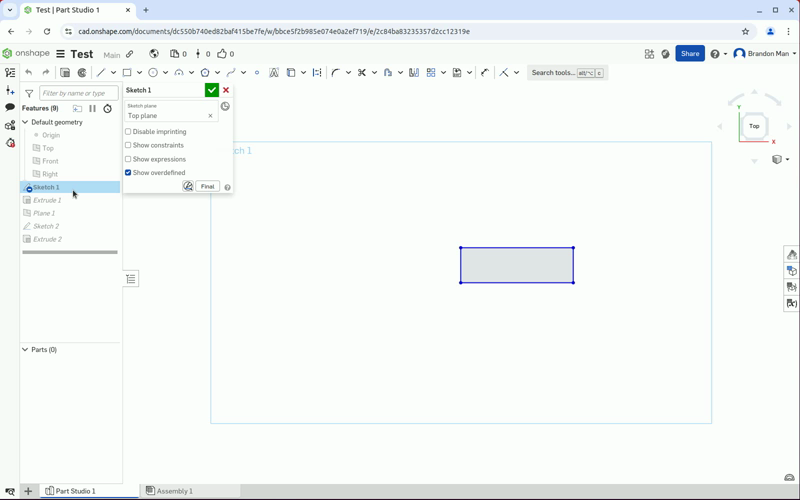
mouse_move(229, 92)
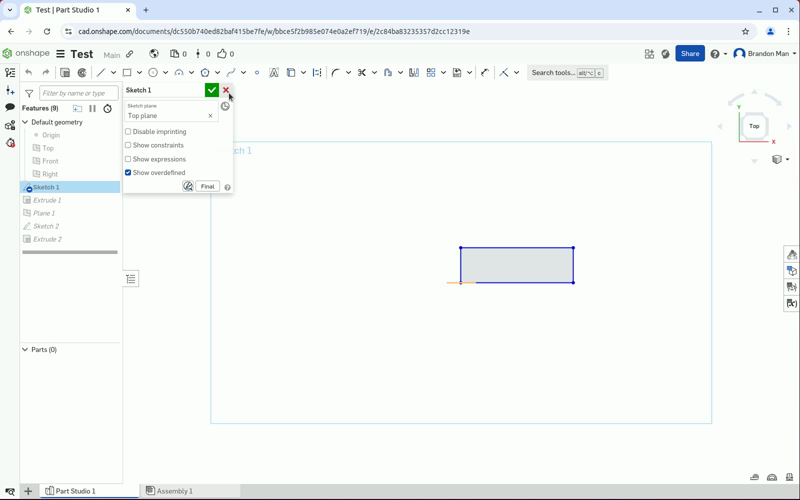
click(229, 92)
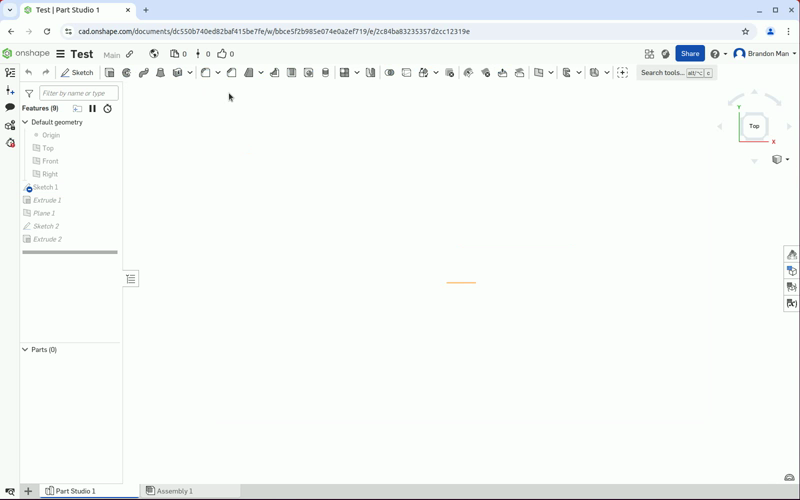
key(shift+s)
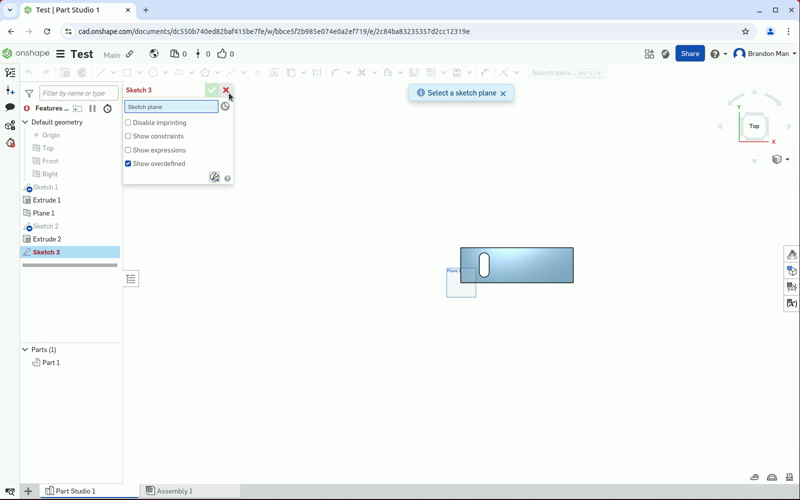
mouse_move(73, 215)
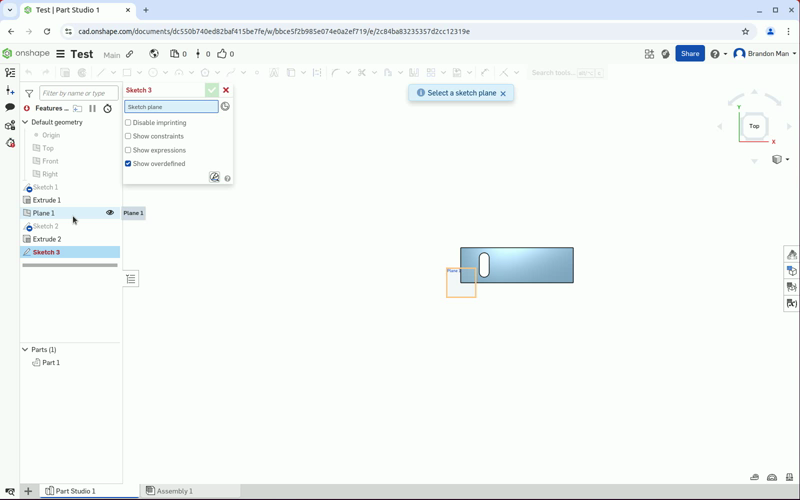
click(73, 215)
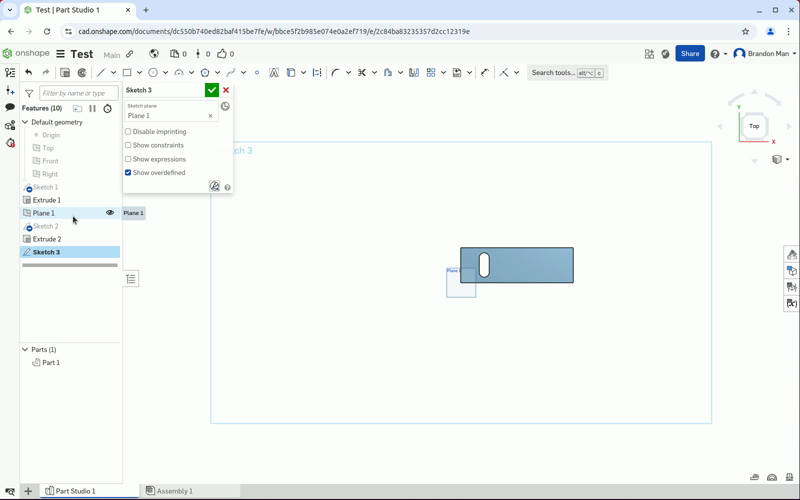
mouse_move(73, 352)
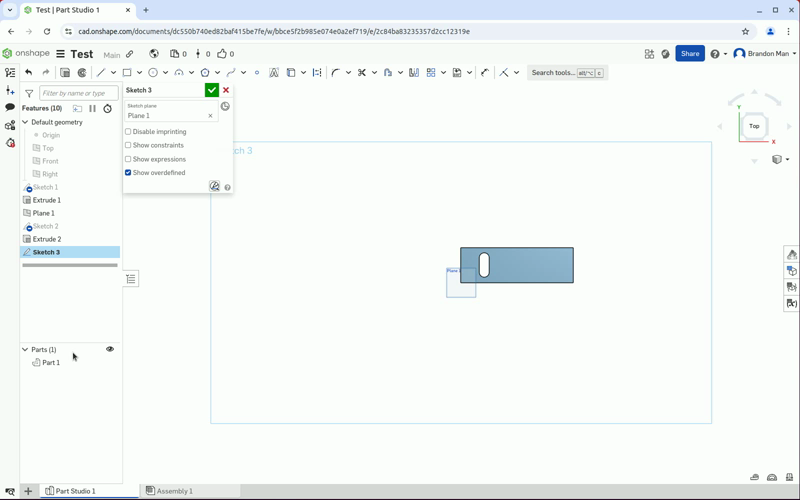
key(y)
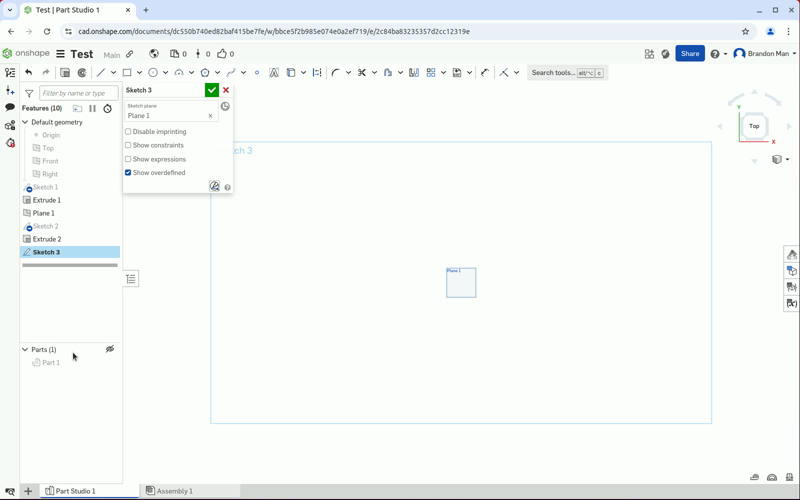
key(a)
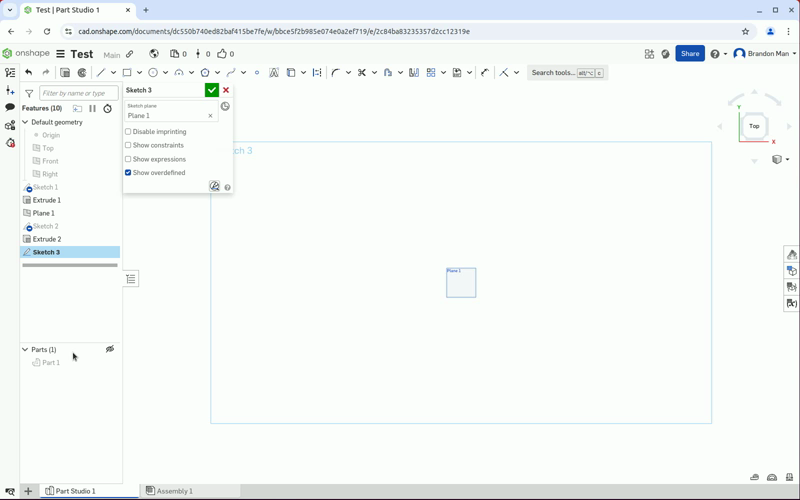
key_down(shift)
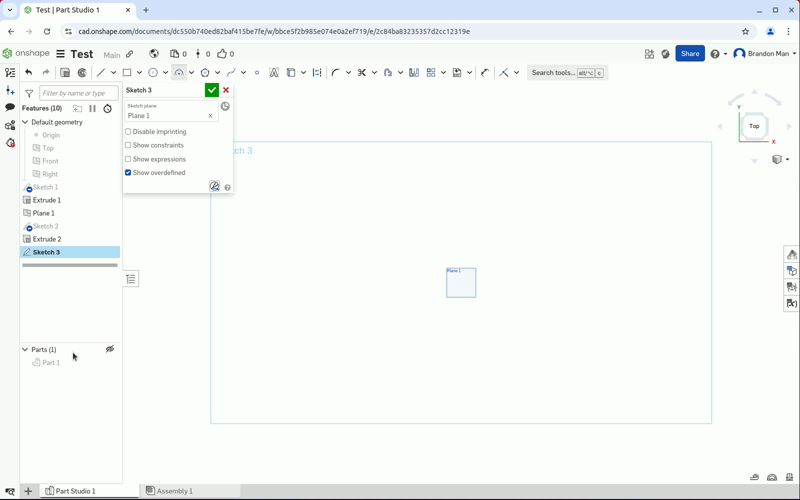
mouse_move(546, 272)
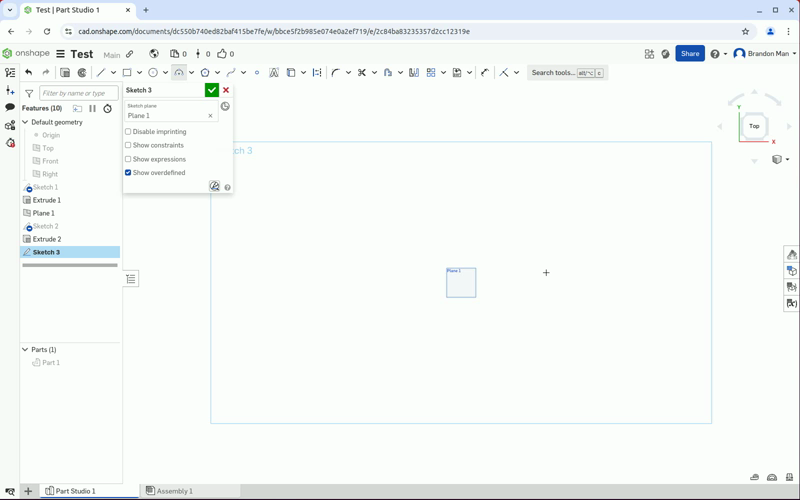
click(546, 272)
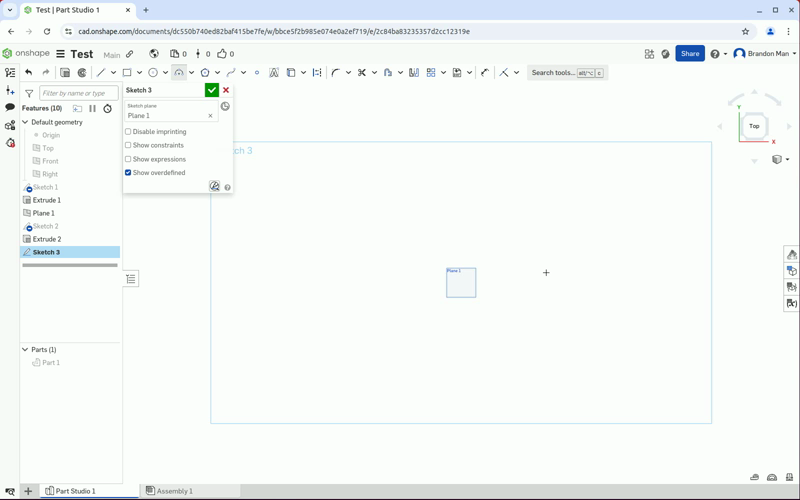
key_up(shift)
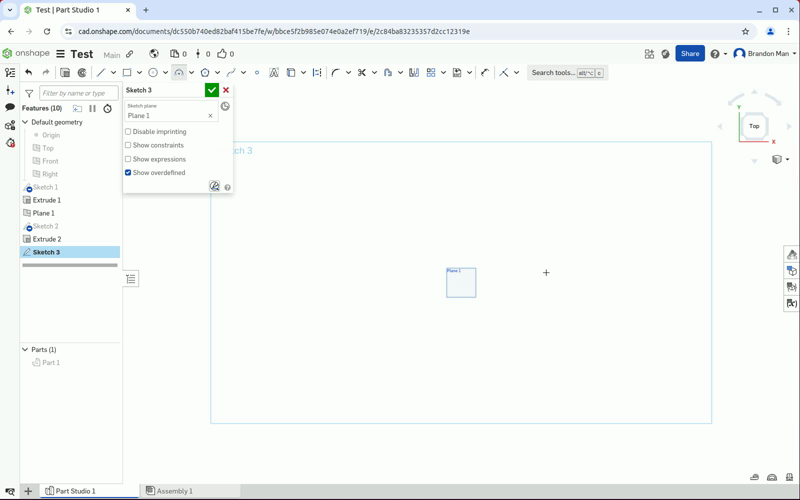
key_down(shift)
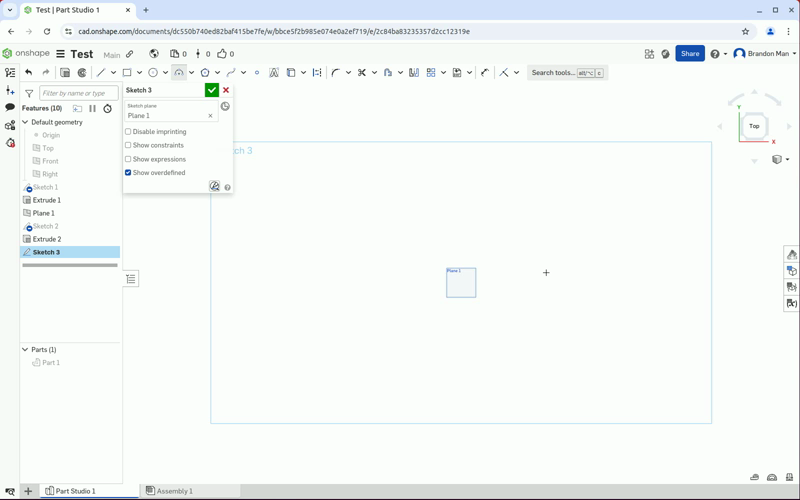
mouse_move(555, 272)
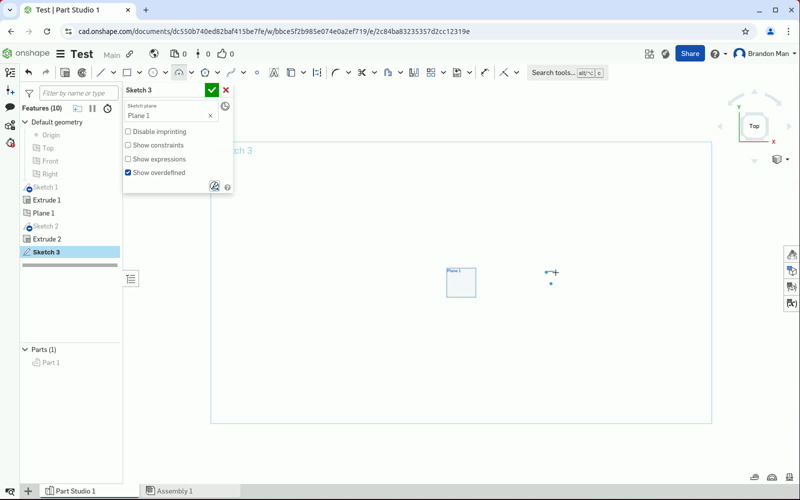
click(555, 272)
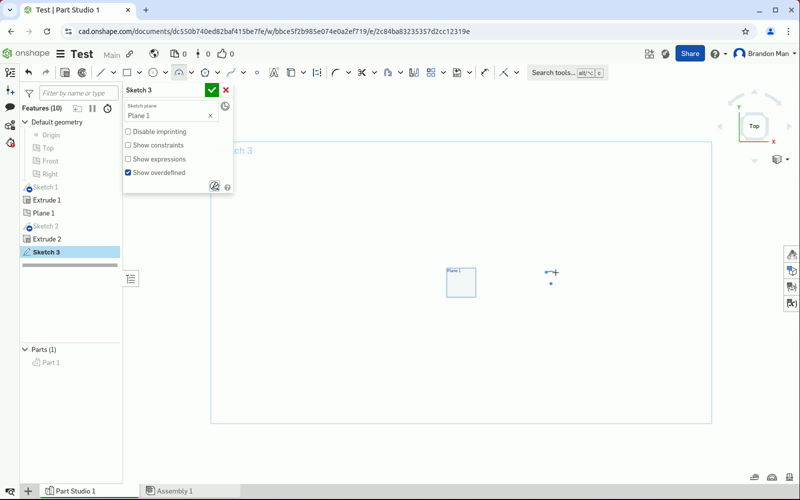
mouse_move(551, 277)
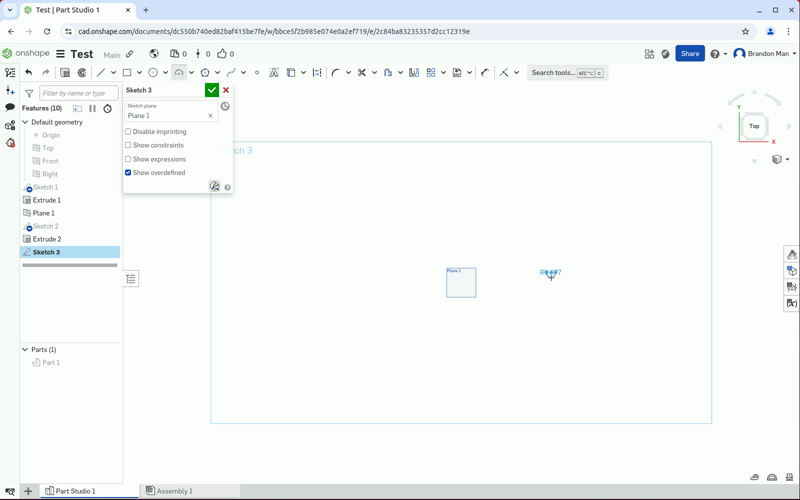
click(551, 277)
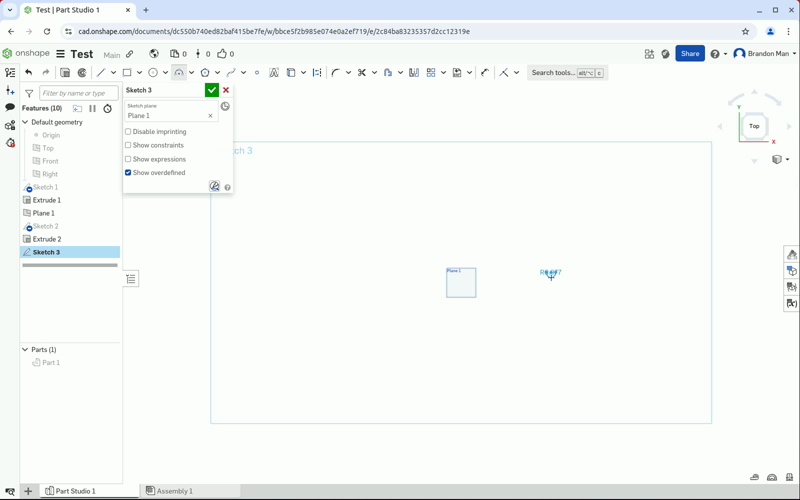
key_up(shift)
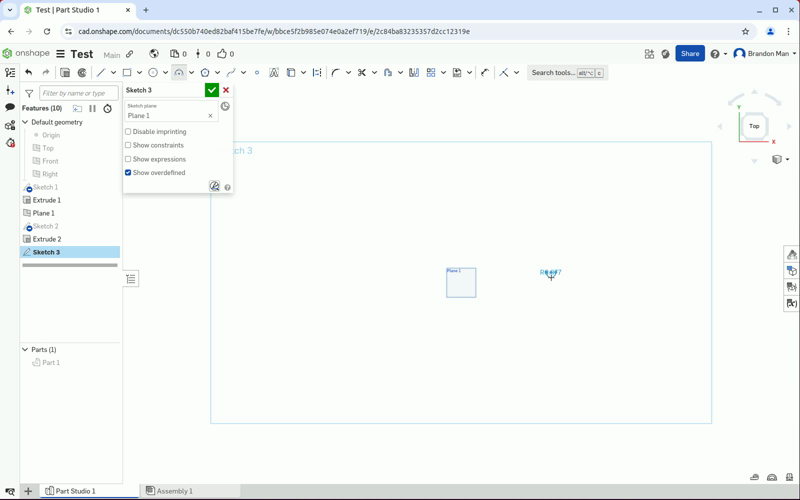
key(esc)
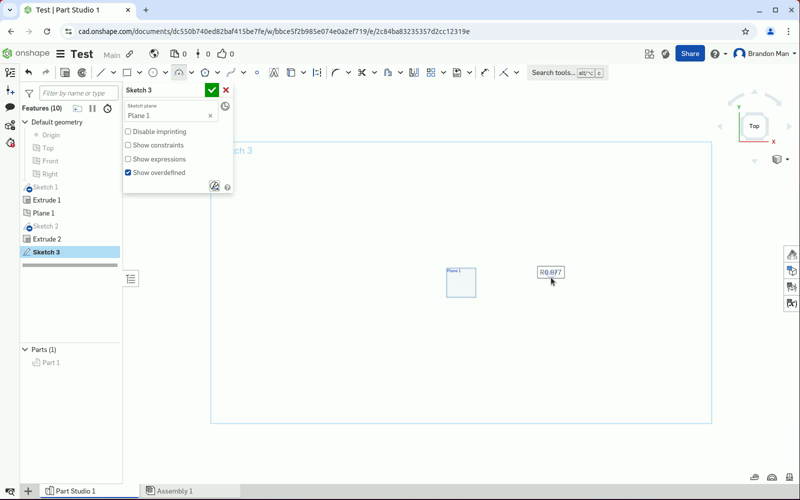
key(l)
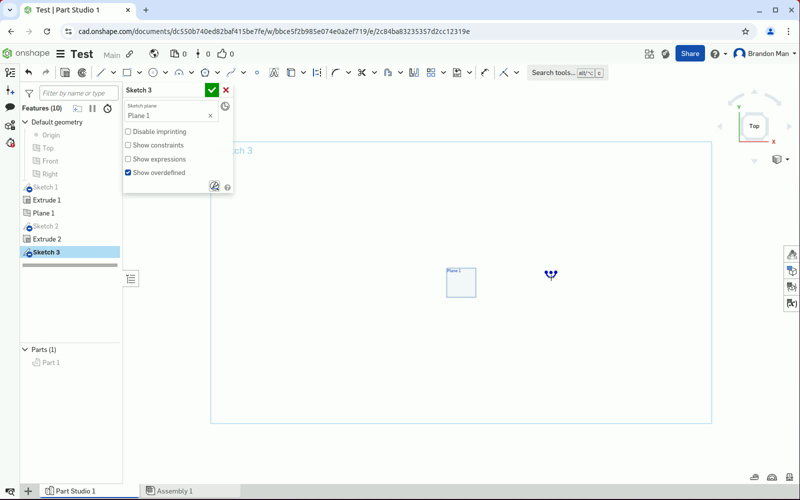
mouse_move(555, 272)
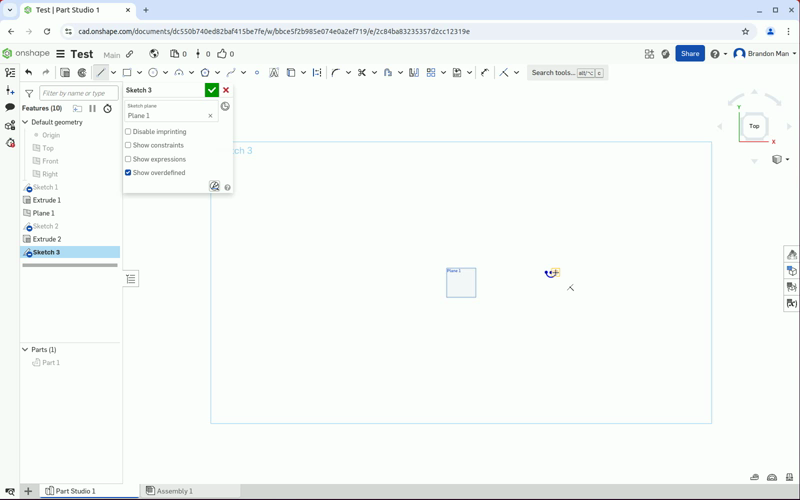
click(555, 272)
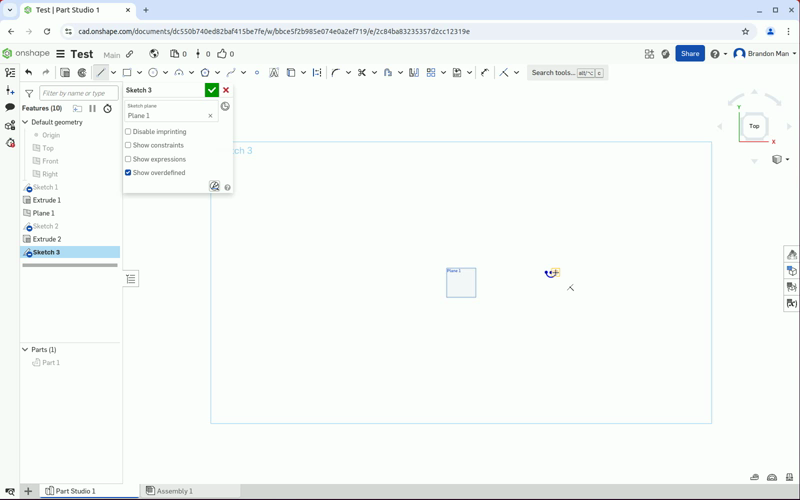
key_down(shift)
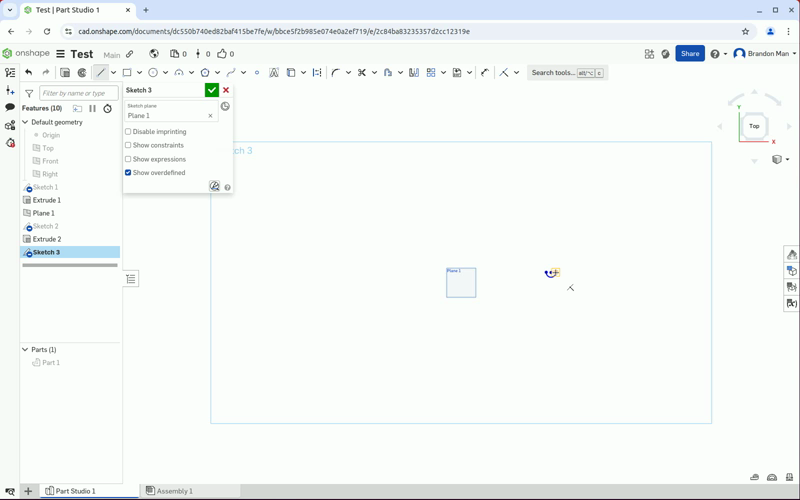
mouse_move(585, 272)
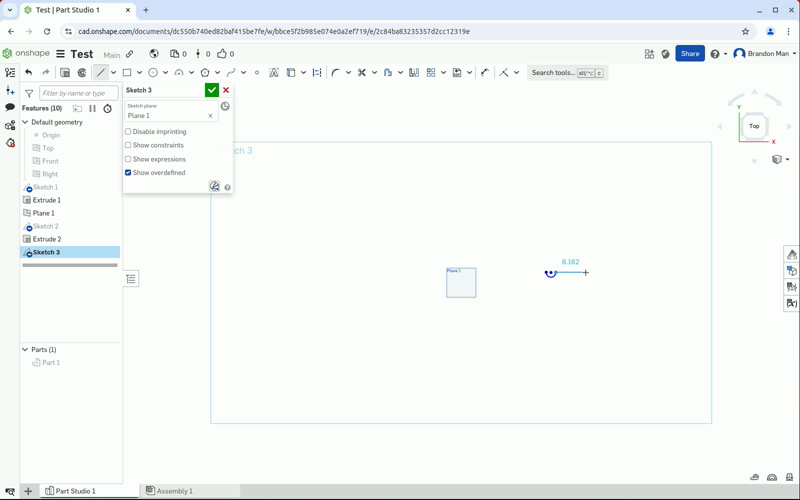
mouse_move(555, 257)
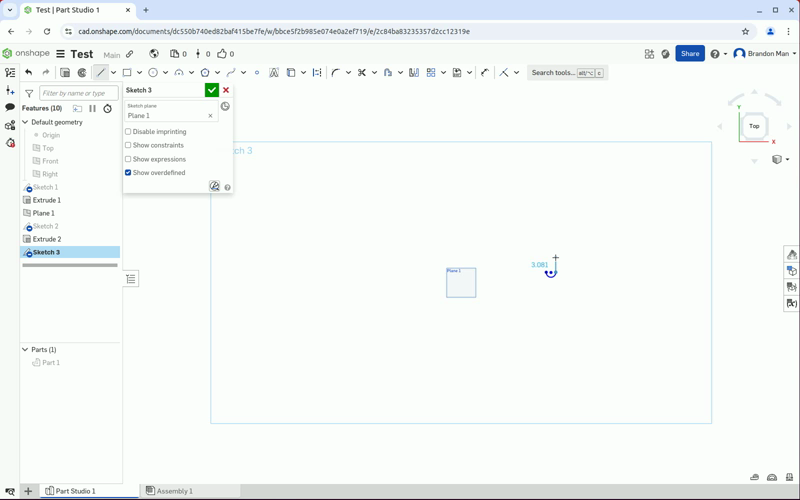
click(555, 257)
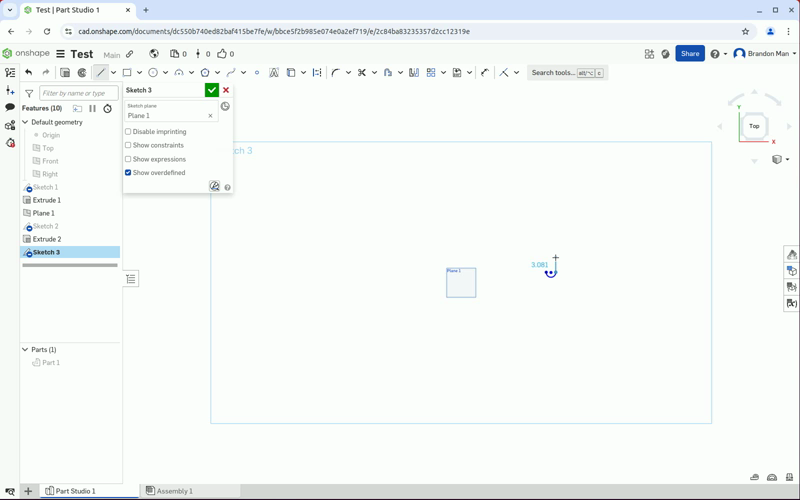
key_up(shift)
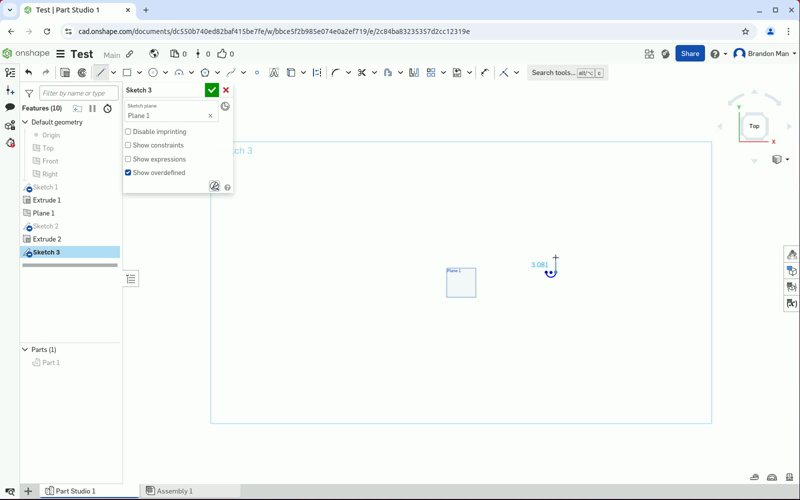
key(esc)
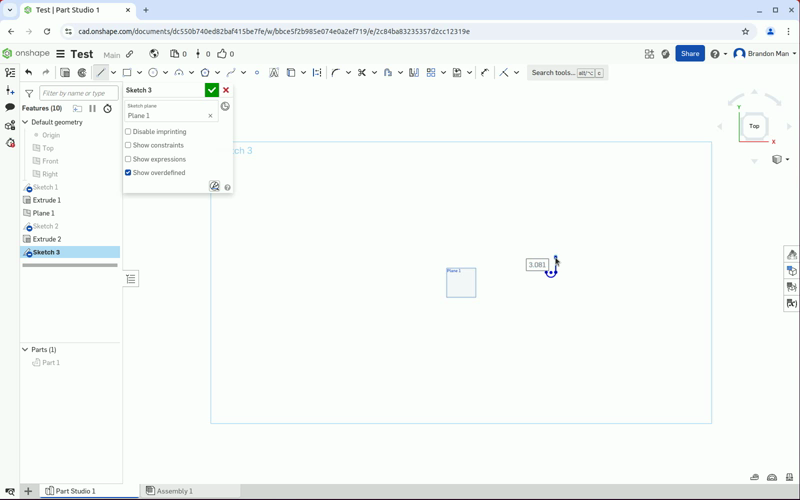
key(a)
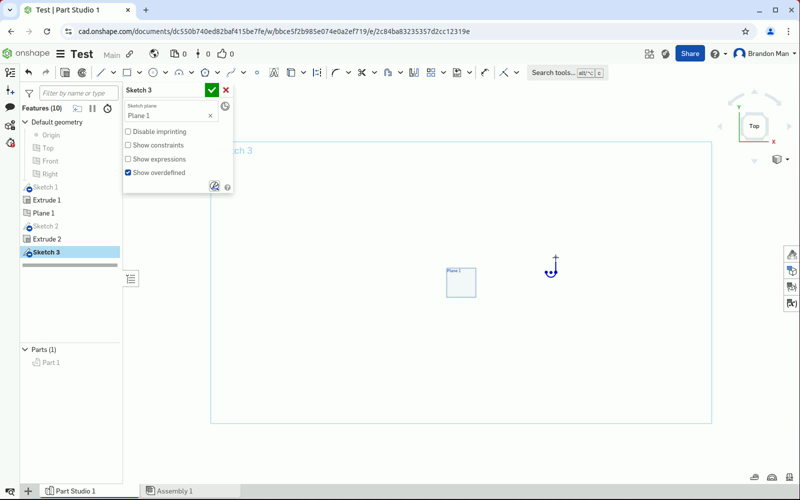
mouse_move(555, 257)
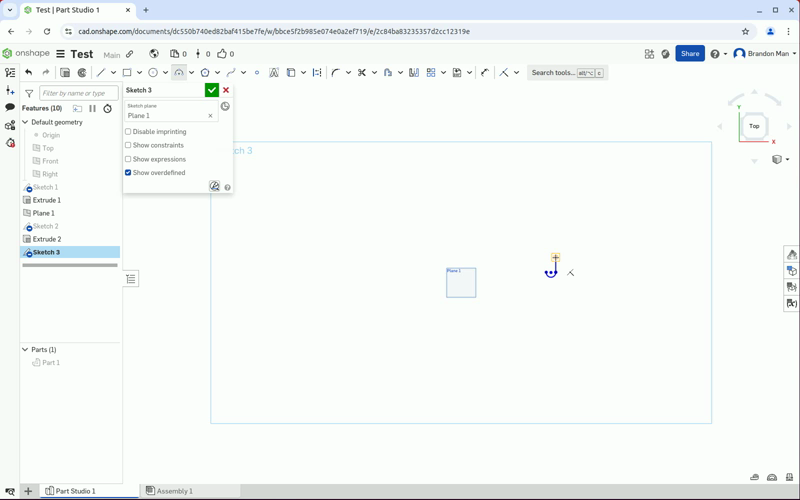
click(555, 257)
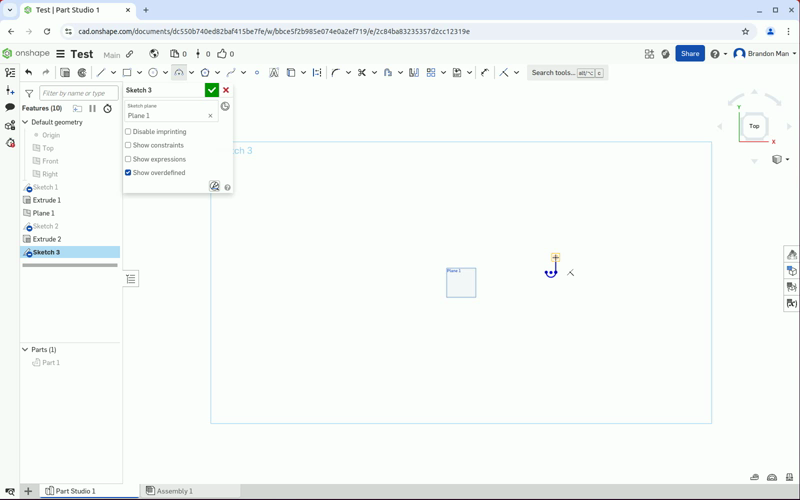
key_down(shift)
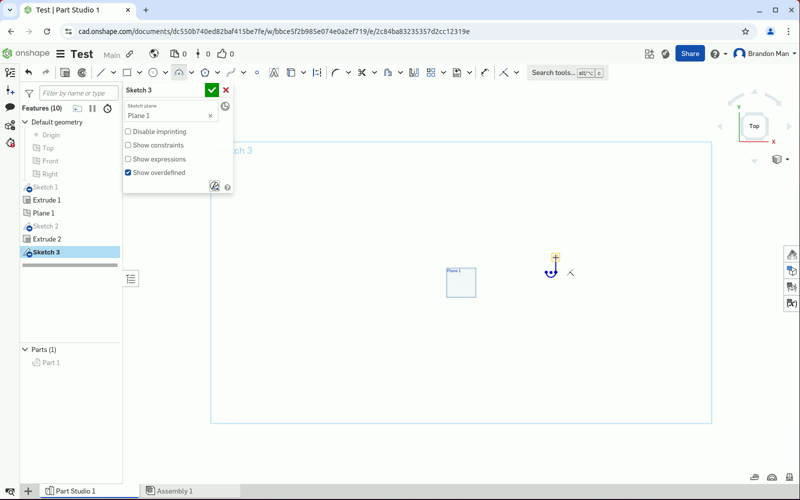
mouse_move(546, 257)
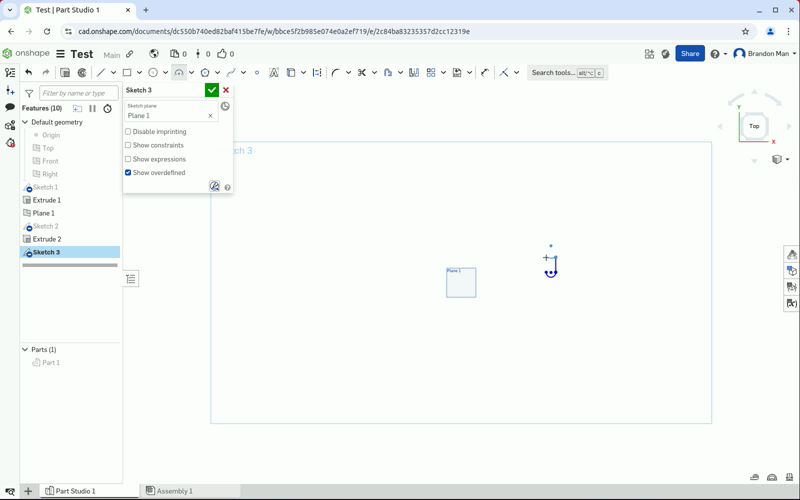
click(546, 257)
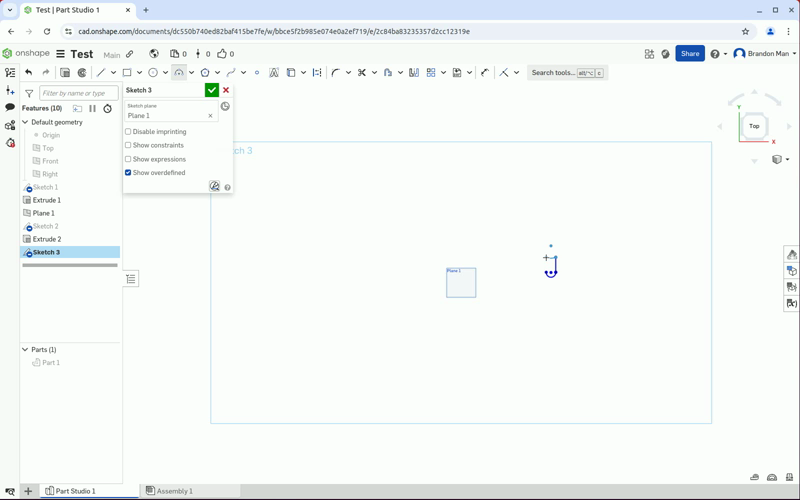
mouse_move(551, 252)
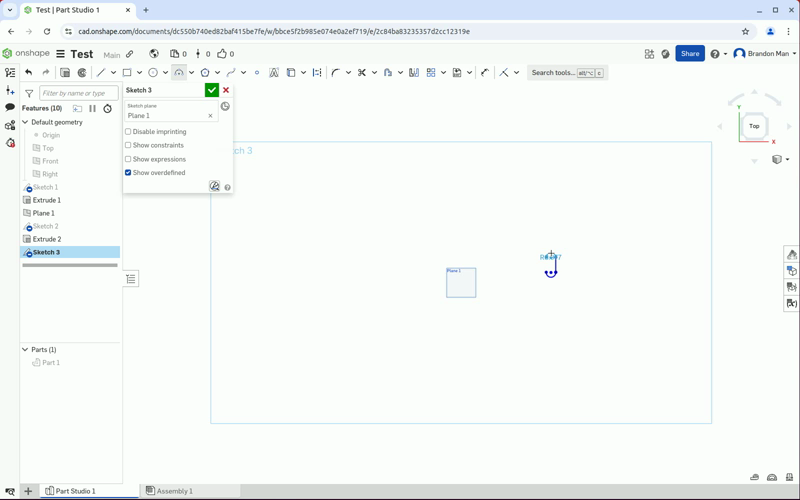
click(551, 252)
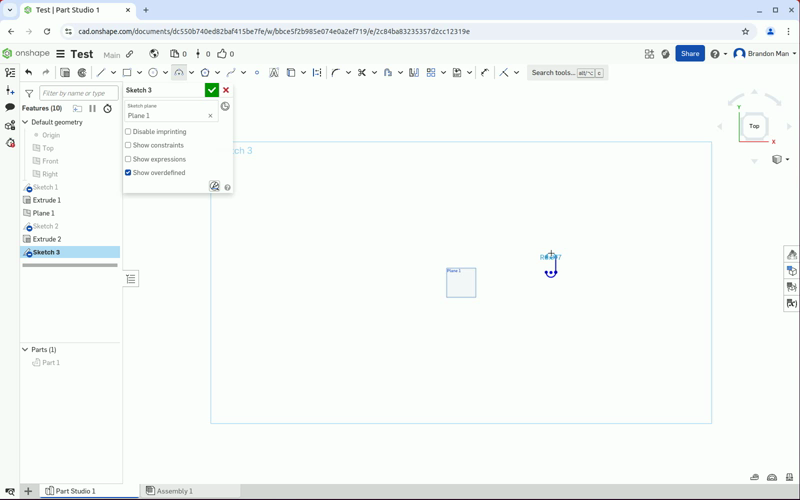
key_up(shift)
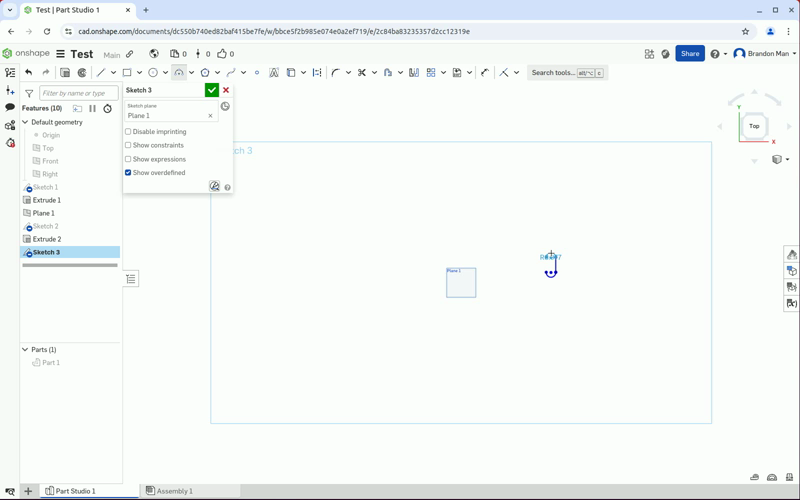
key(esc)
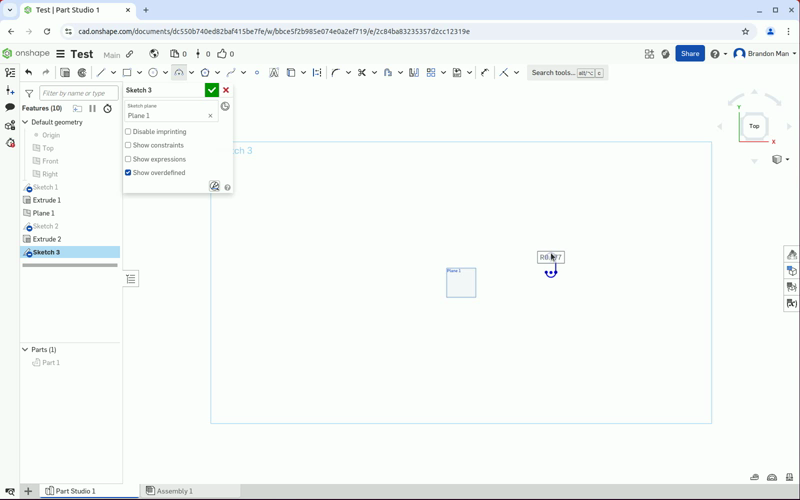
key(l)
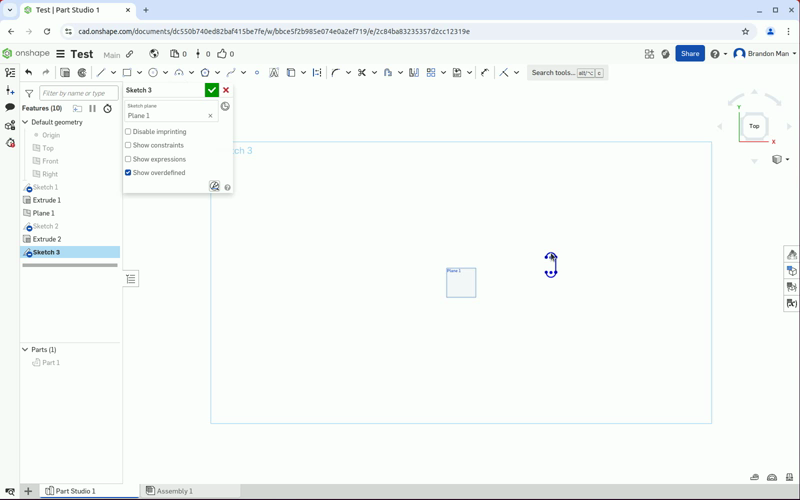
mouse_move(546, 257)
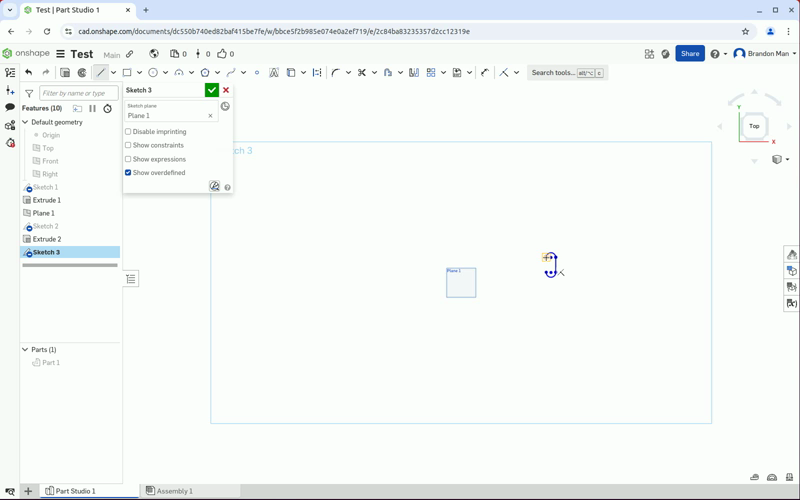
click(546, 257)
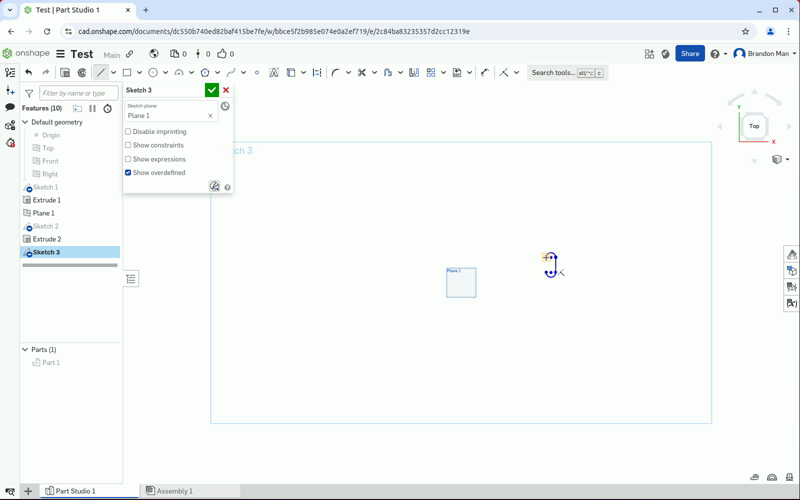
mouse_move(576, 257)
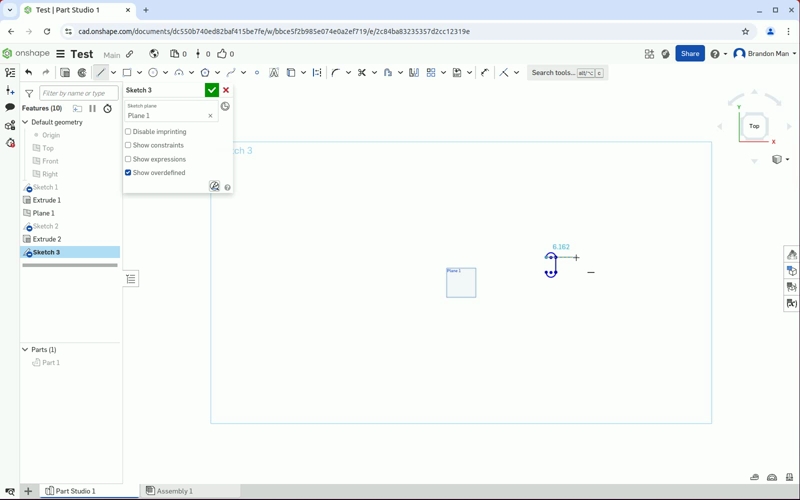
key_down(shift)
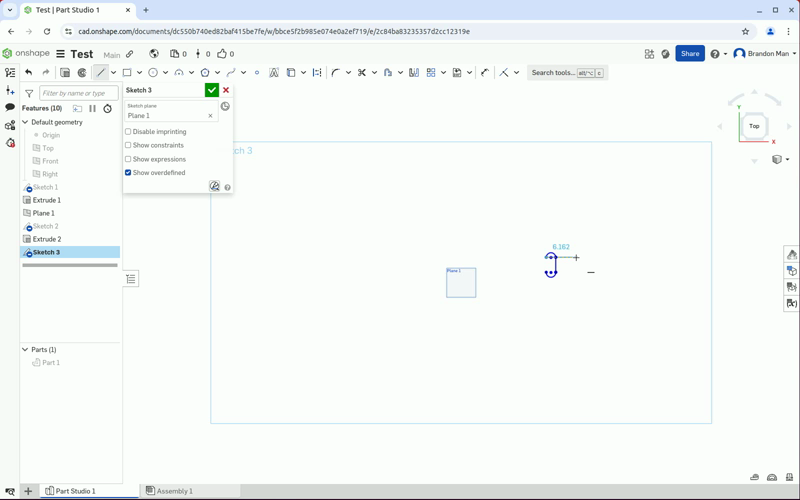
mouse_move(546, 272)
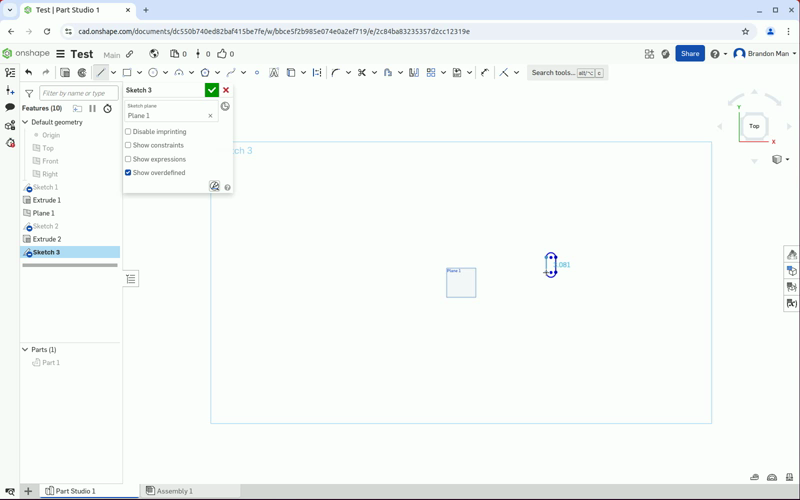
key_up(shift)
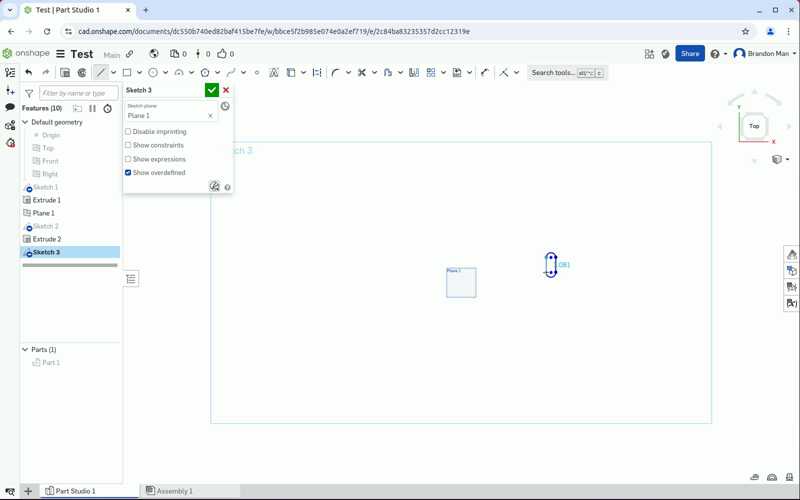
click(546, 272)
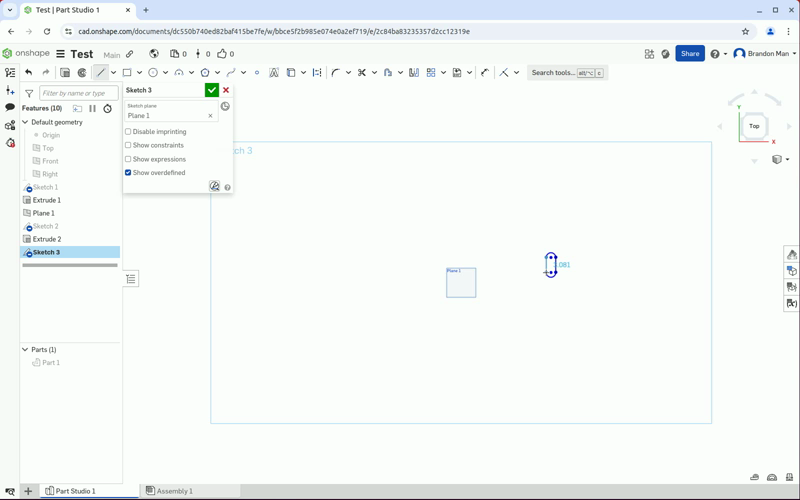
key(esc)
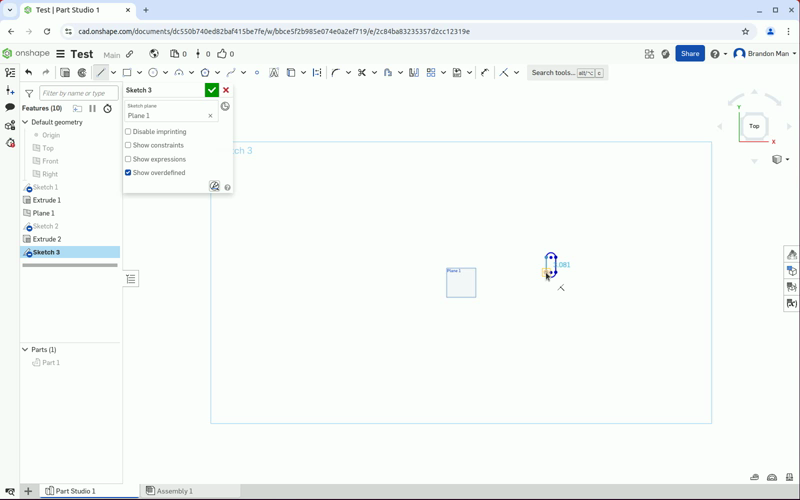
mouse_move(547, 272)
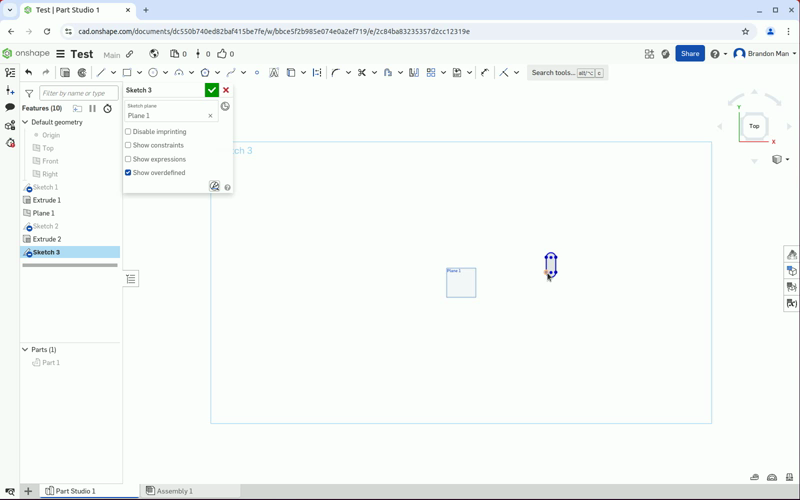
scroll(6)
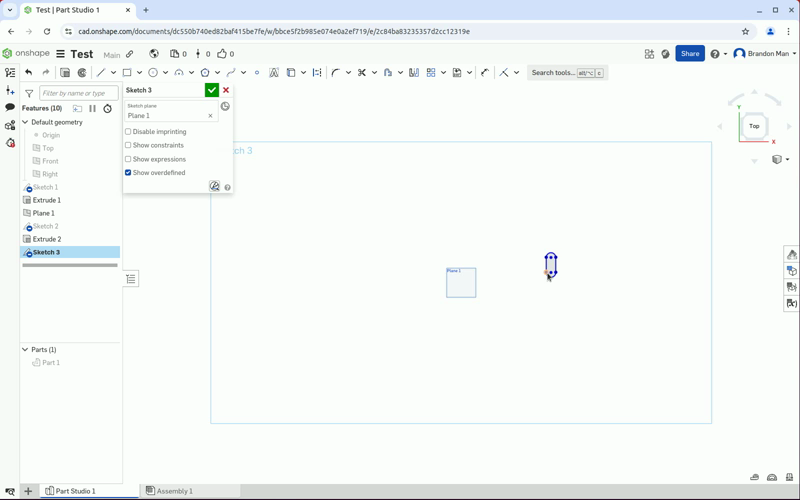
scroll(6)
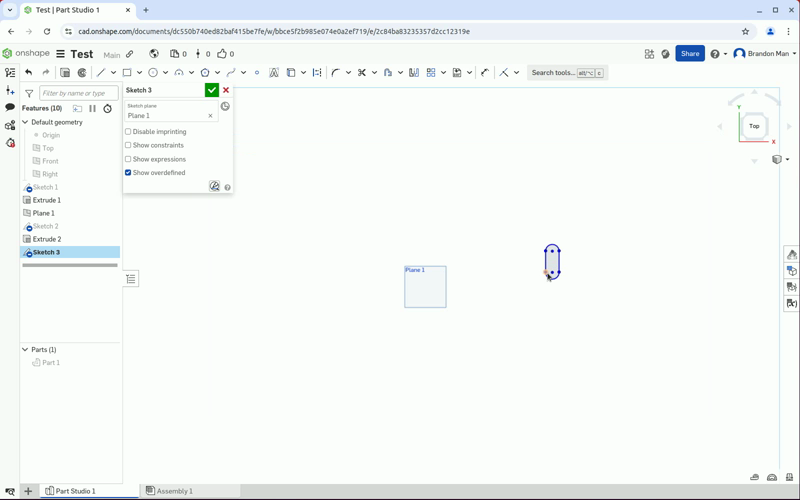
scroll(6)
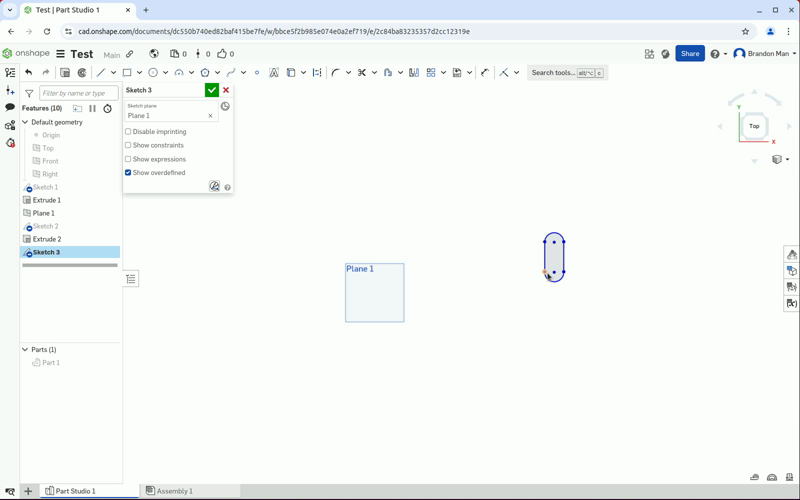
scroll(6)
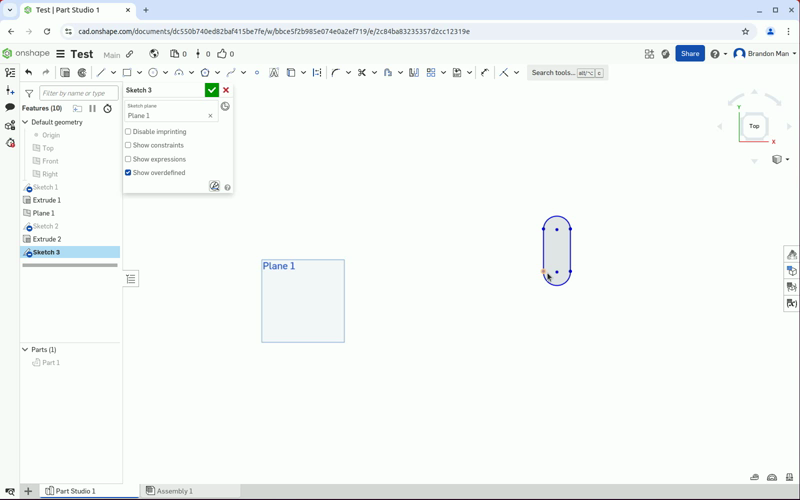
scroll(6)
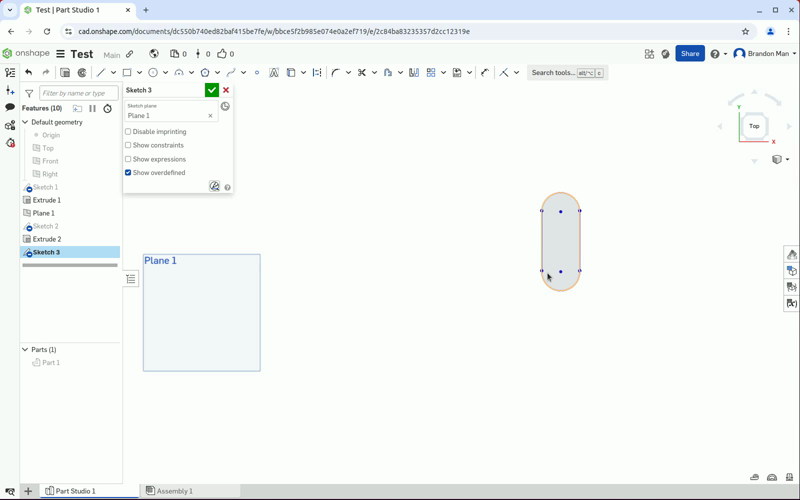
scroll(6)
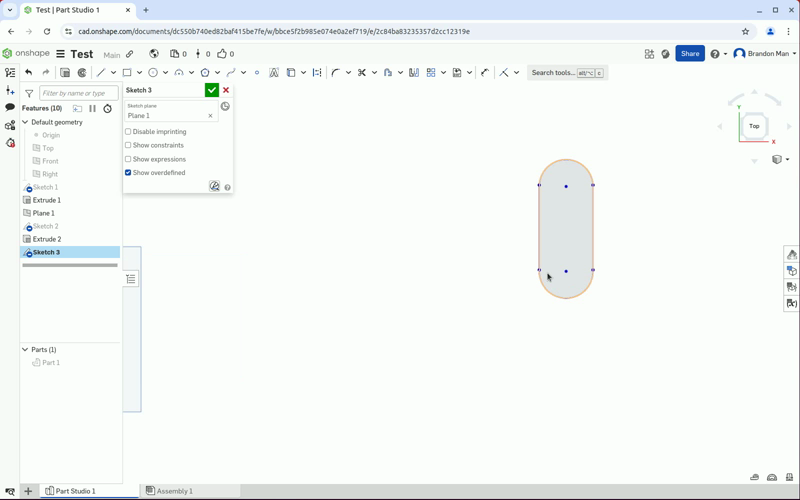
scroll(6)
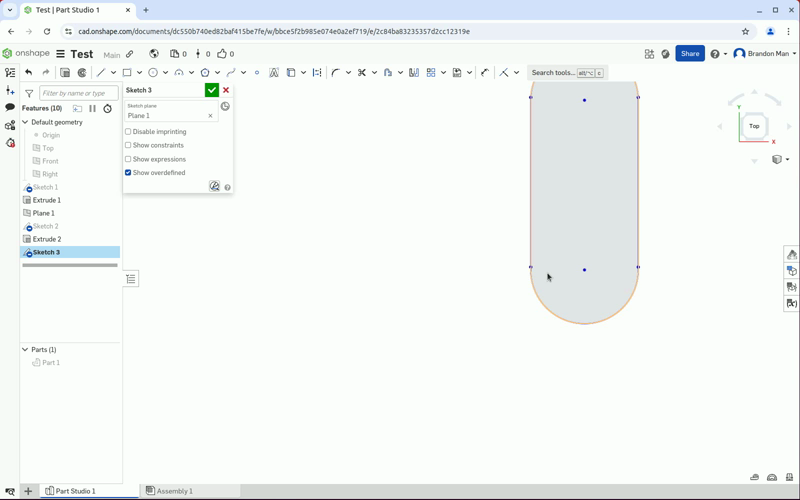
click(547, 272)
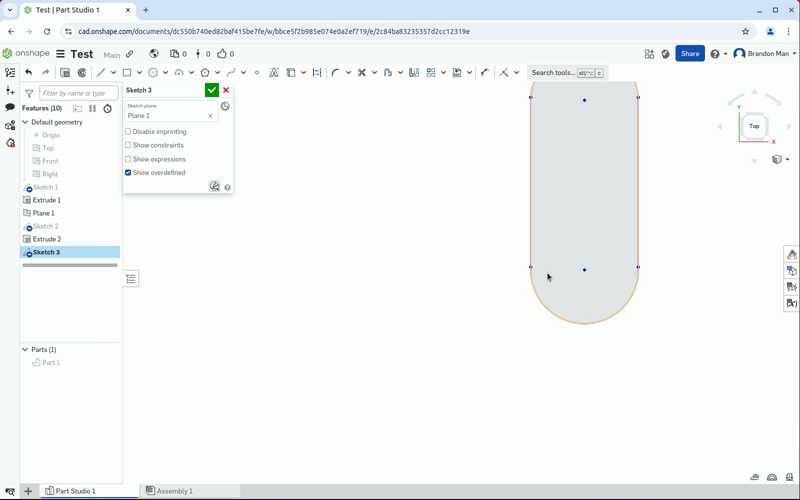
scroll(-6)
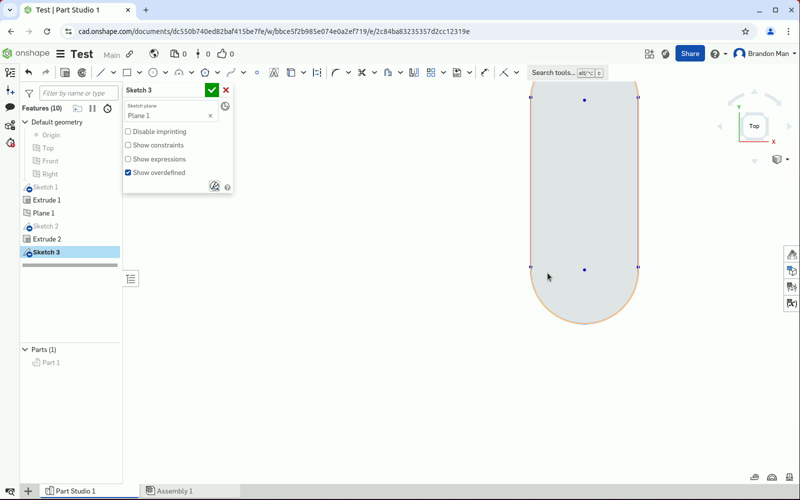
scroll(-6)
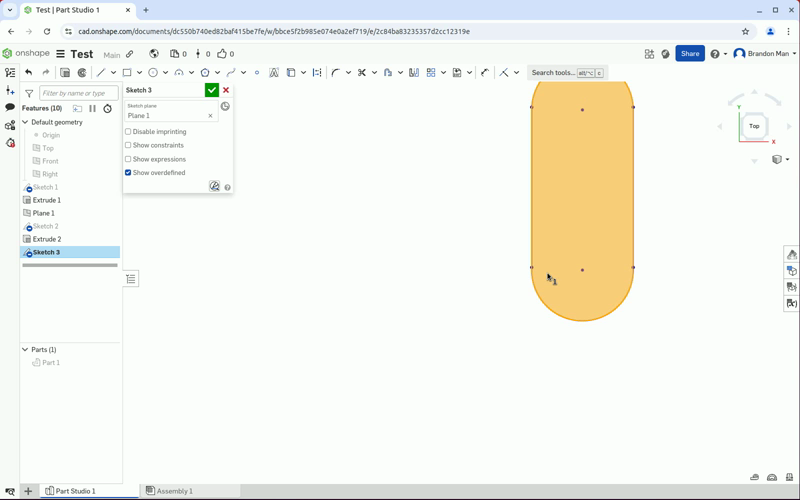
scroll(-6)
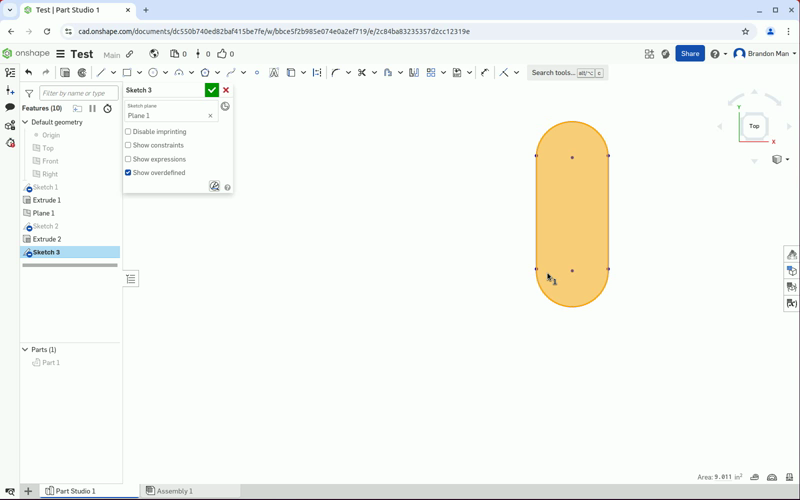
scroll(-6)
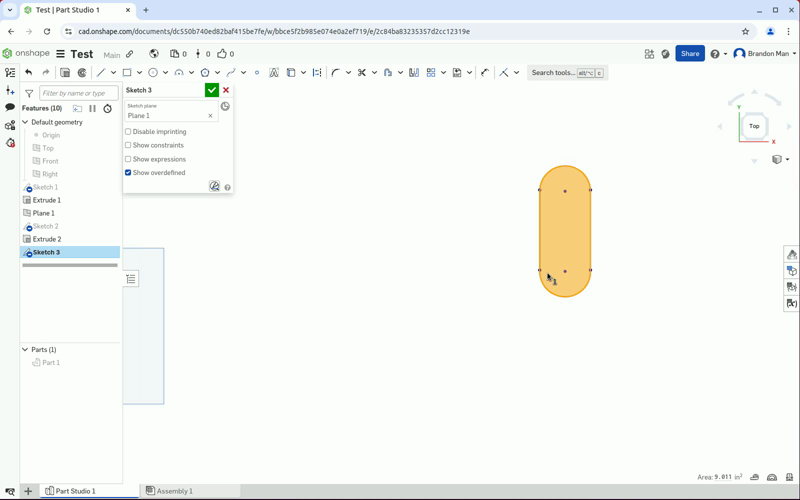
scroll(-6)
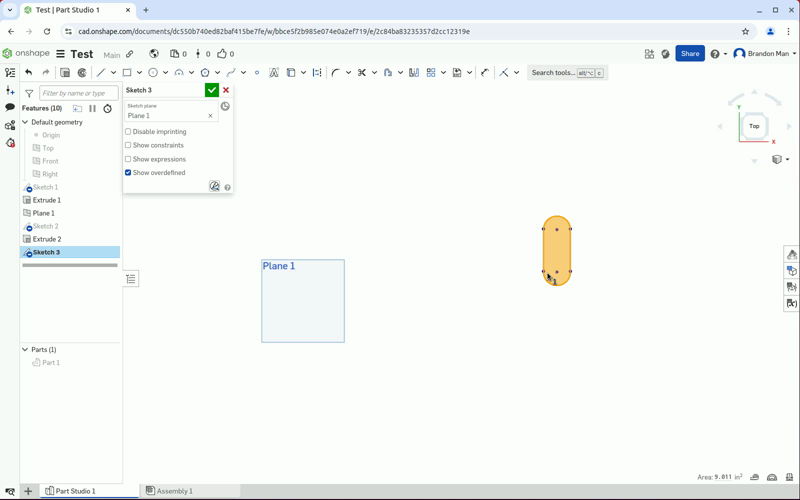
scroll(-6)
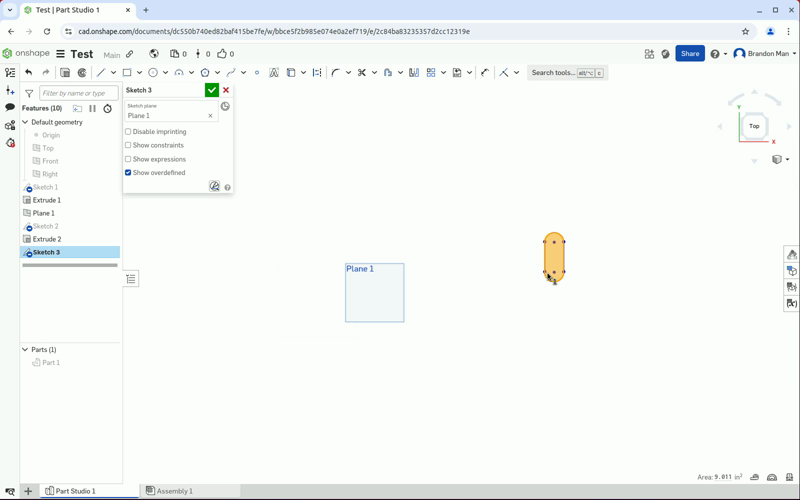
scroll(-6)
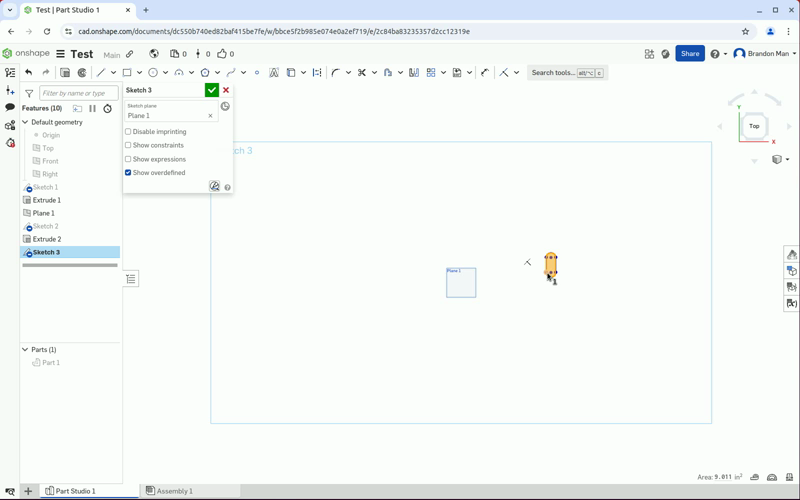
mouse_move(73, 352)
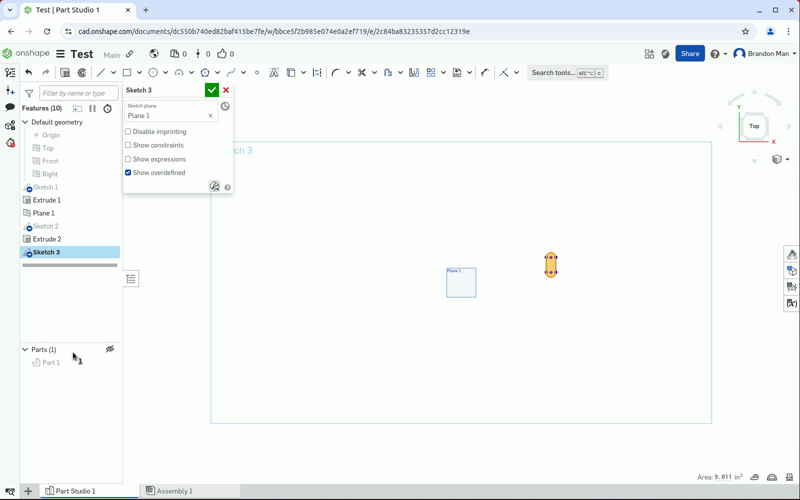
key(shift+y)
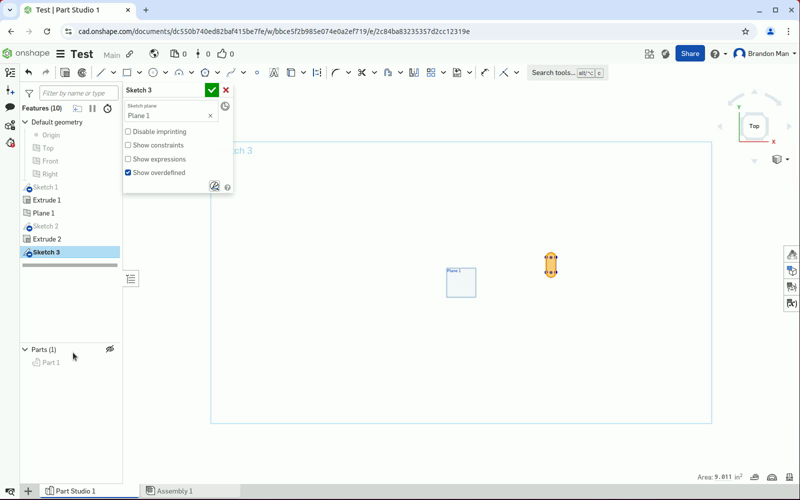
key(shift+e)
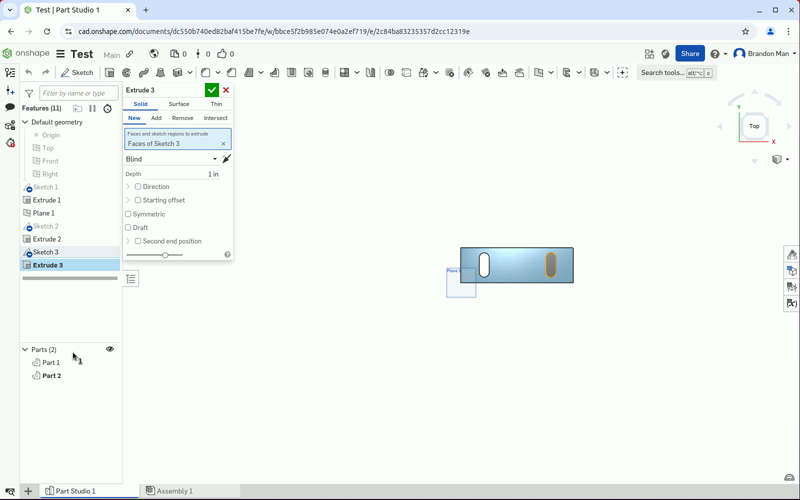
mouse_move(143, 106)
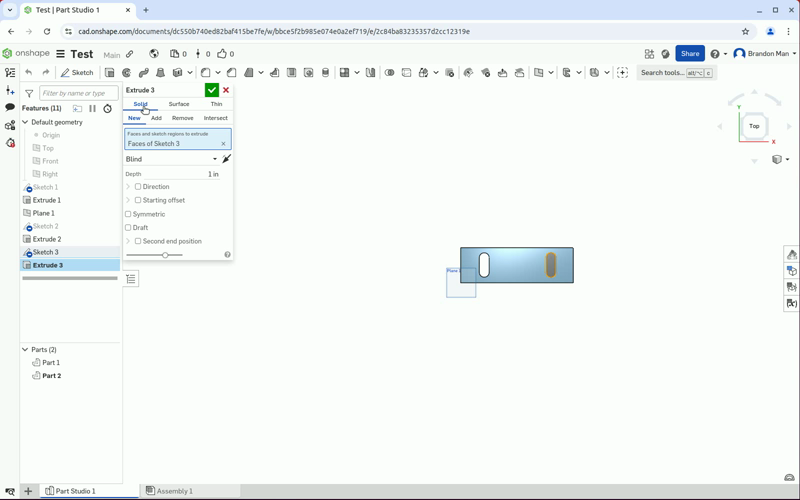
click(143, 106)
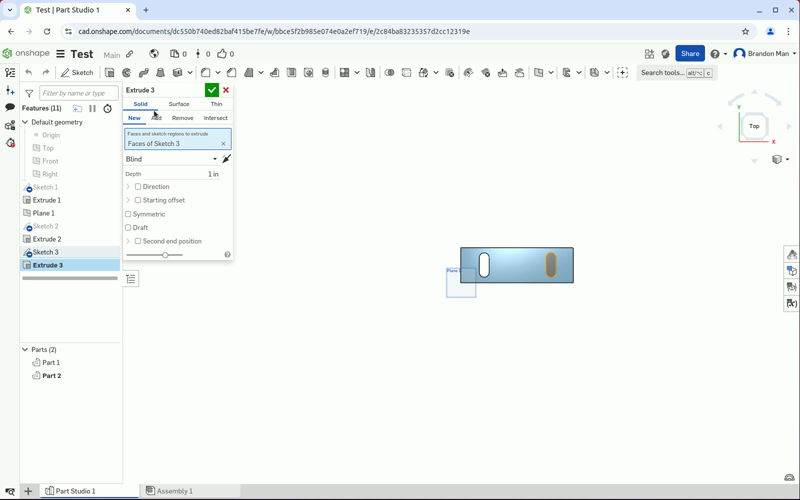
mouse_move(186, 120)
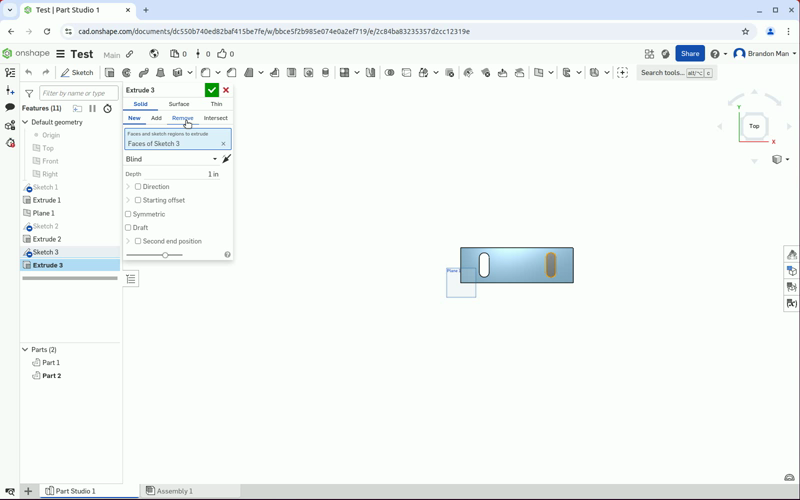
click(186, 120)
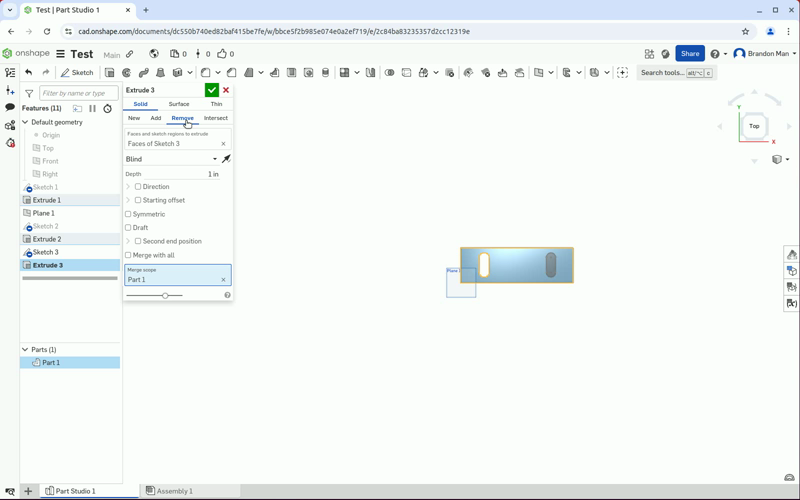
key(tab, 4)
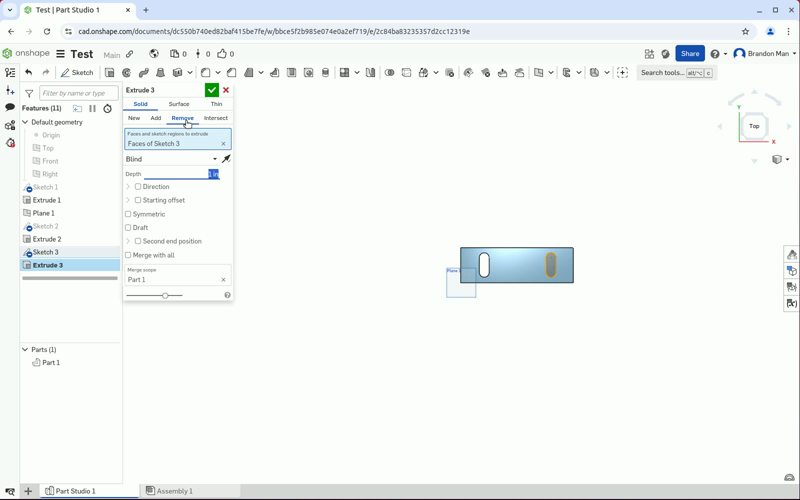
text(5.777)
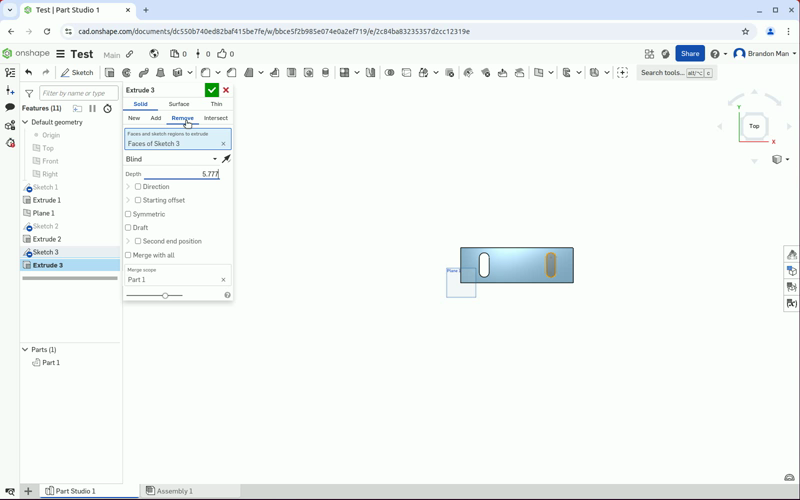
key(tab, 6)
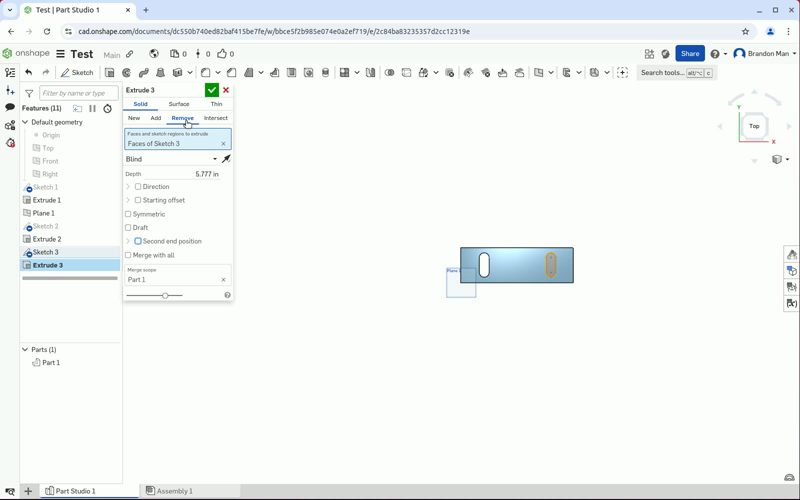
key(space)
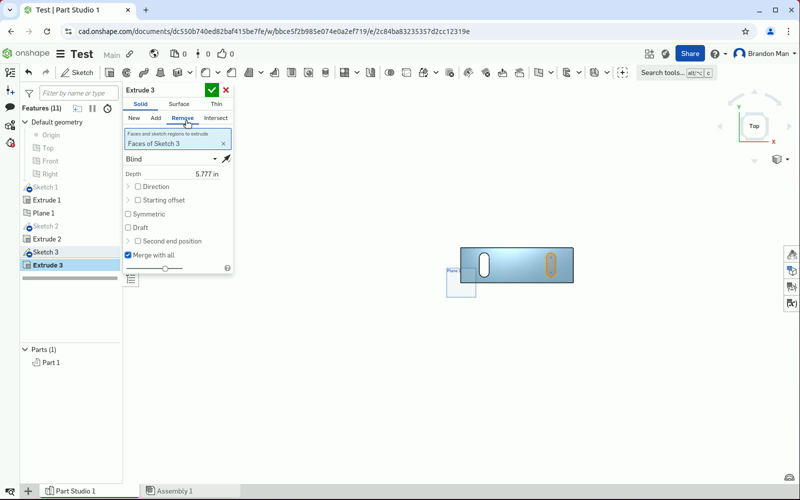
key(enter)
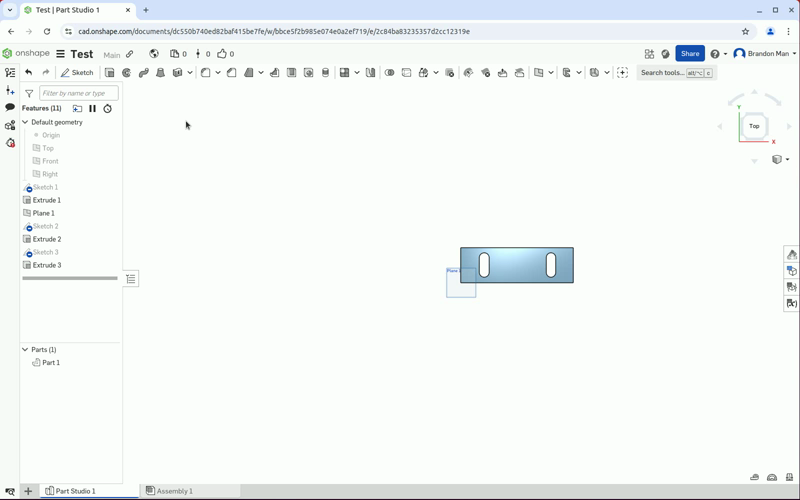
key(shift+h)
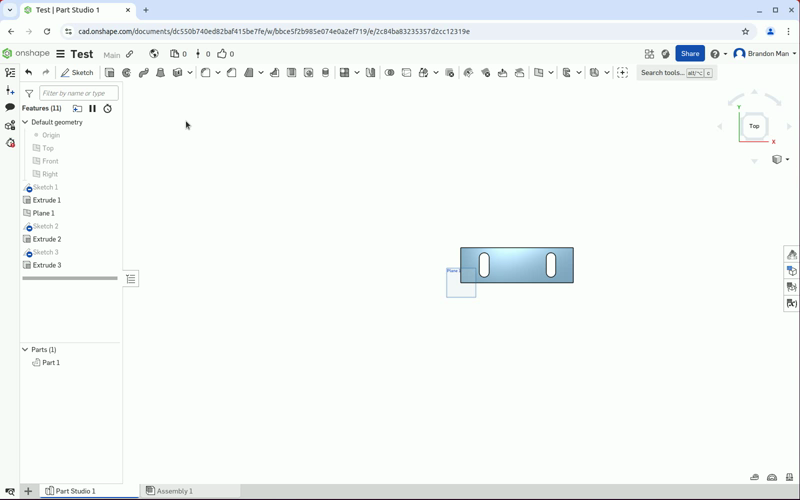
key(shift+h)
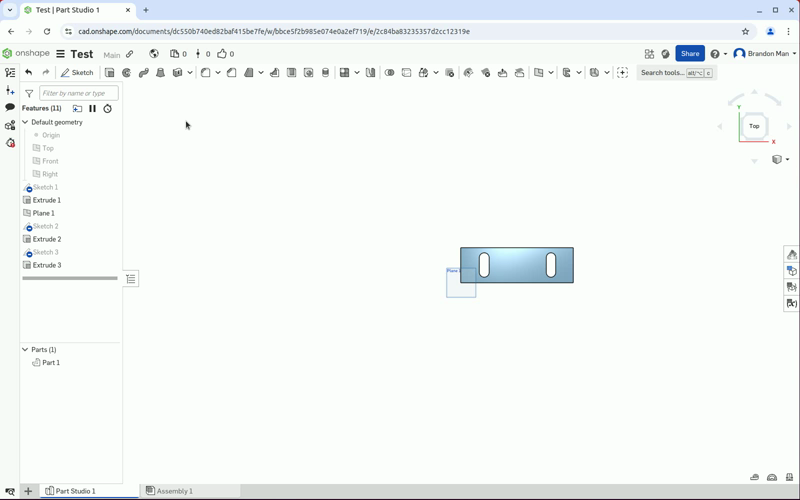
mouse_move(73, 189)
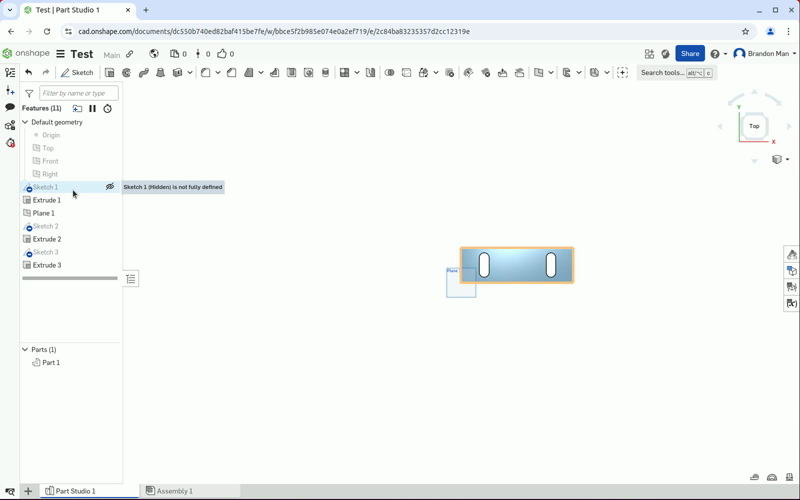
click(73, 189)
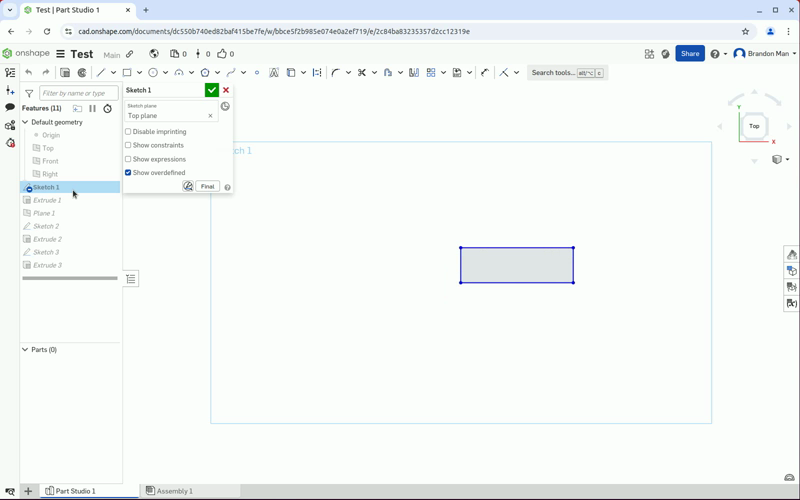
mouse_move(229, 92)
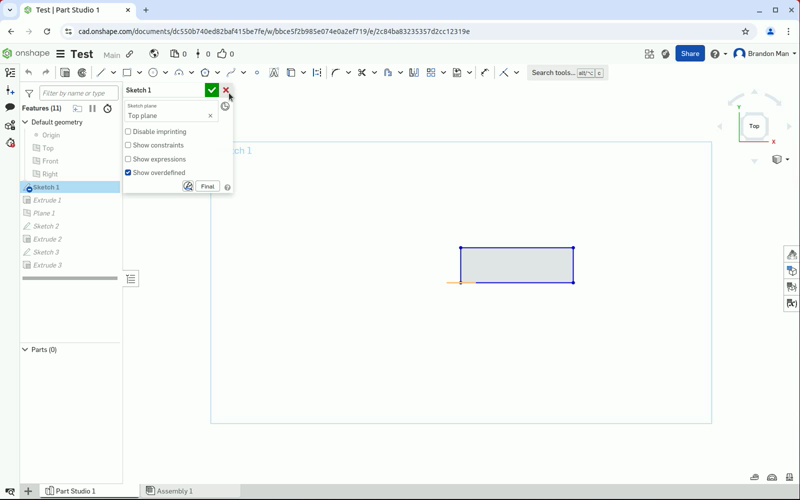
click(229, 92)
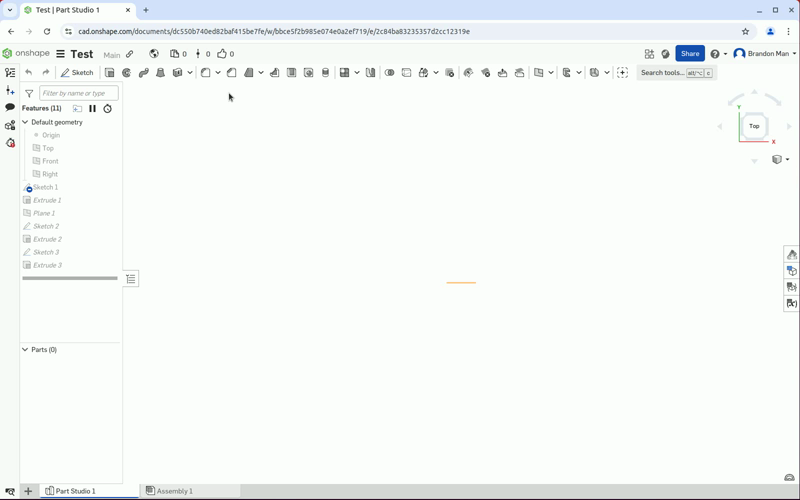
key(shift+s)
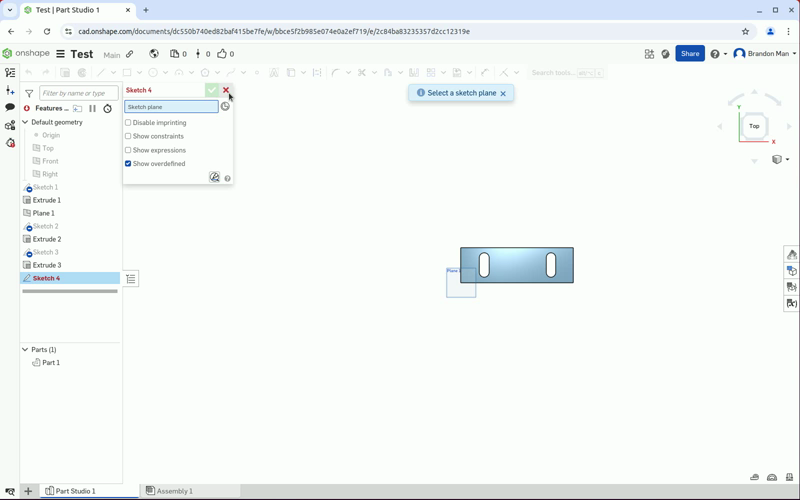
mouse_move(73, 215)
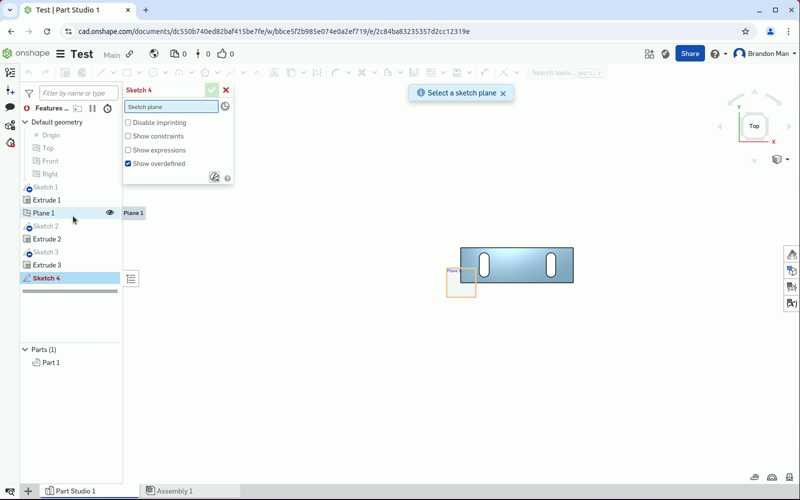
click(73, 215)
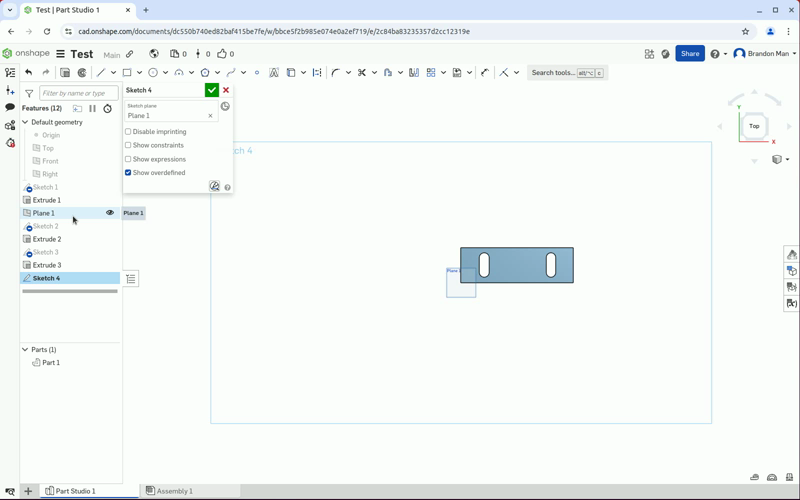
mouse_move(73, 352)
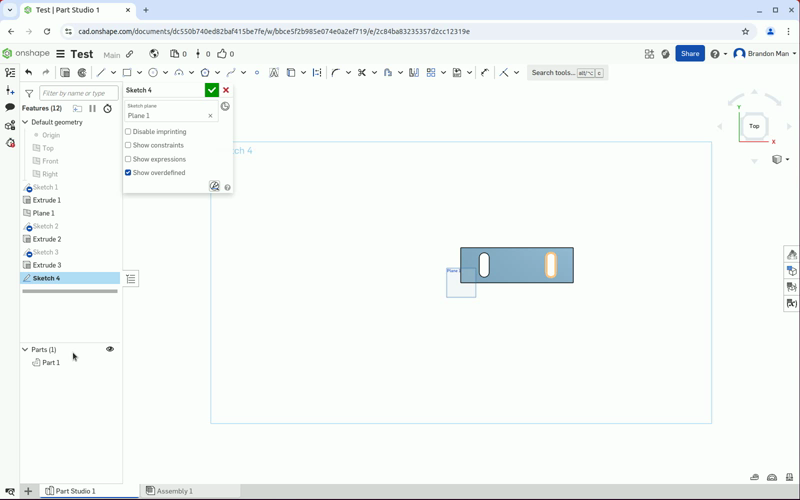
key(y)
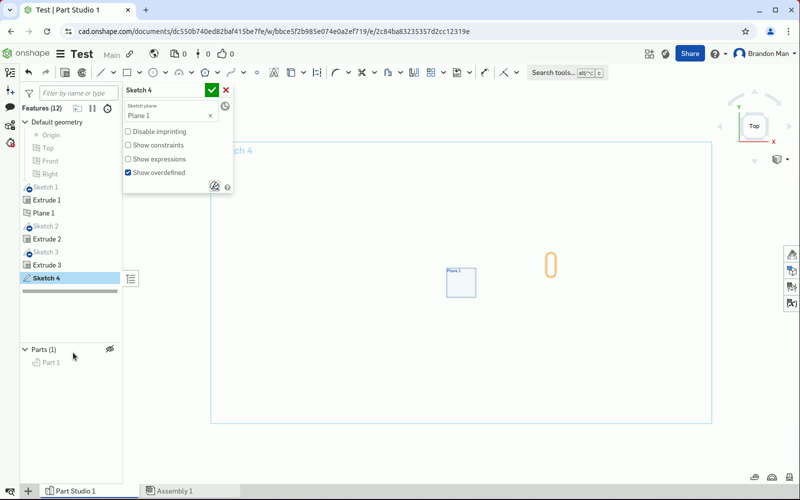
key(a)
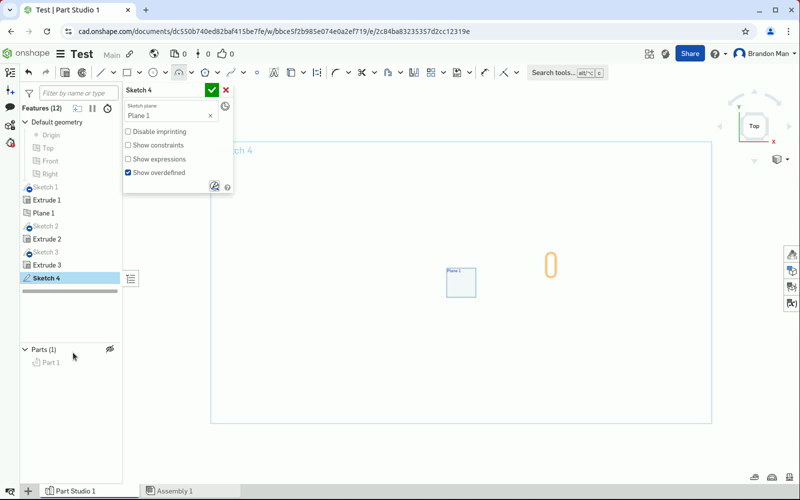
key_down(shift)
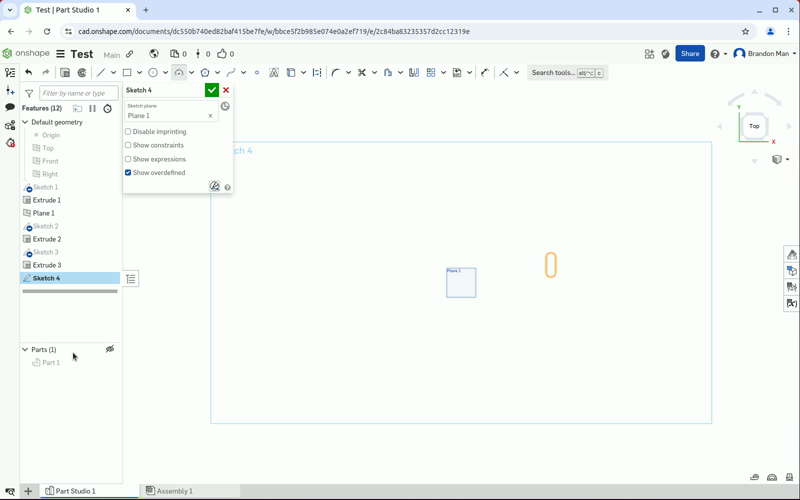
mouse_move(512, 272)
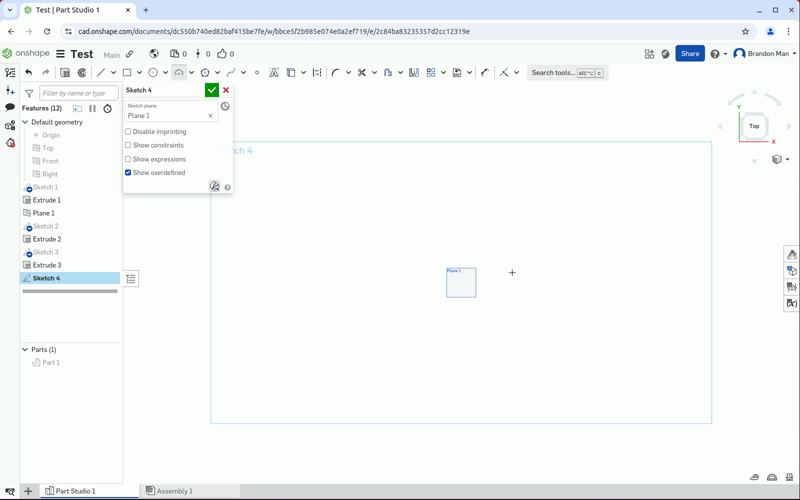
click(512, 272)
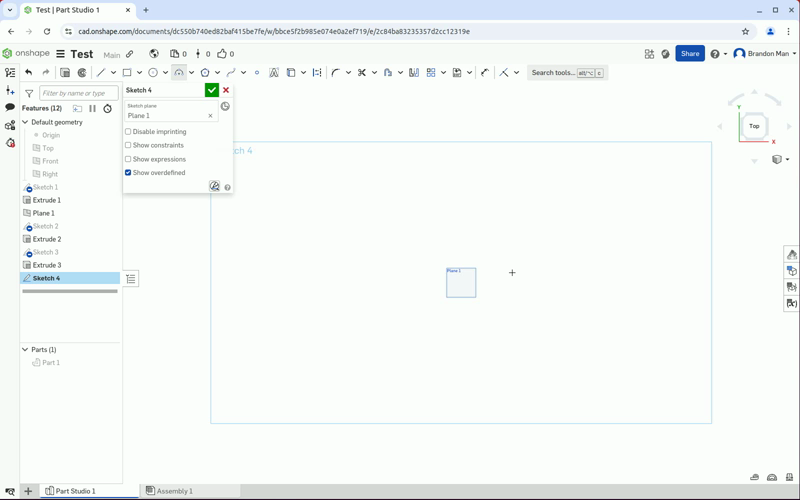
key_up(shift)
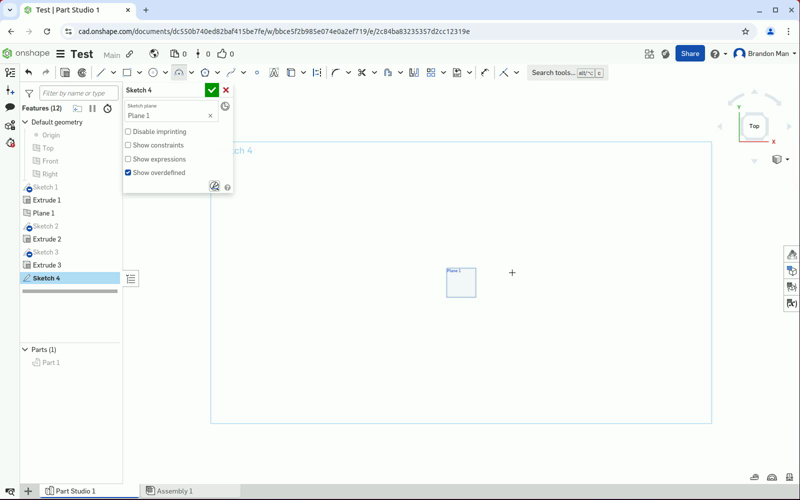
key_down(shift)
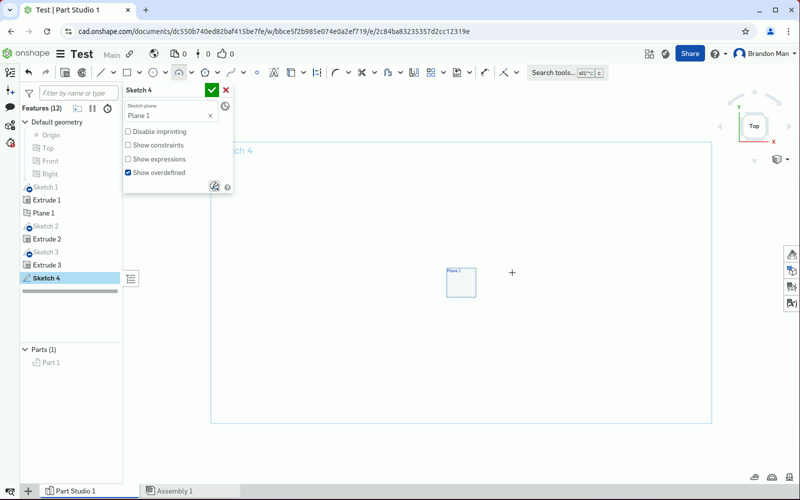
mouse_move(521, 272)
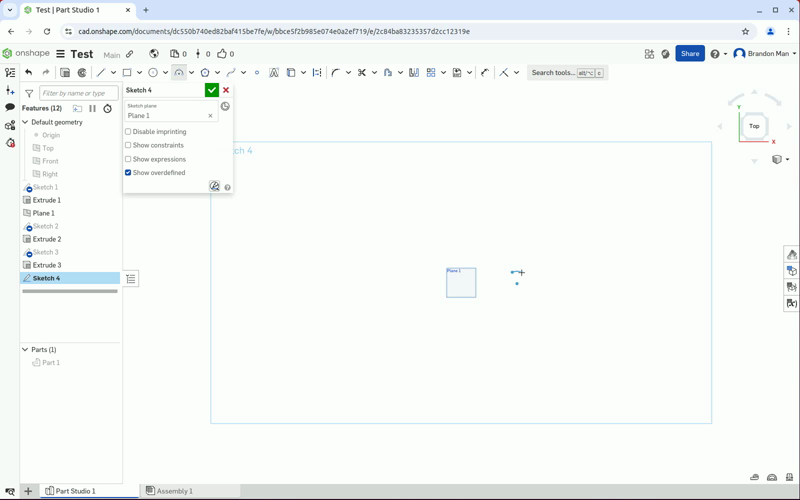
click(521, 272)
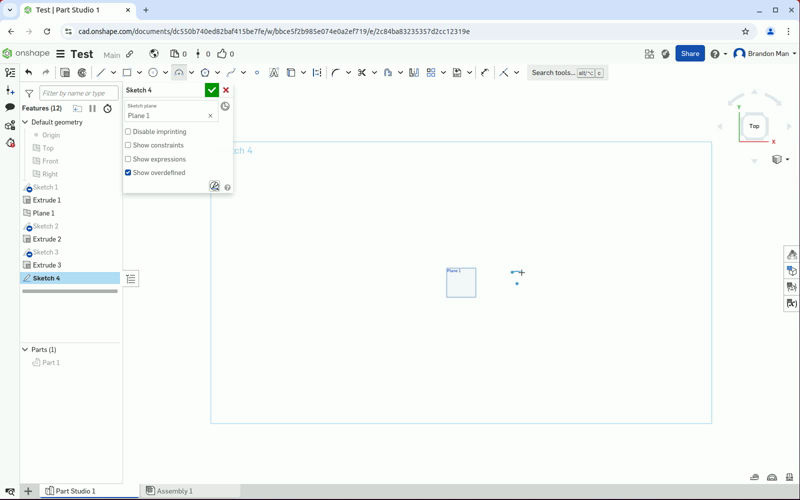
mouse_move(517, 277)
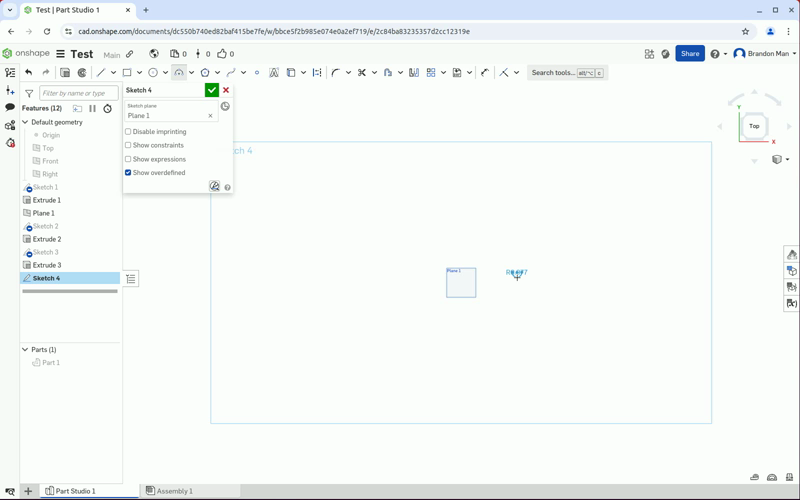
click(517, 277)
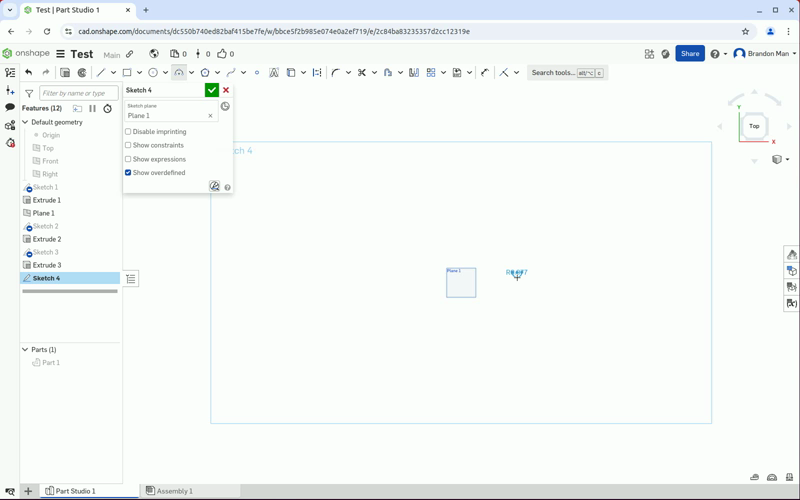
key_up(shift)
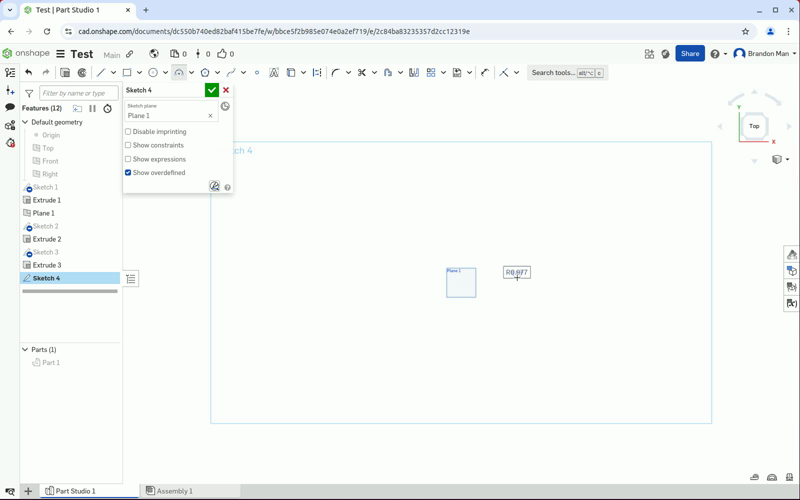
key(esc)
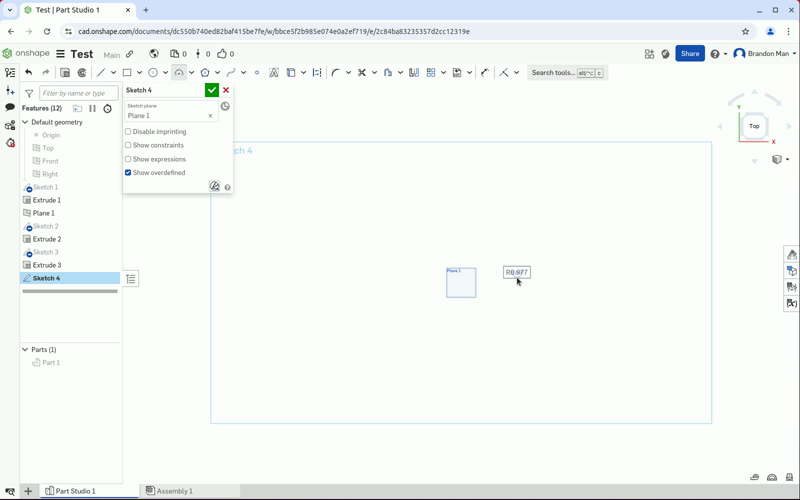
key(l)
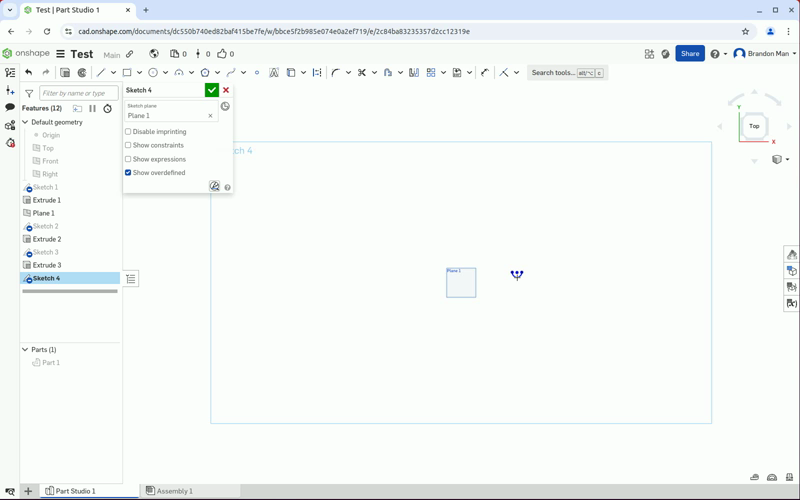
mouse_move(521, 272)
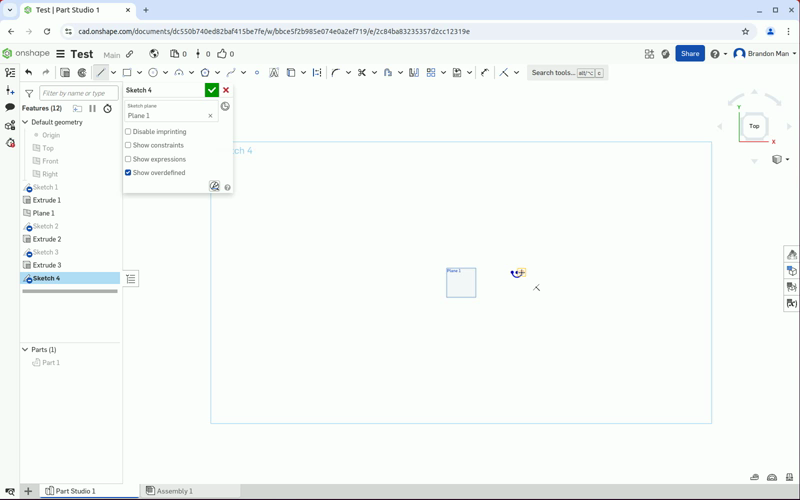
click(521, 272)
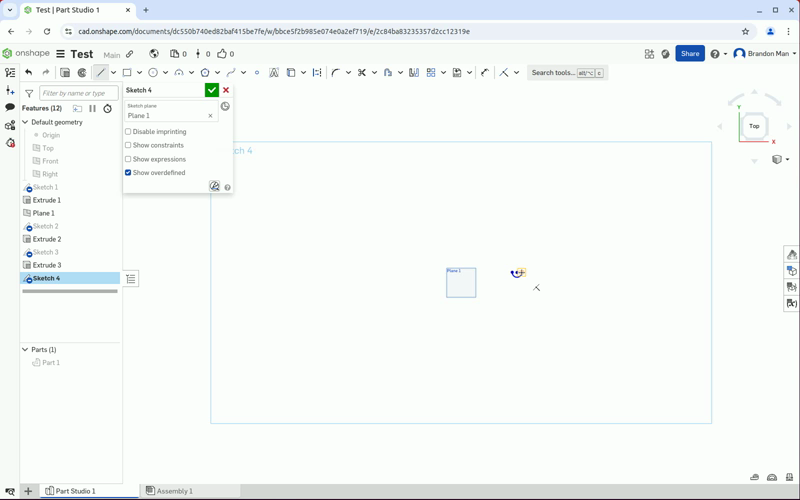
key_down(shift)
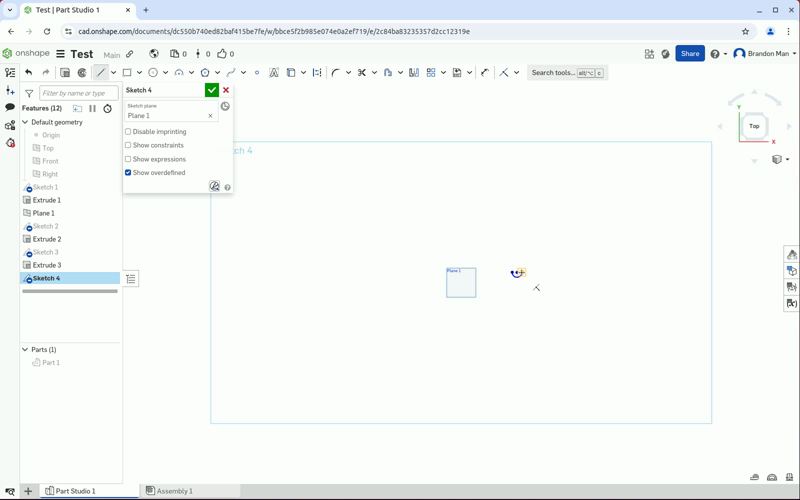
mouse_move(551, 272)
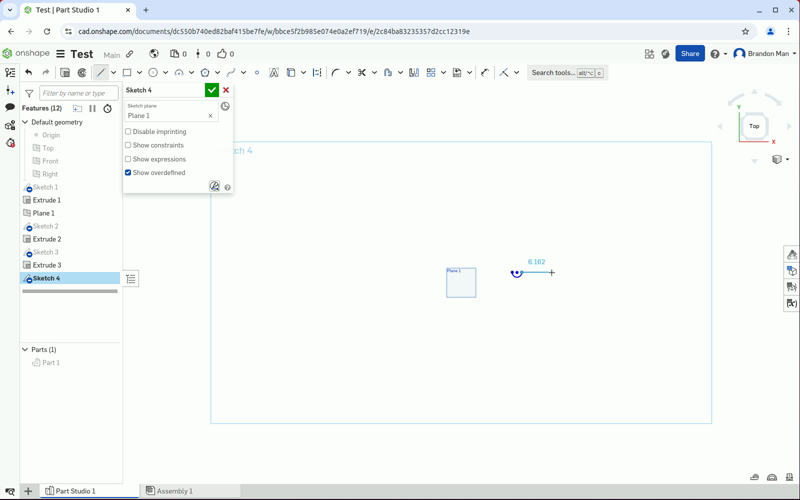
mouse_move(521, 257)
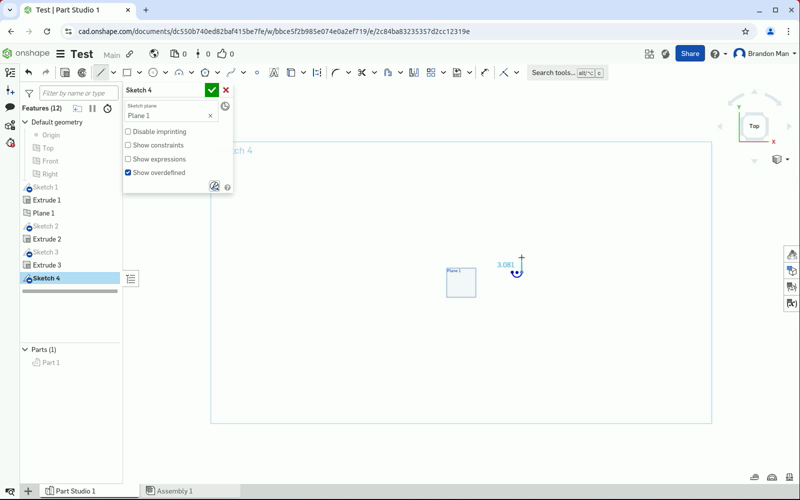
click(521, 257)
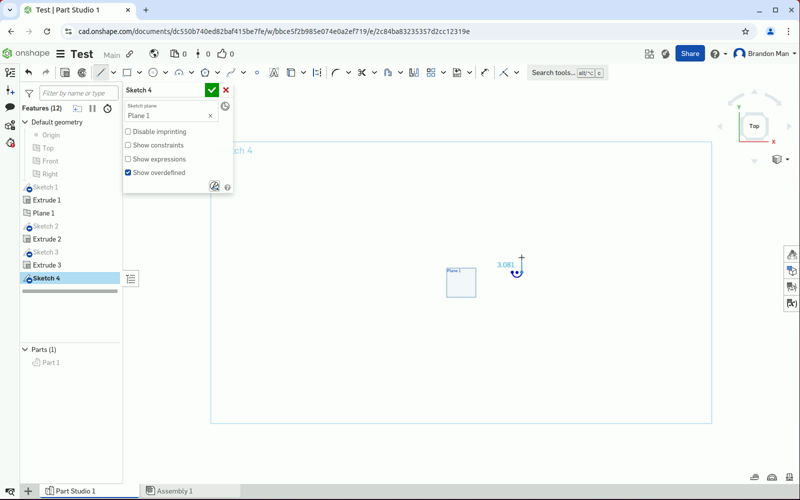
key_up(shift)
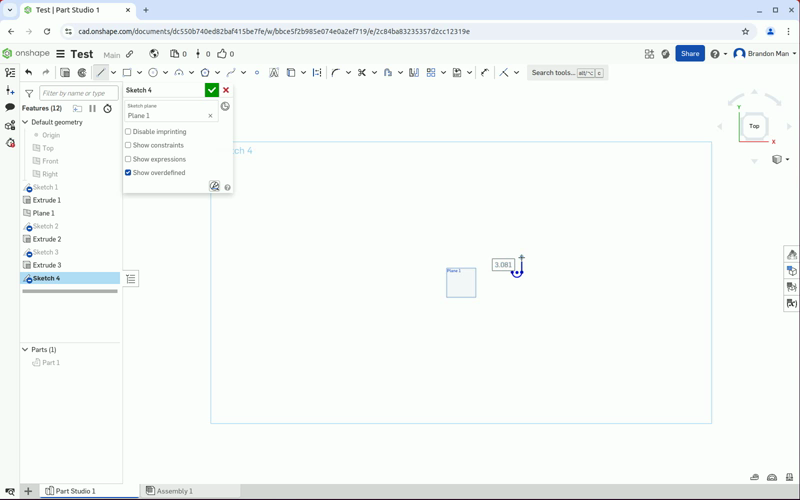
key(esc)
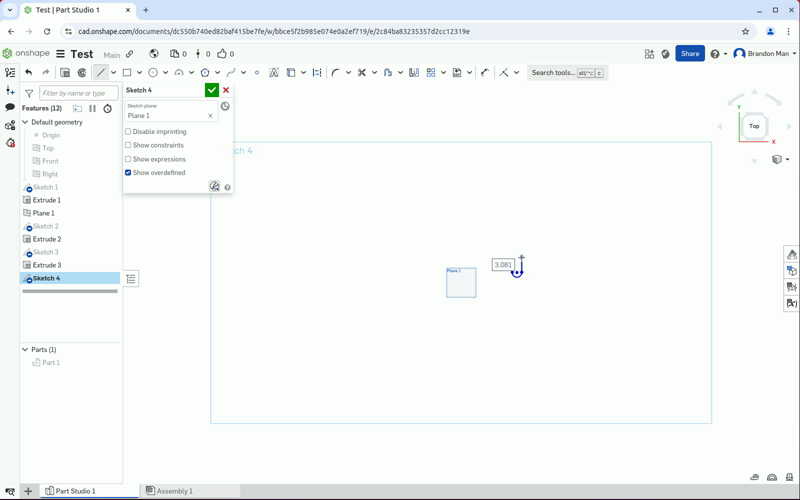
key(a)
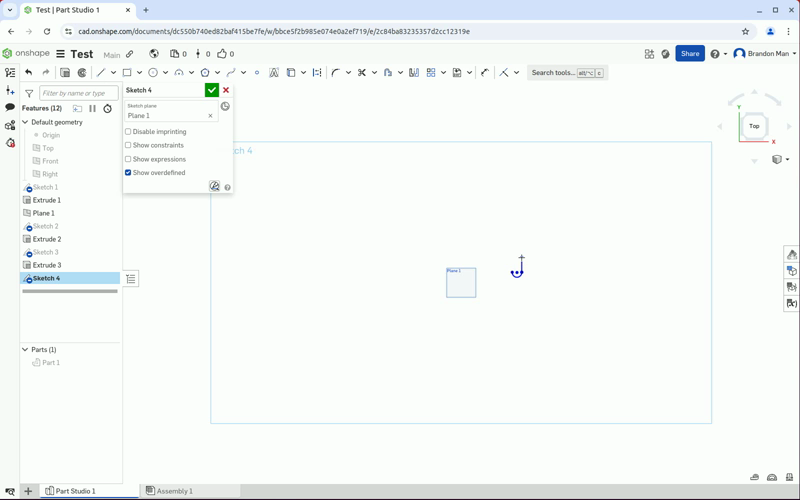
mouse_move(521, 257)
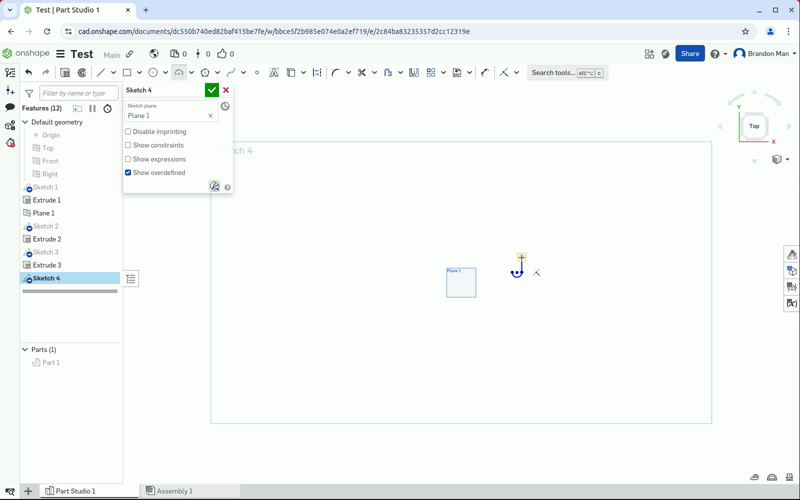
click(521, 257)
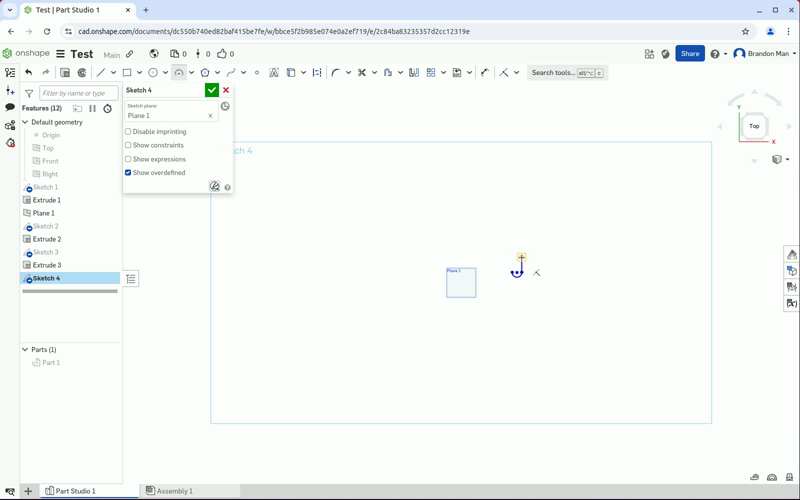
key_down(shift)
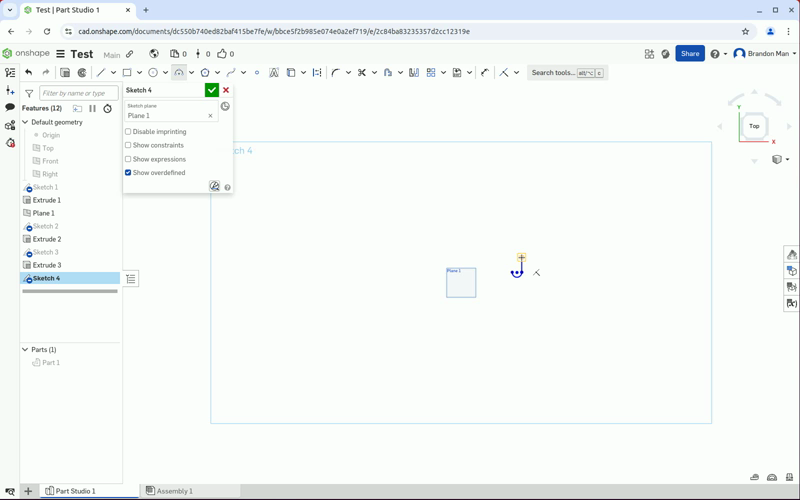
mouse_move(512, 257)
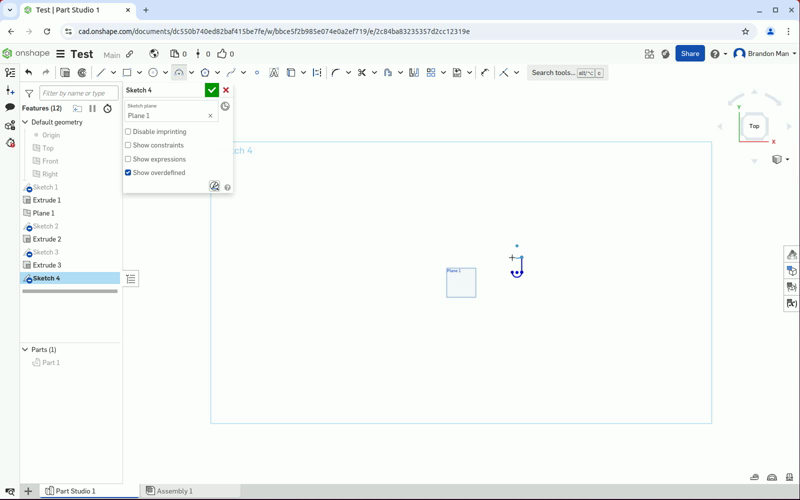
click(512, 257)
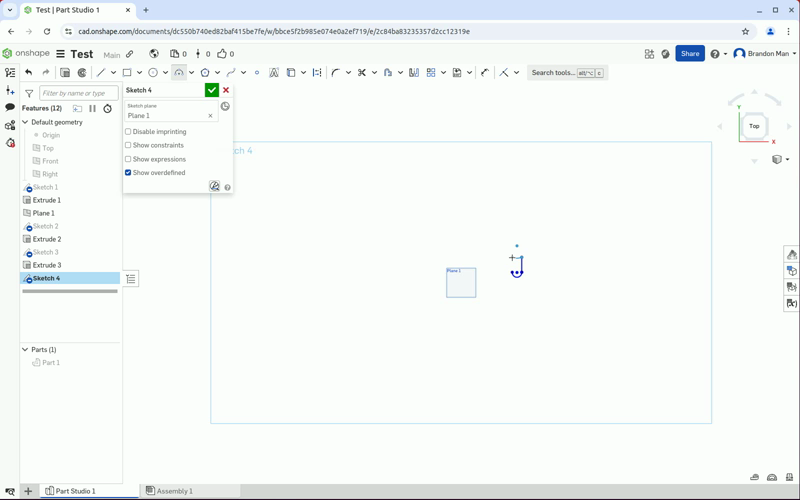
mouse_move(517, 252)
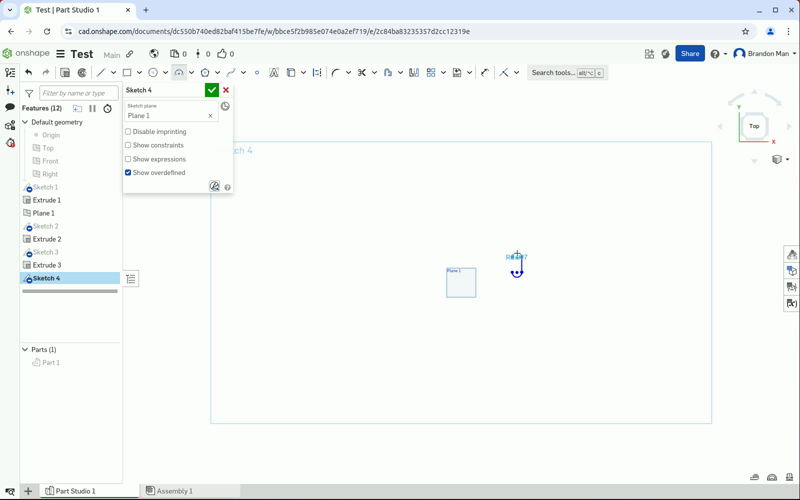
click(517, 252)
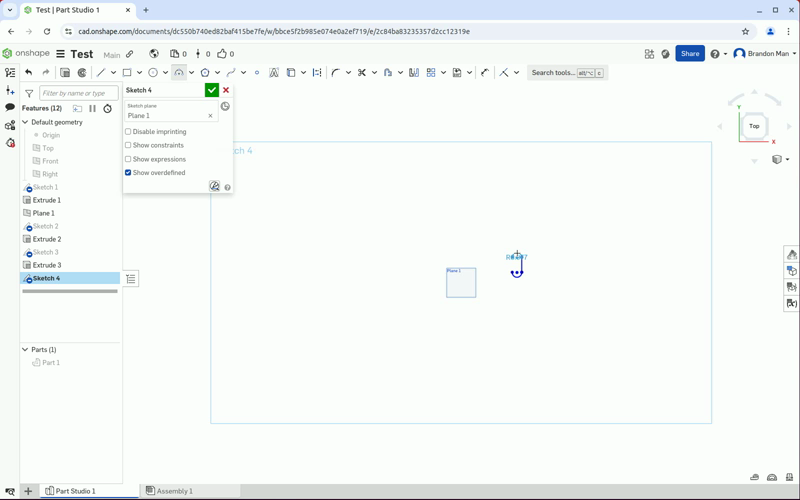
key_up(shift)
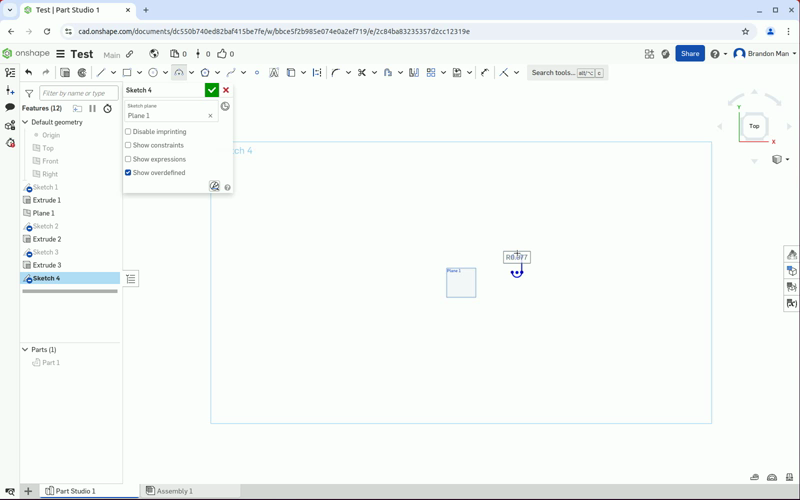
key(esc)
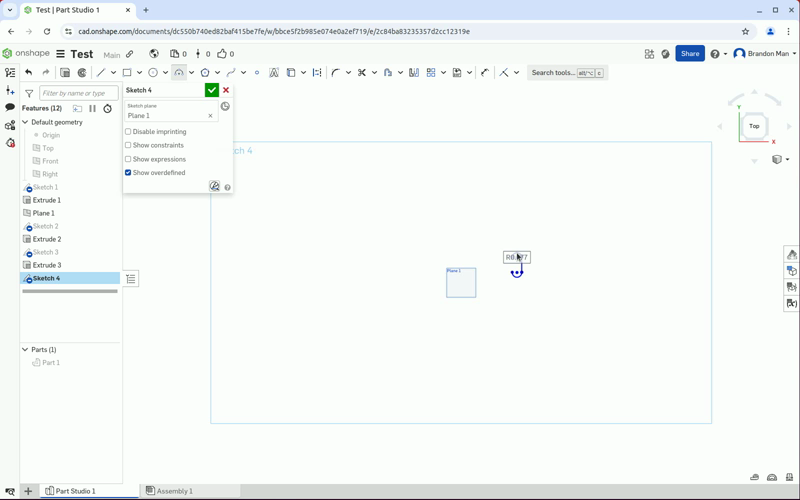
key(l)
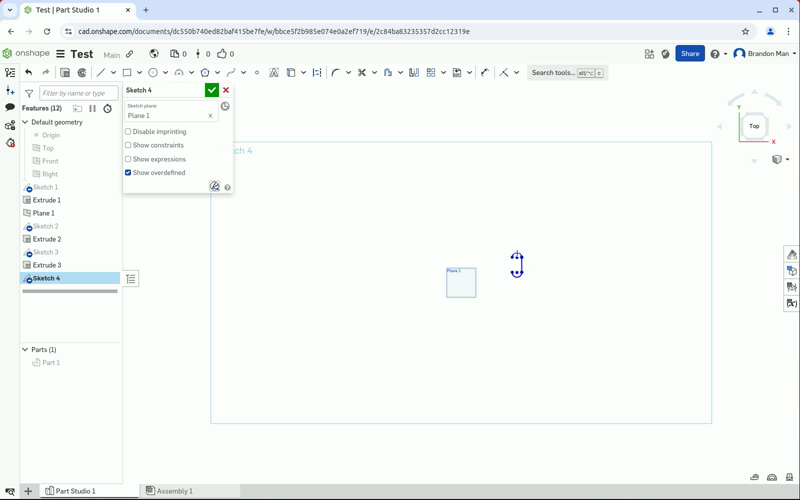
mouse_move(512, 257)
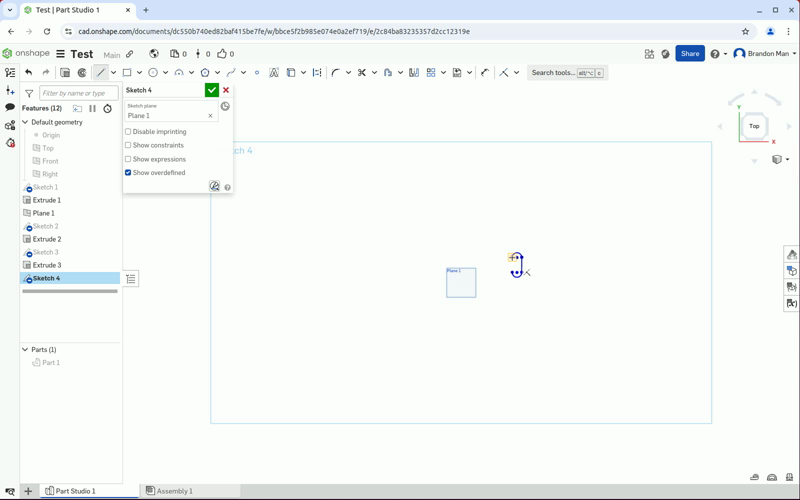
click(512, 257)
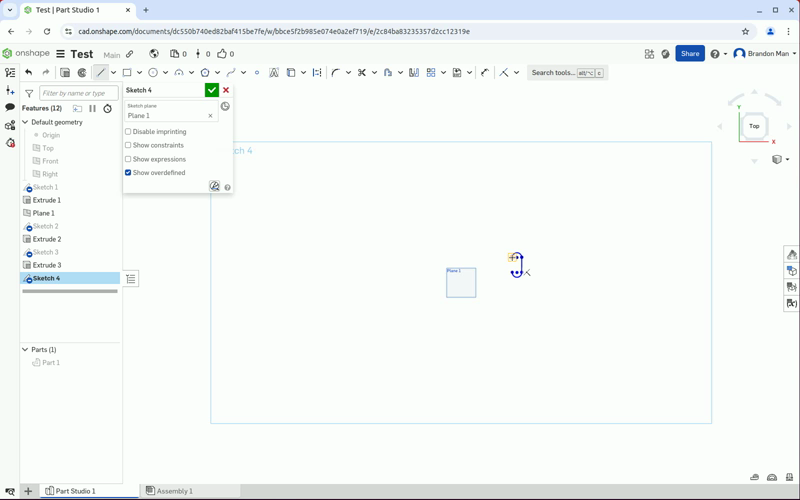
mouse_move(542, 257)
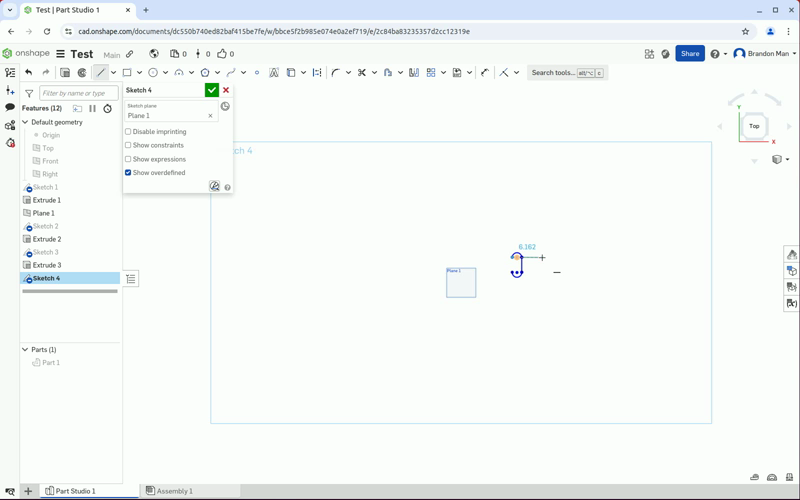
key_down(shift)
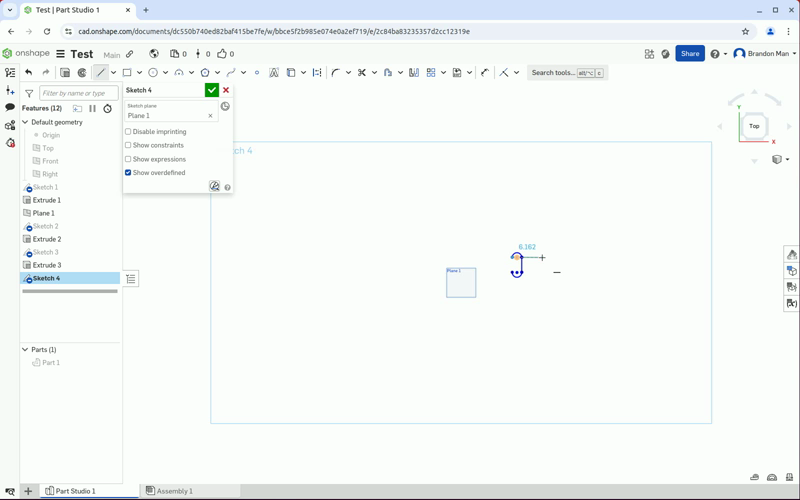
mouse_move(512, 272)
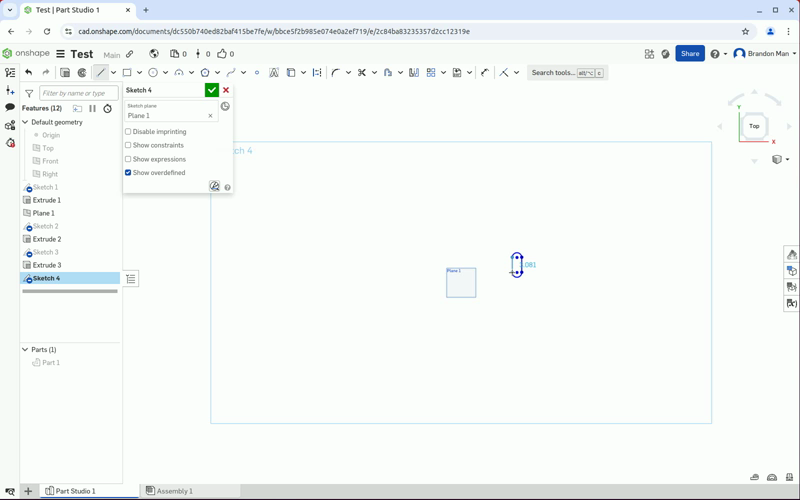
key_up(shift)
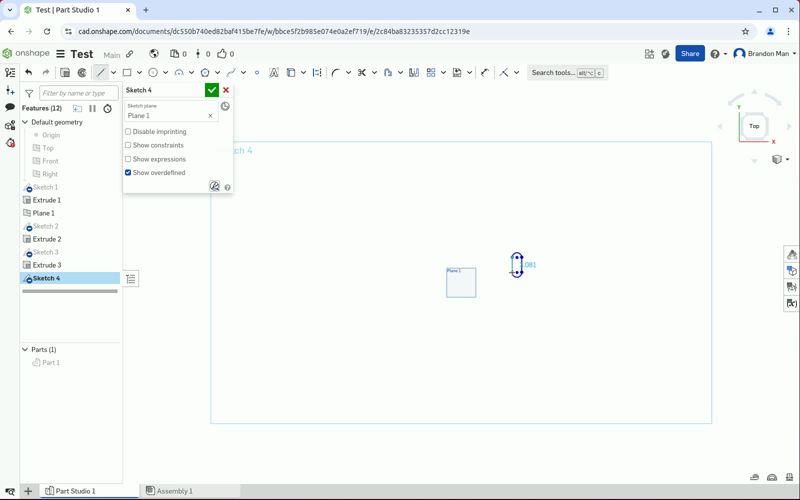
click(512, 272)
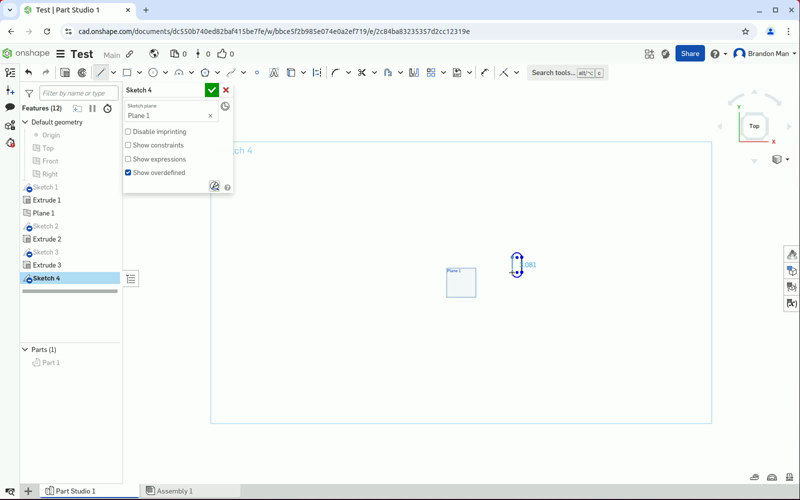
key(esc)
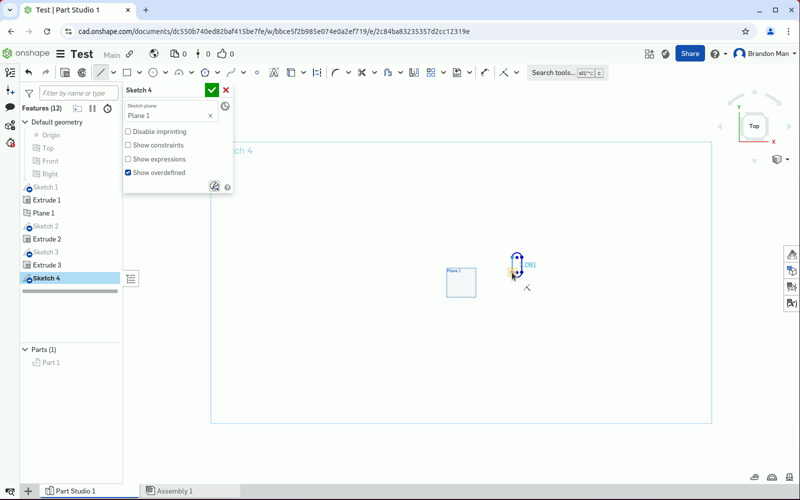
mouse_move(515, 274)
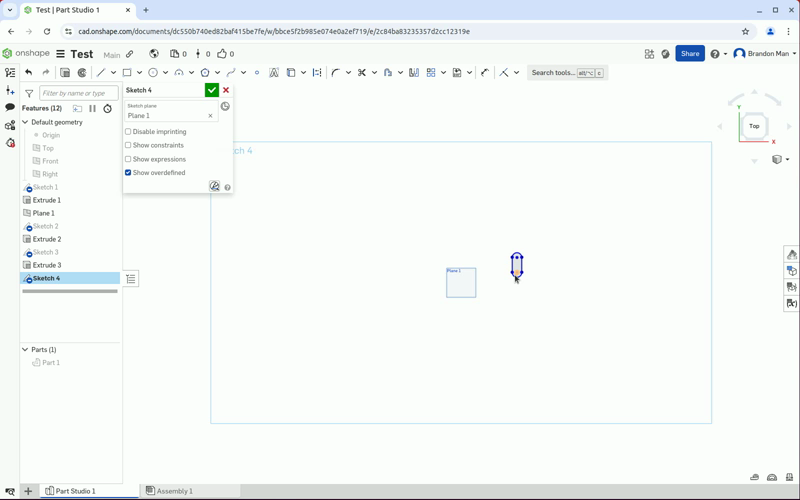
scroll(6)
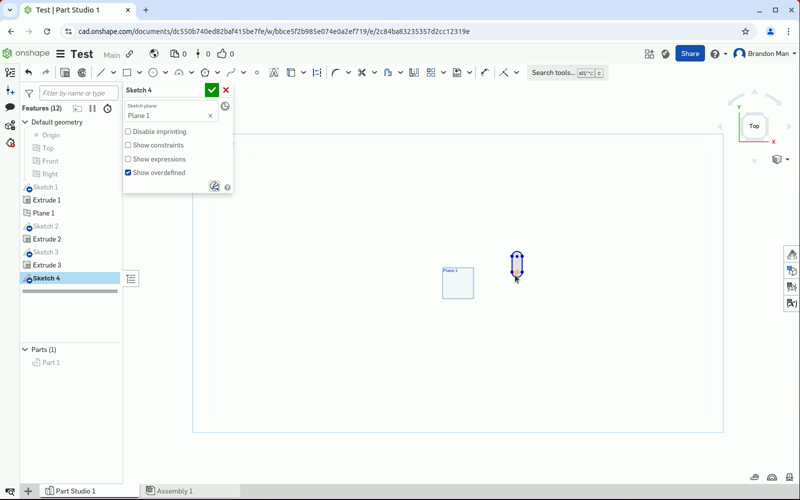
scroll(6)
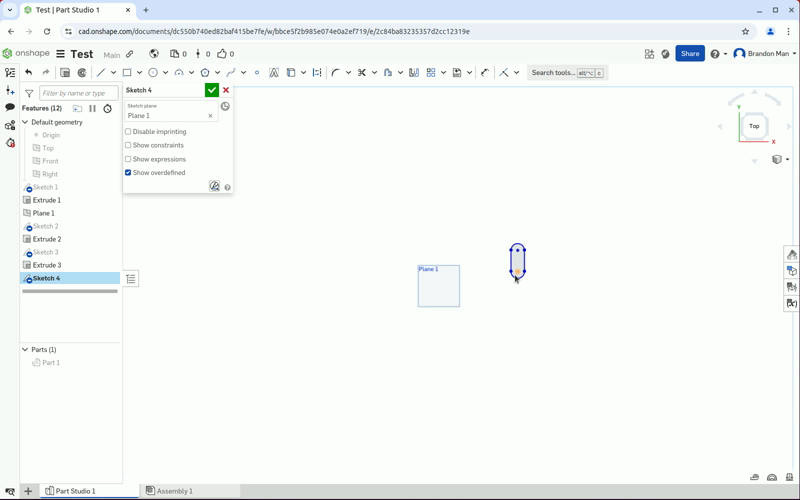
scroll(6)
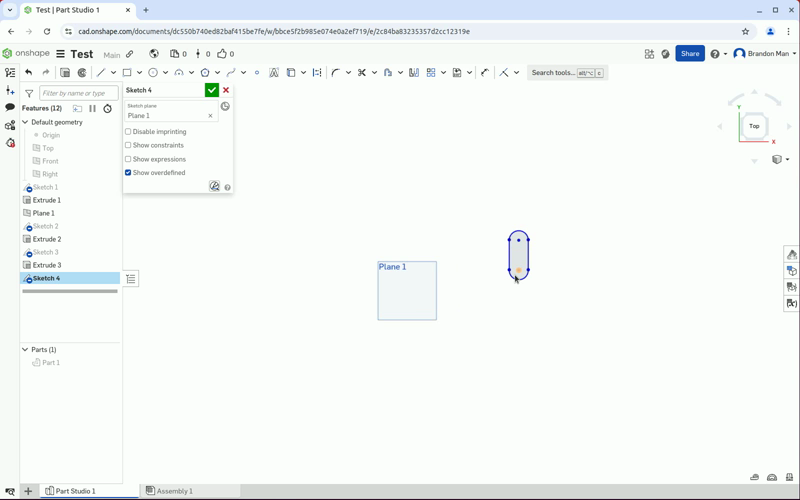
scroll(6)
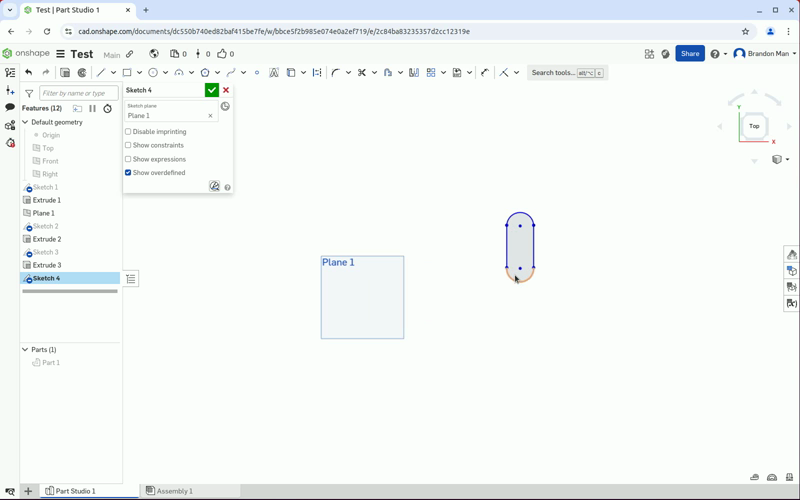
scroll(6)
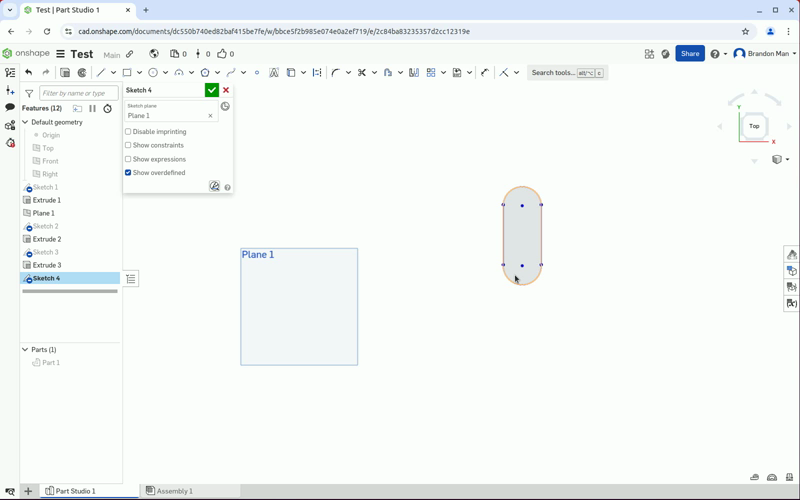
scroll(6)
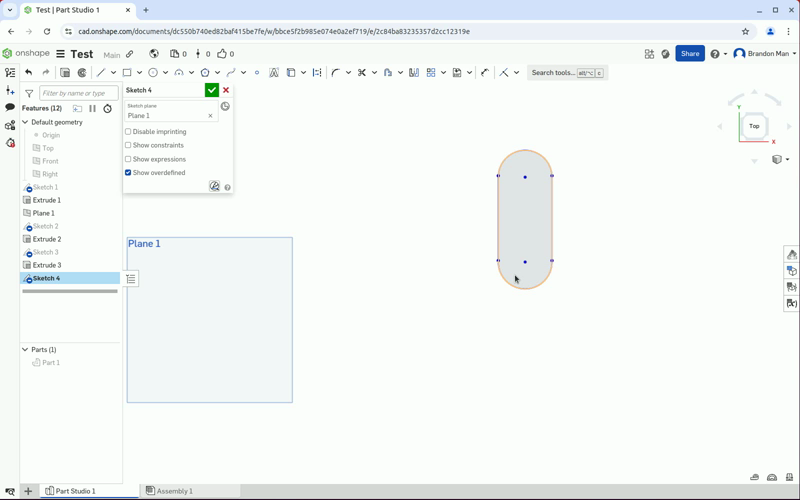
scroll(6)
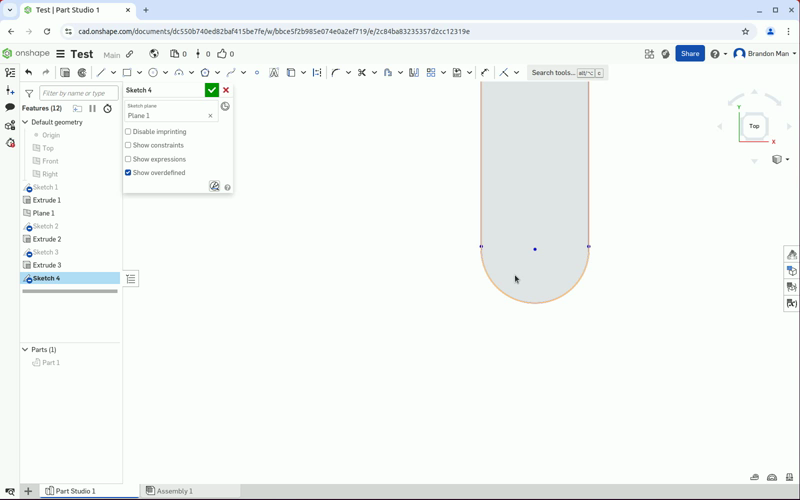
click(515, 274)
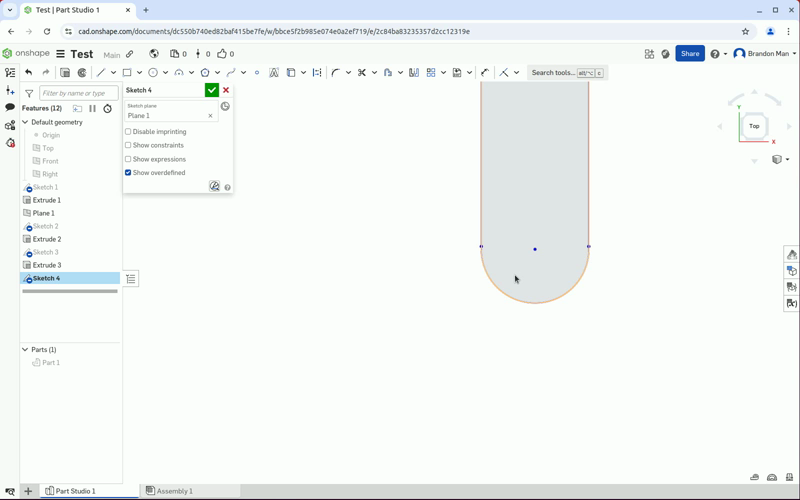
scroll(-6)
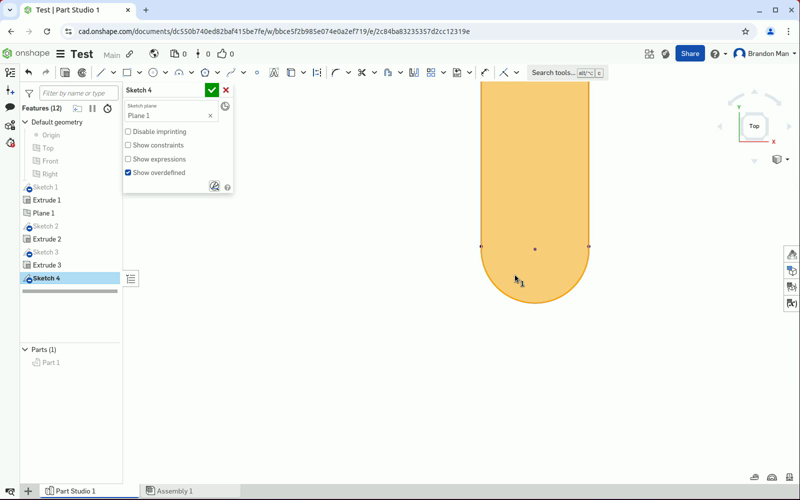
scroll(-6)
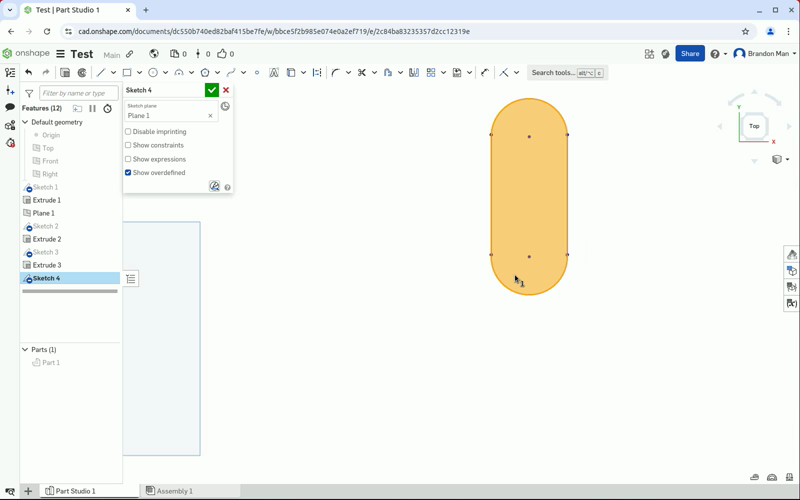
scroll(-6)
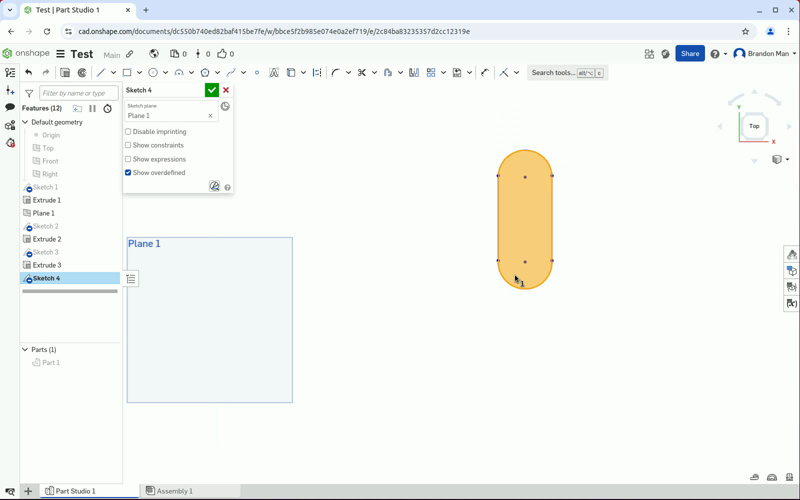
scroll(-6)
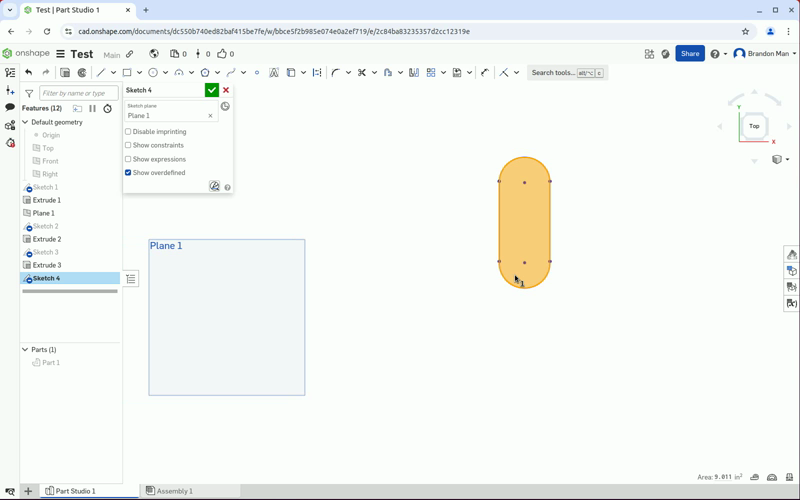
scroll(-6)
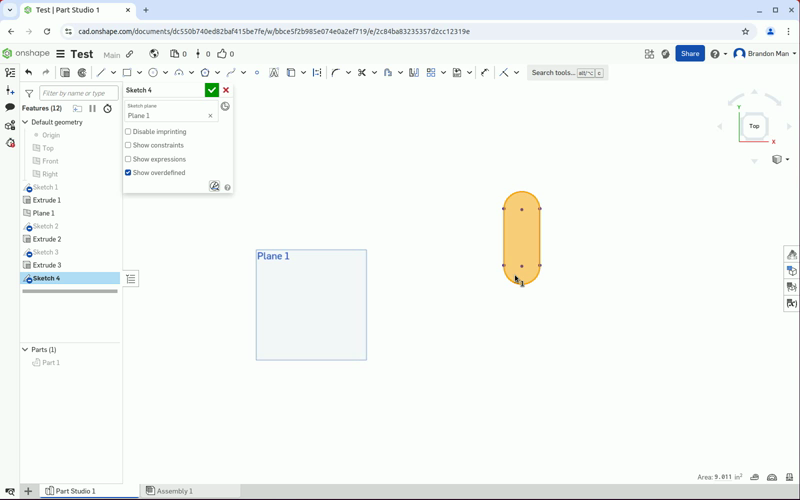
scroll(-6)
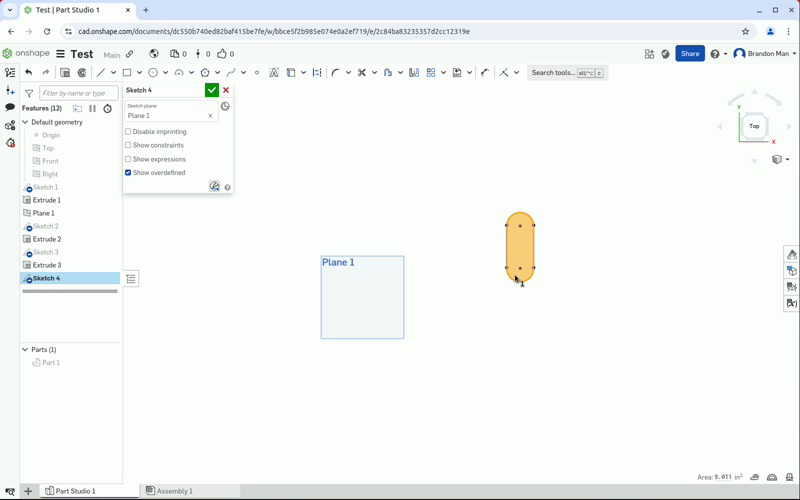
scroll(-6)
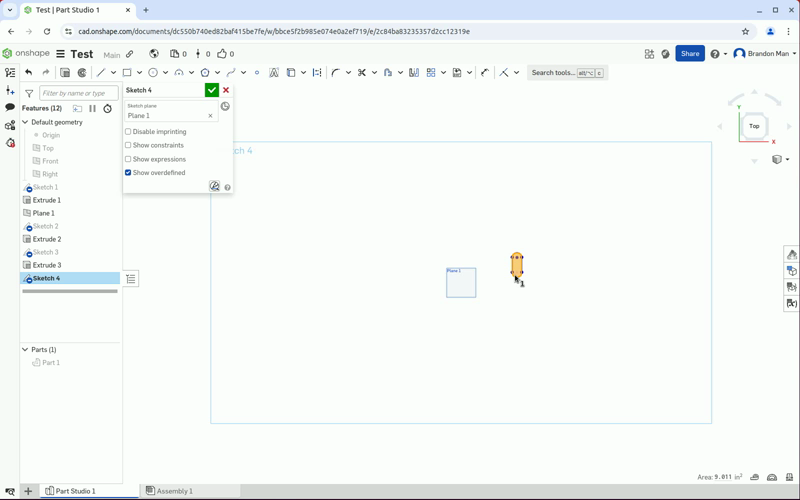
mouse_move(73, 352)
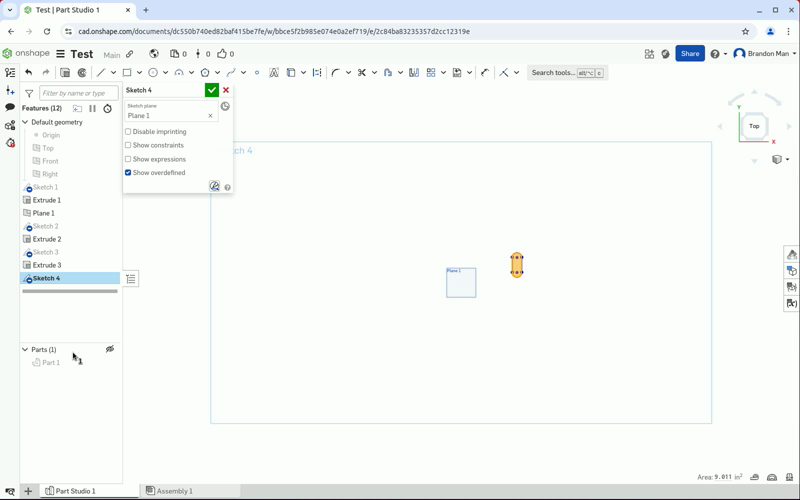
key(shift+y)
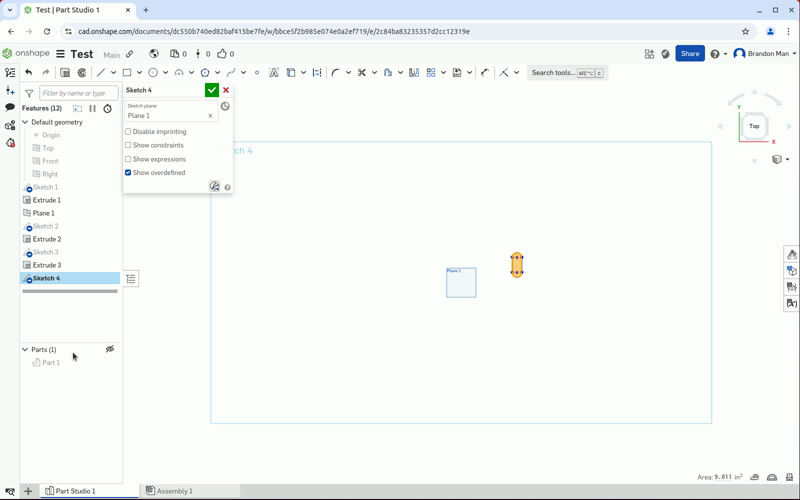
key(shift+e)
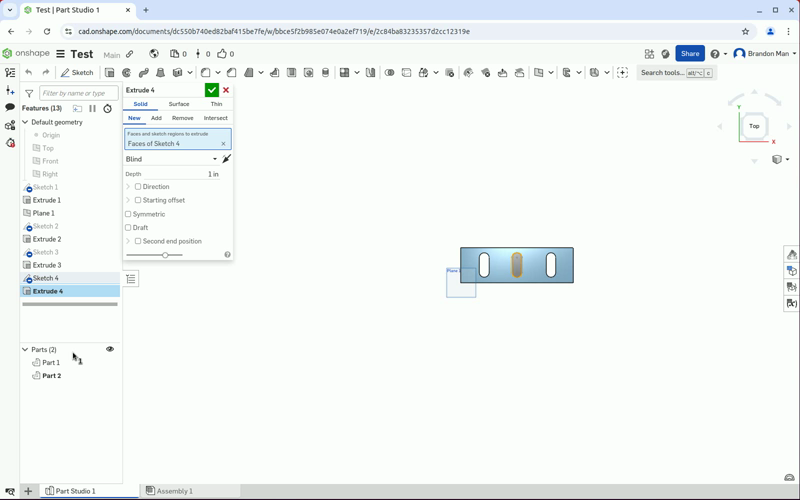
mouse_move(143, 106)
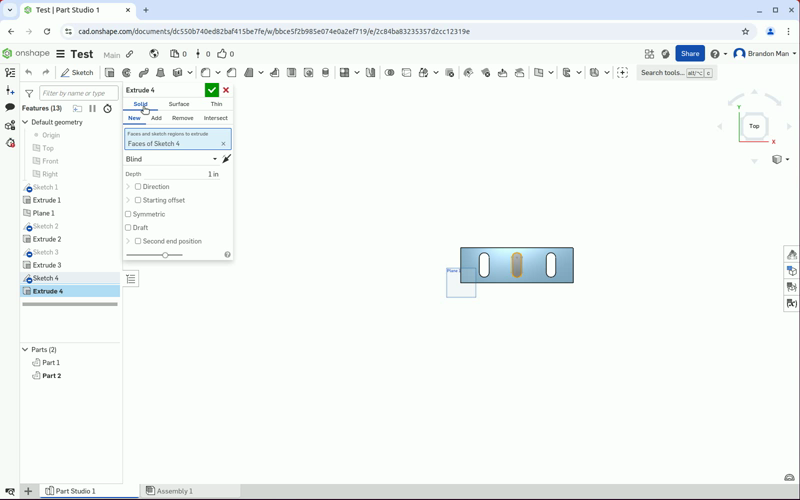
click(143, 106)
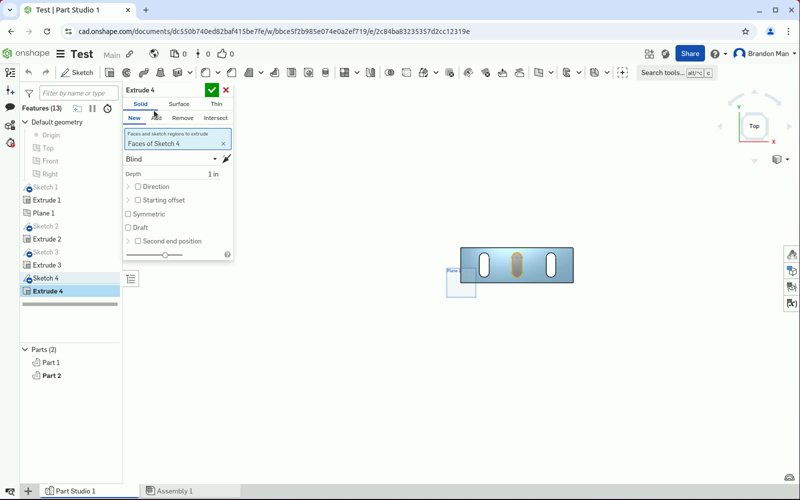
mouse_move(186, 120)
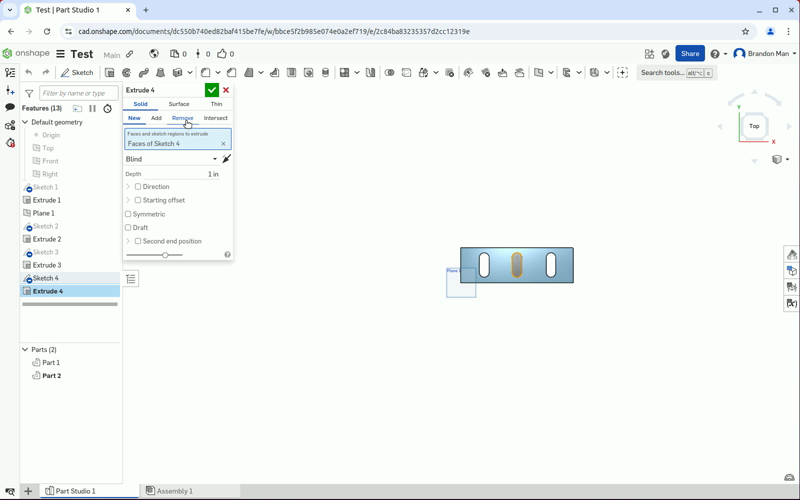
click(186, 120)
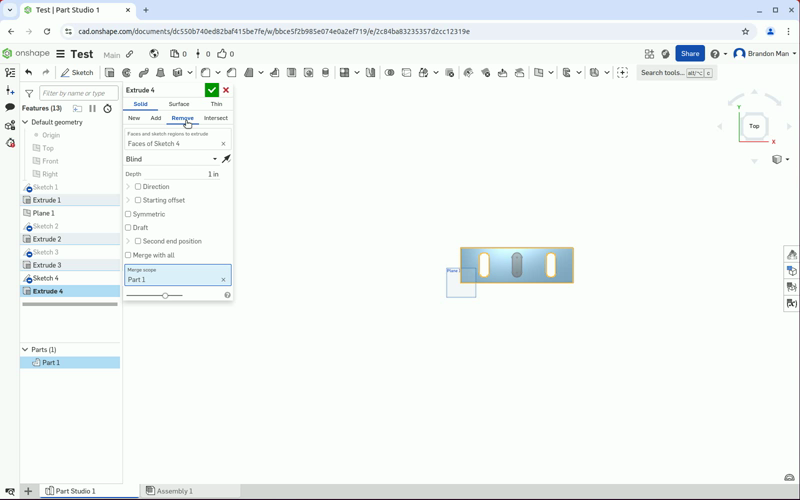
key(tab, 4)
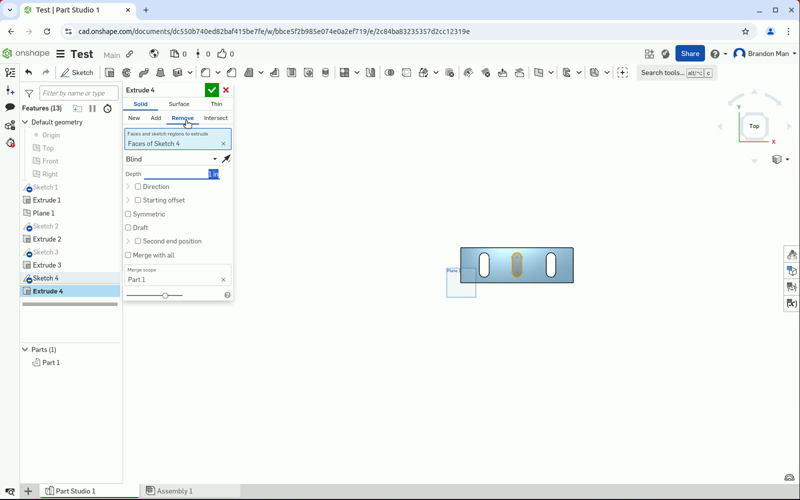
text(5.777)
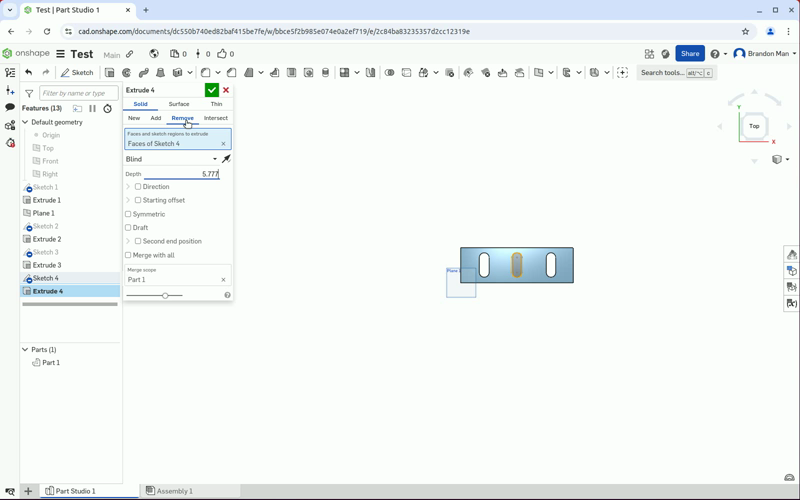
key(tab, 6)
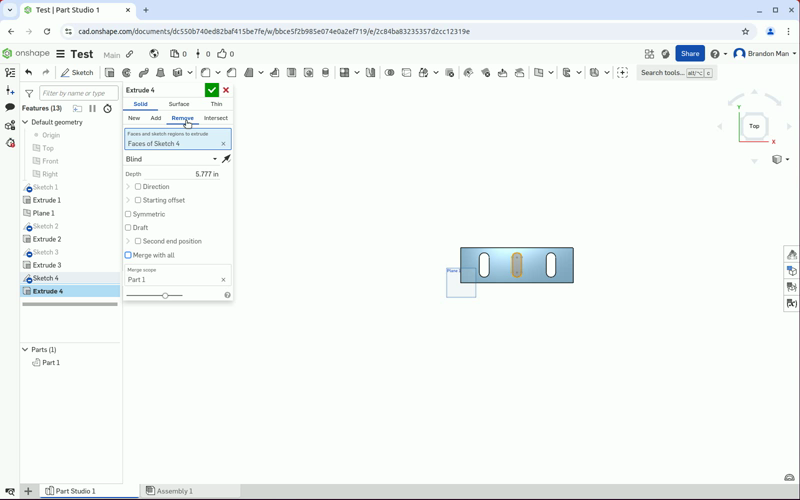
key(space)
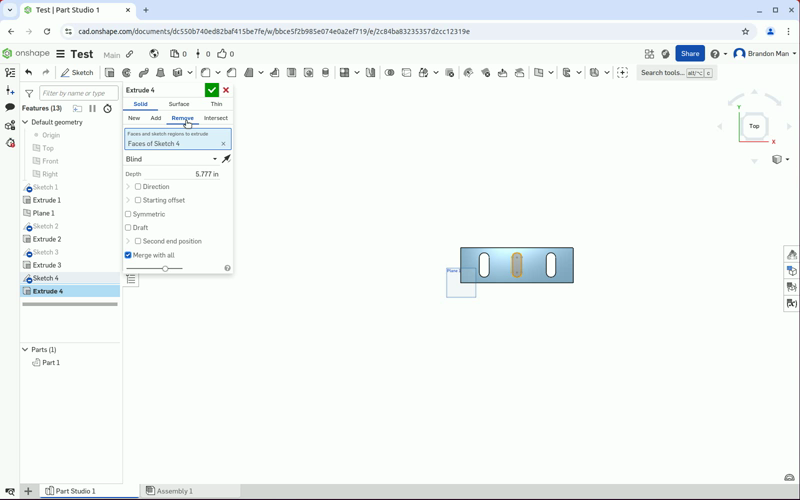
key(enter)
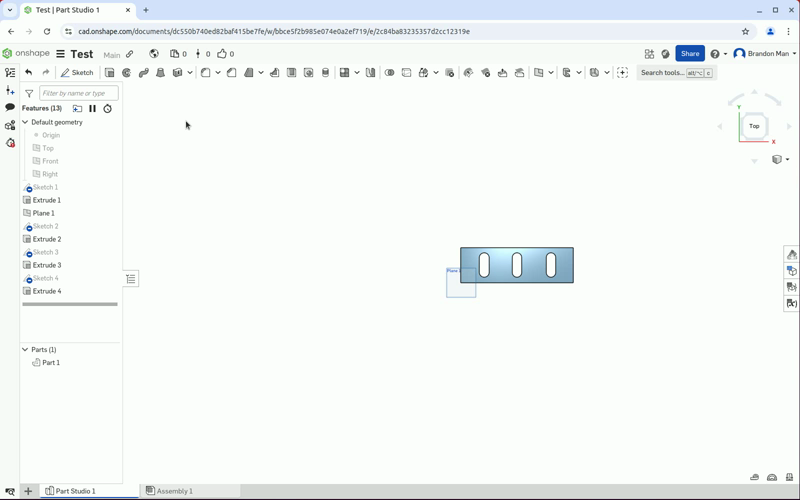
key(shift+h)
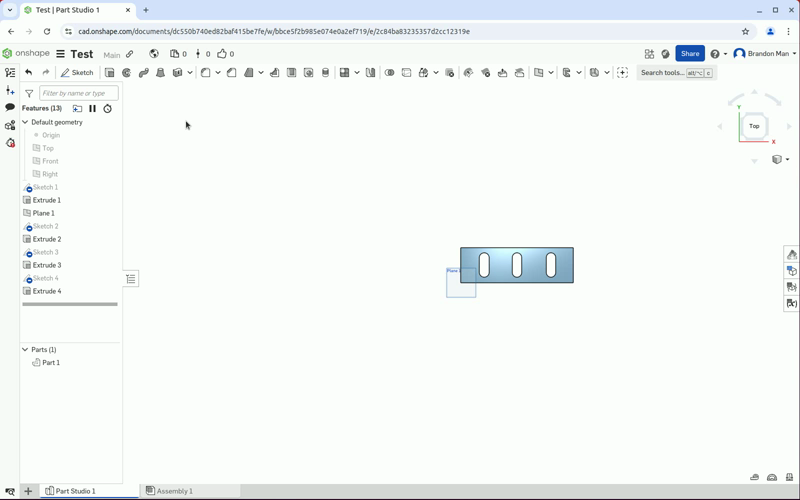
key(shift+h)
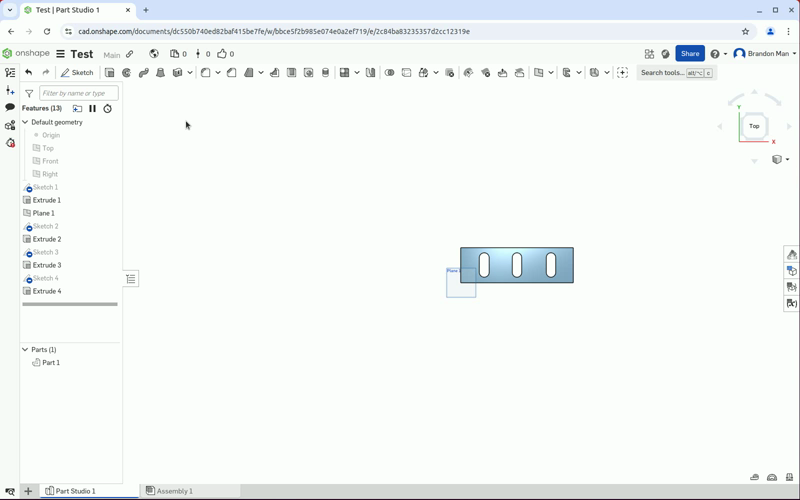
mouse_move(73, 189)
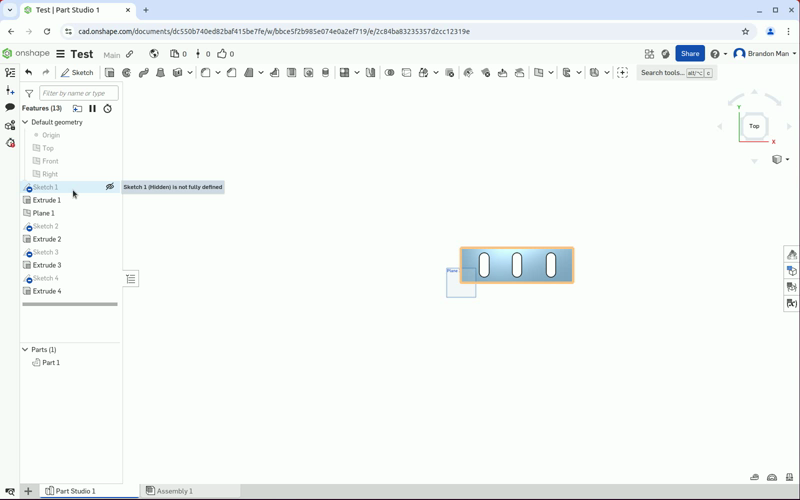
click(73, 189)
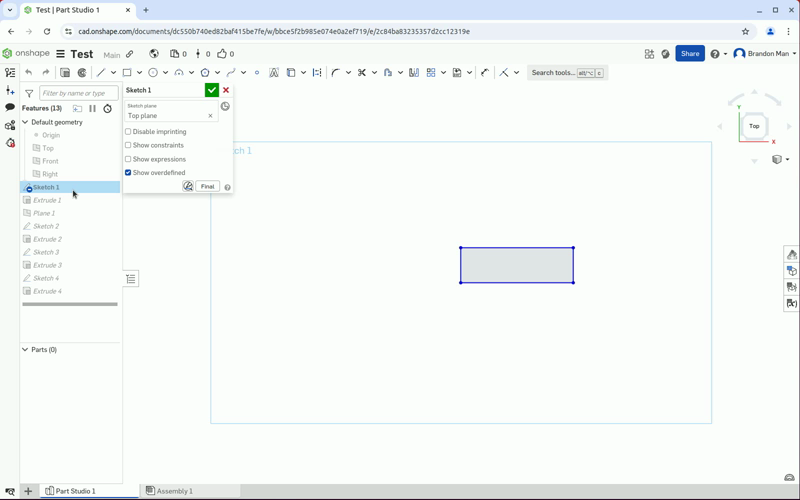
mouse_move(229, 92)
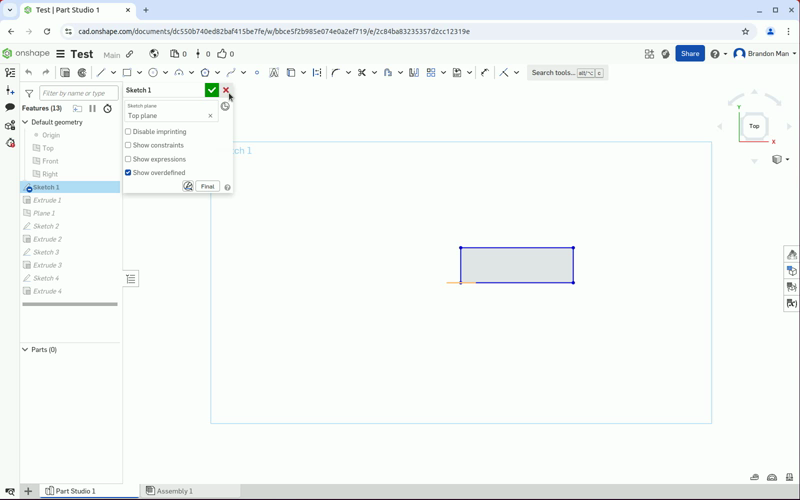
click(229, 92)
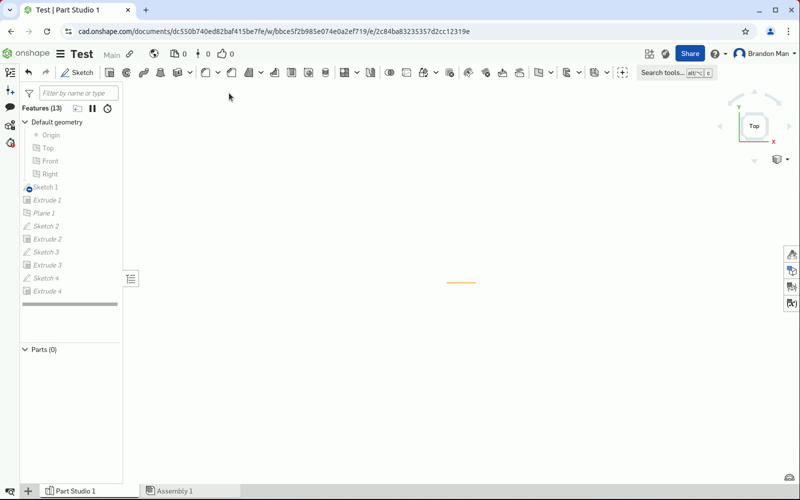
mouse_move(73, 352)
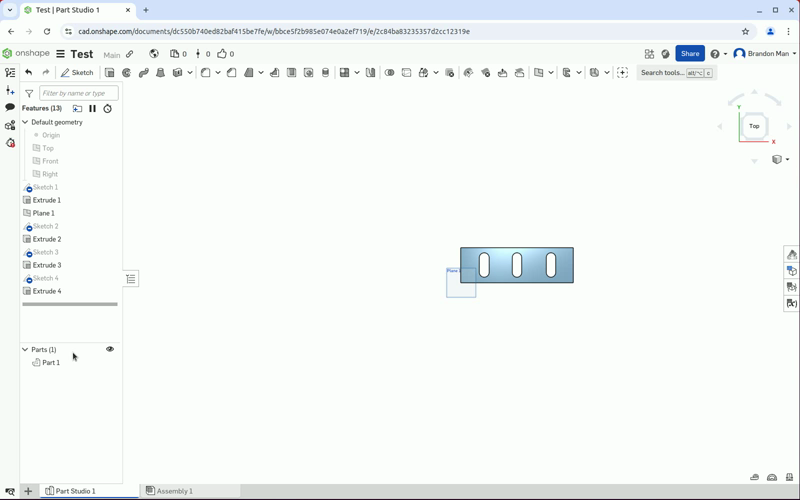
key(y)
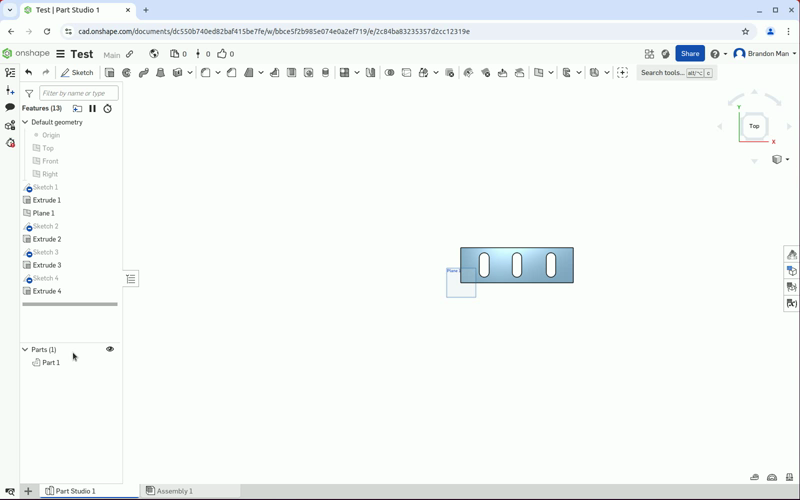
key(shift+p)
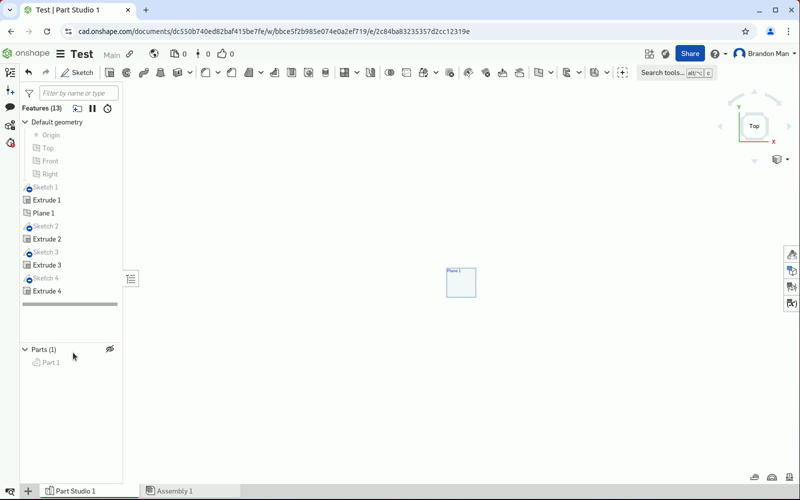
key(space)
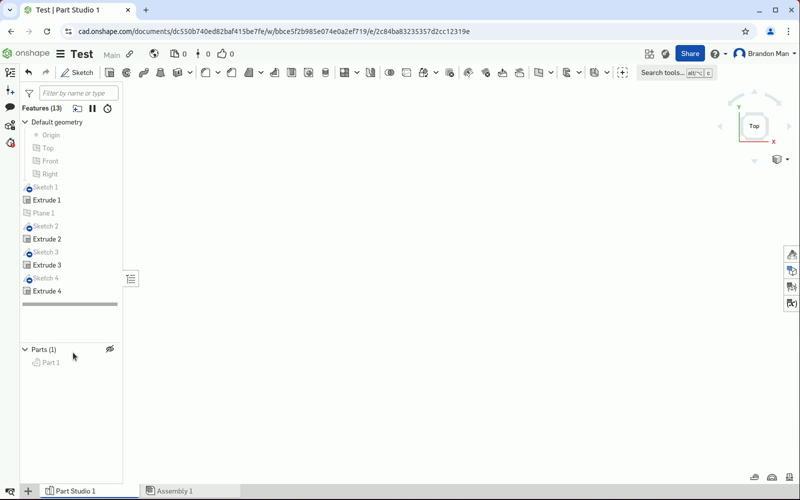
key_down(shift)
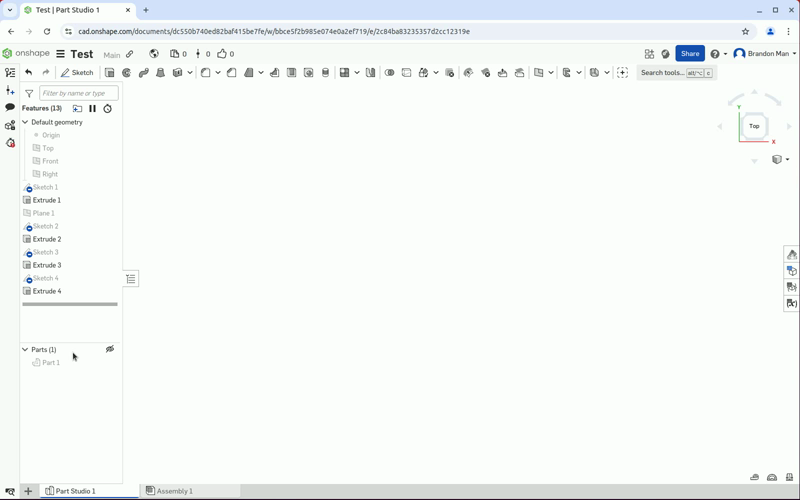
key(up)
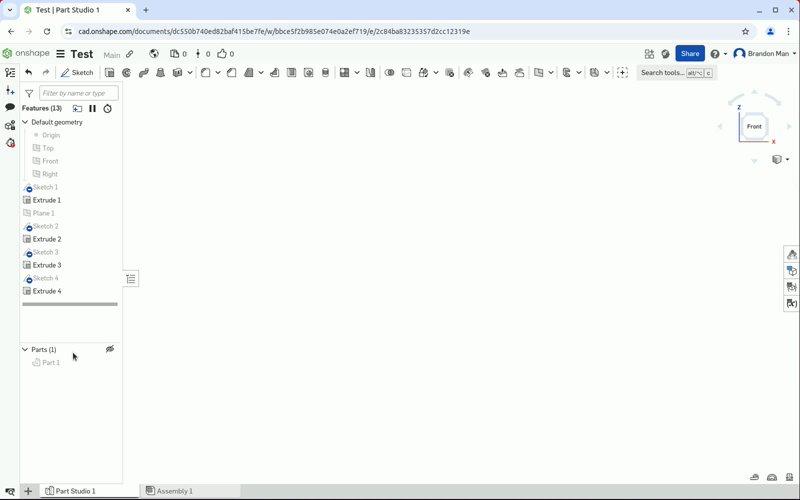
key_up(shift)
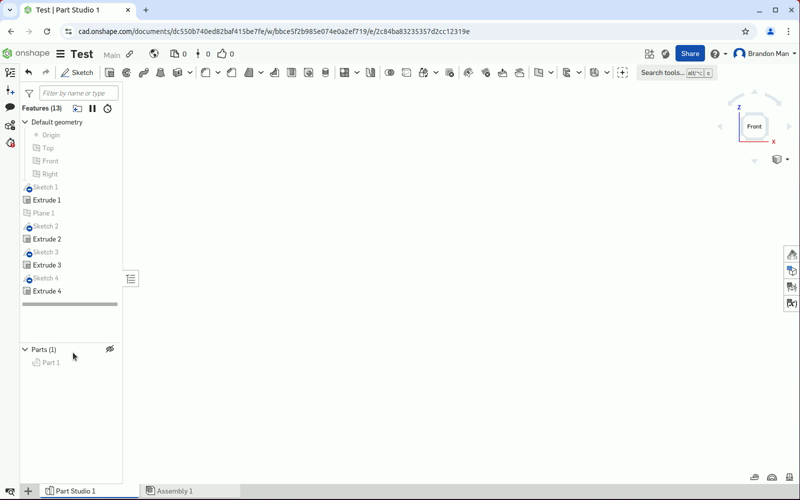
key(space)
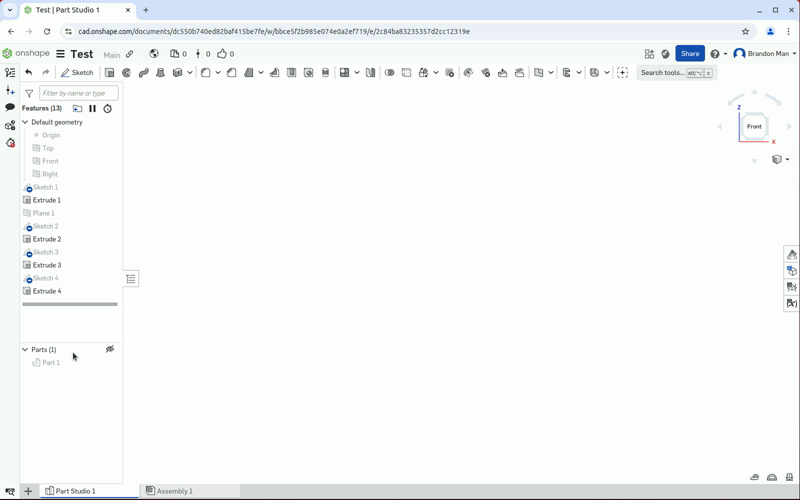
key_down(shift)
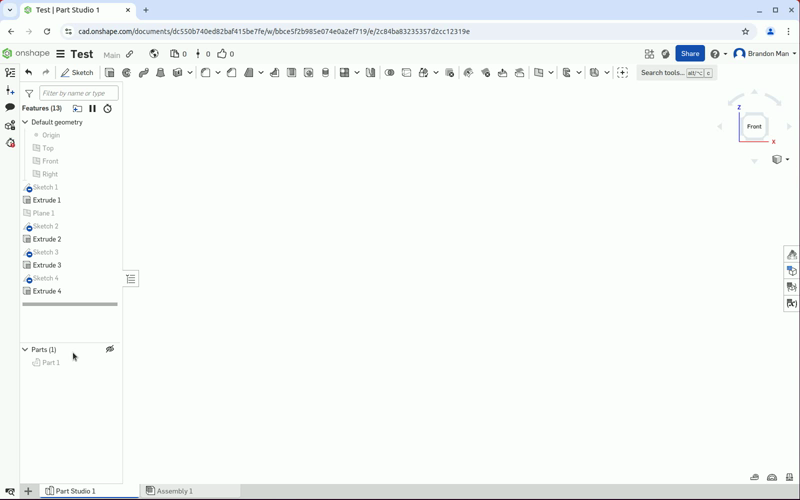
key(left)
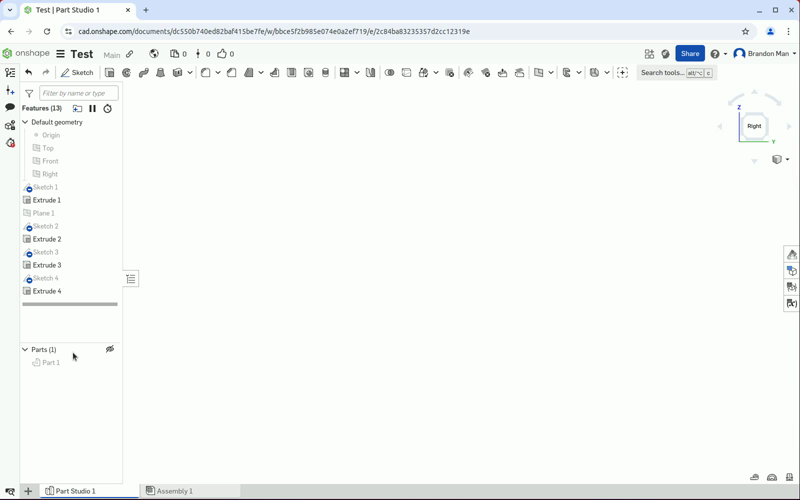
key_up(shift)
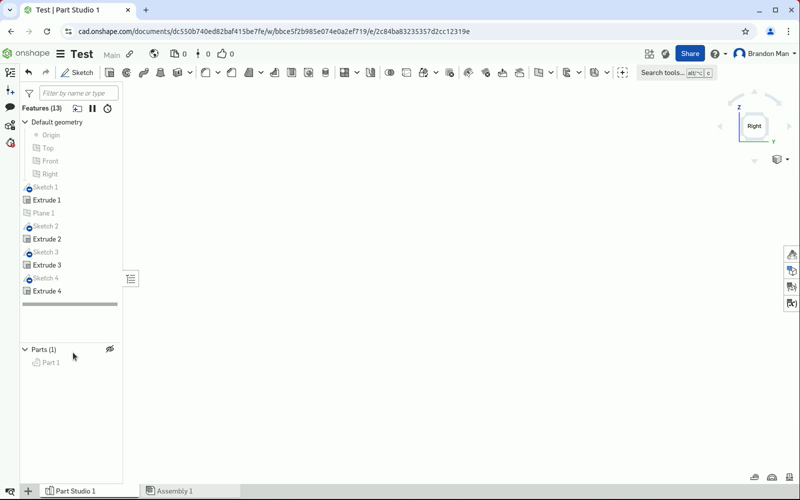
mouse_move(73, 352)
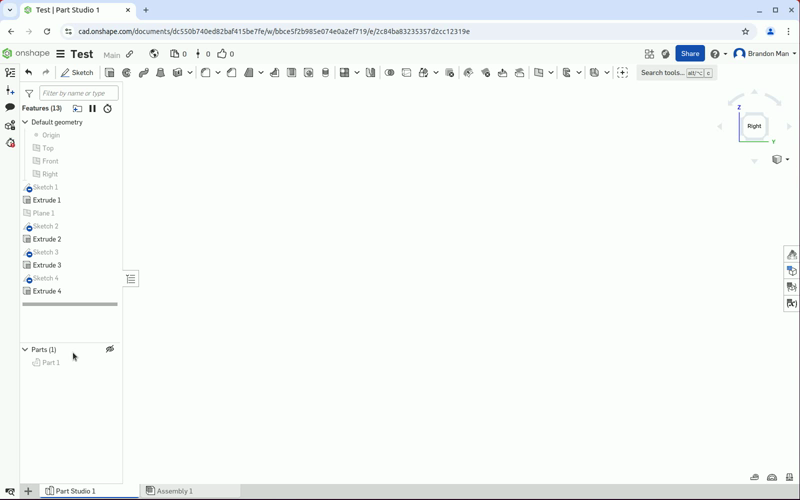
key(shift+y)
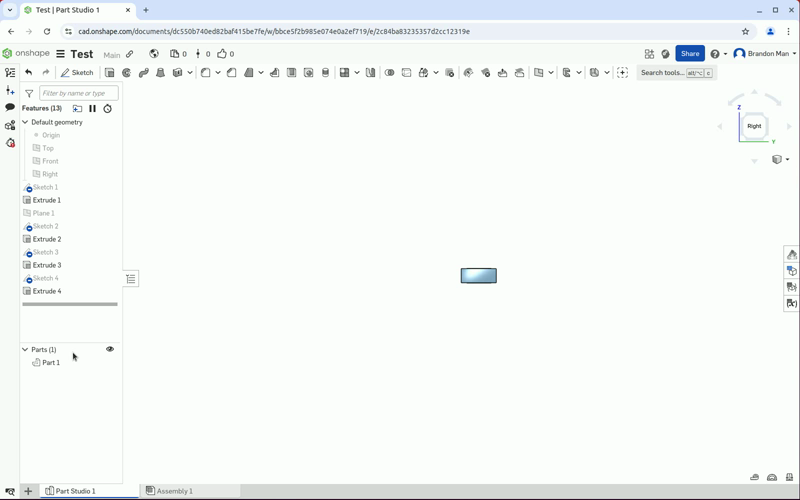
mouse_move(541, 75)
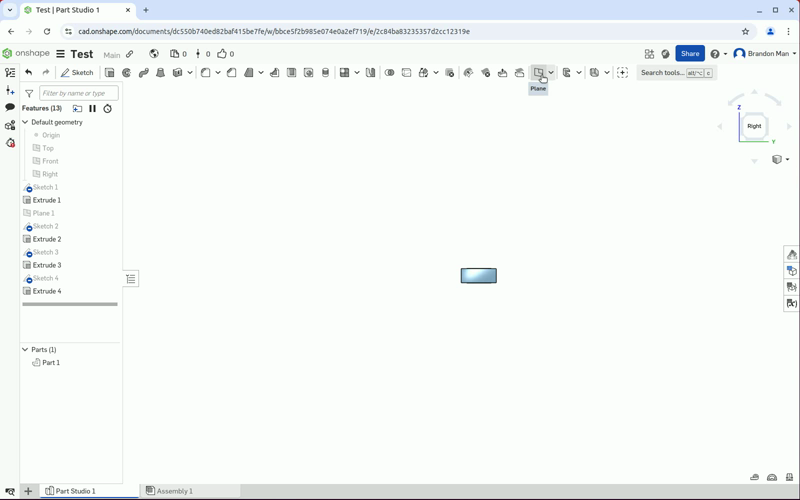
click(541, 75)
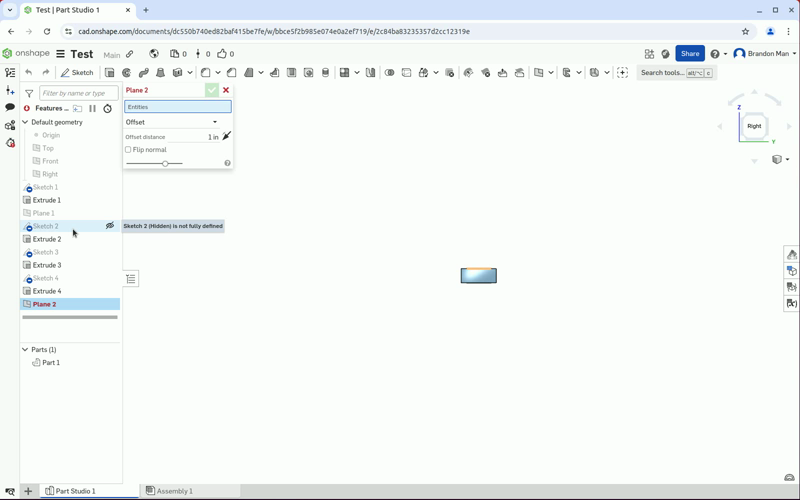
scroll(3)
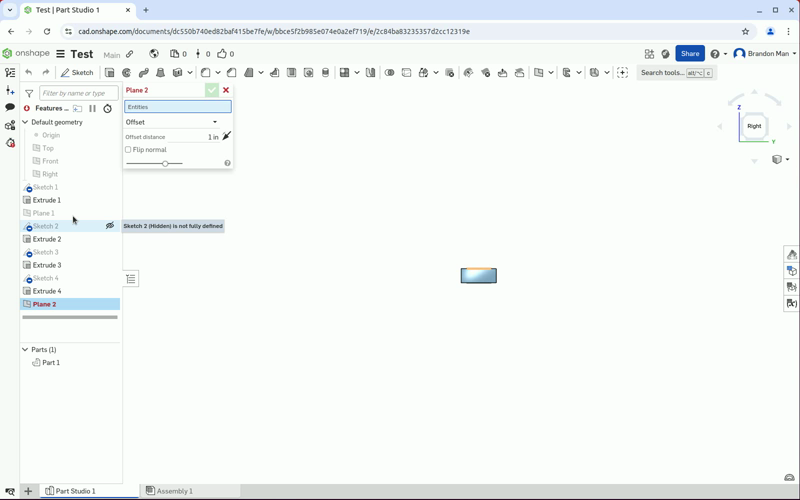
mouse_move(73, 176)
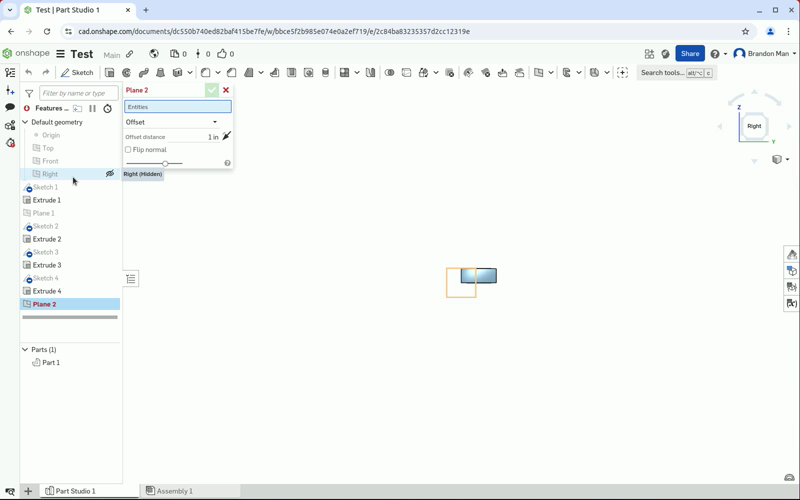
click(73, 176)
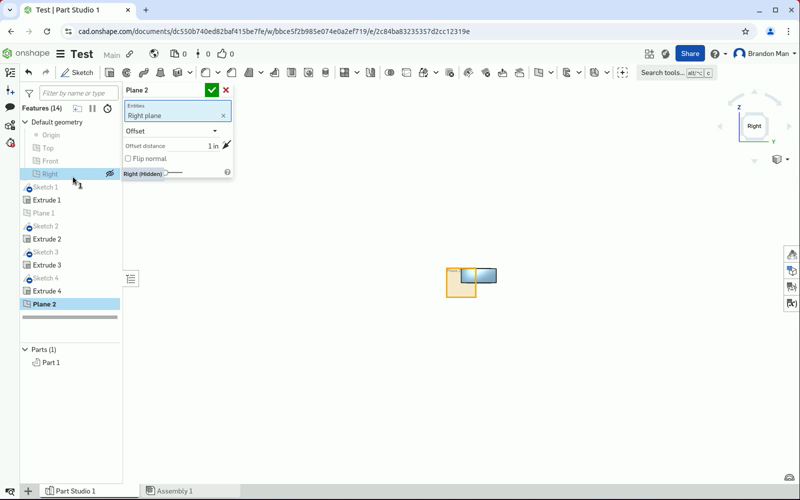
key(tab, 2)
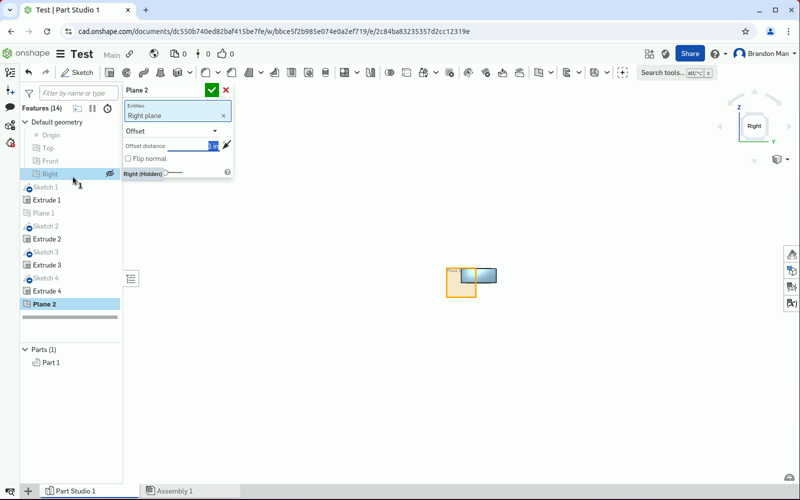
text(23.108)
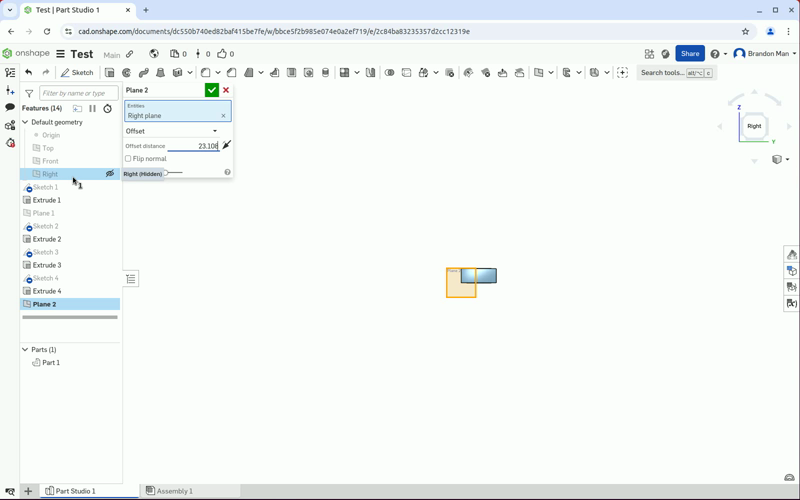
key(enter, 2)
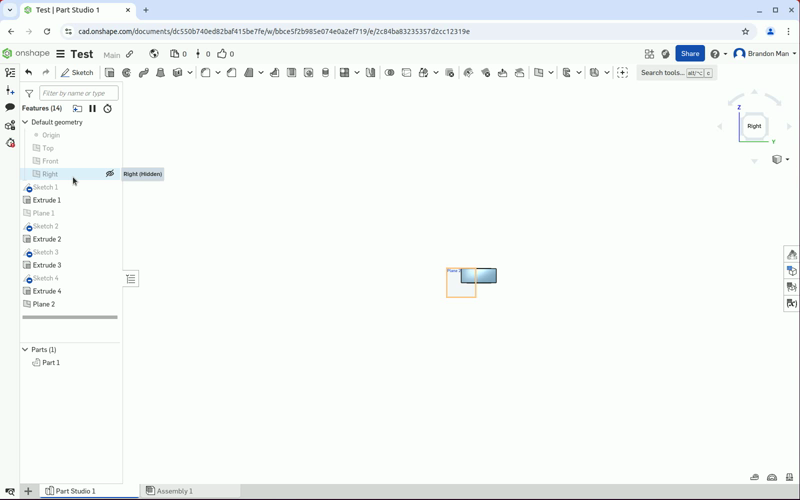
key(shift+s)
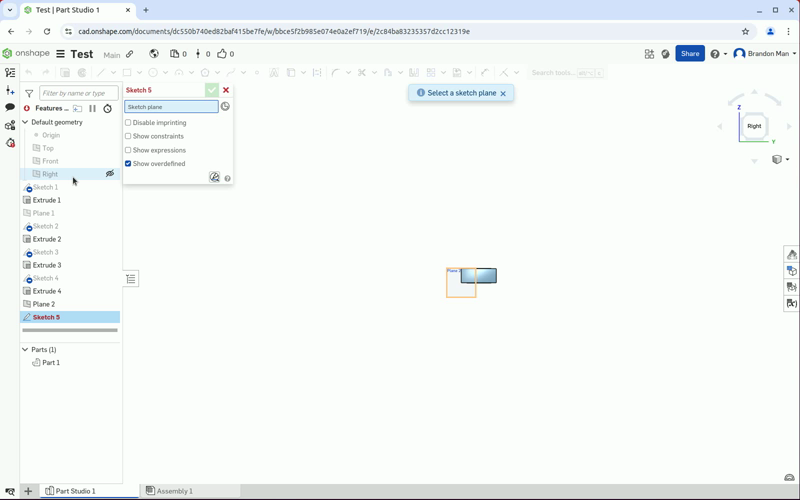
mouse_move(73, 306)
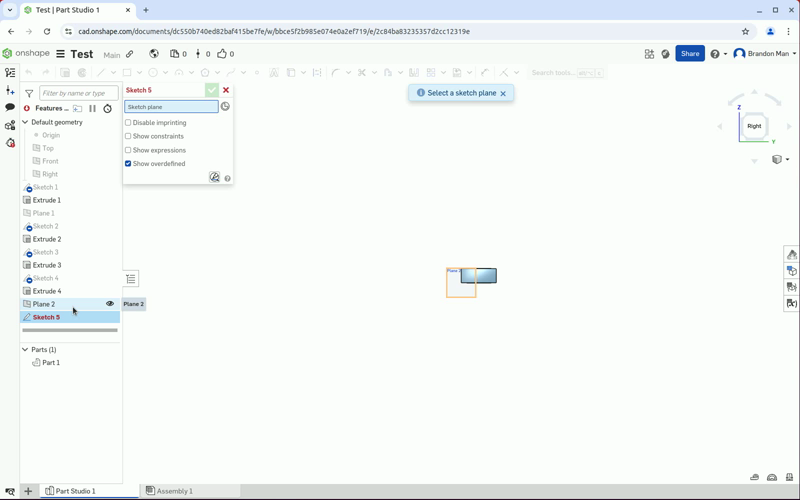
click(73, 306)
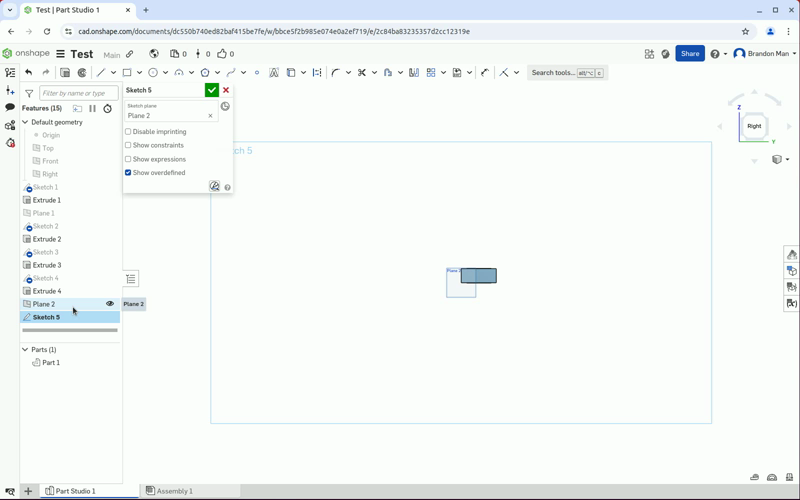
mouse_move(73, 352)
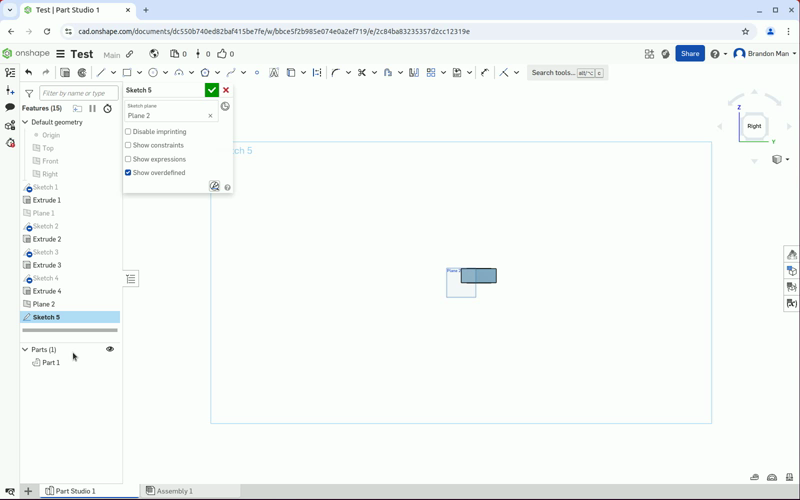
key(y)
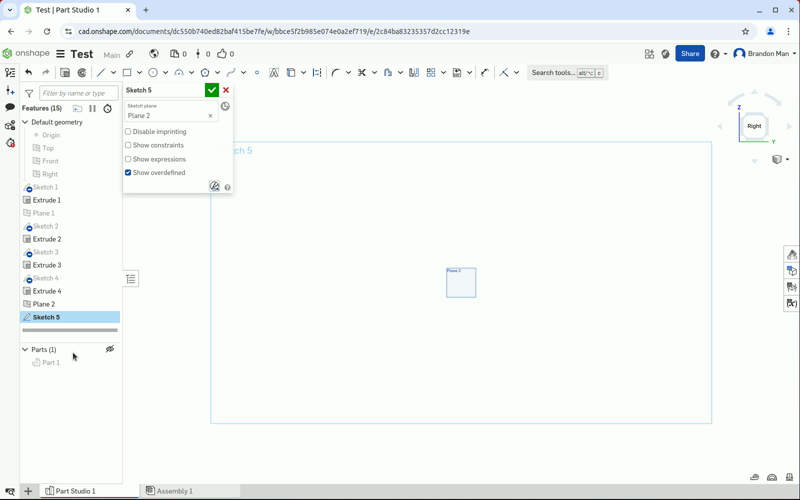
key(c)
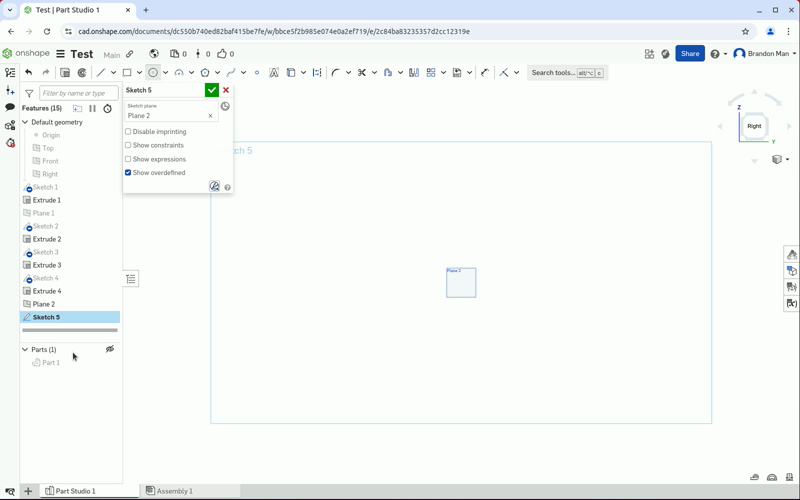
key_down(shift)
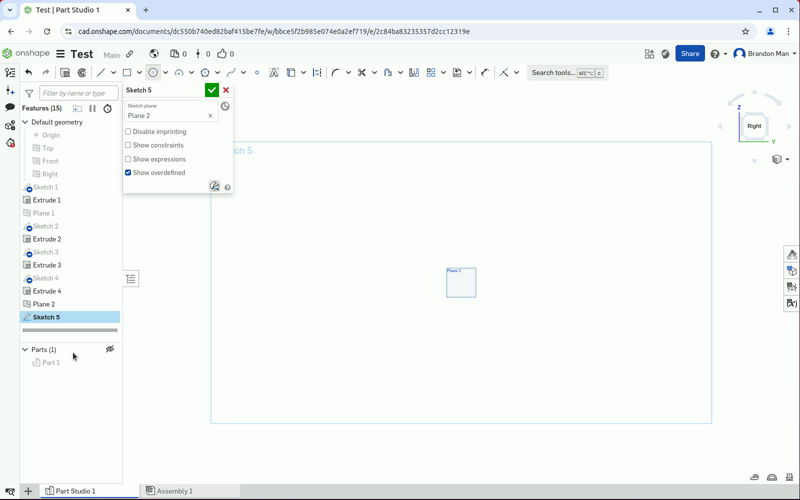
mouse_move(467, 275)
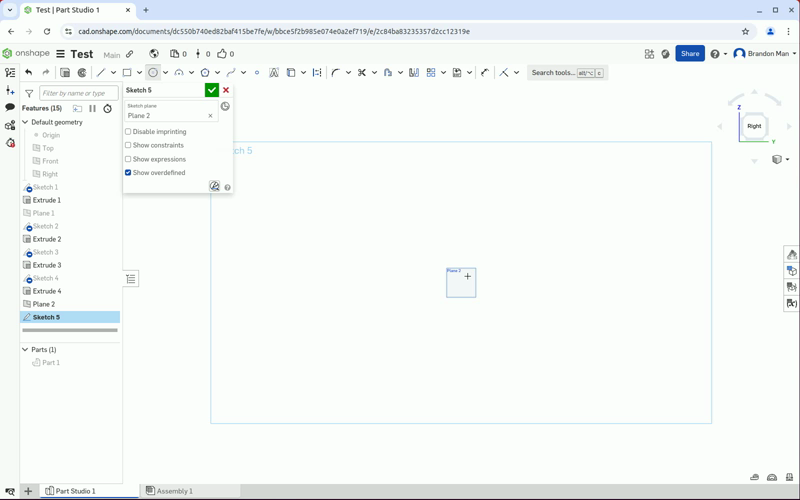
click(467, 275)
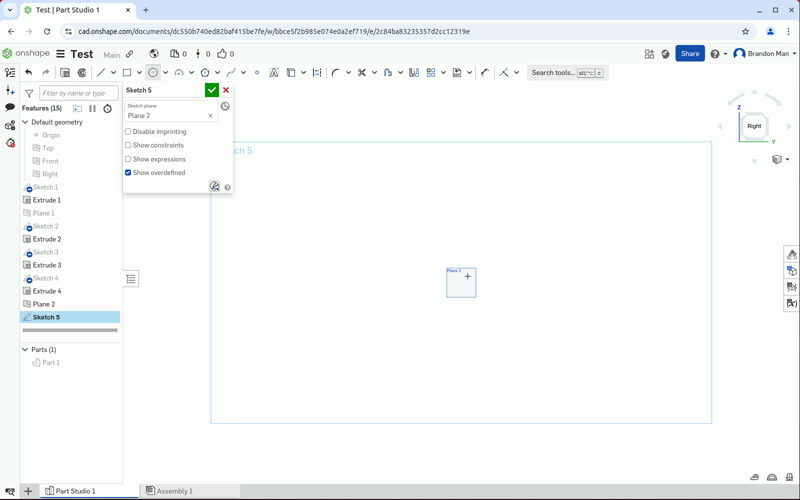
key_up(shift)
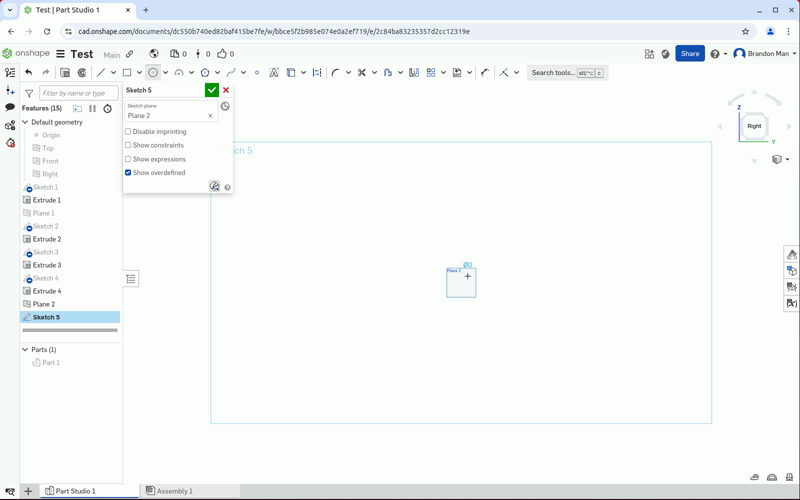
mouse_move(471, 275)
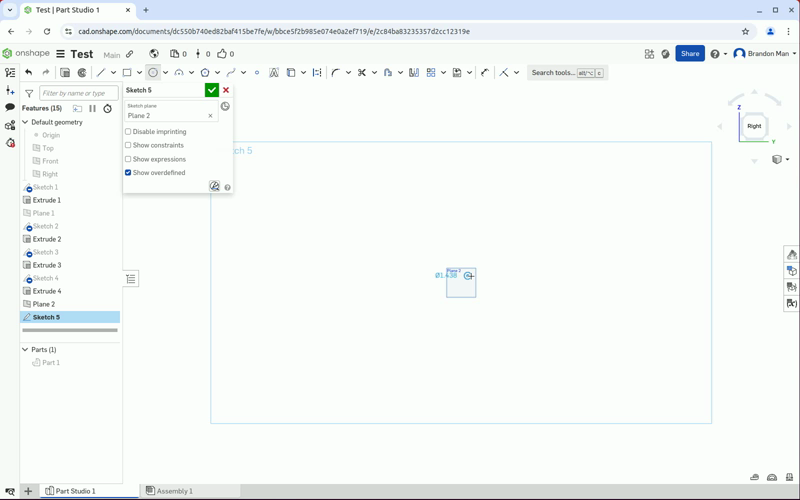
click(471, 275)
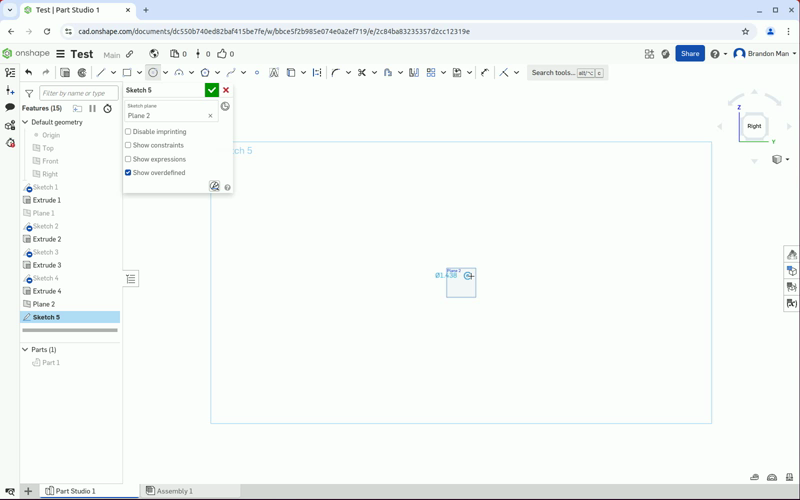
key(esc)
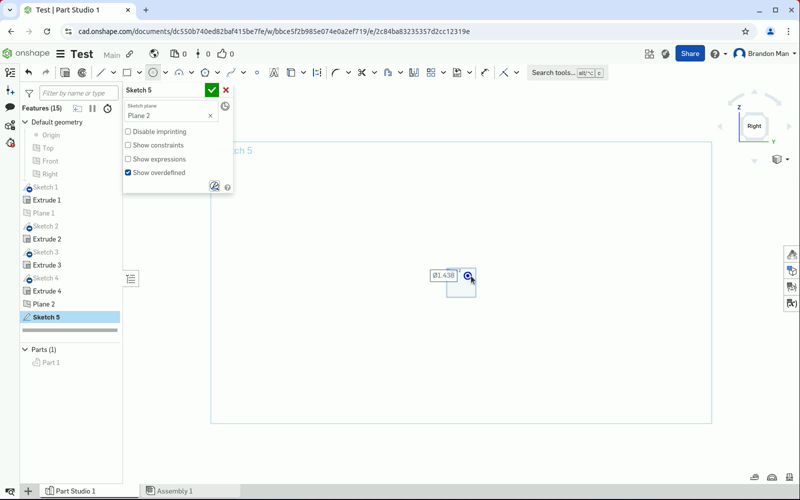
mouse_move(464, 277)
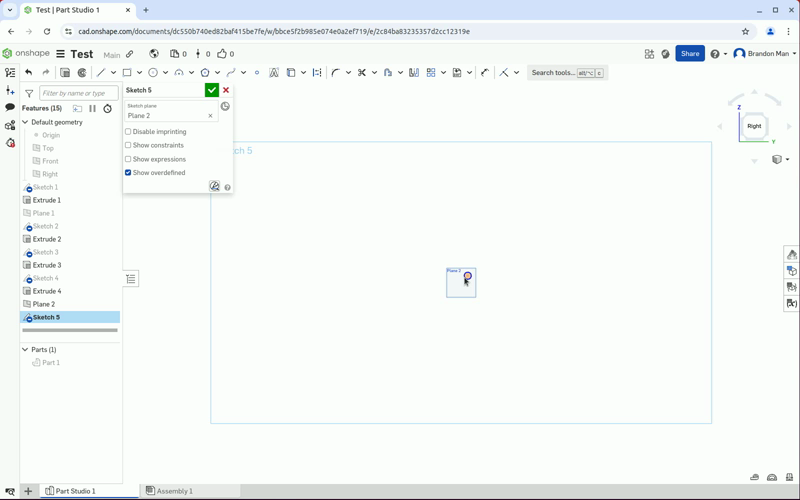
scroll(6)
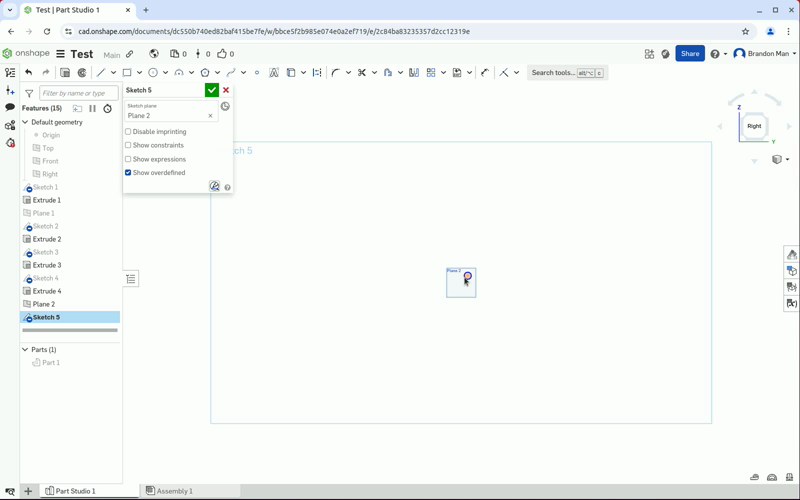
scroll(6)
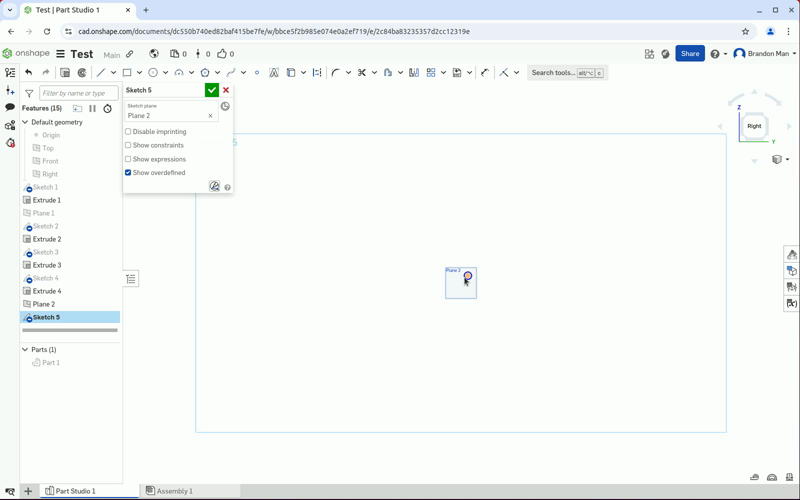
scroll(6)
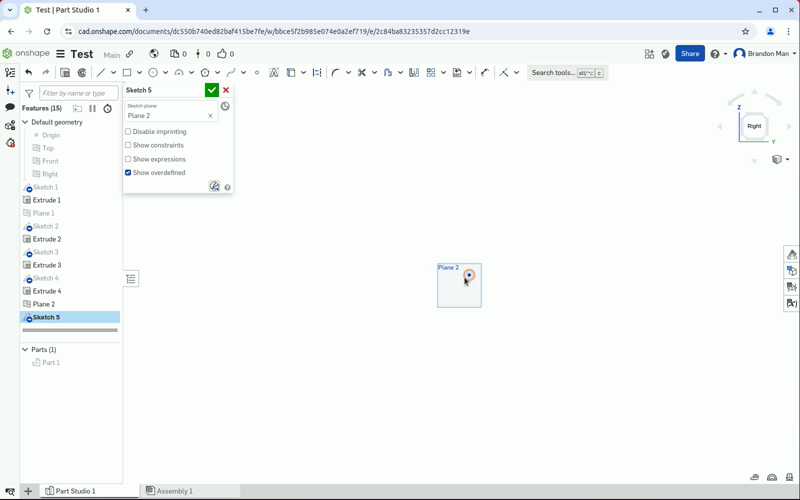
scroll(6)
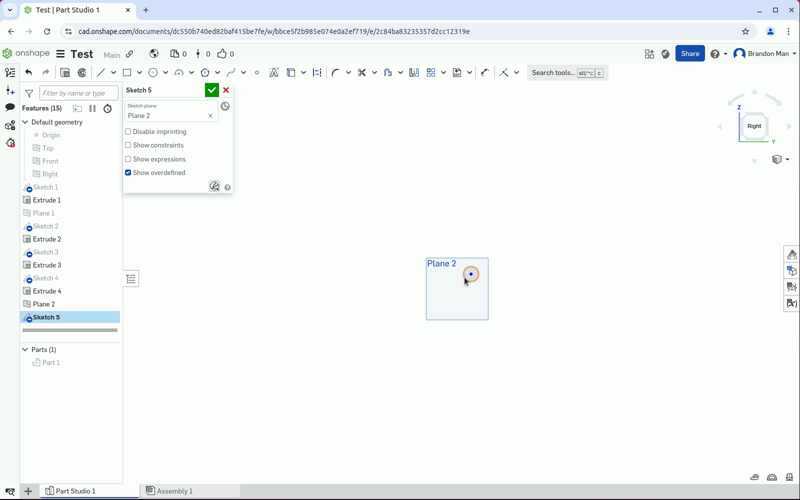
scroll(6)
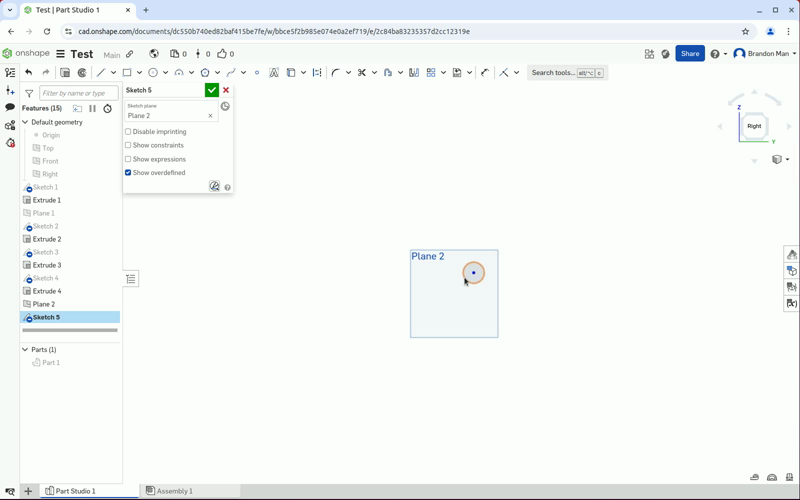
scroll(6)
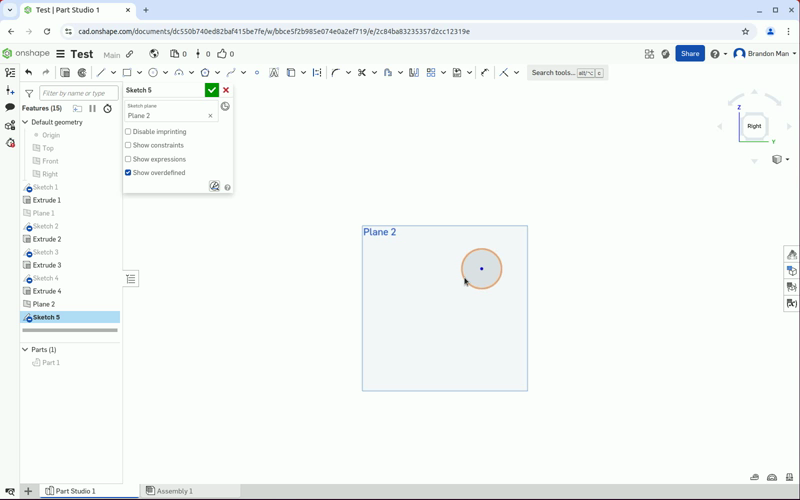
scroll(6)
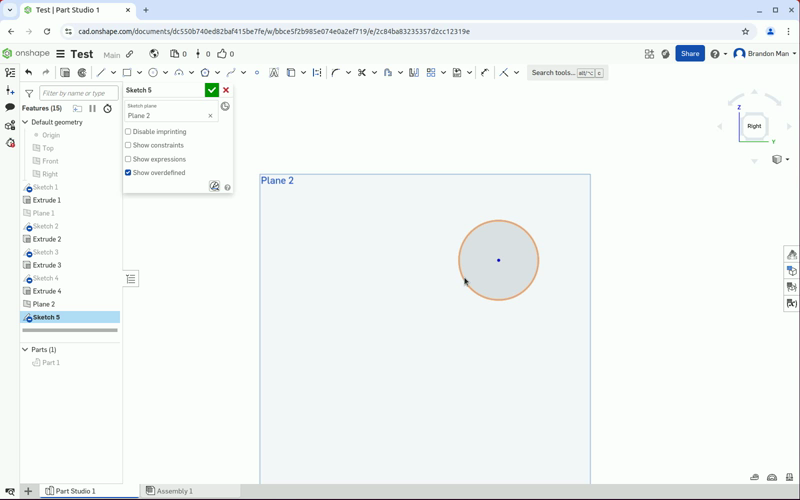
click(464, 277)
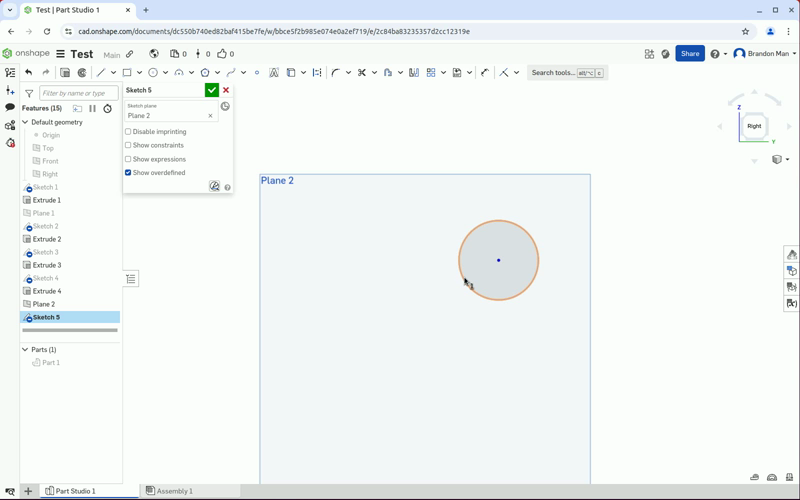
scroll(-6)
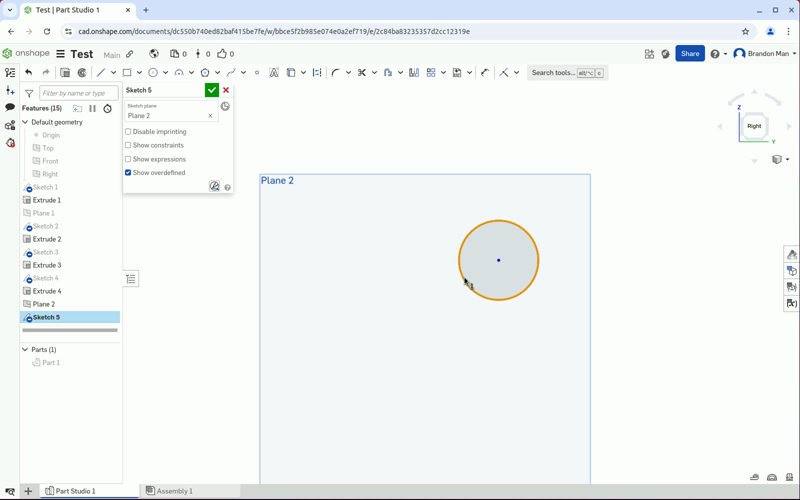
scroll(-6)
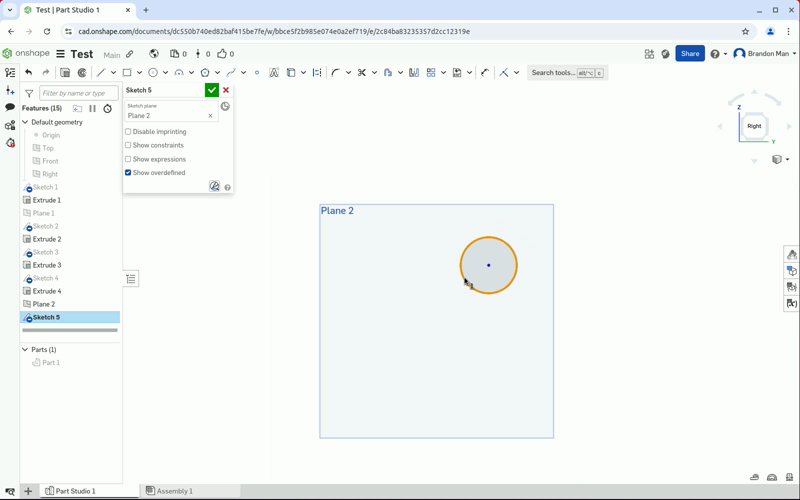
scroll(-6)
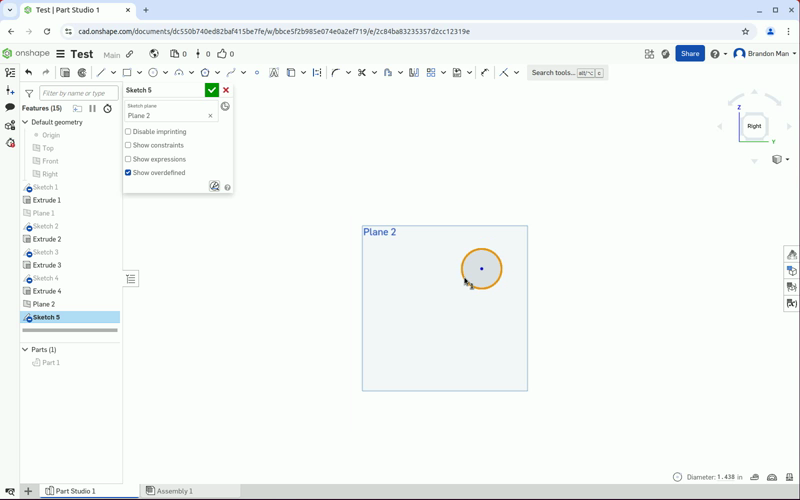
scroll(-6)
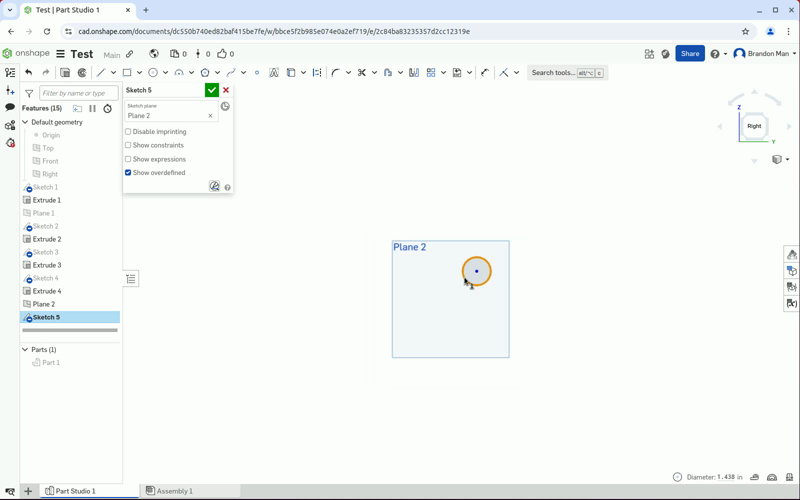
scroll(-6)
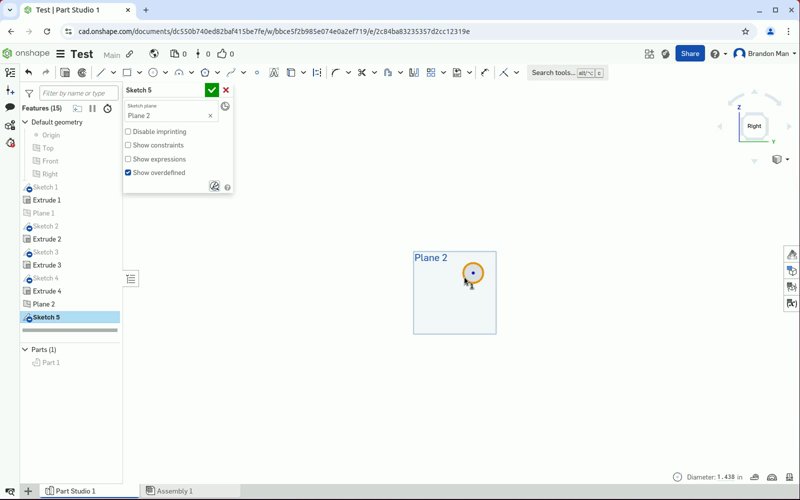
scroll(-6)
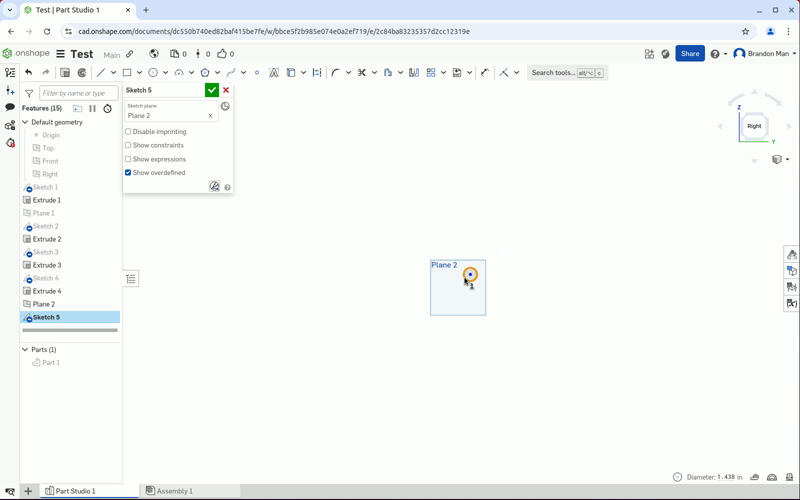
scroll(-6)
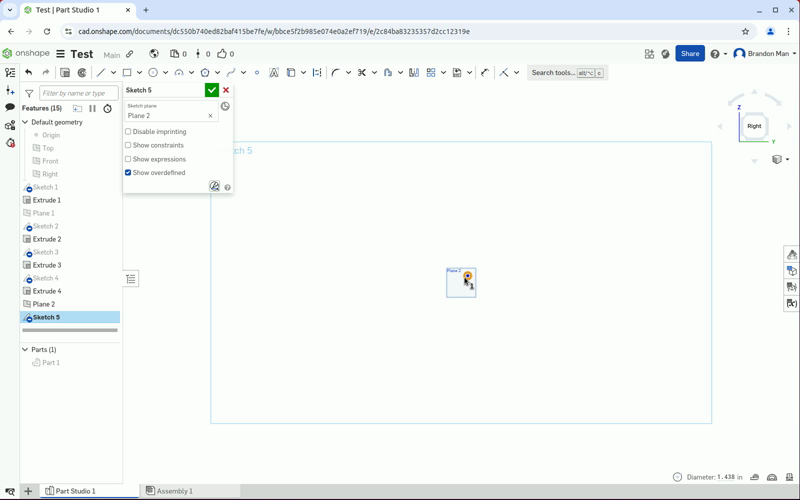
mouse_move(73, 352)
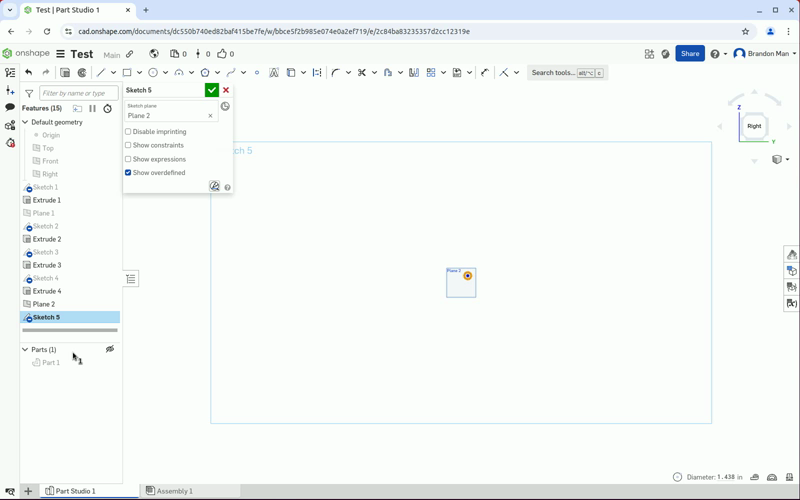
key(shift+y)
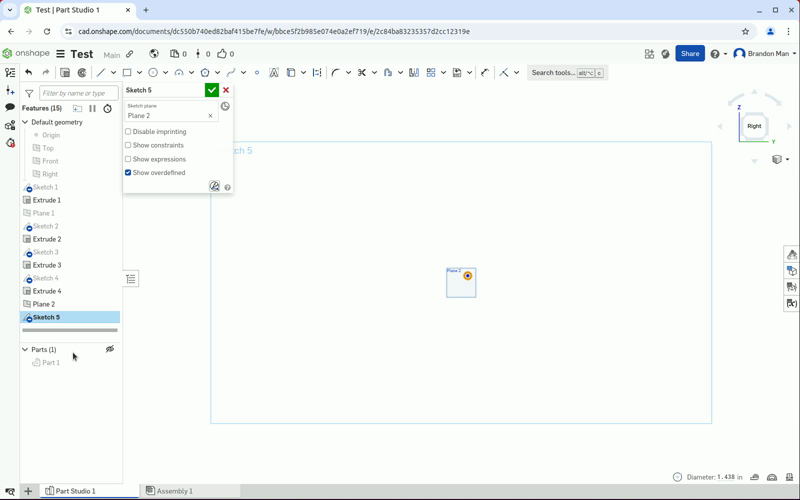
key(shift+e)
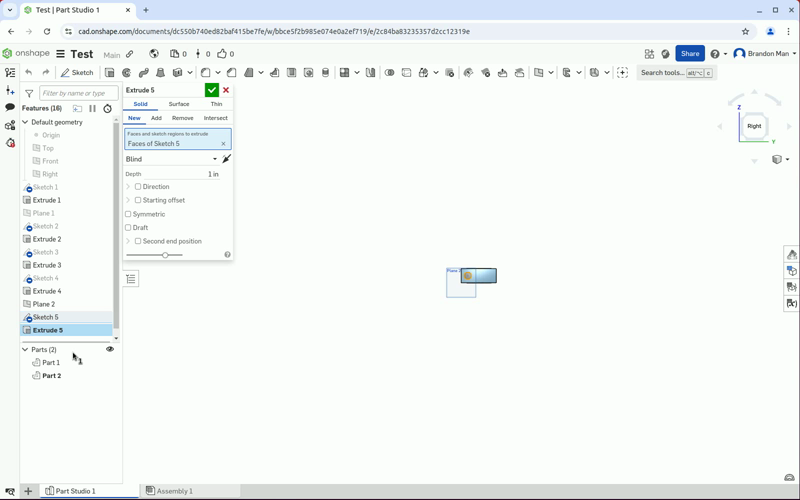
mouse_move(143, 106)
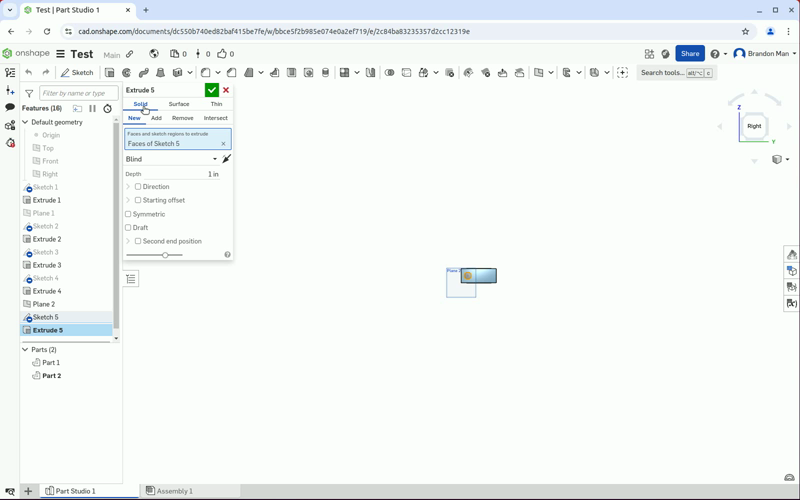
click(143, 106)
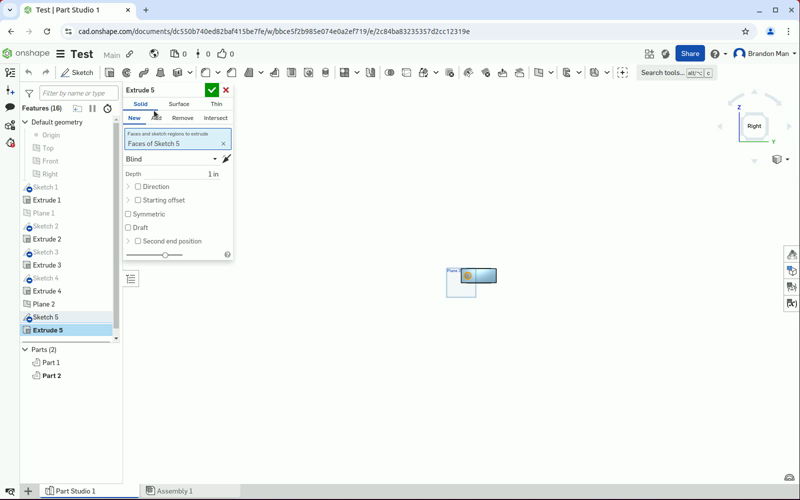
mouse_move(186, 120)
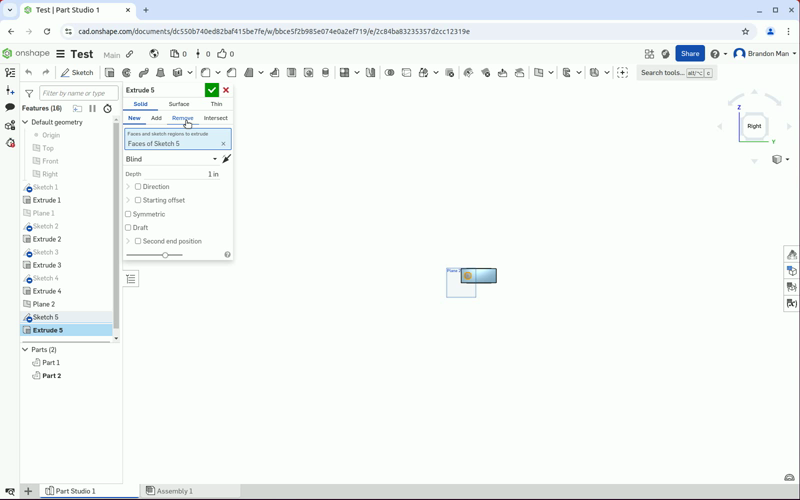
click(186, 120)
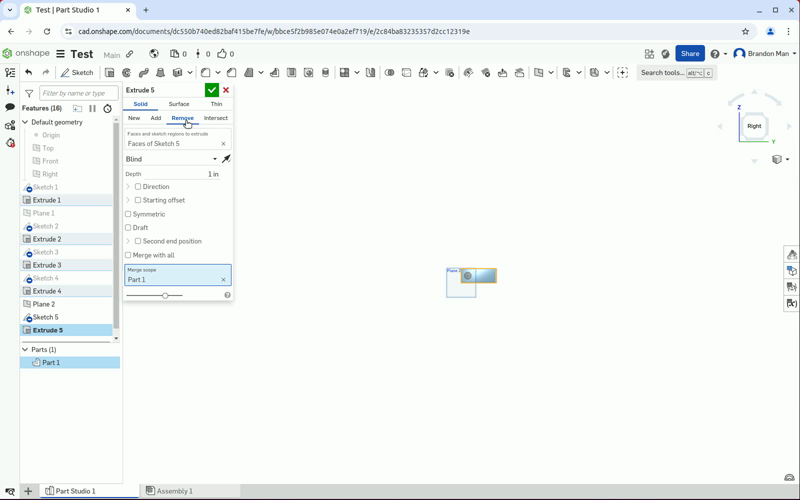
key(tab, 4)
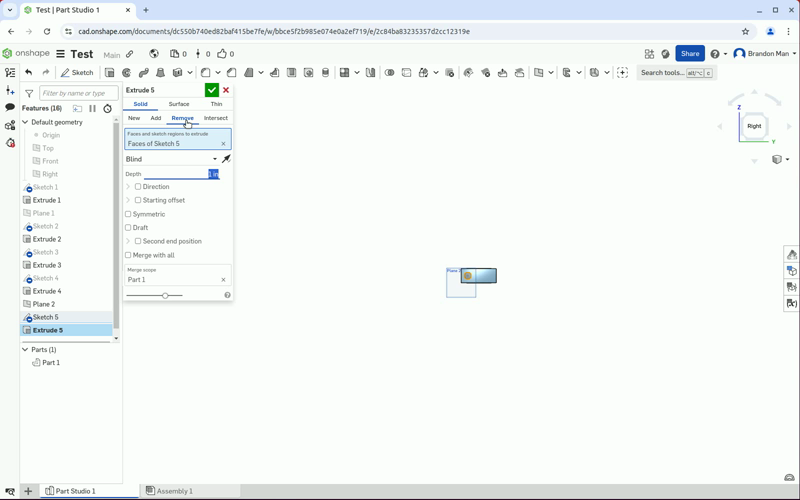
text(2.889)
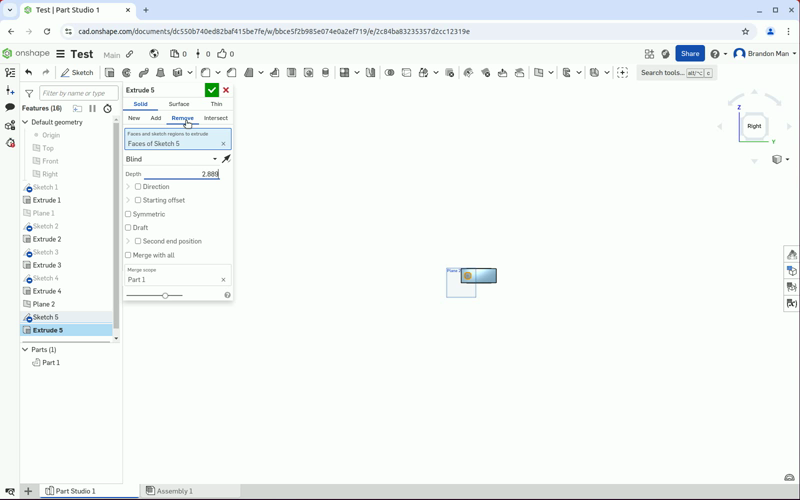
key(tab, 6)
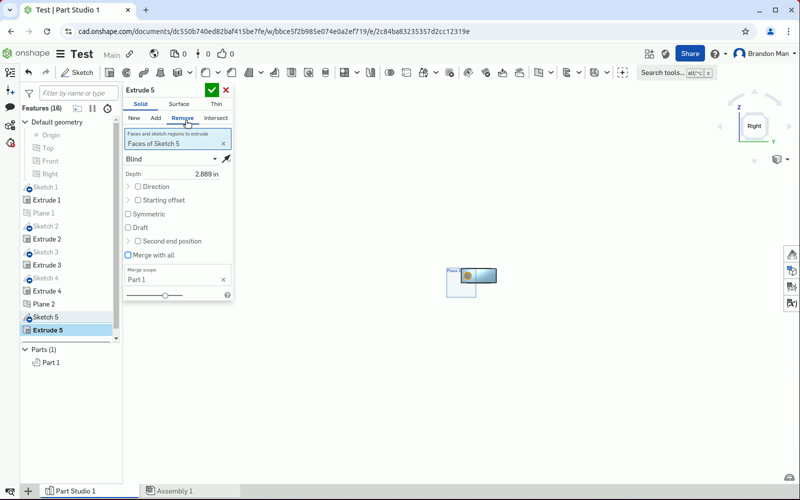
key(space)
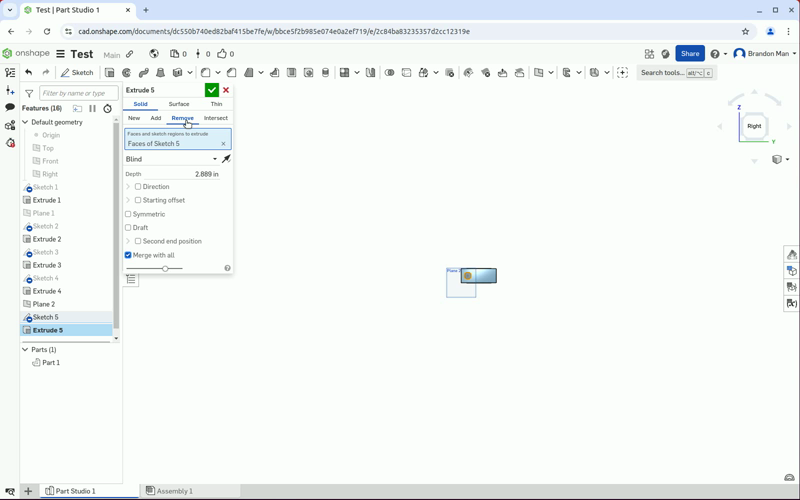
key(enter)
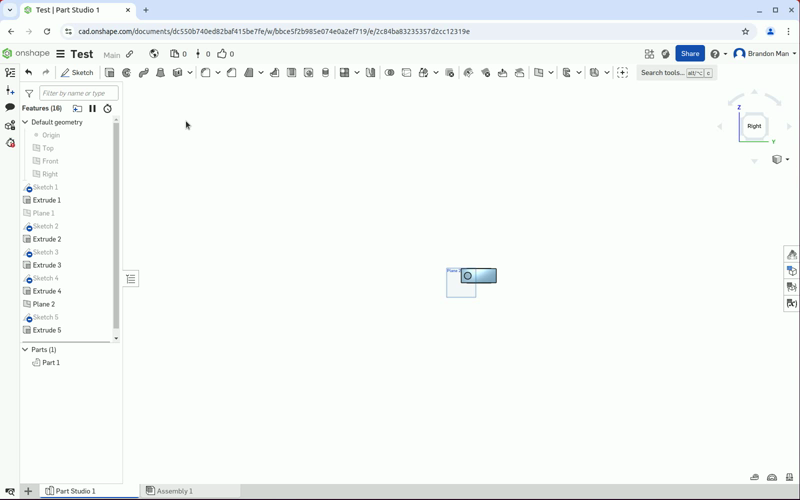
key(shift+h)
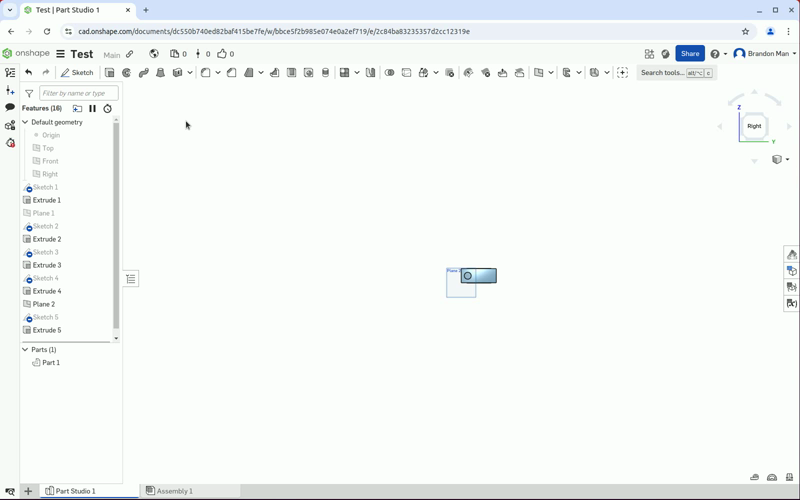
key(shift+h)
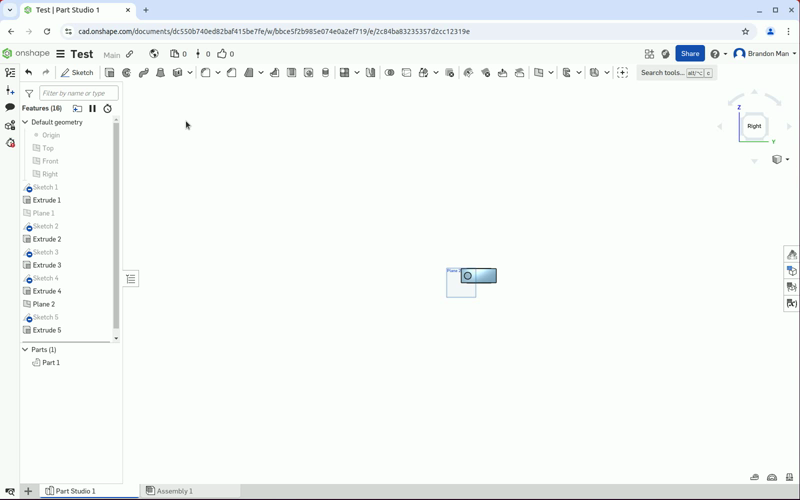
mouse_move(69, 189)
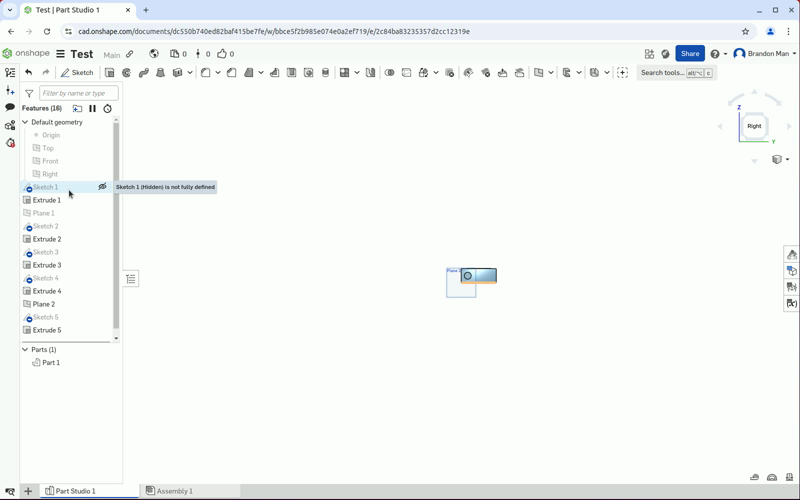
click(69, 189)
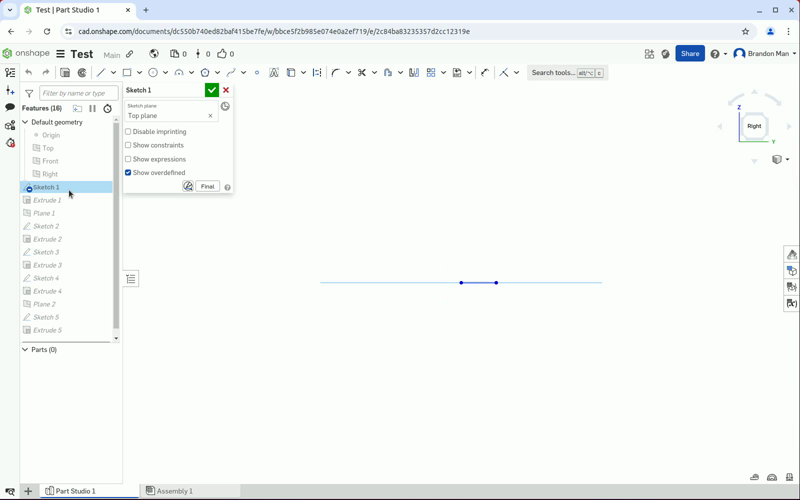
mouse_move(229, 92)
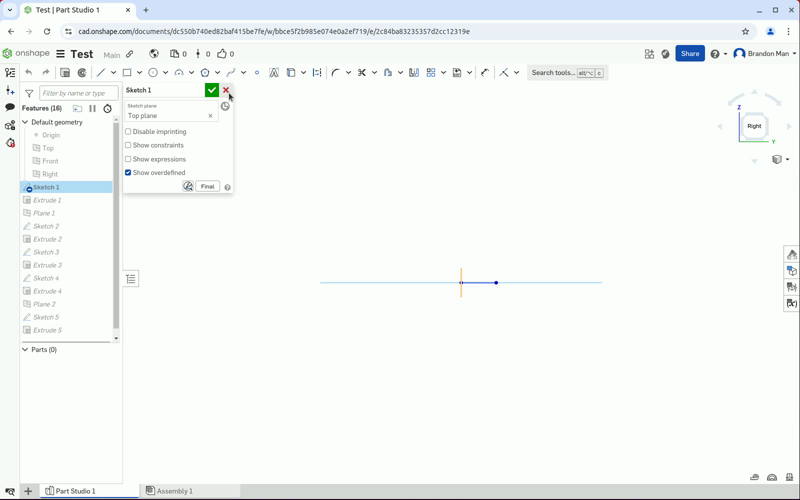
click(229, 92)
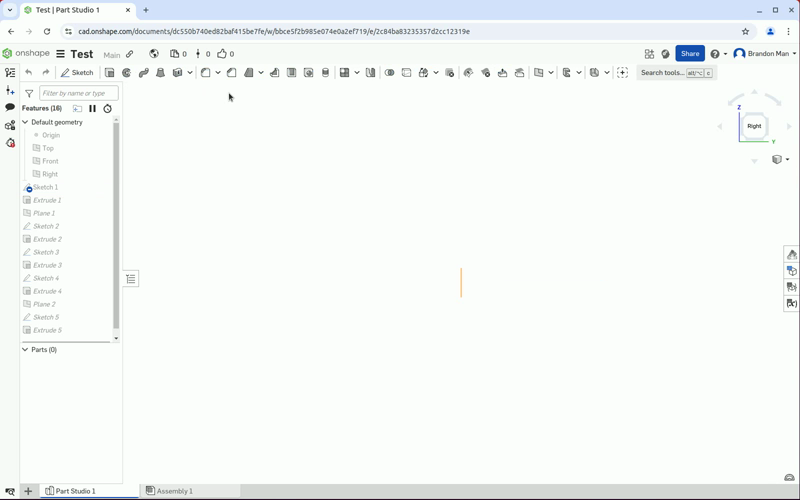
key(shift+s)
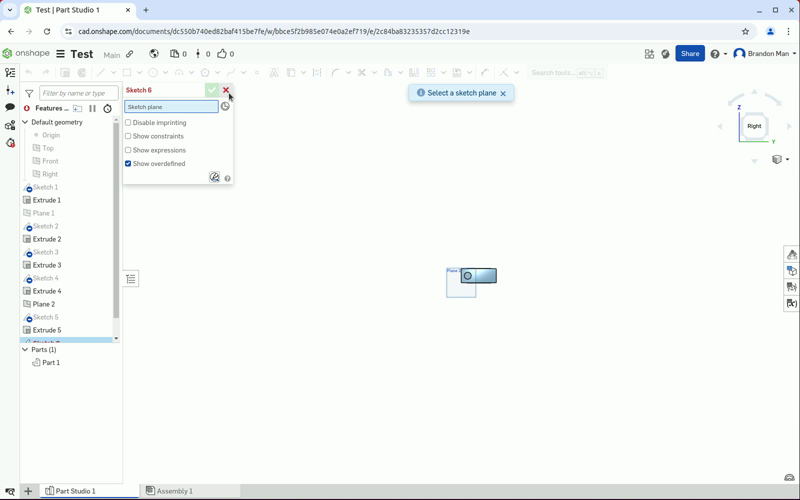
mouse_move(69, 293)
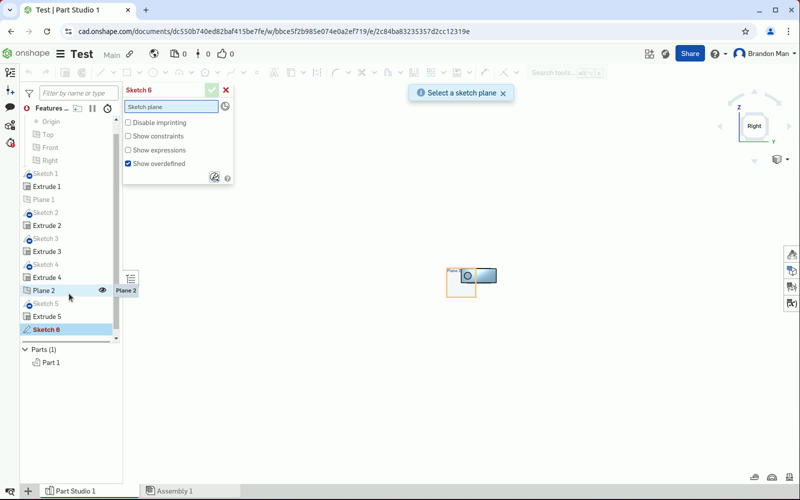
click(69, 293)
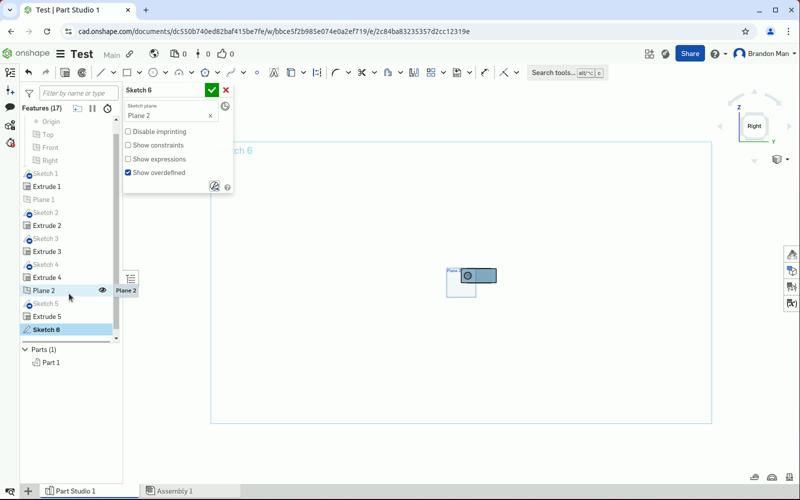
mouse_move(73, 352)
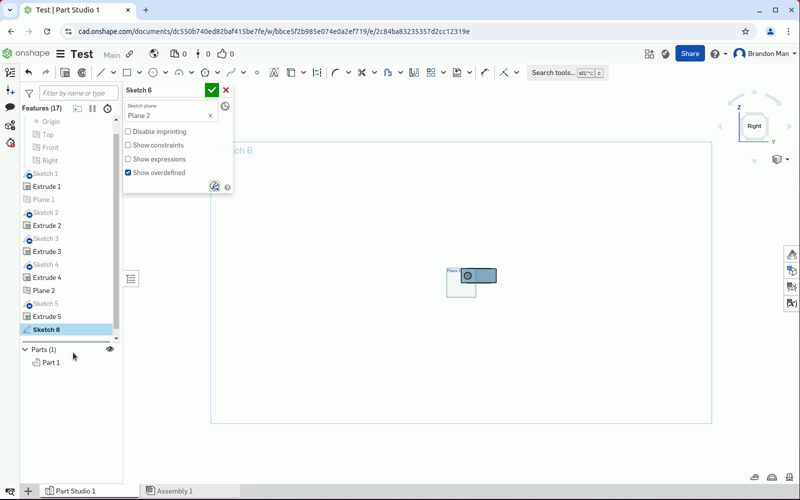
key(y)
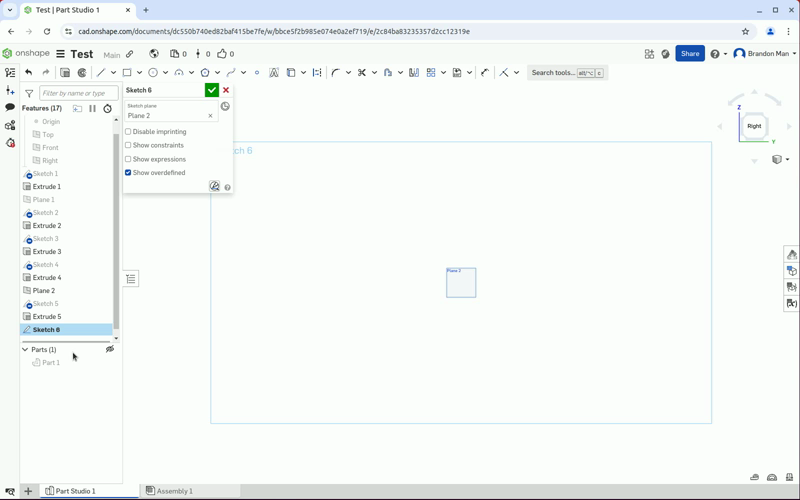
key(c)
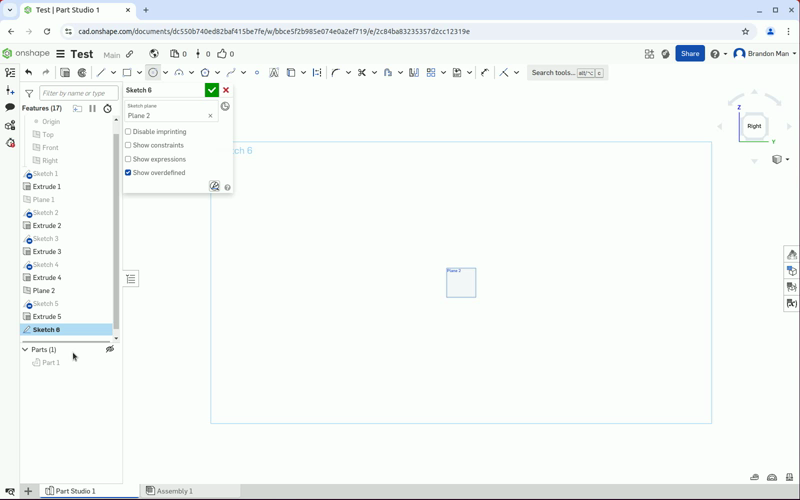
key_down(shift)
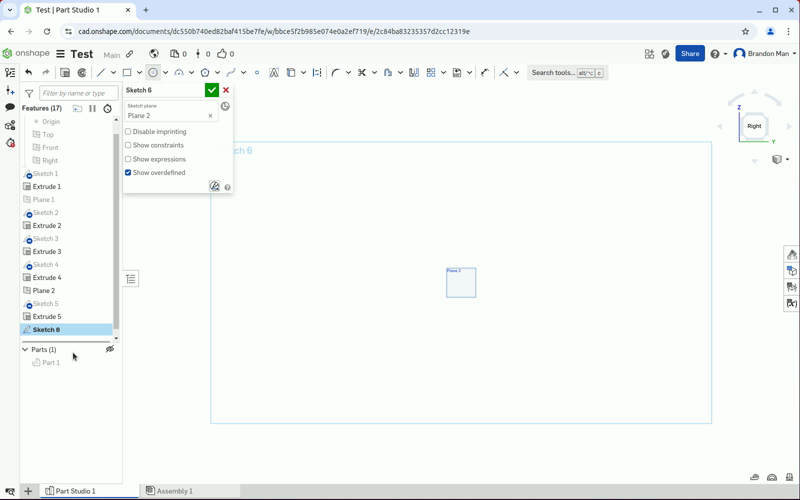
mouse_move(489, 275)
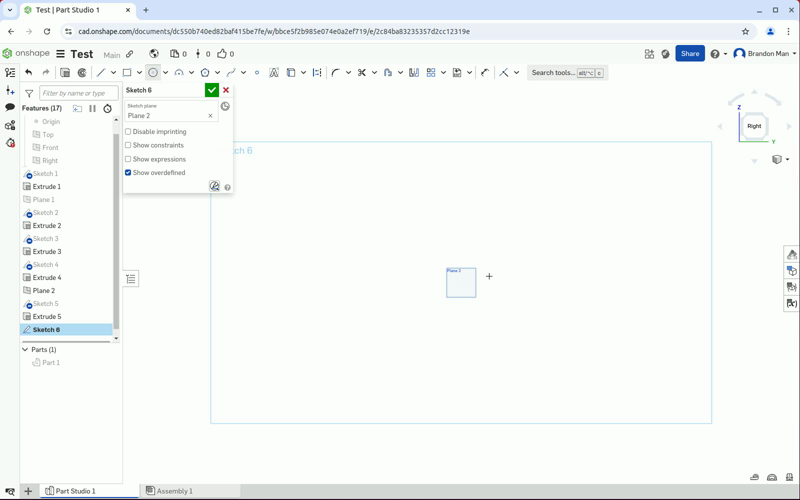
click(489, 275)
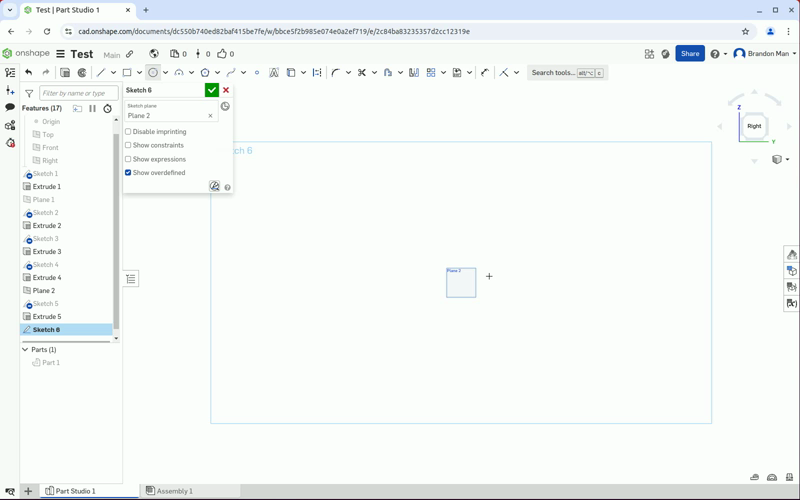
key_up(shift)
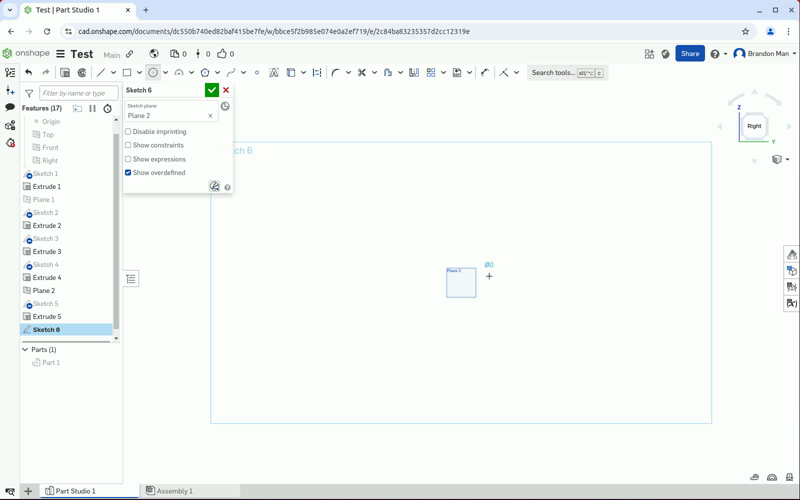
mouse_move(492, 275)
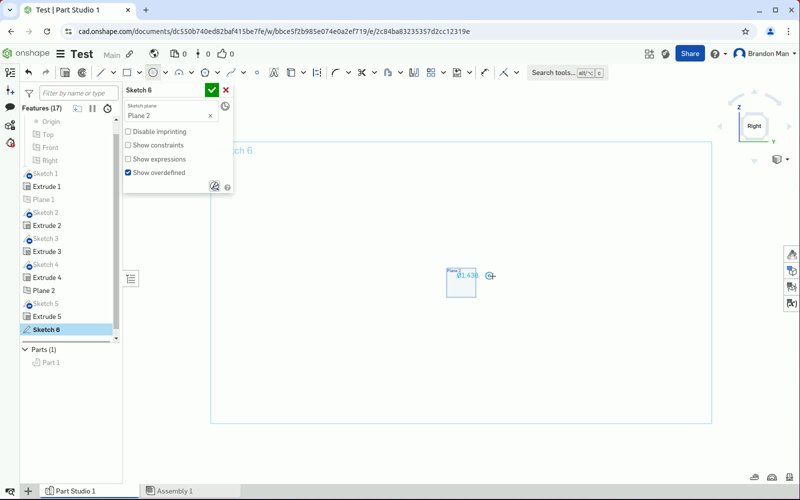
click(492, 275)
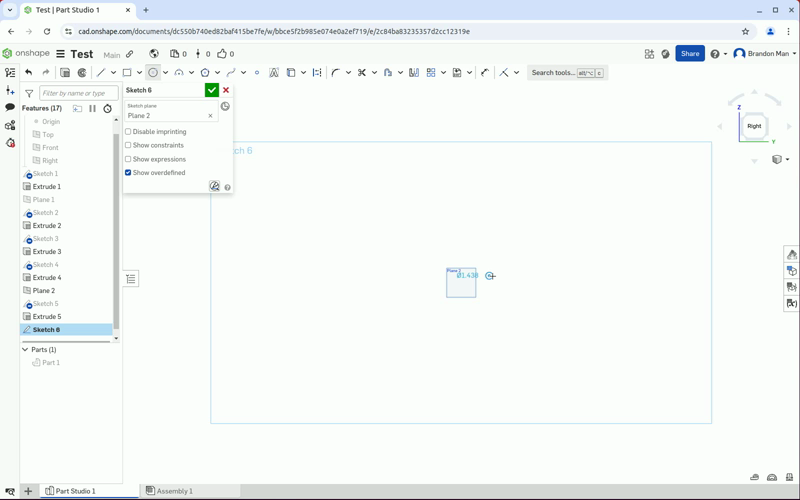
key(esc)
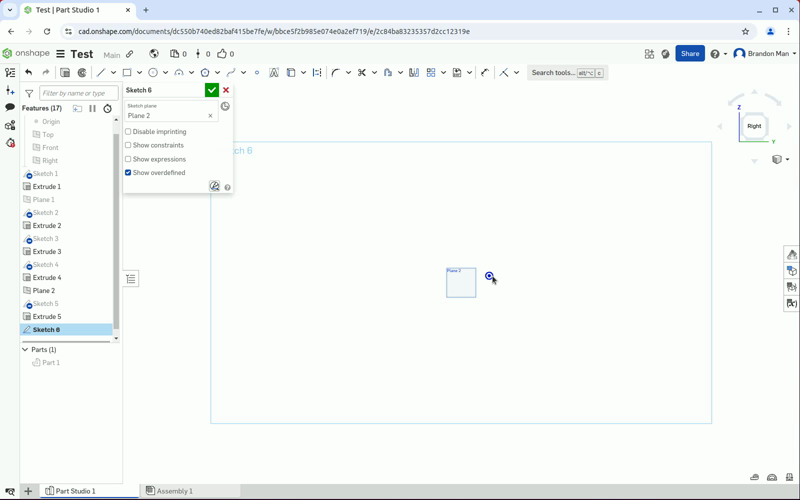
mouse_move(490, 274)
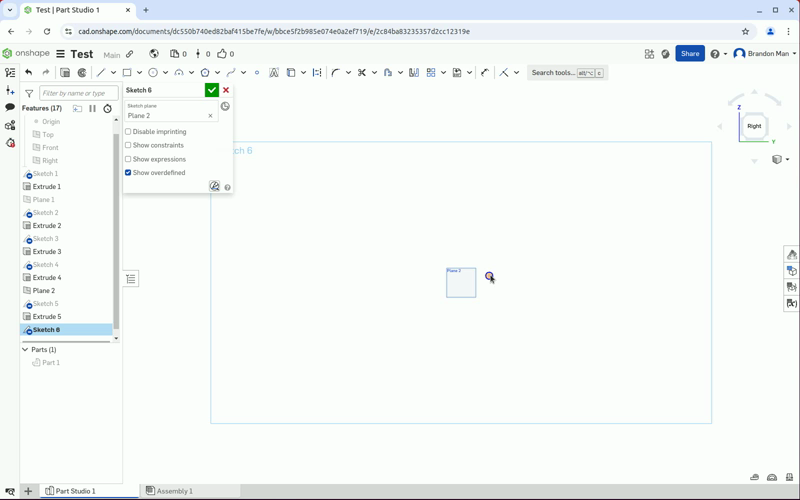
scroll(6)
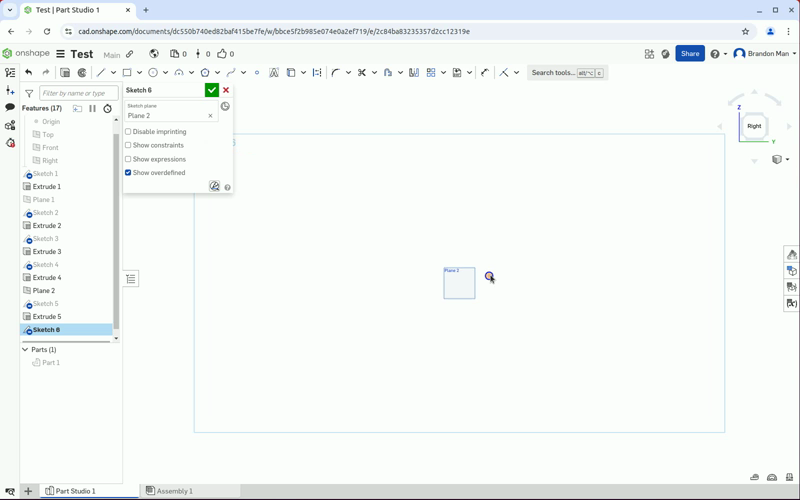
scroll(6)
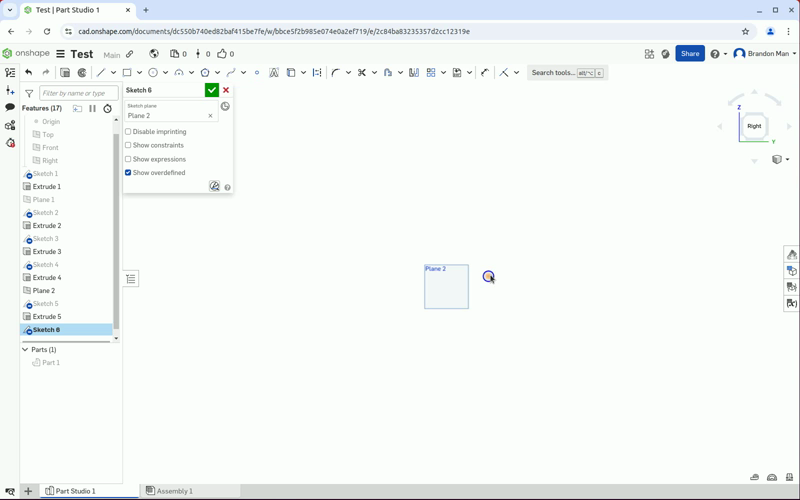
scroll(6)
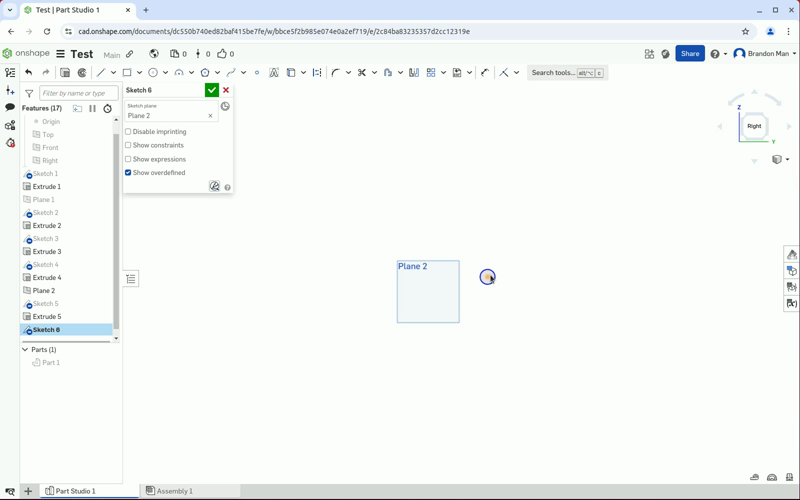
scroll(6)
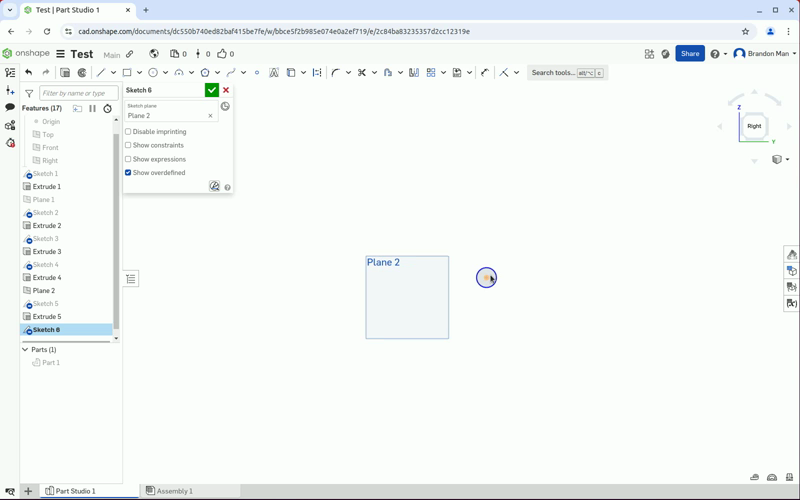
scroll(6)
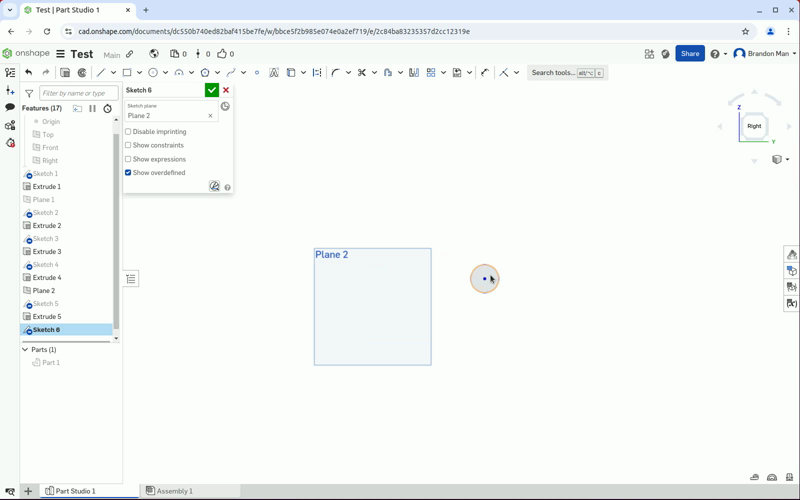
scroll(6)
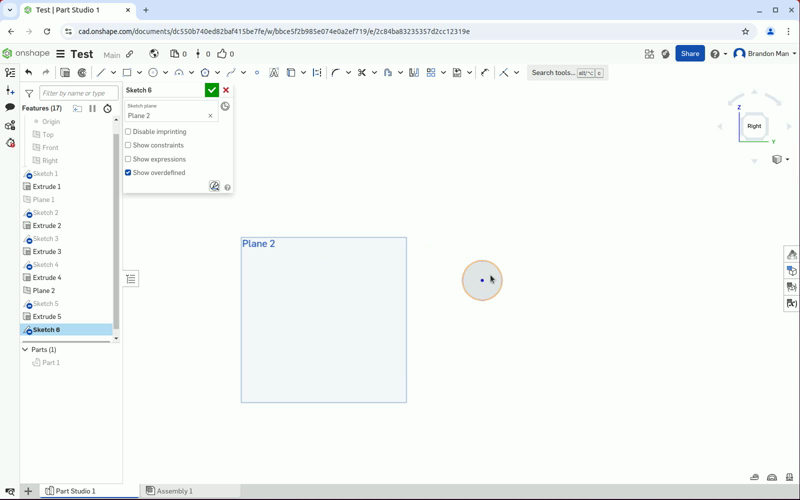
scroll(6)
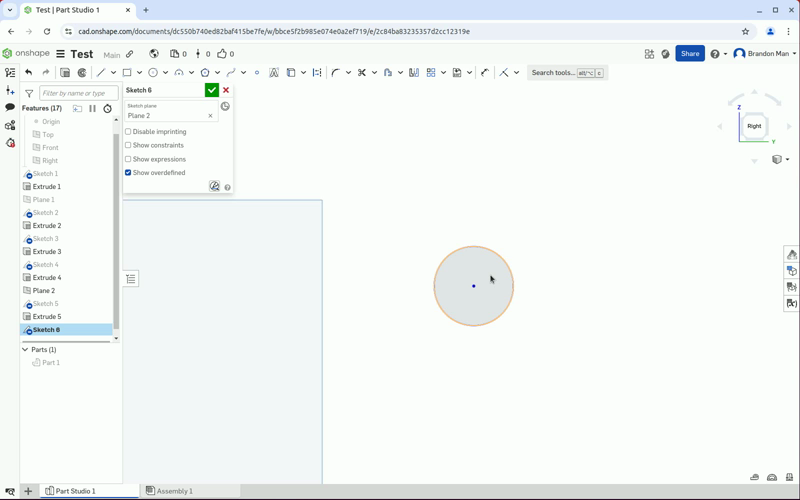
click(490, 274)
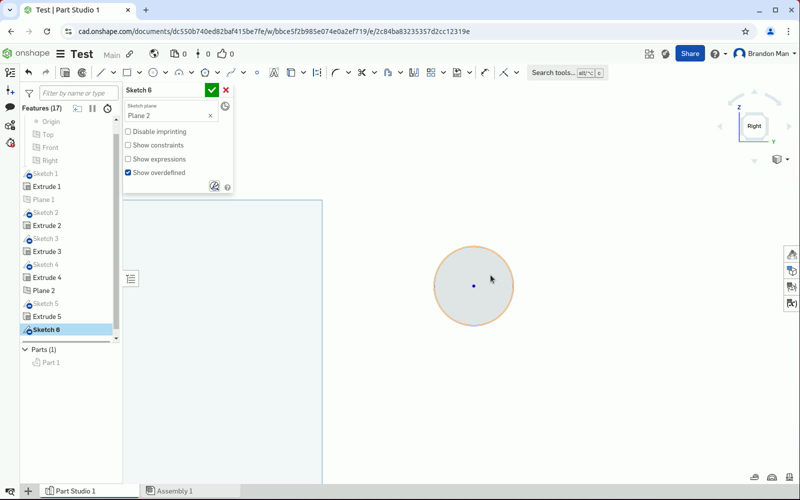
scroll(-6)
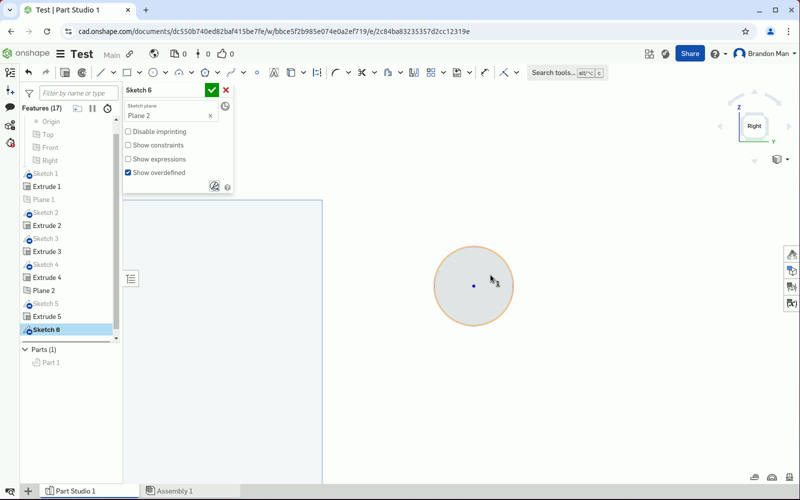
scroll(-6)
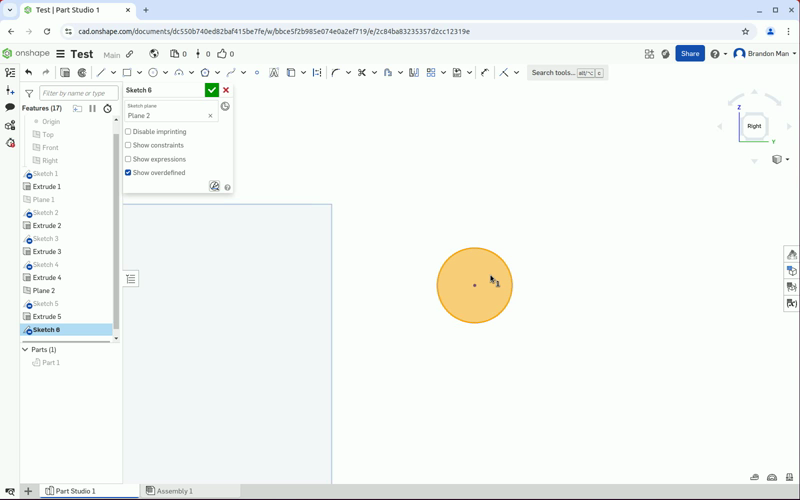
scroll(-6)
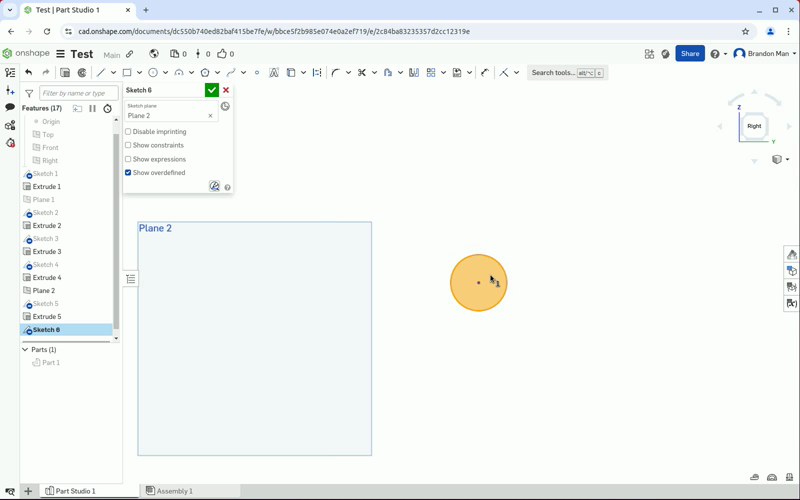
scroll(-6)
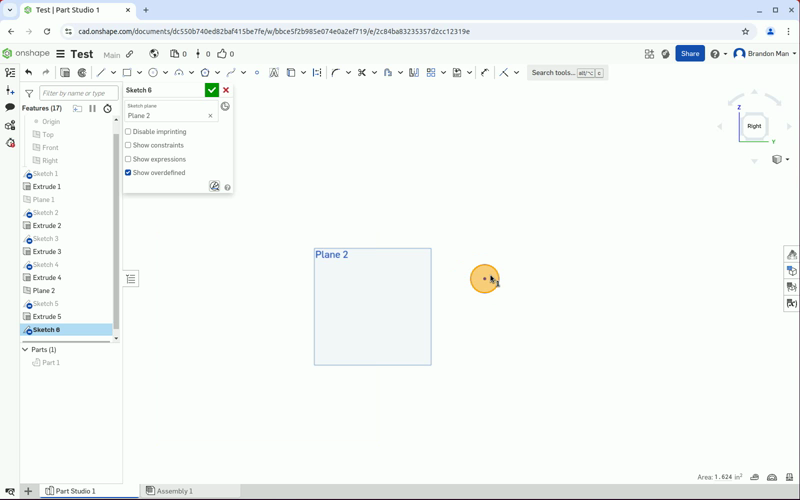
scroll(-6)
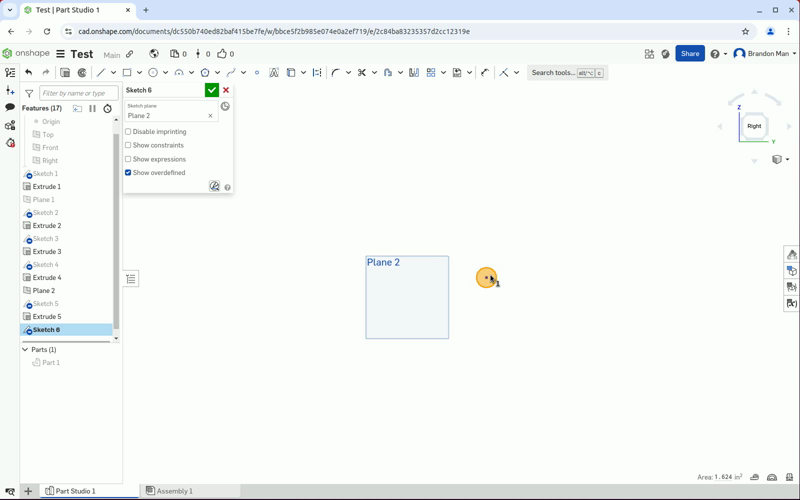
scroll(-6)
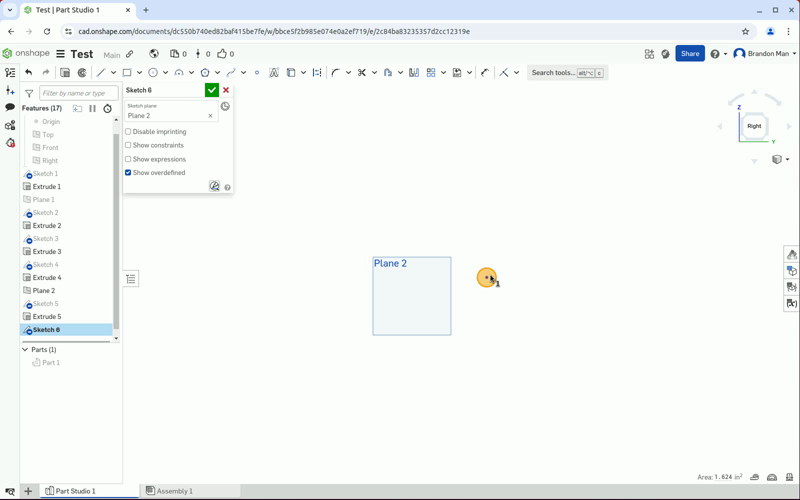
scroll(-6)
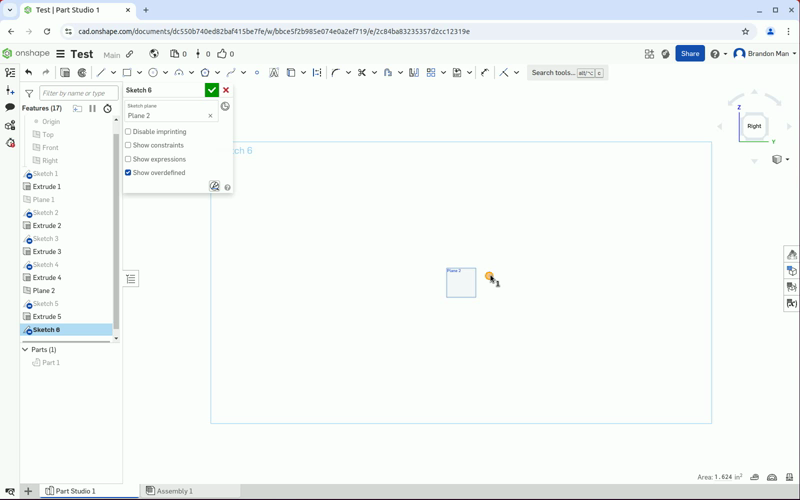
mouse_move(73, 352)
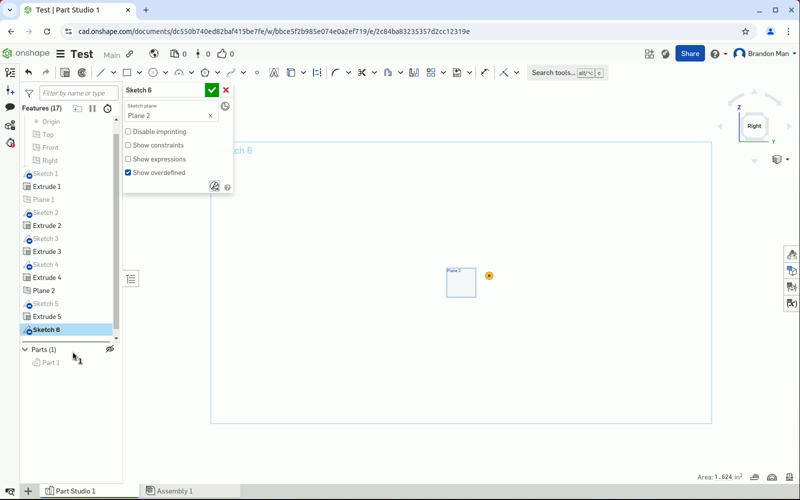
key(shift+y)
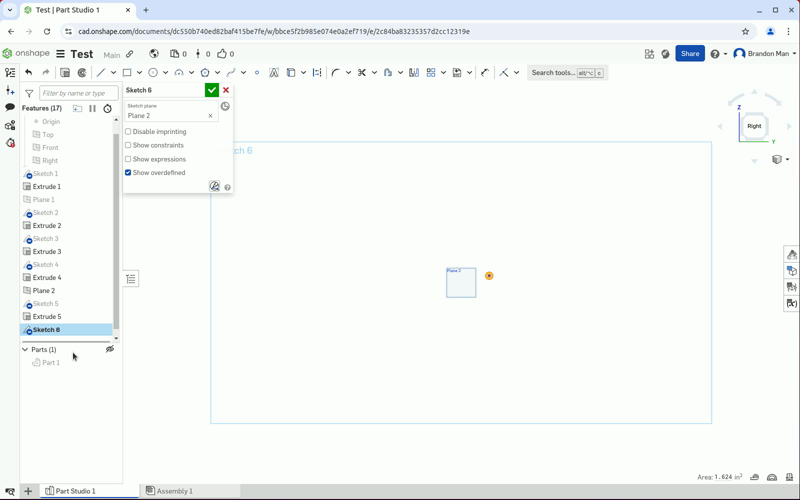
key(shift+e)
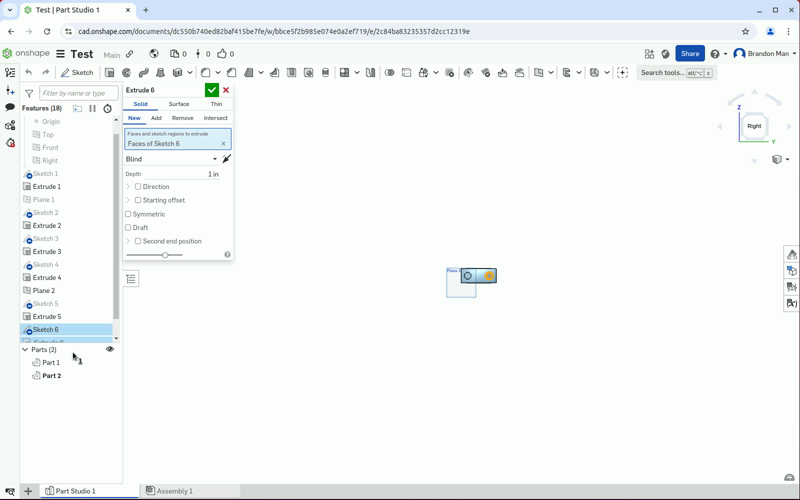
mouse_move(143, 106)
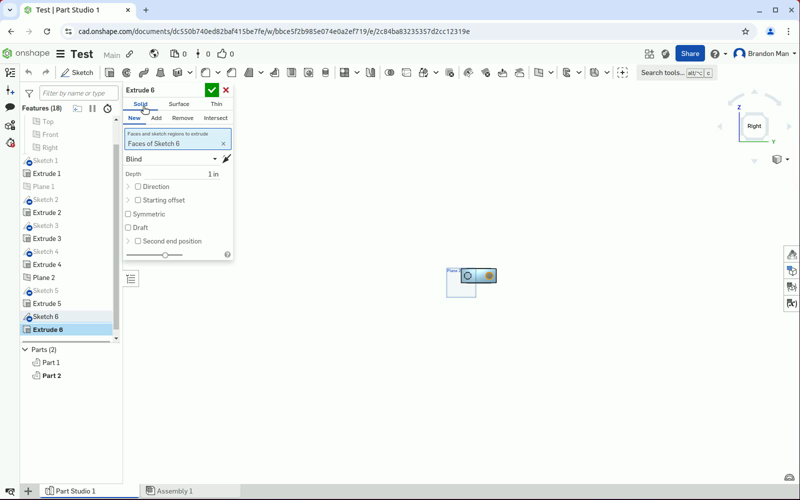
click(143, 106)
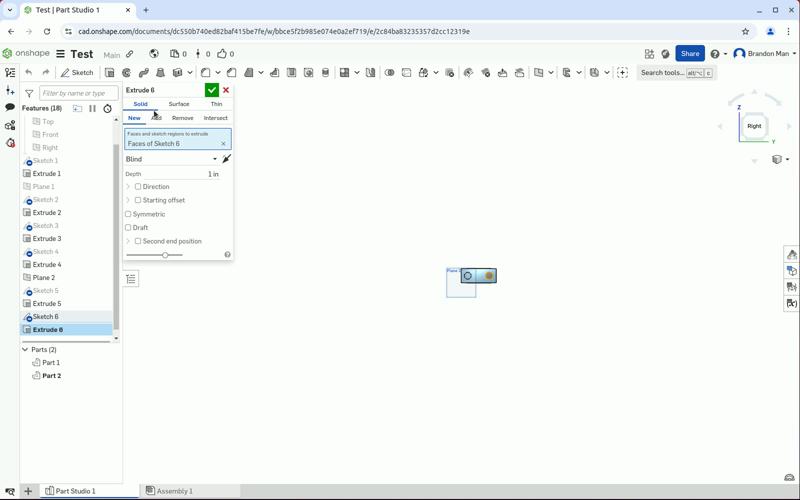
mouse_move(186, 120)
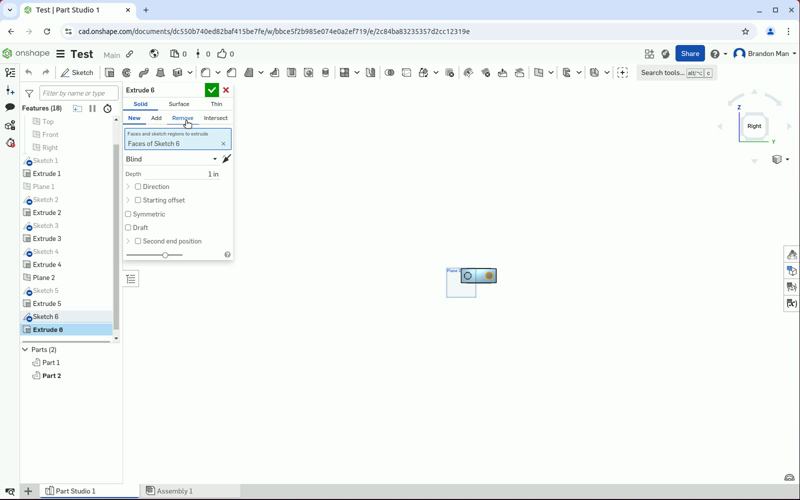
click(186, 120)
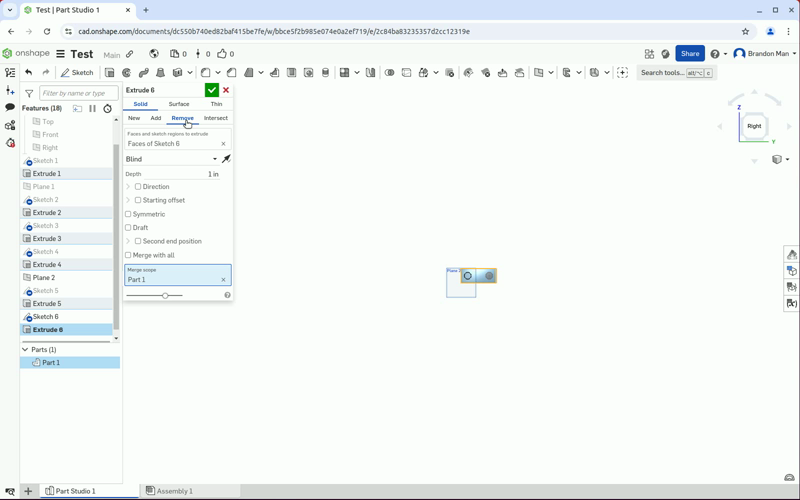
key(tab, 4)
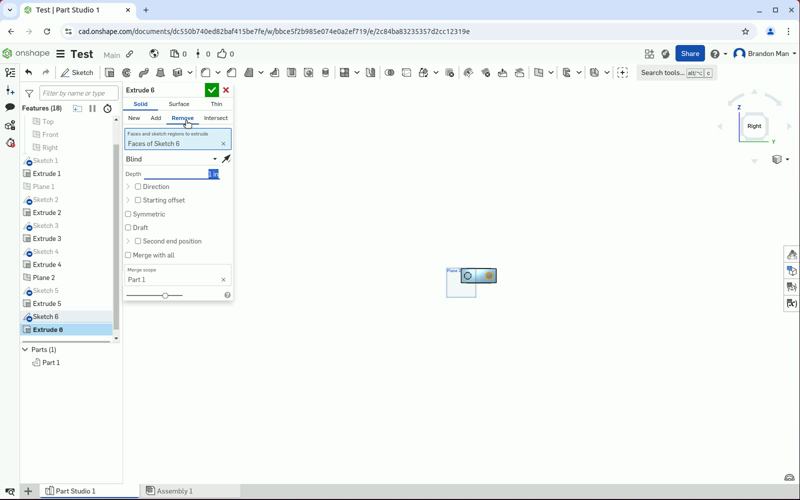
text(2.889)
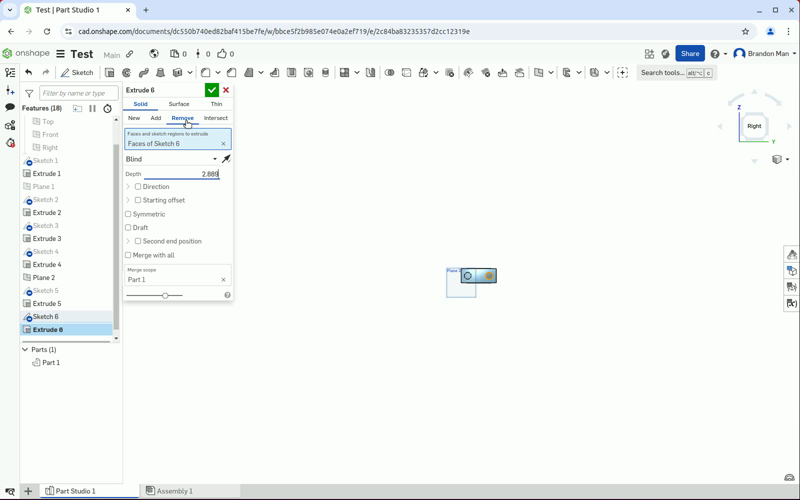
key(tab, 6)
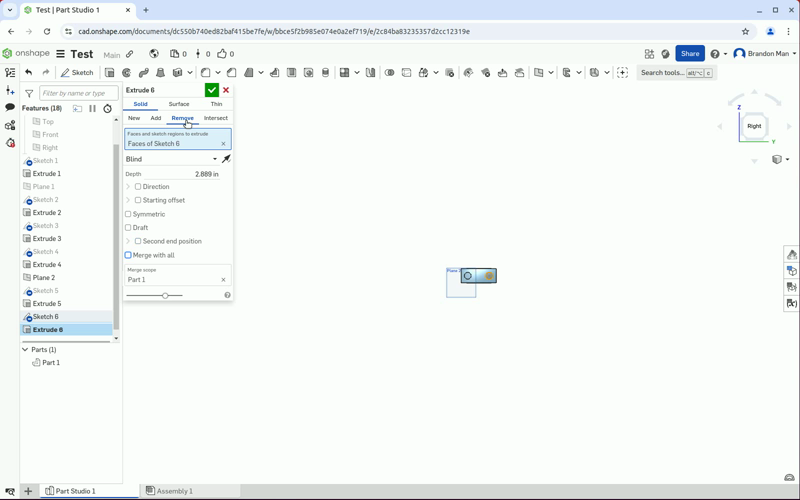
key(space)
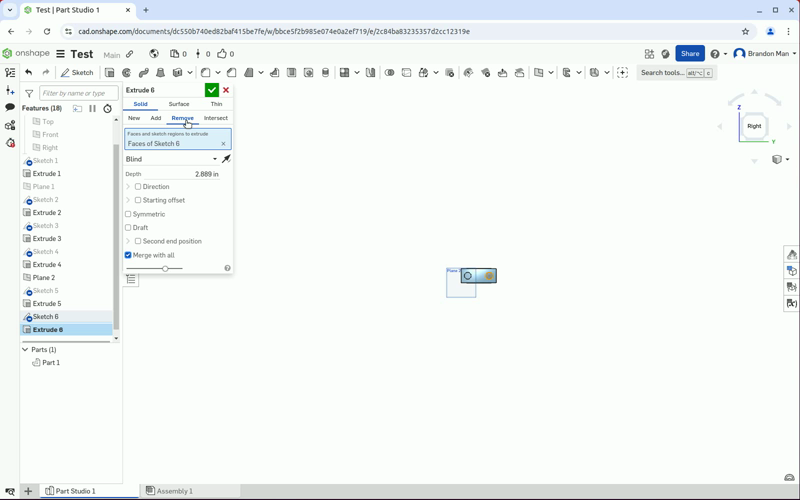
key(enter)
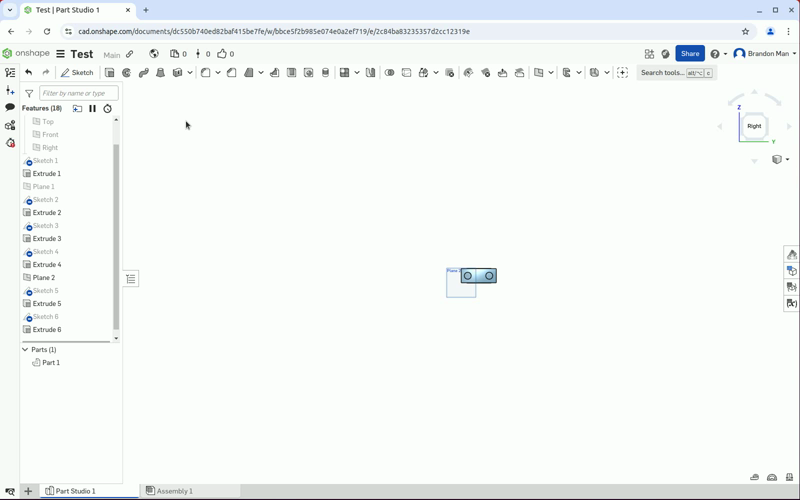
key(shift+h)
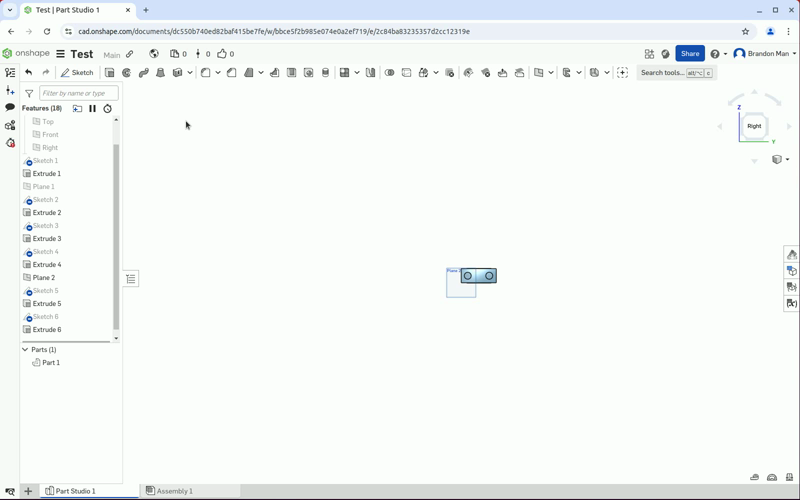
key(shift+h)
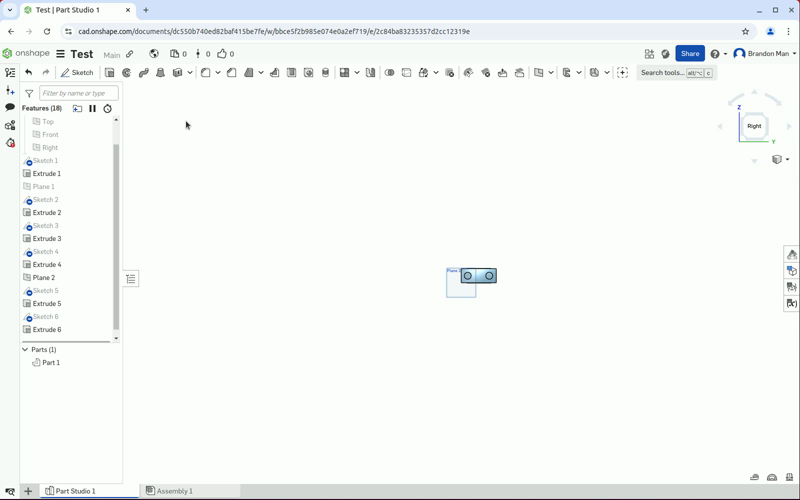
mouse_move(69, 163)
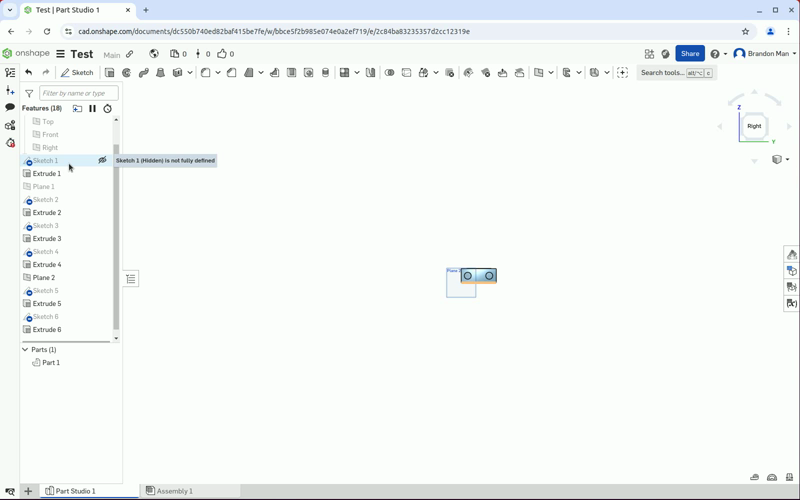
click(69, 163)
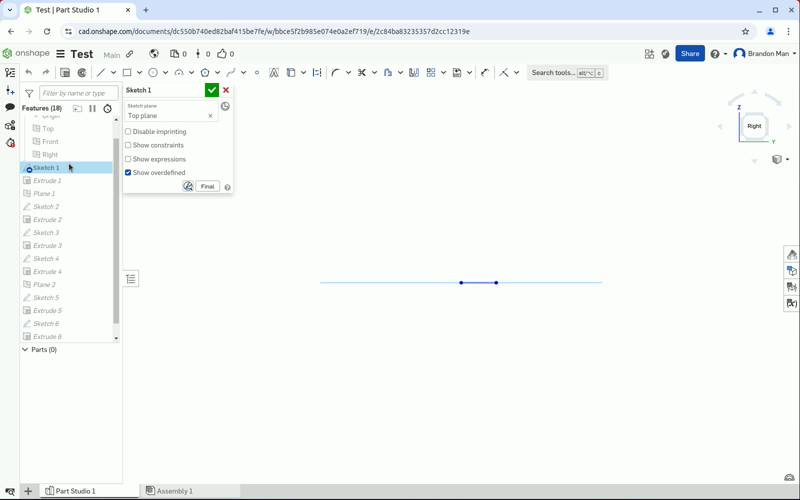
mouse_move(229, 92)
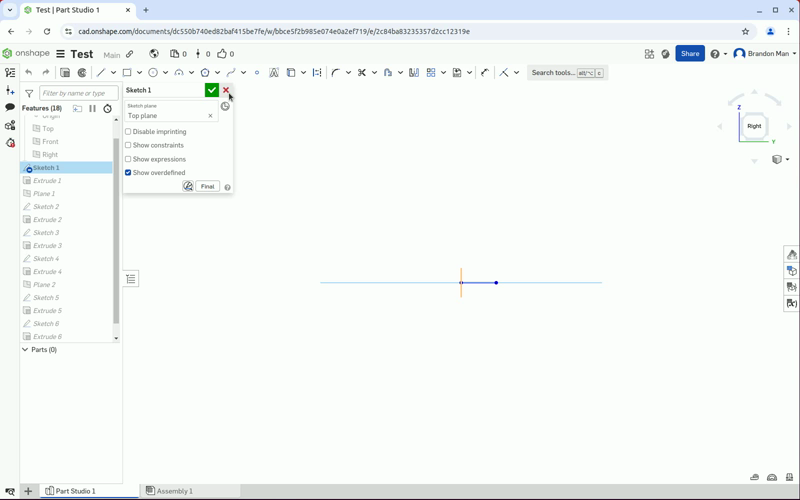
click(229, 92)
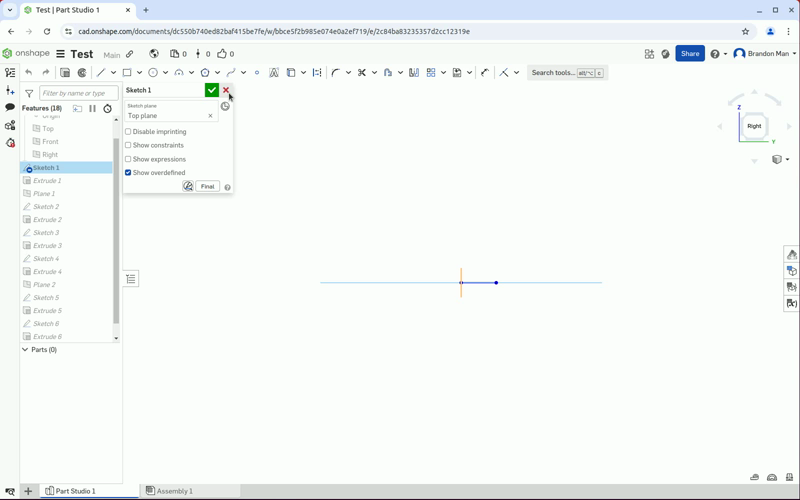
key(shift+s)
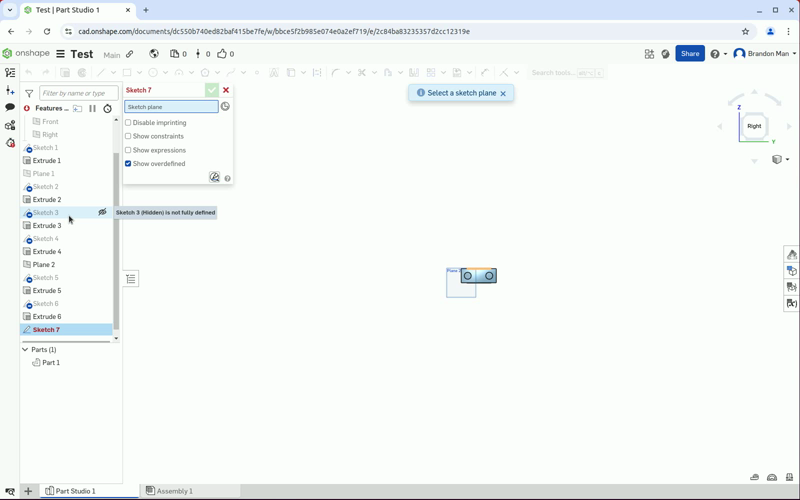
scroll(3)
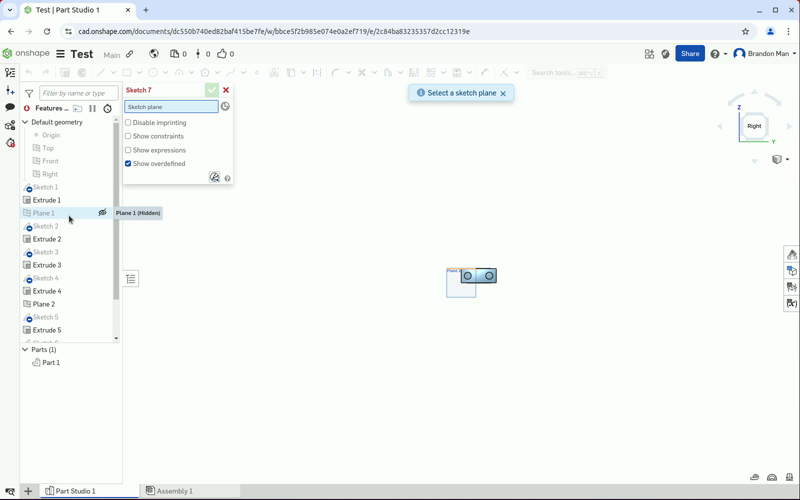
mouse_move(69, 176)
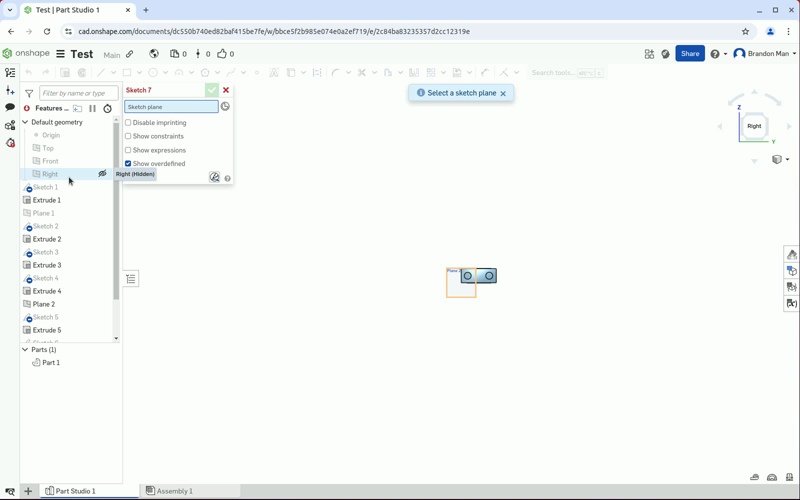
click(69, 176)
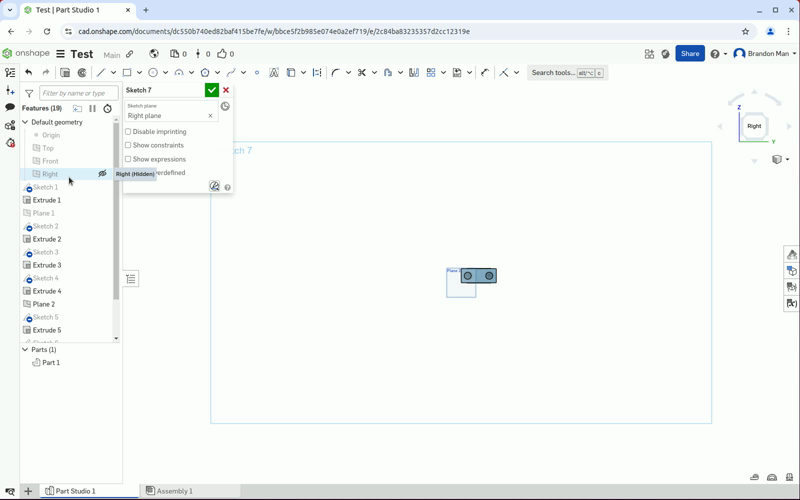
mouse_move(73, 352)
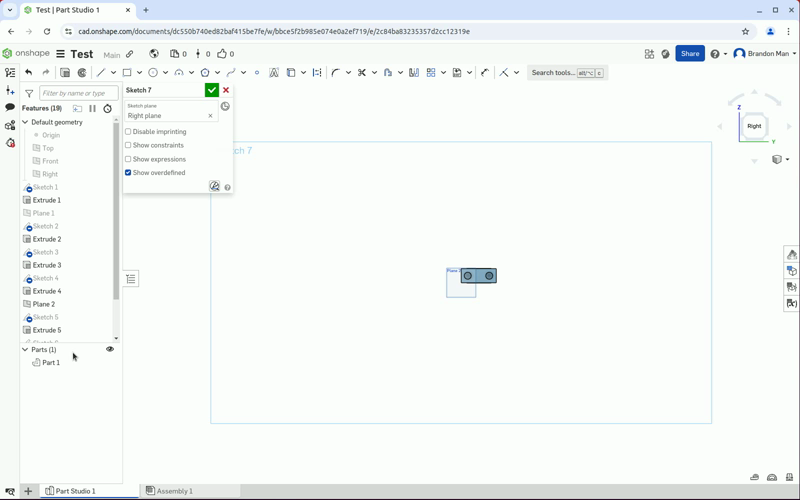
key(y)
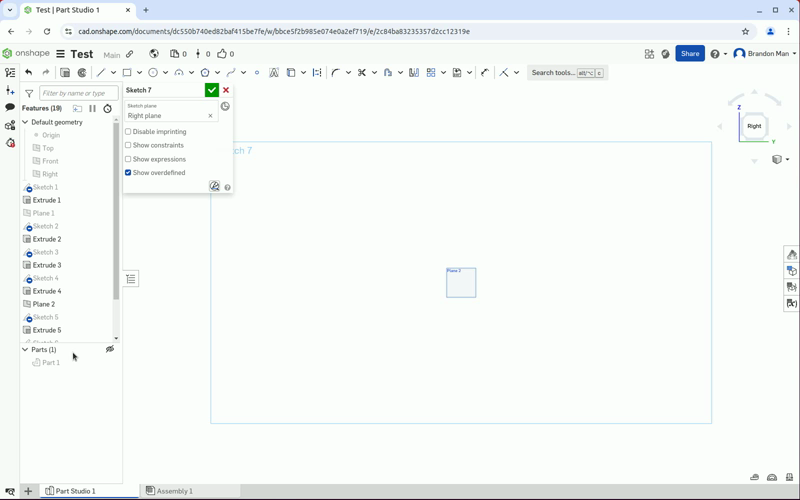
key(c)
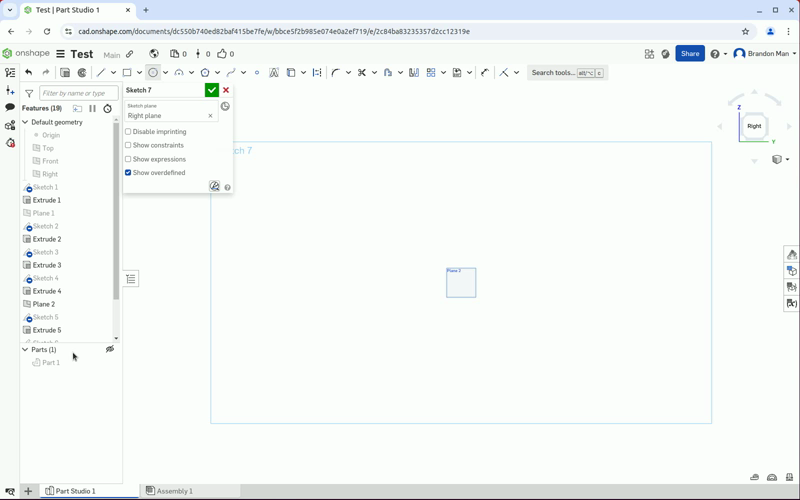
key_down(shift)
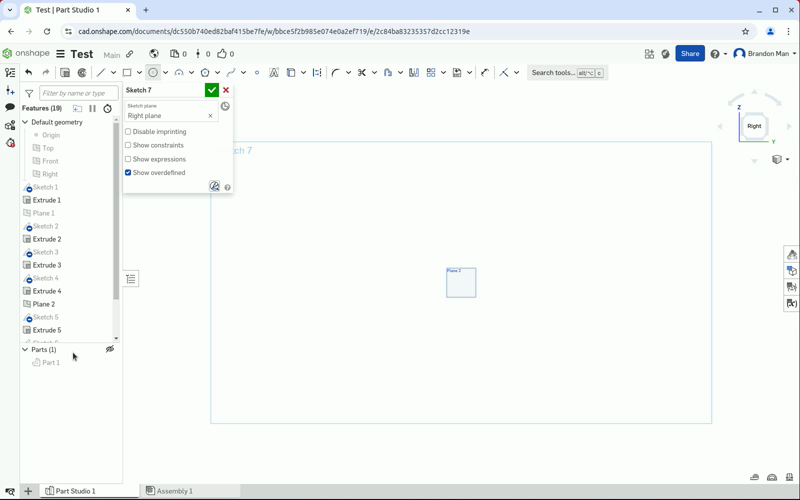
mouse_move(467, 275)
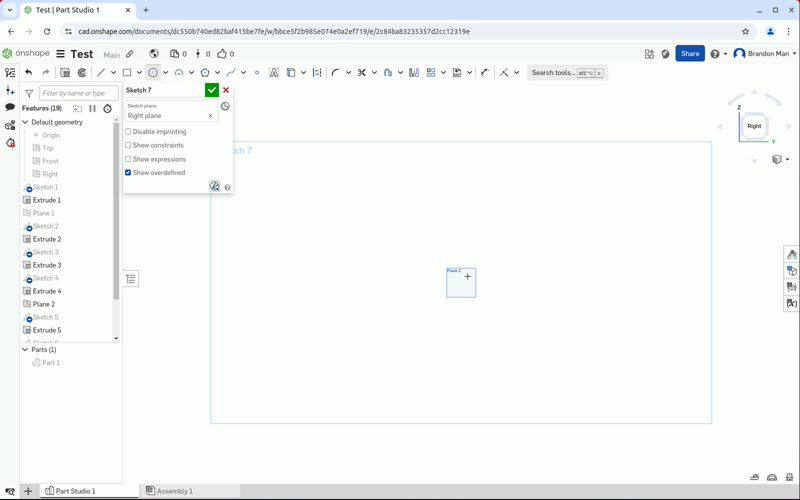
click(467, 275)
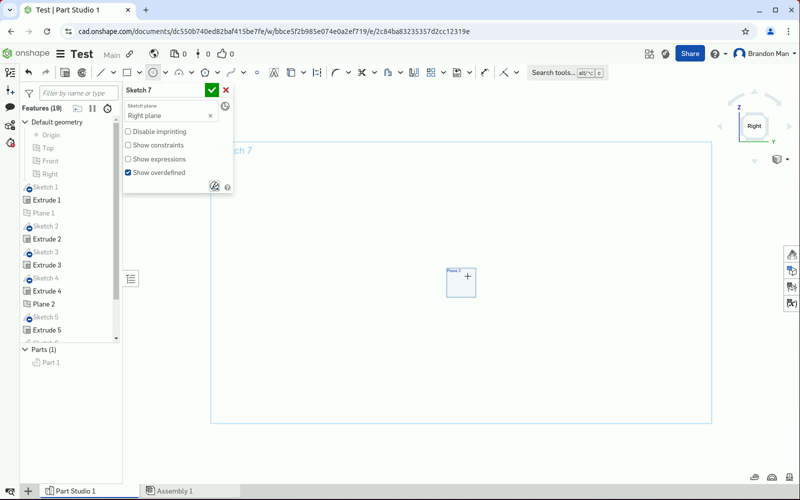
key_up(shift)
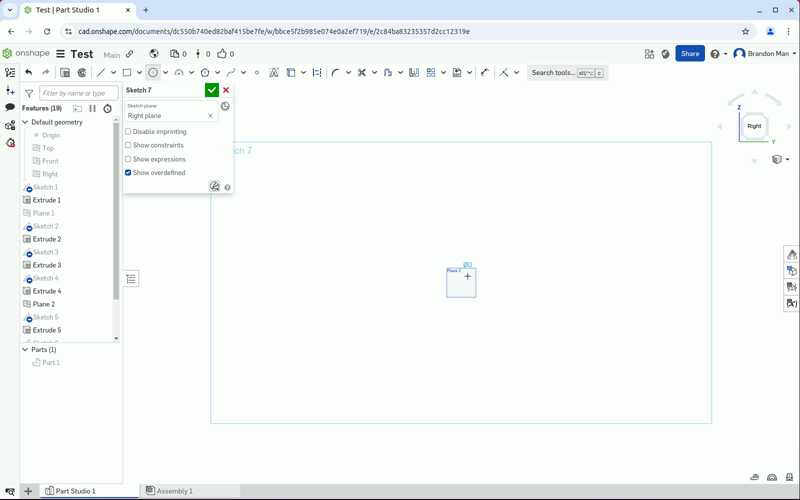
mouse_move(471, 275)
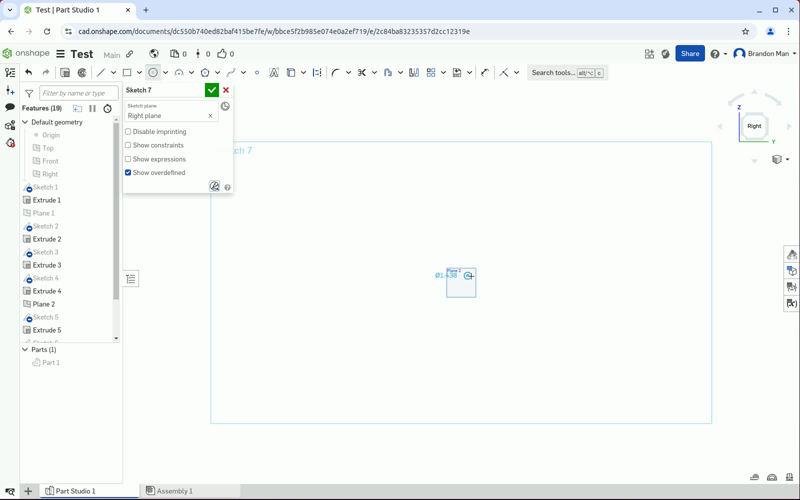
click(471, 275)
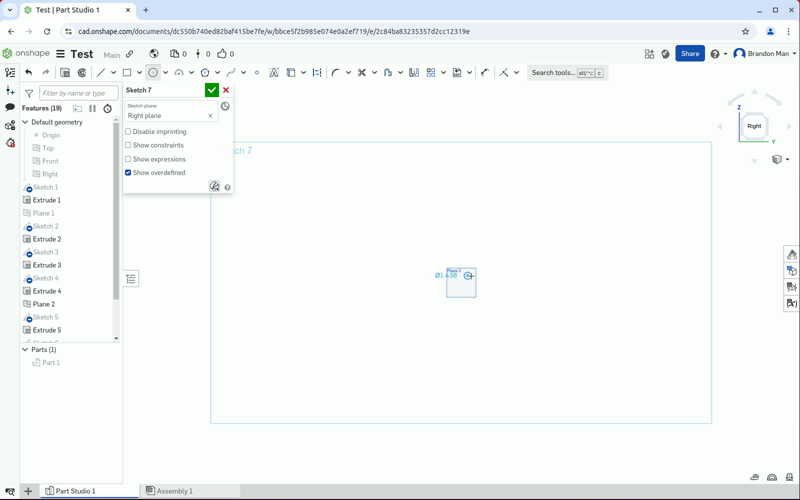
key(esc)
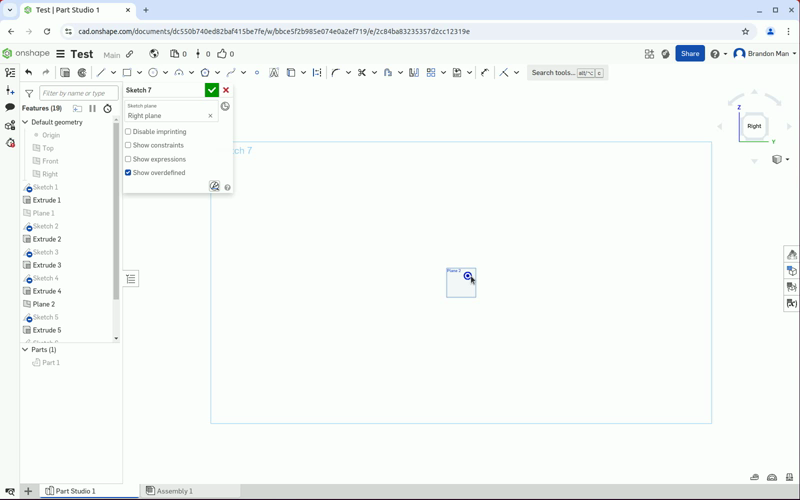
mouse_move(468, 276)
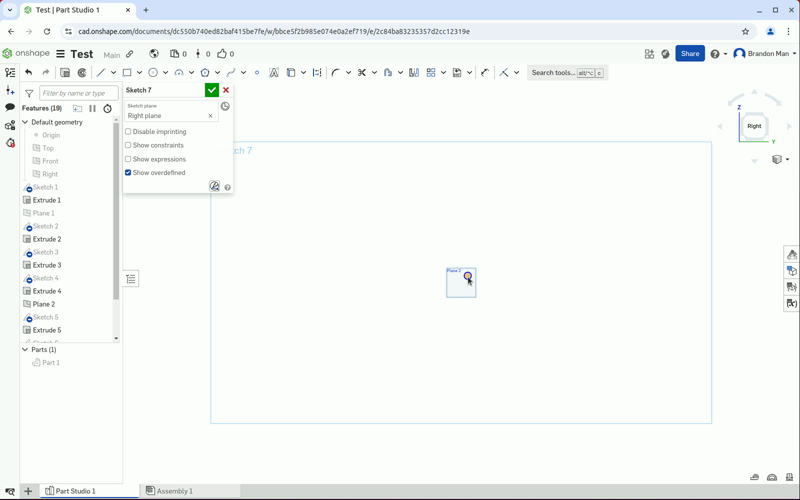
scroll(6)
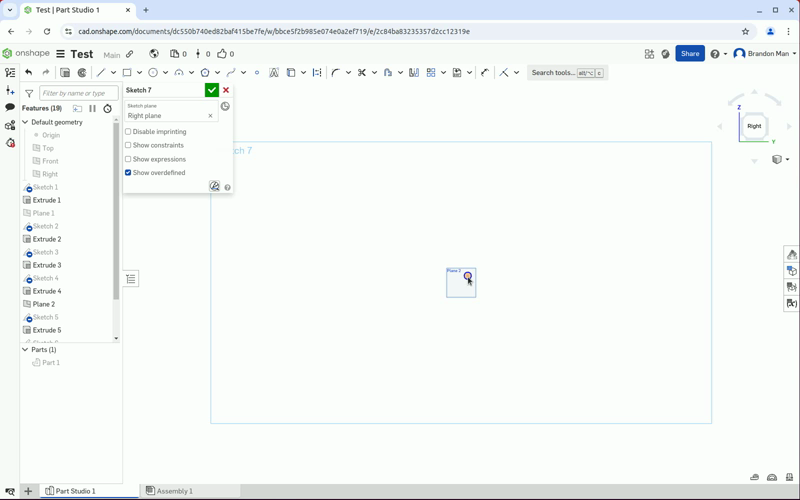
scroll(6)
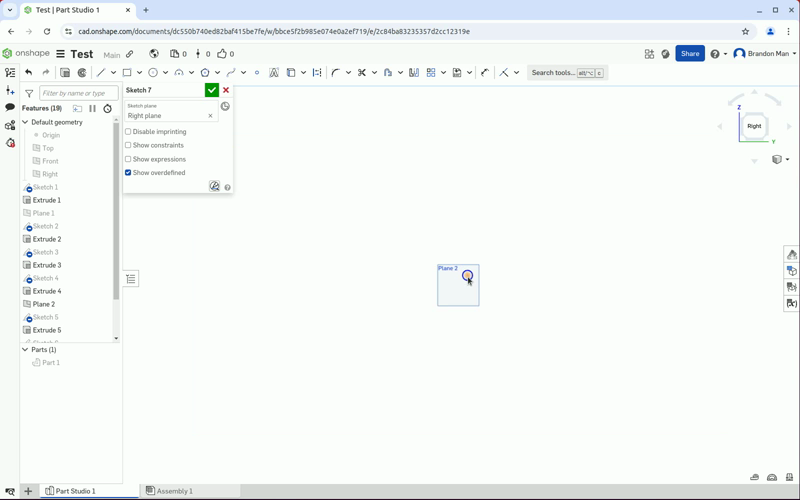
scroll(6)
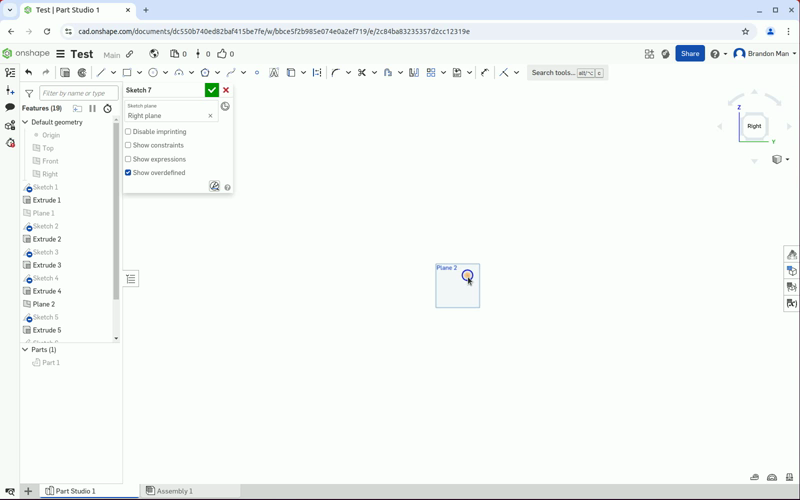
scroll(6)
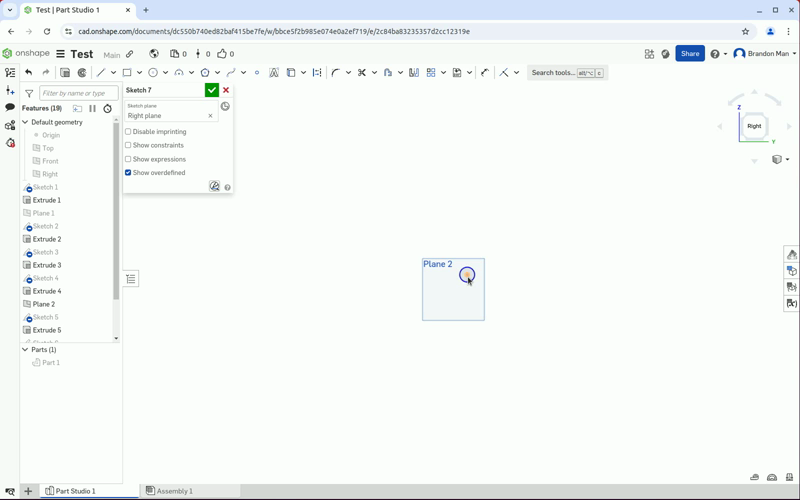
scroll(6)
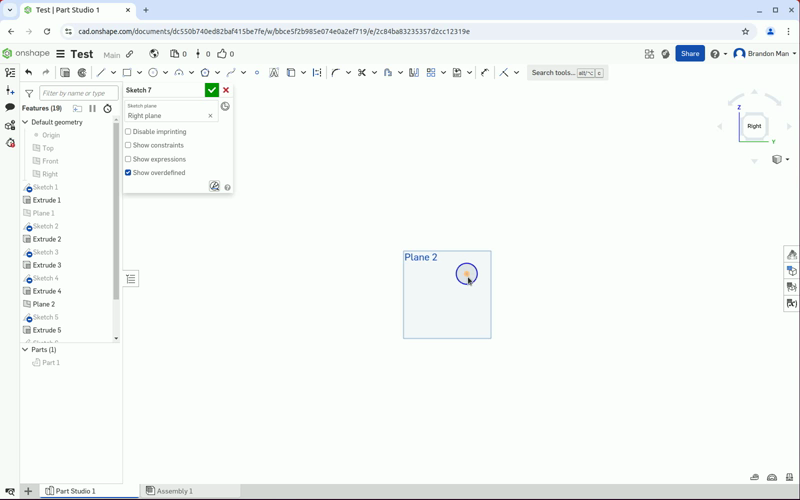
scroll(6)
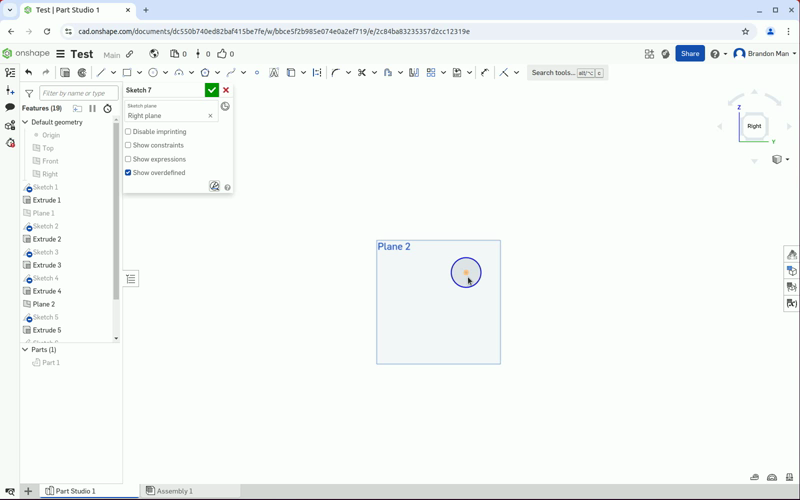
scroll(6)
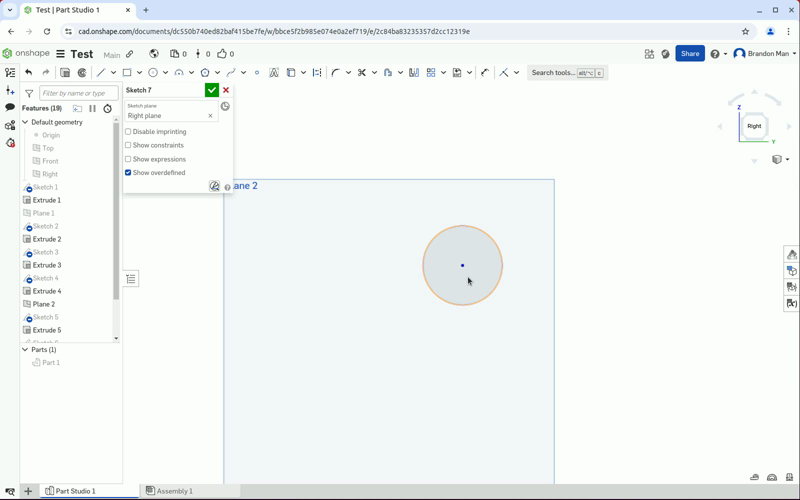
click(468, 276)
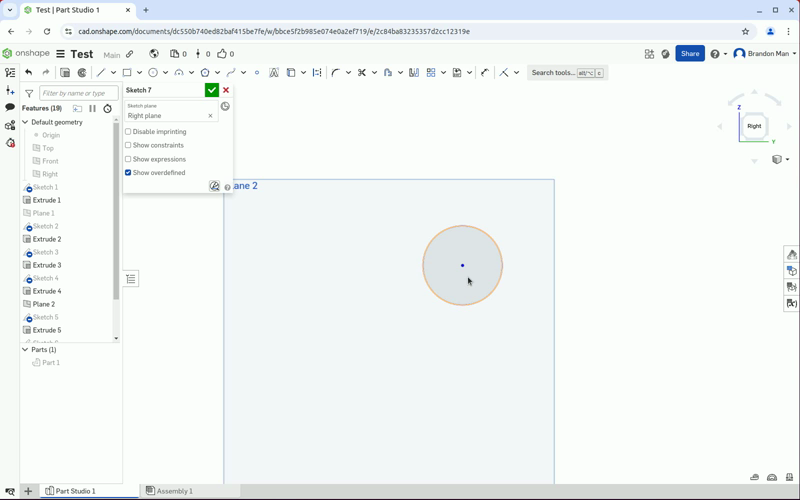
scroll(-6)
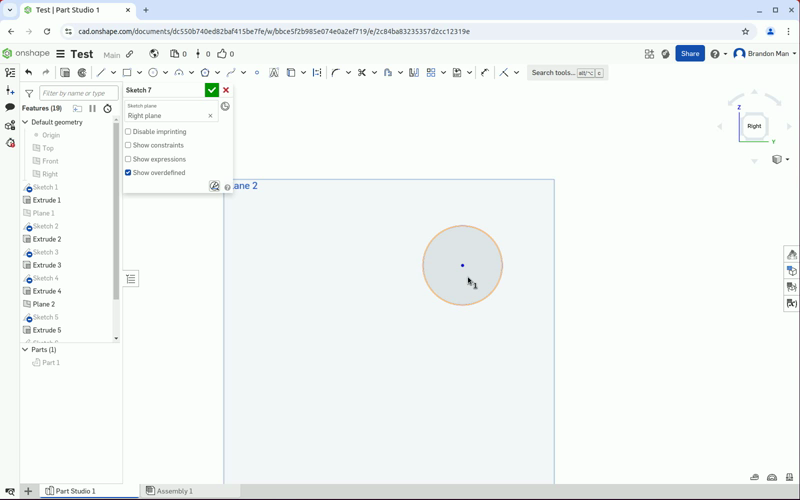
scroll(-6)
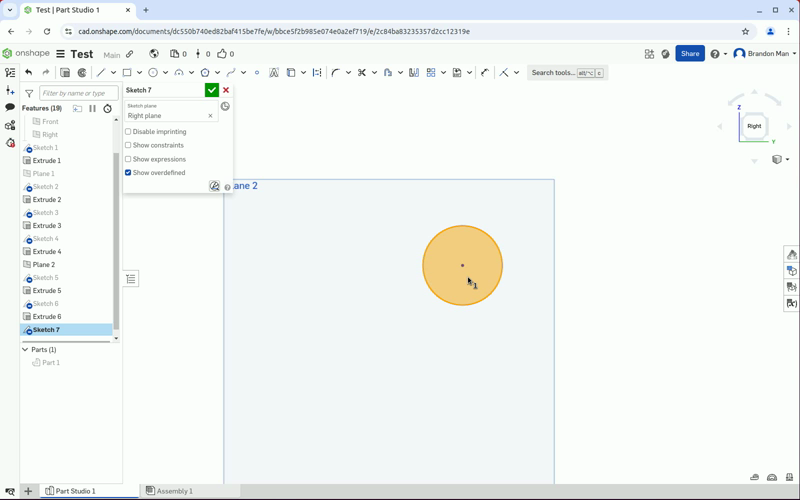
scroll(-6)
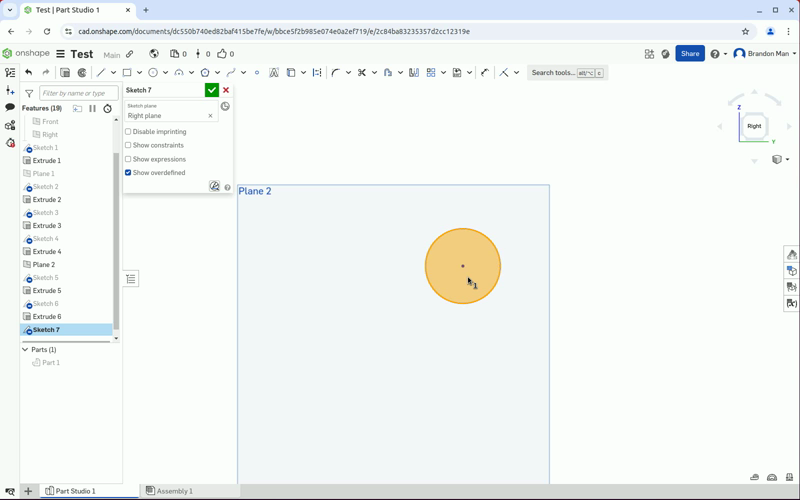
scroll(-6)
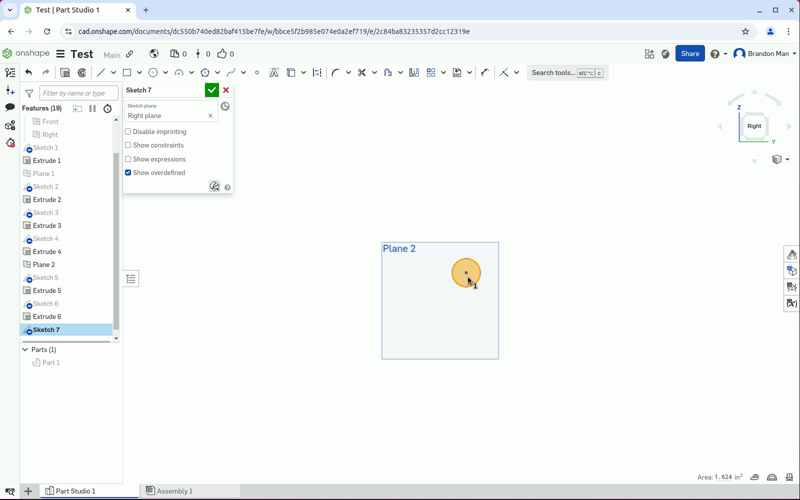
scroll(-6)
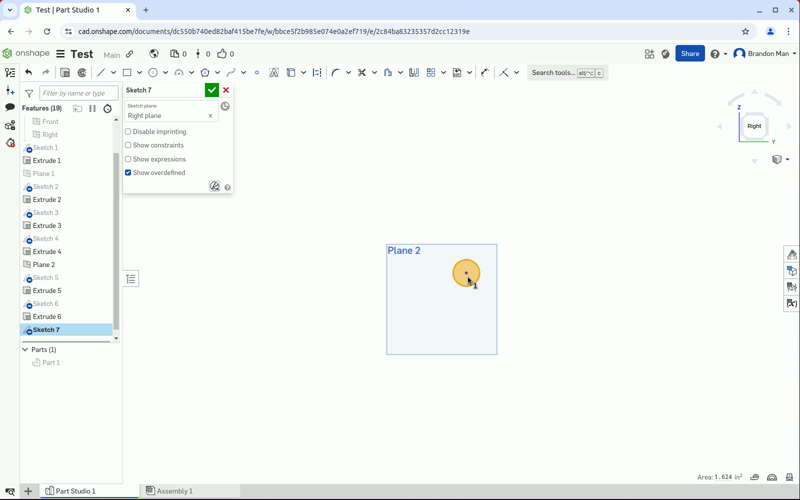
scroll(-6)
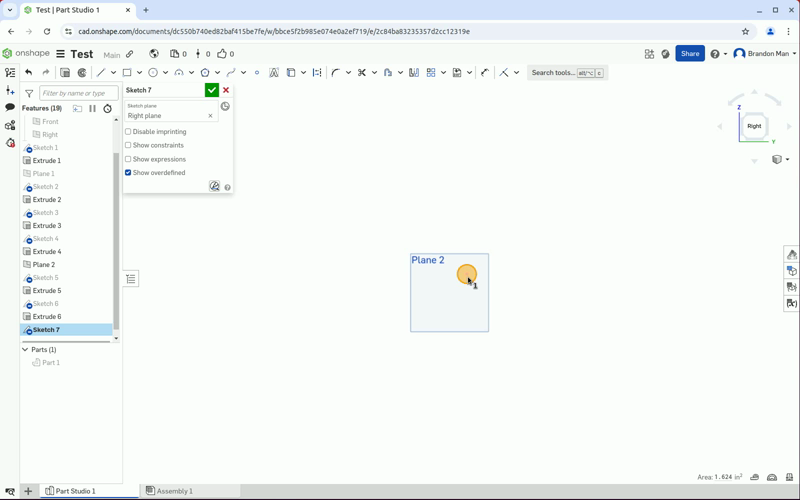
scroll(-6)
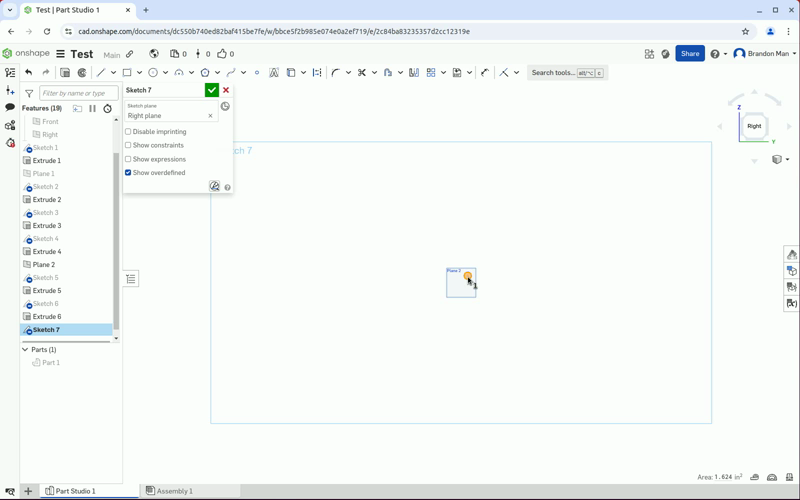
mouse_move(73, 352)
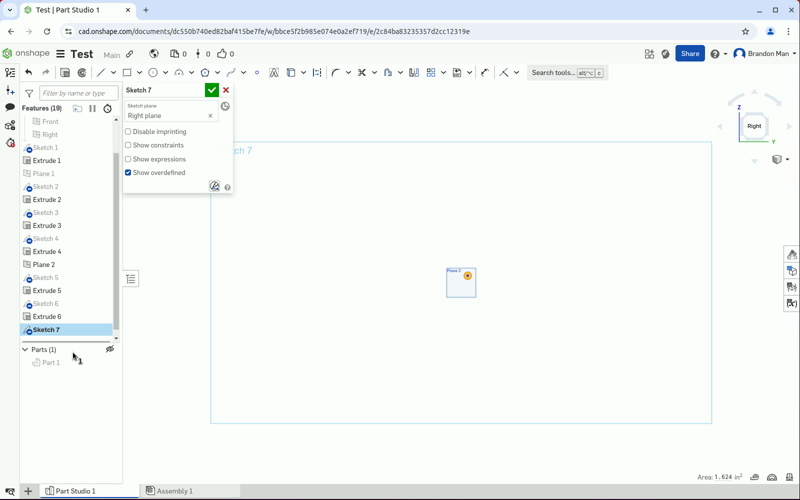
key(shift+y)
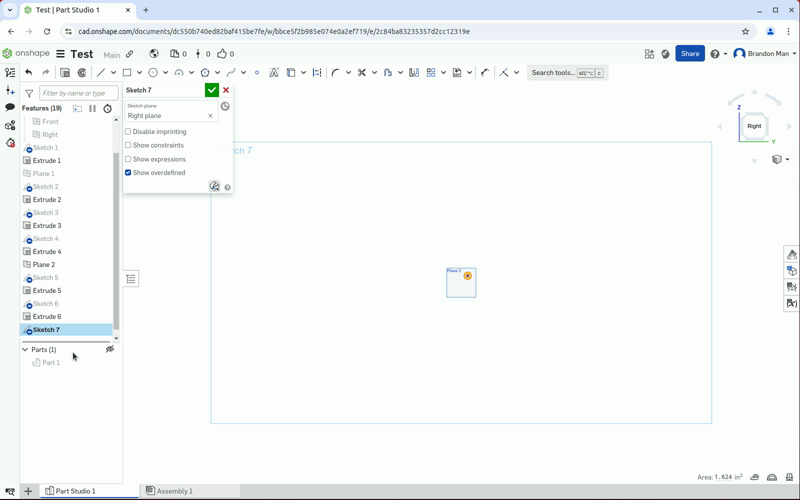
key(shift+e)
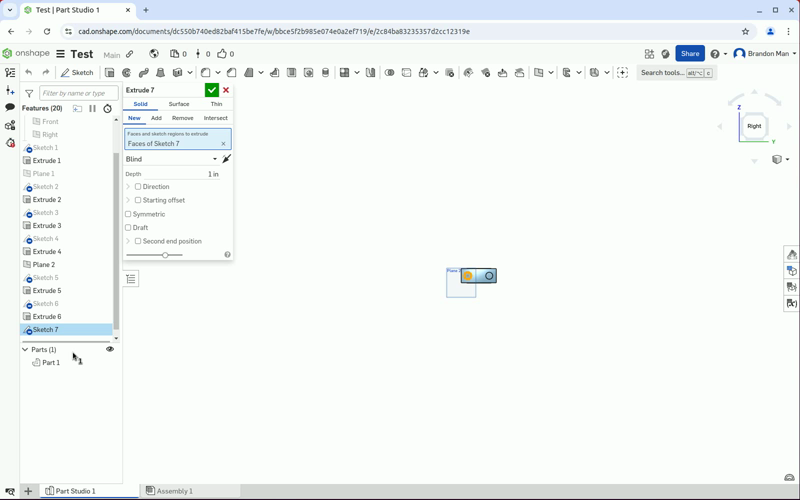
mouse_move(143, 106)
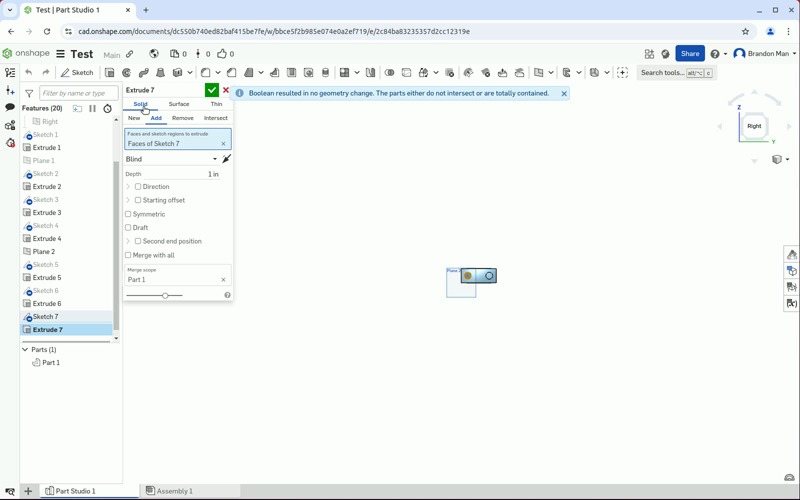
click(143, 106)
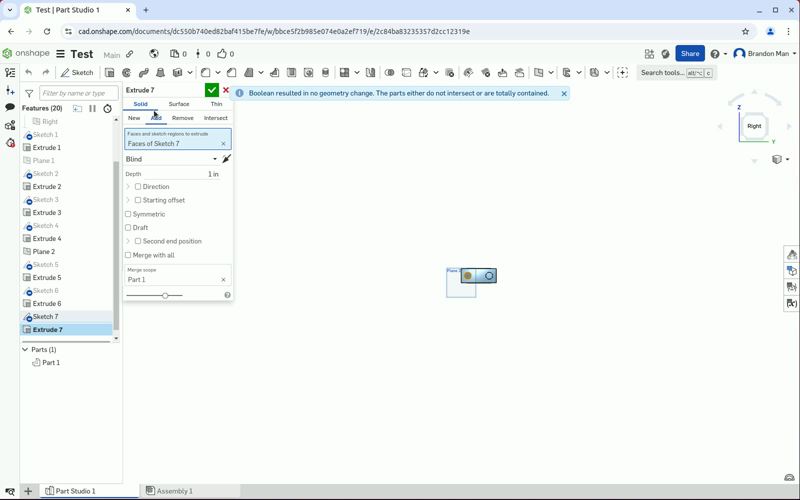
mouse_move(186, 120)
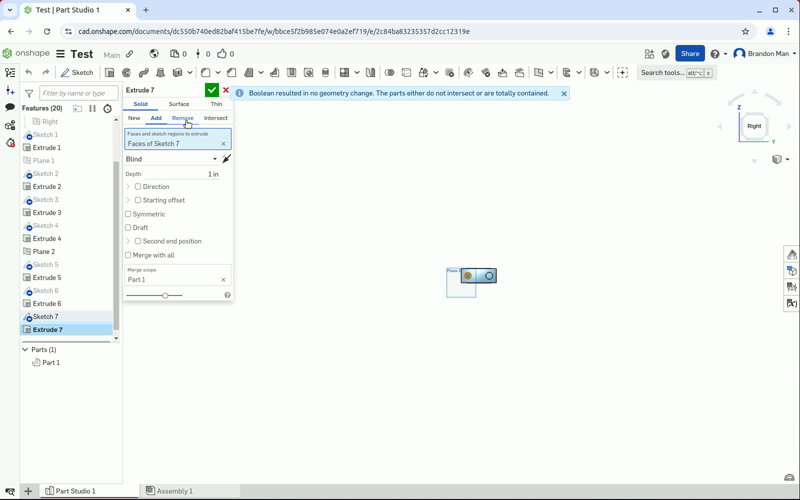
click(186, 120)
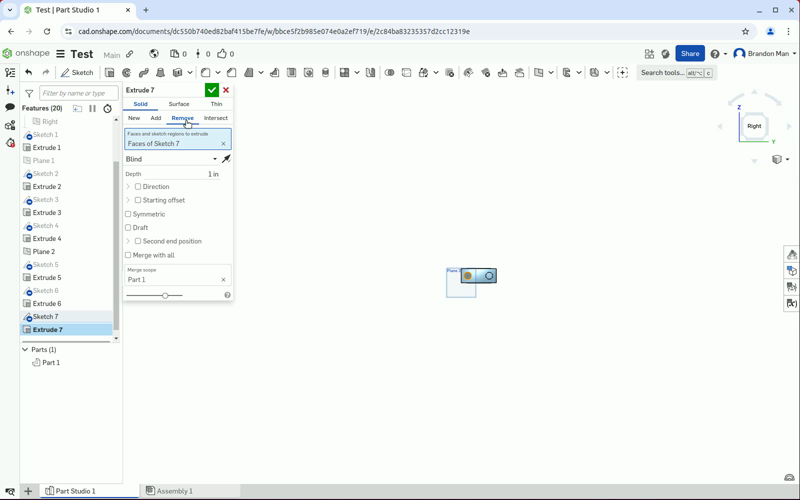
key(tab, 4)
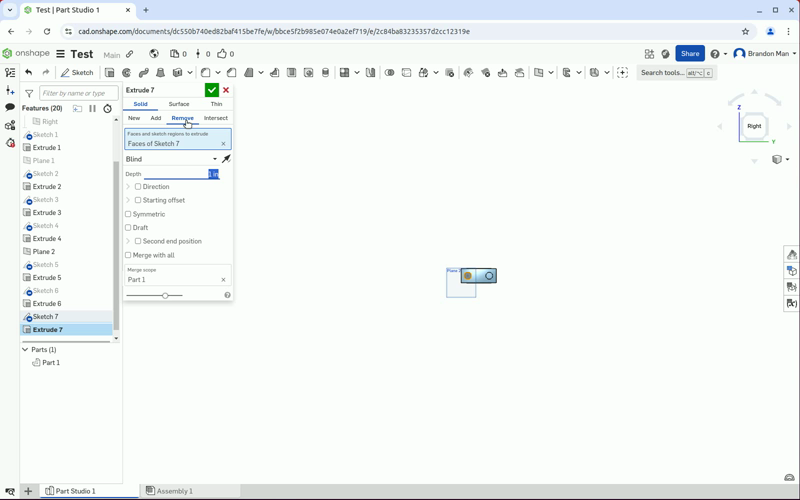
text(2.889)
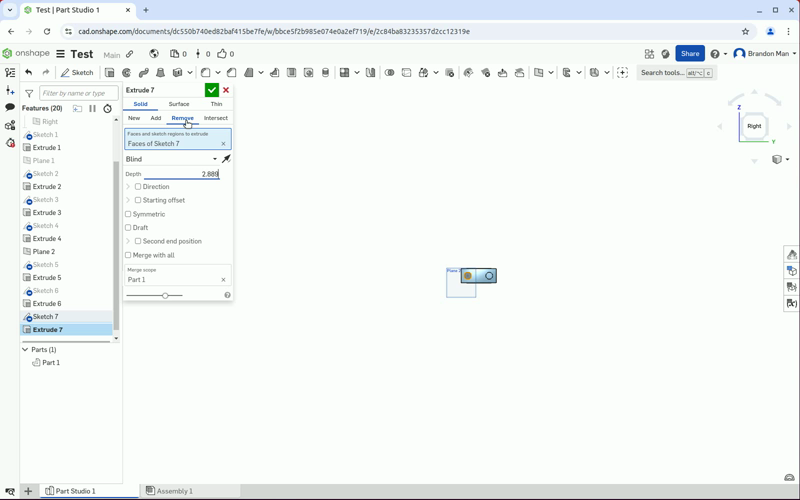
key(tab, 6)
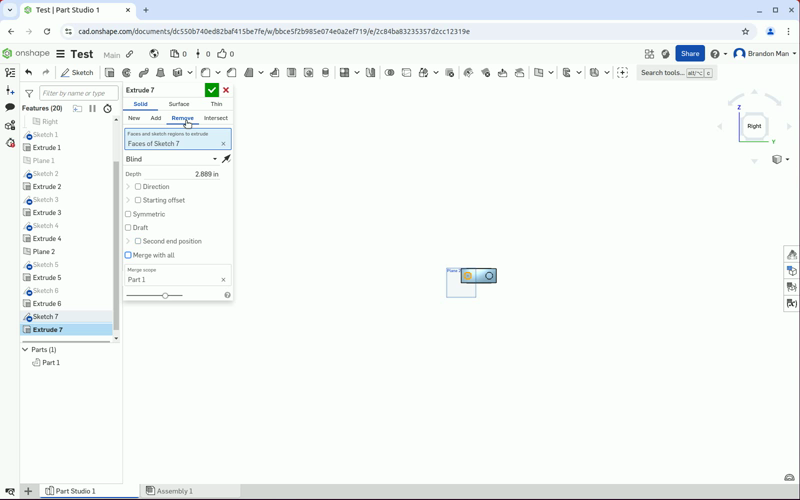
key(space)
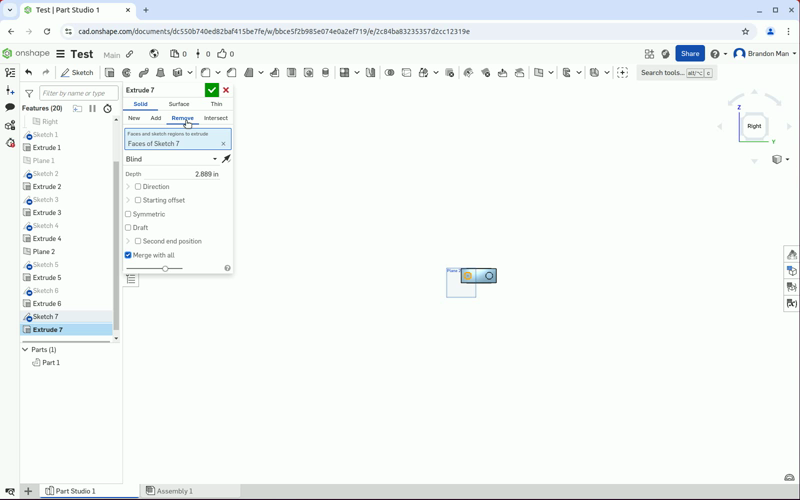
key(enter)
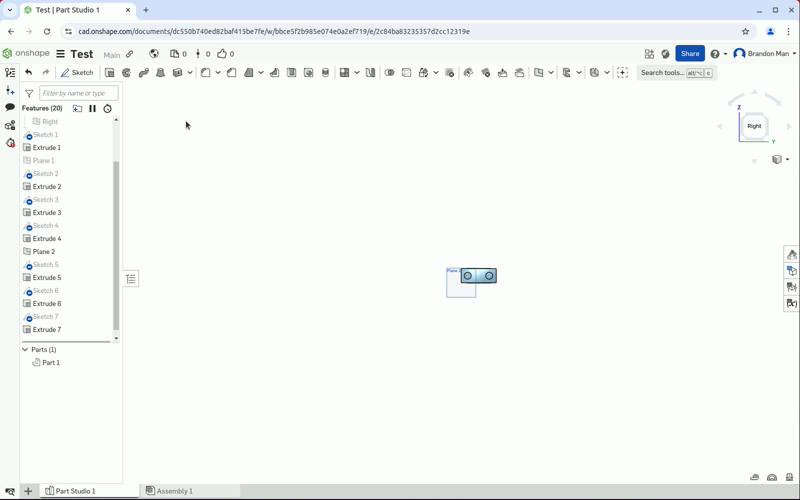
key(shift+h)
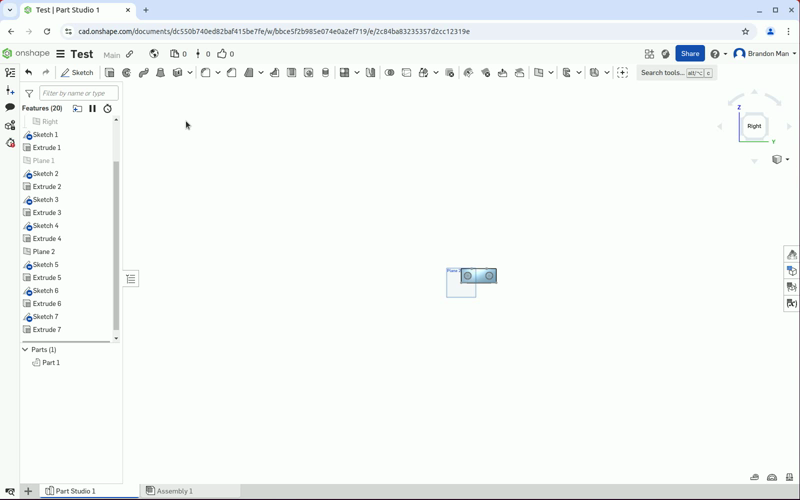
key(shift+h)
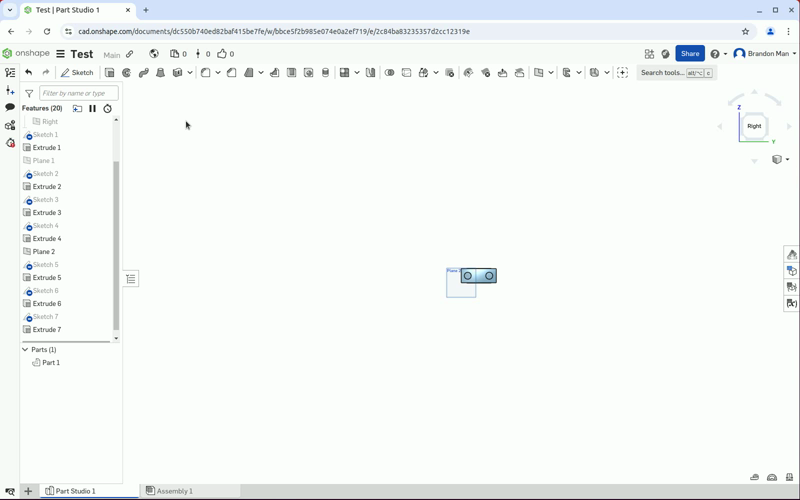
mouse_move(69, 137)
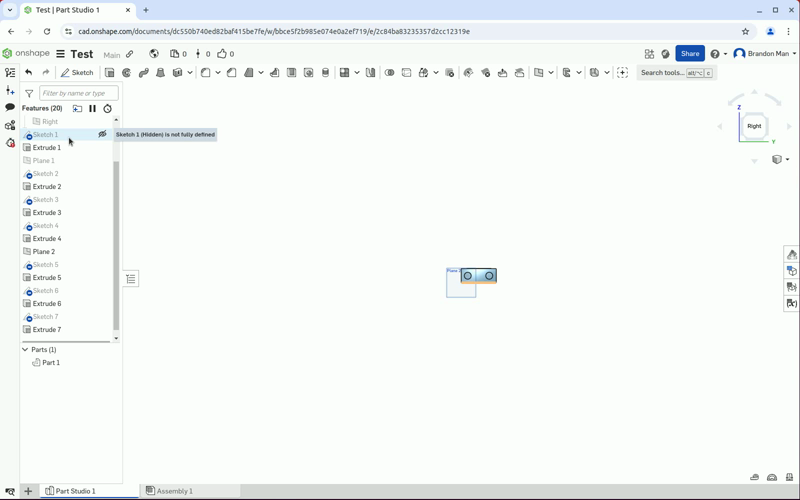
click(69, 137)
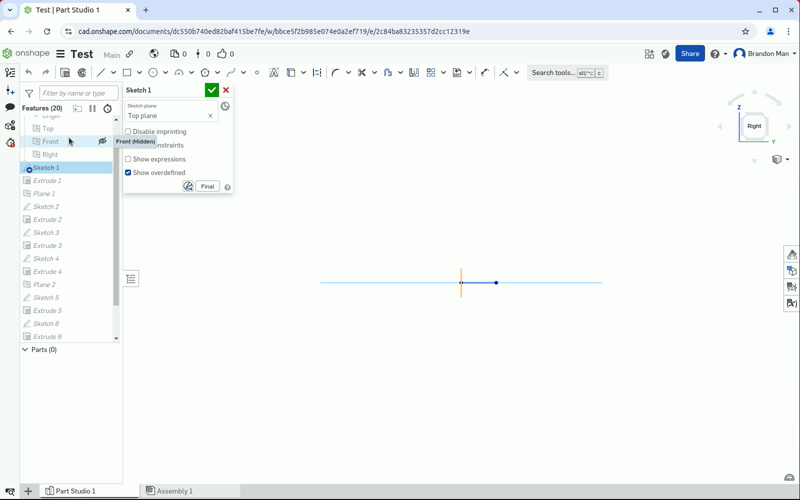
mouse_move(229, 92)
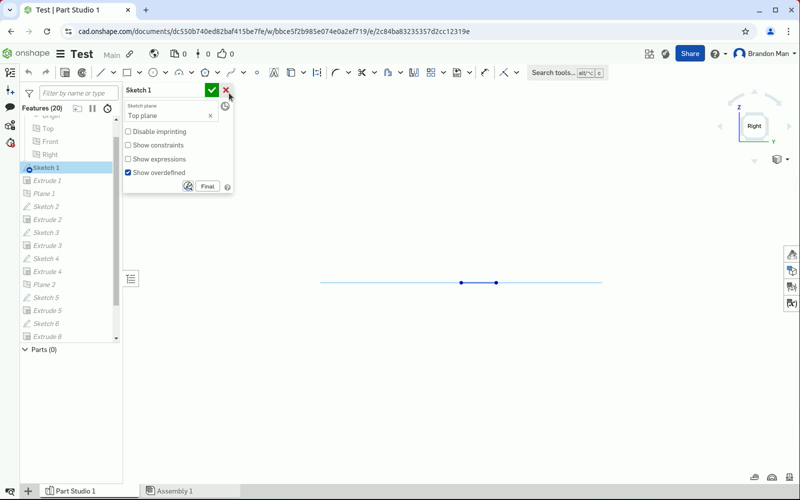
click(229, 92)
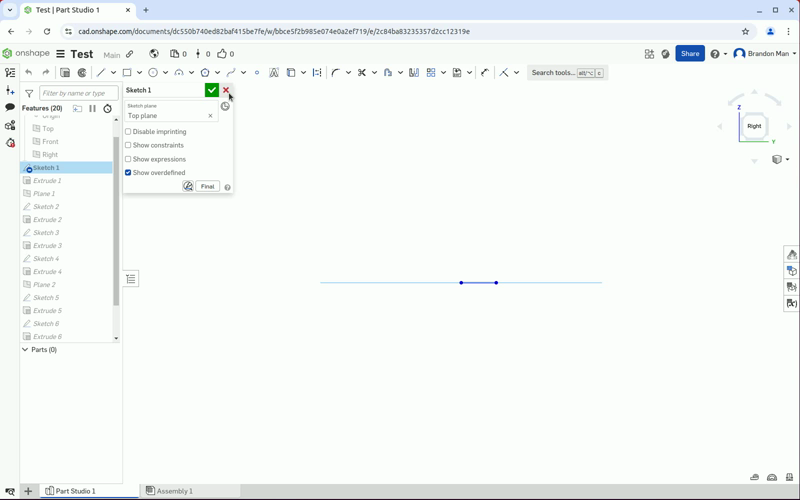
key(shift+s)
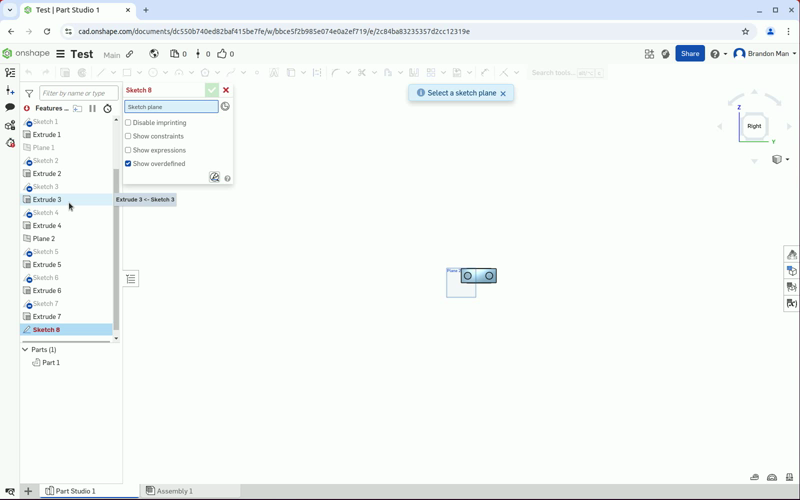
scroll(3)
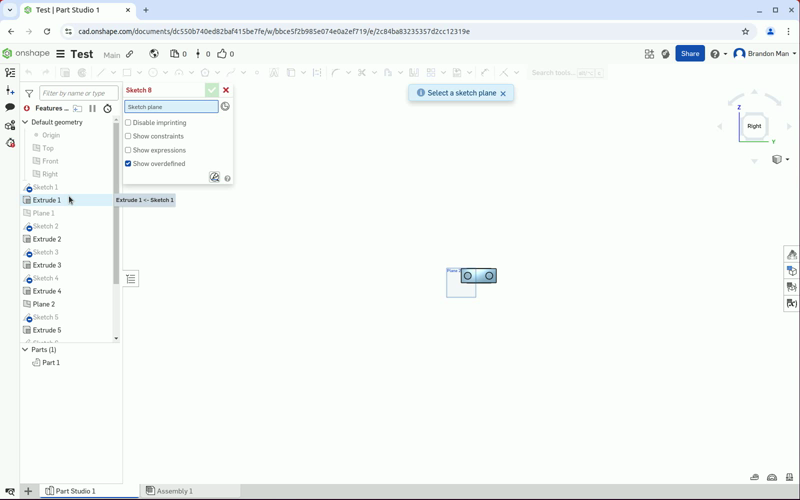
mouse_move(69, 176)
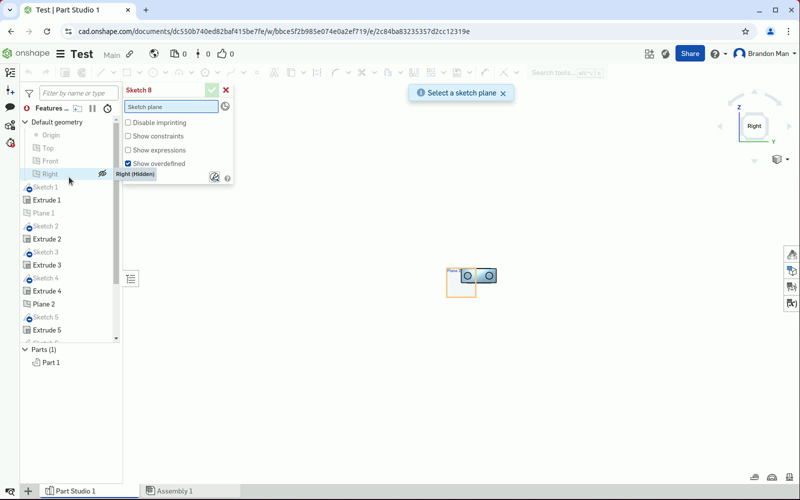
click(69, 176)
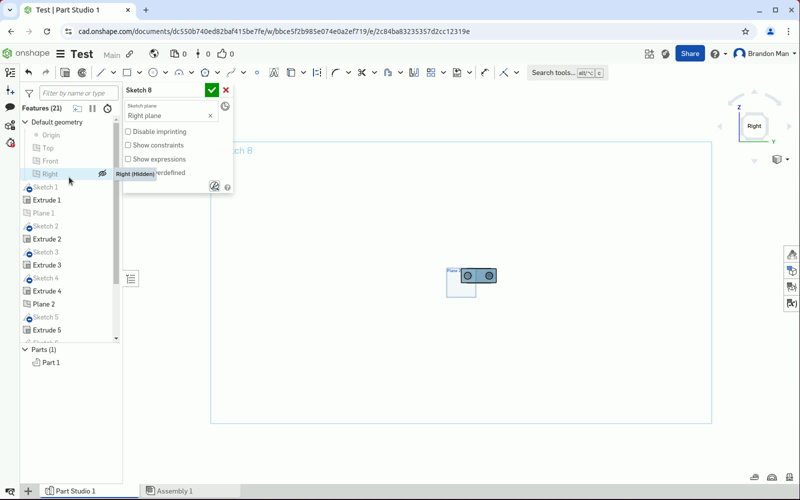
mouse_move(73, 352)
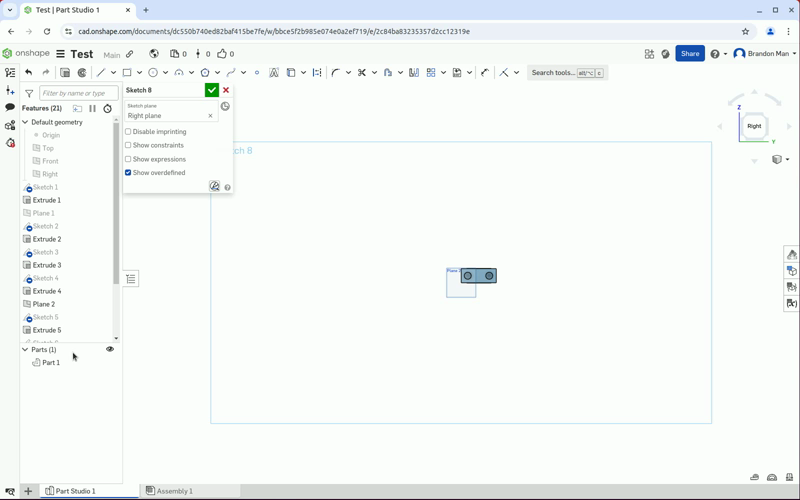
key(y)
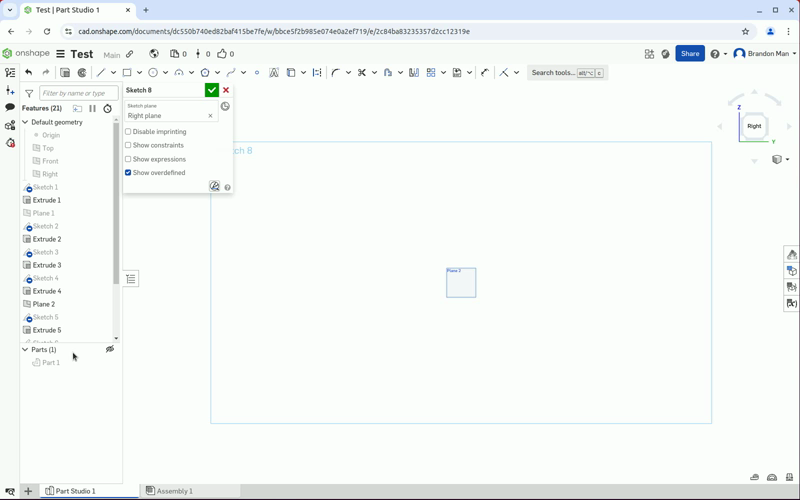
key(c)
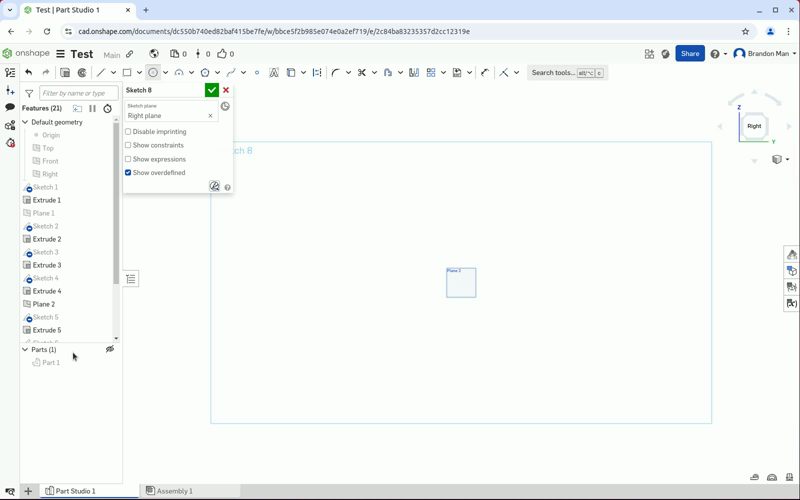
key_down(shift)
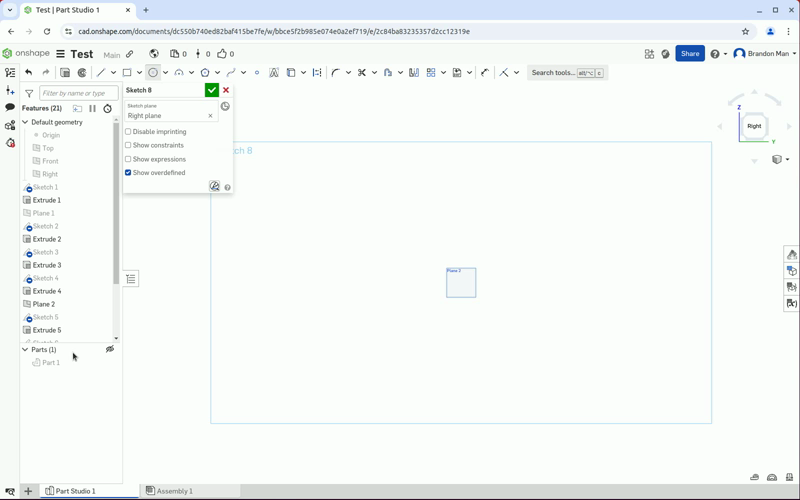
mouse_move(489, 275)
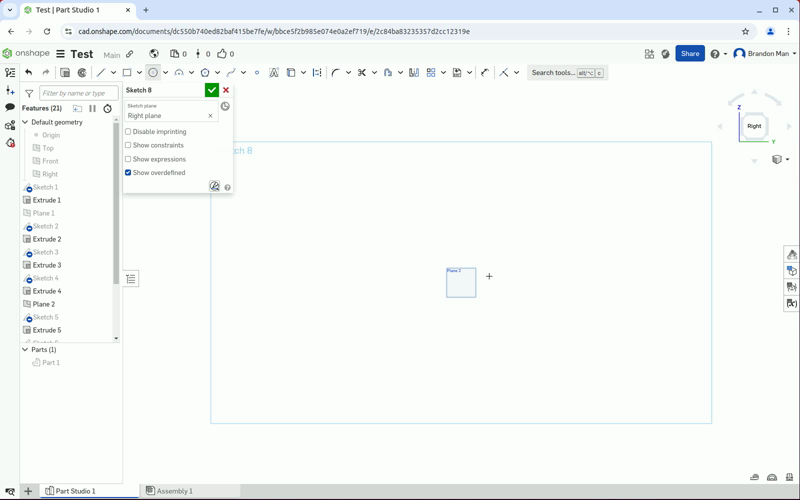
click(489, 275)
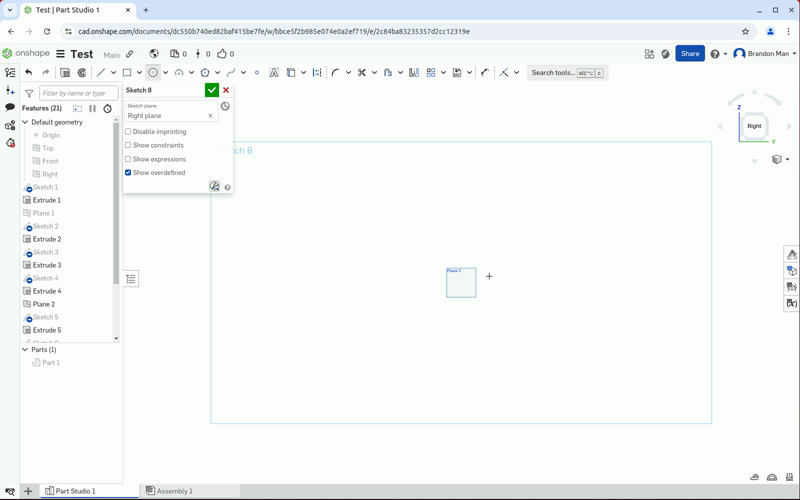
key_up(shift)
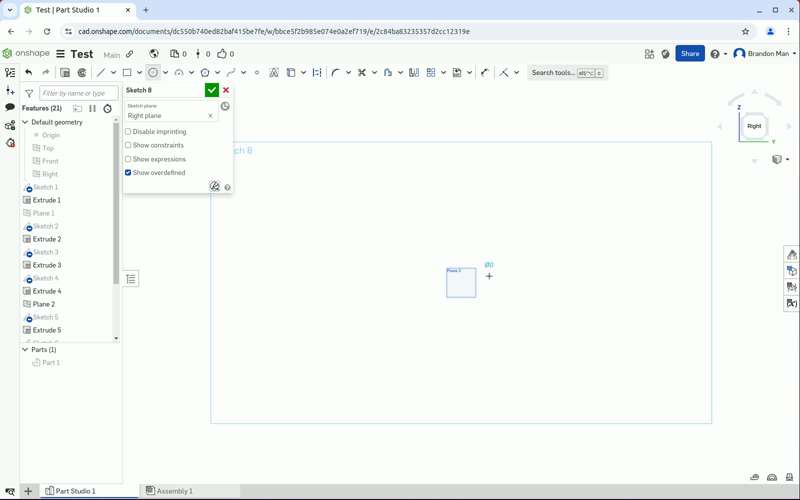
mouse_move(492, 275)
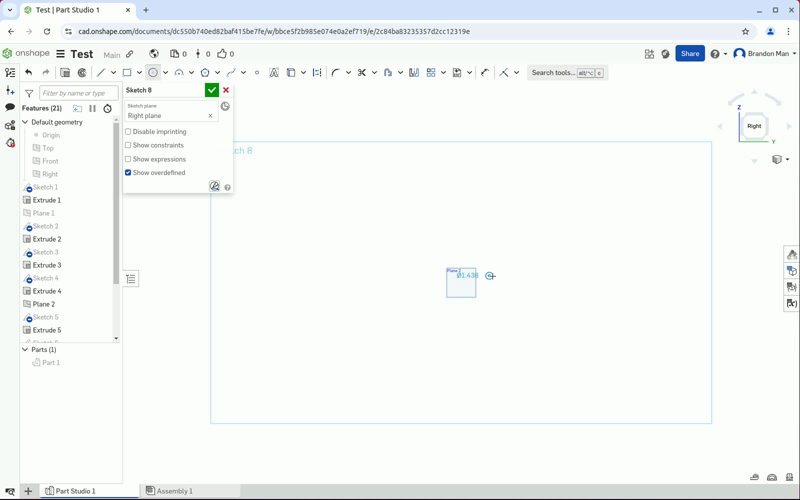
click(492, 275)
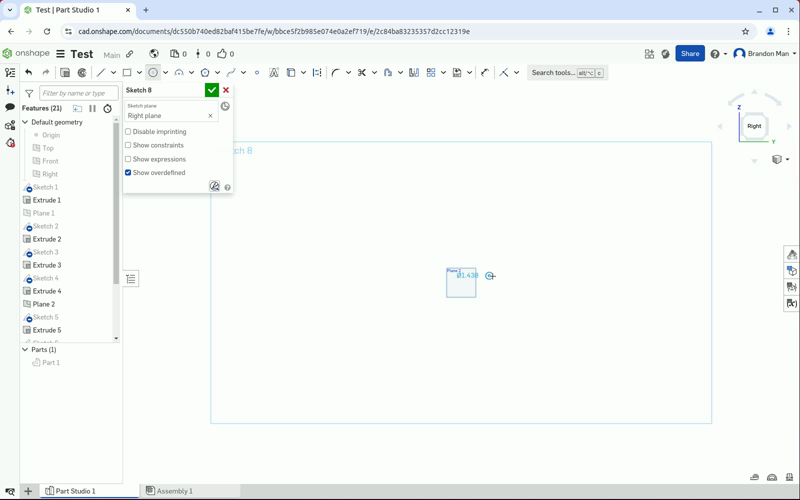
key(esc)
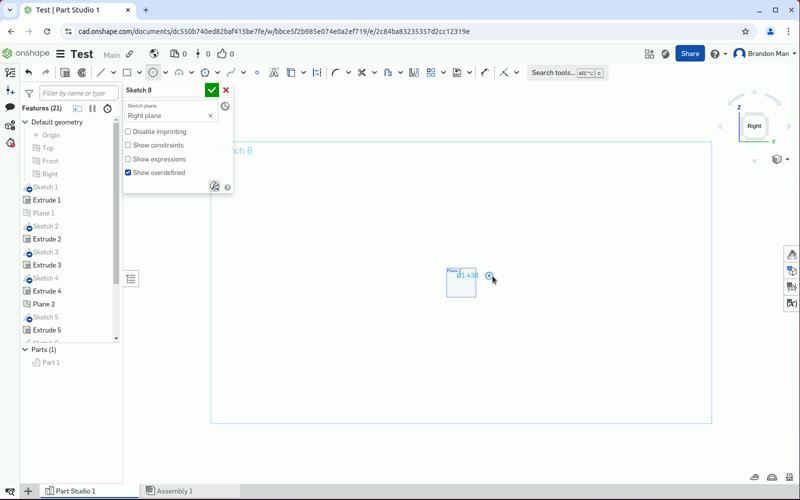
mouse_move(490, 277)
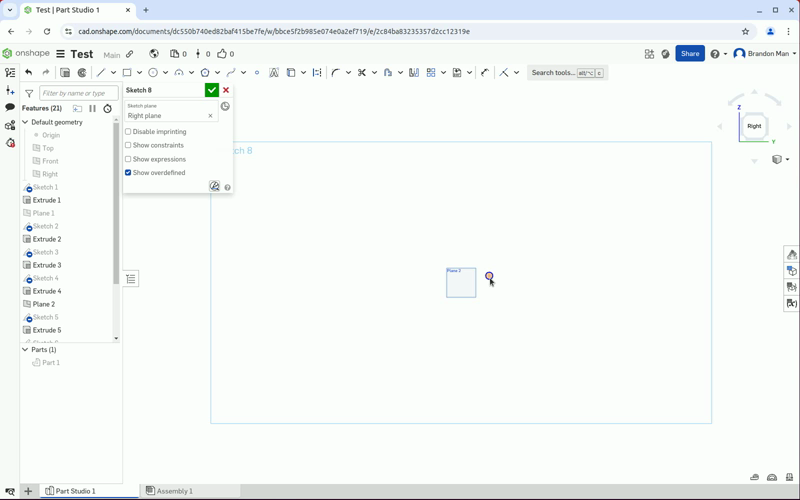
scroll(6)
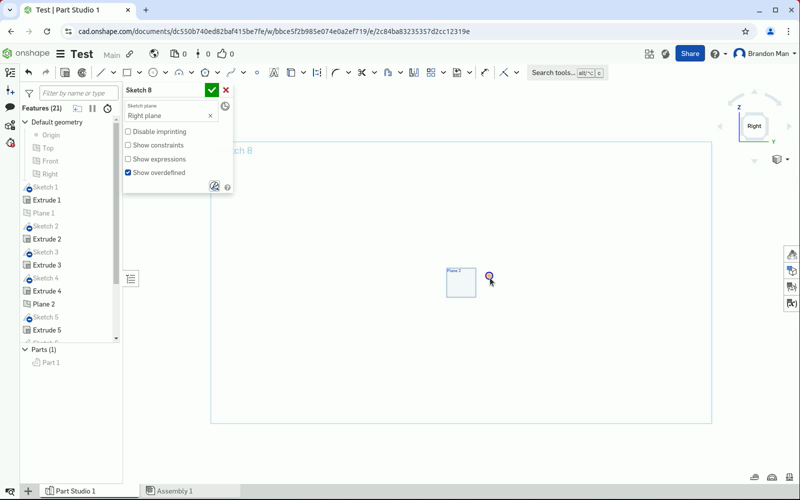
scroll(6)
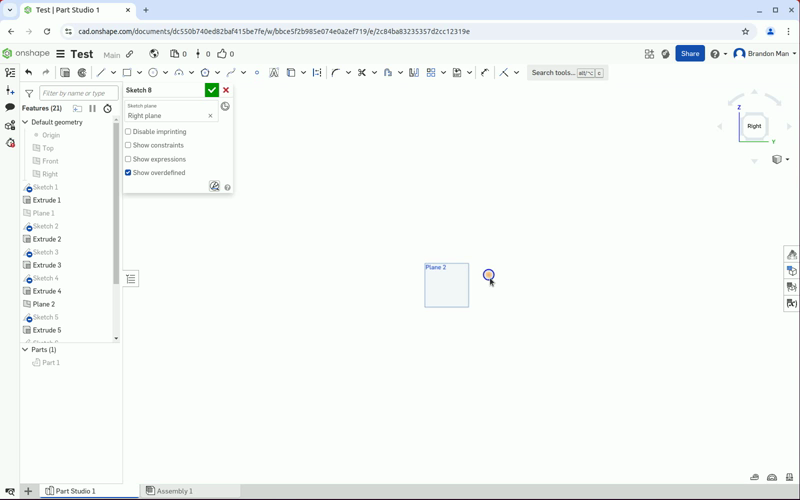
scroll(6)
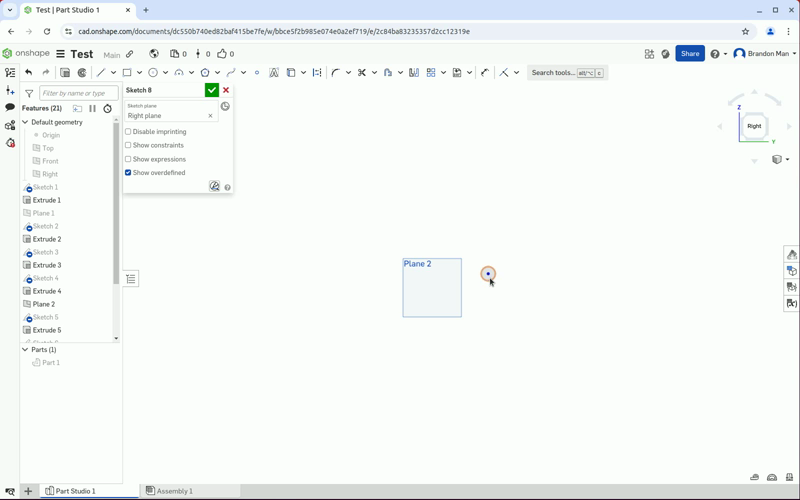
scroll(6)
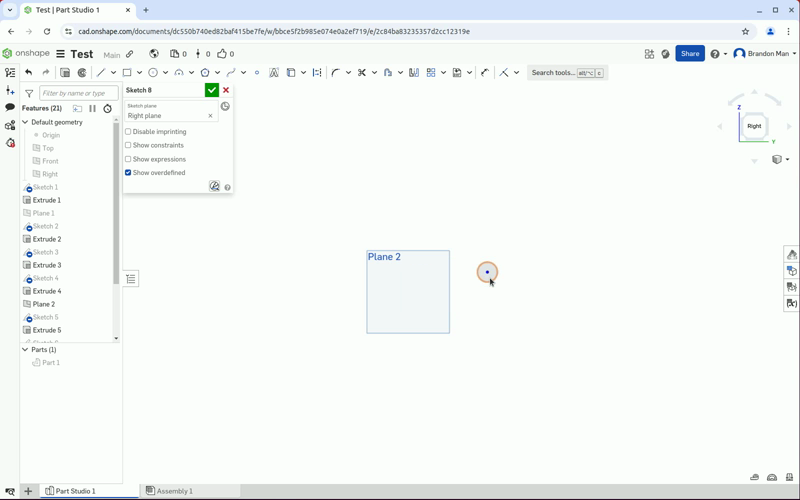
scroll(6)
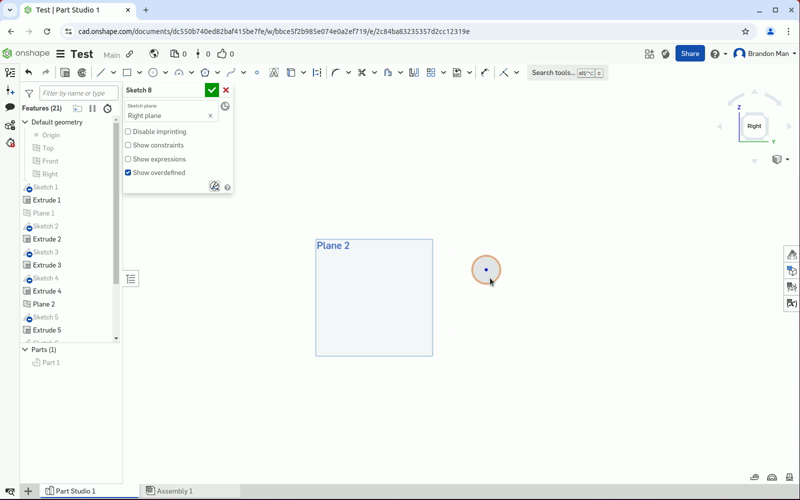
scroll(6)
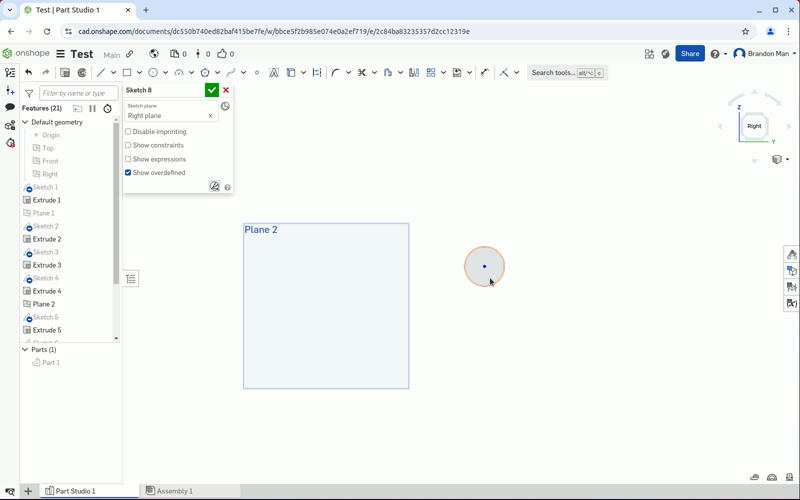
scroll(6)
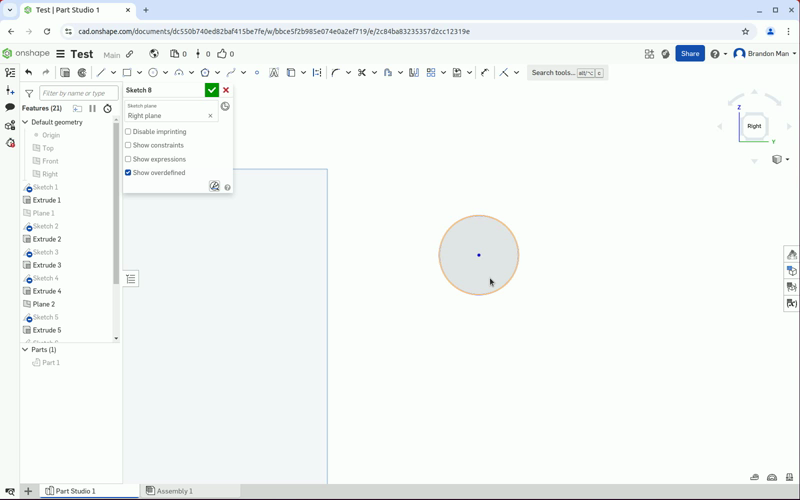
click(490, 277)
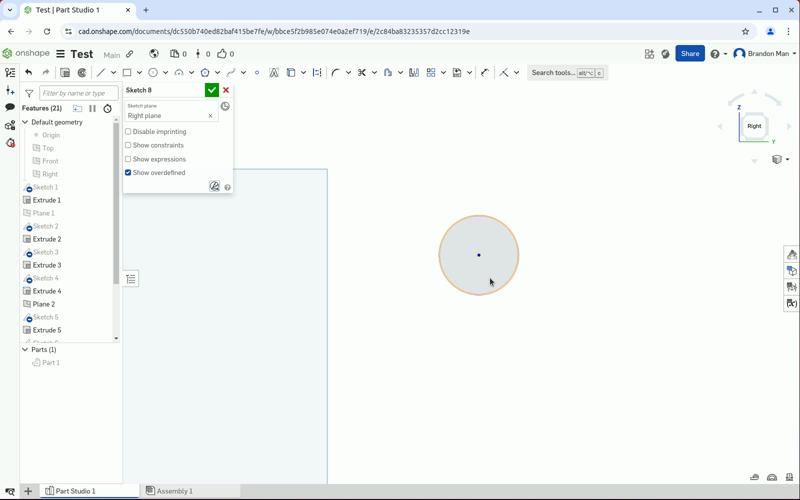
scroll(-6)
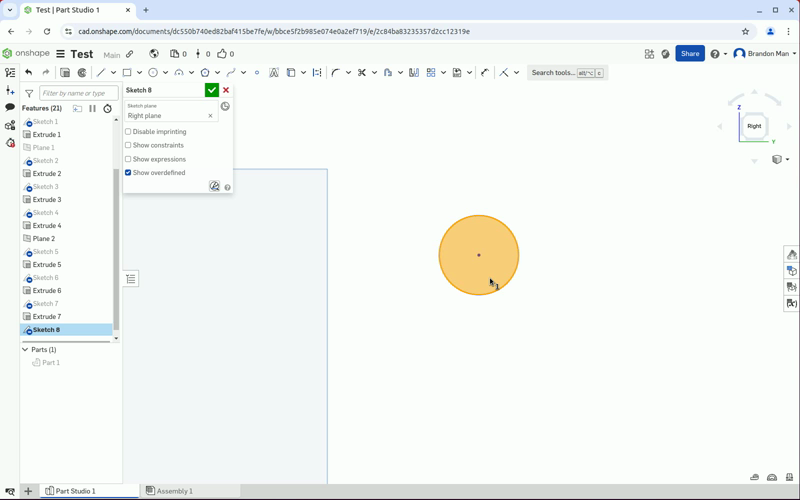
scroll(-6)
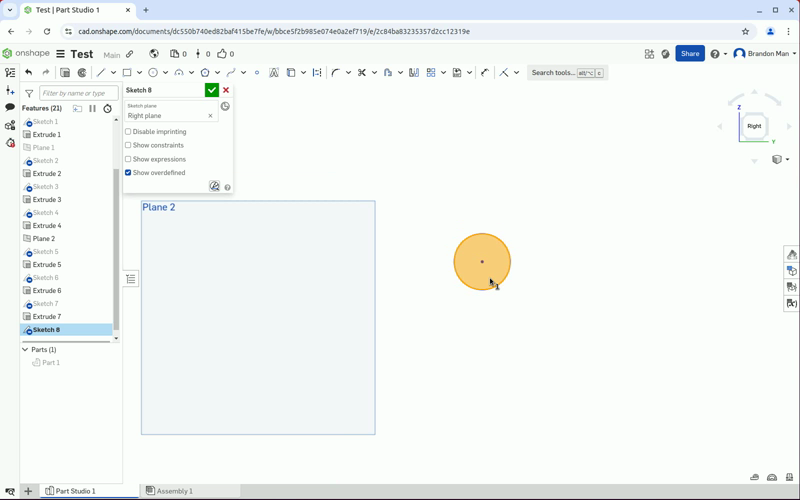
scroll(-6)
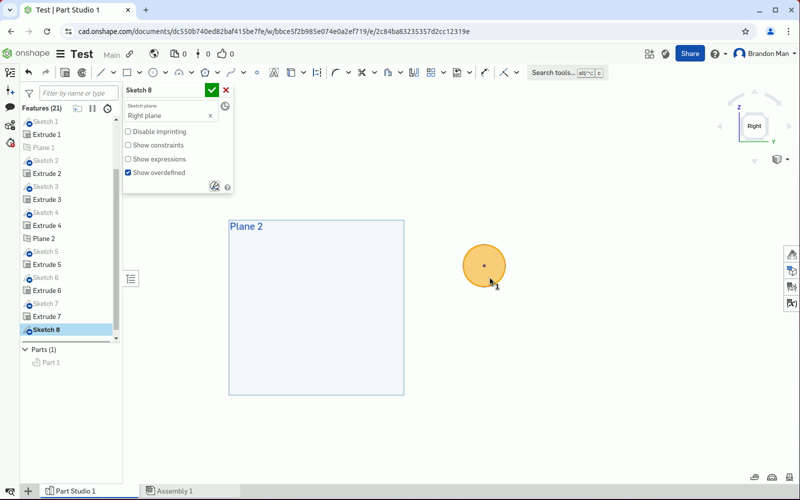
scroll(-6)
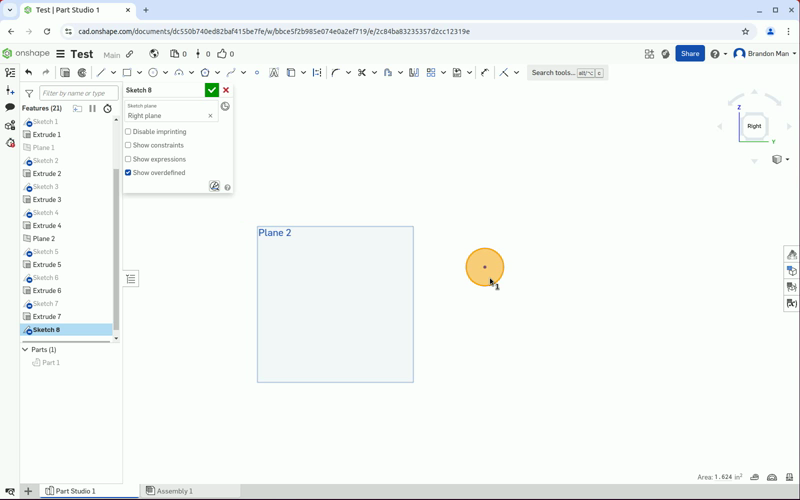
scroll(-6)
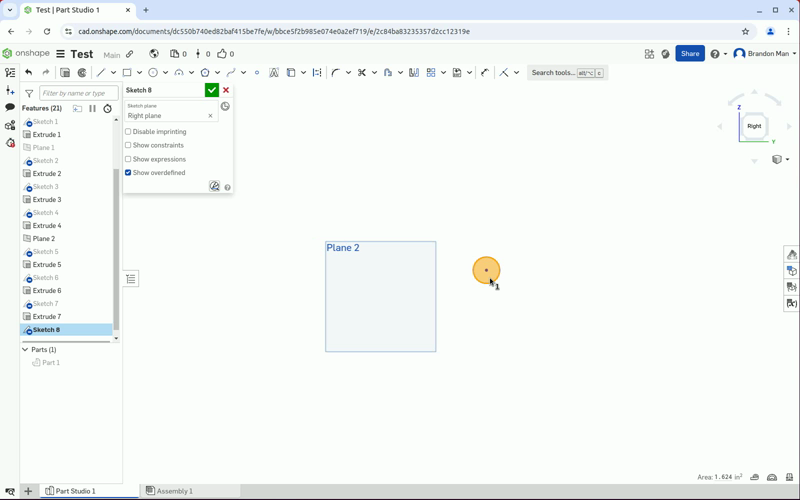
scroll(-6)
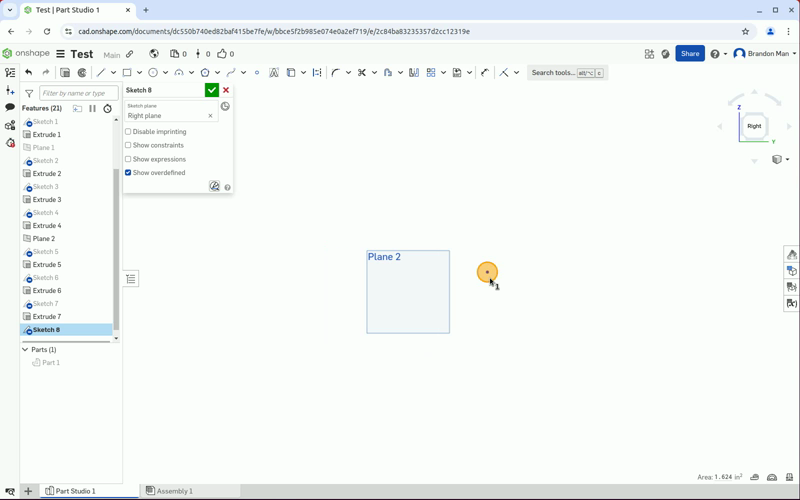
scroll(-6)
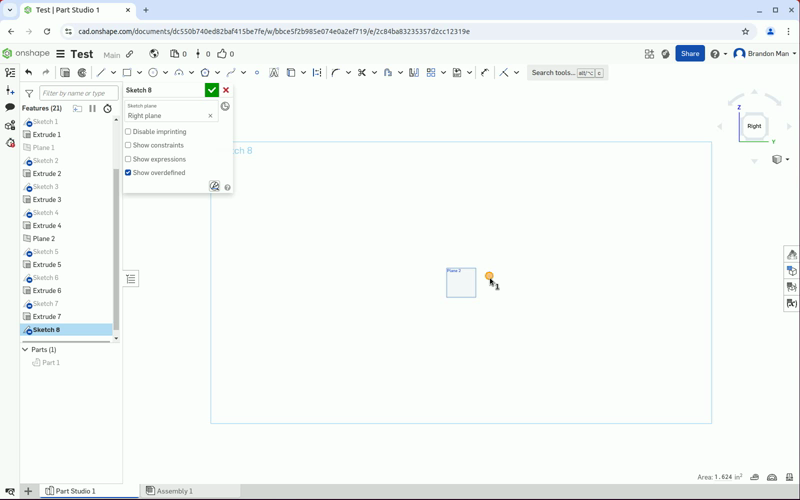
mouse_move(73, 352)
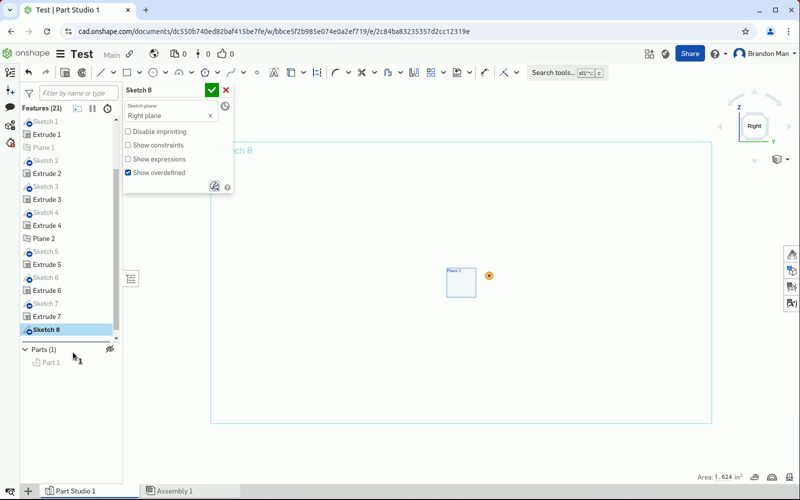
key(shift+y)
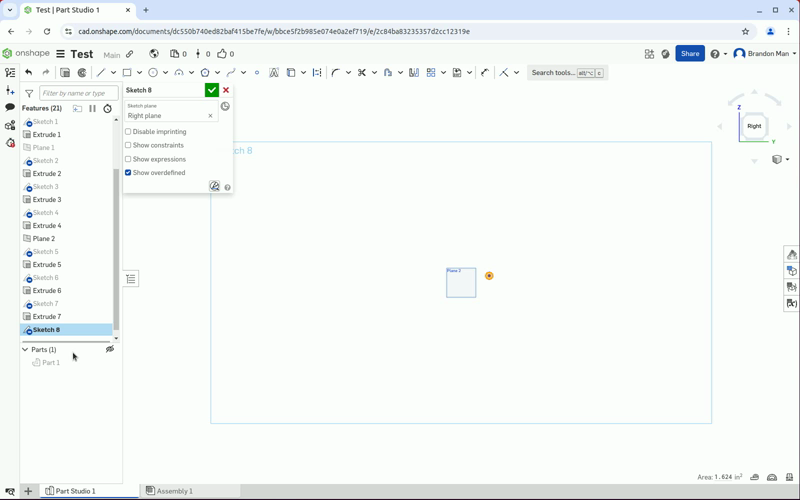
key(shift+e)
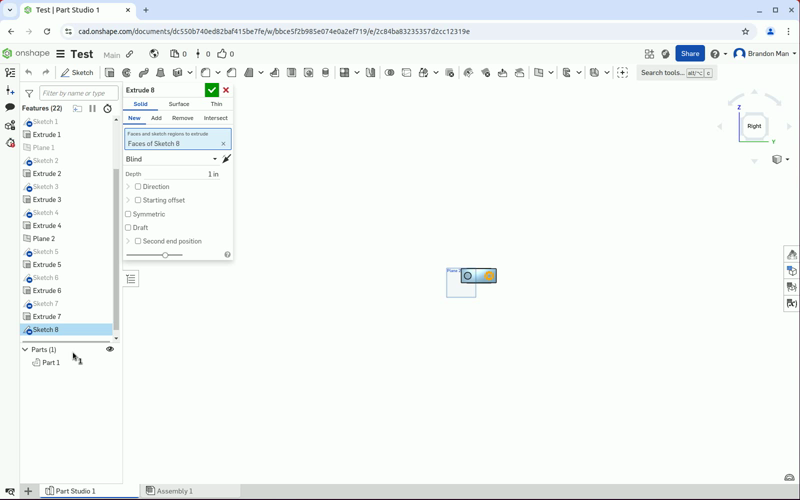
mouse_move(143, 106)
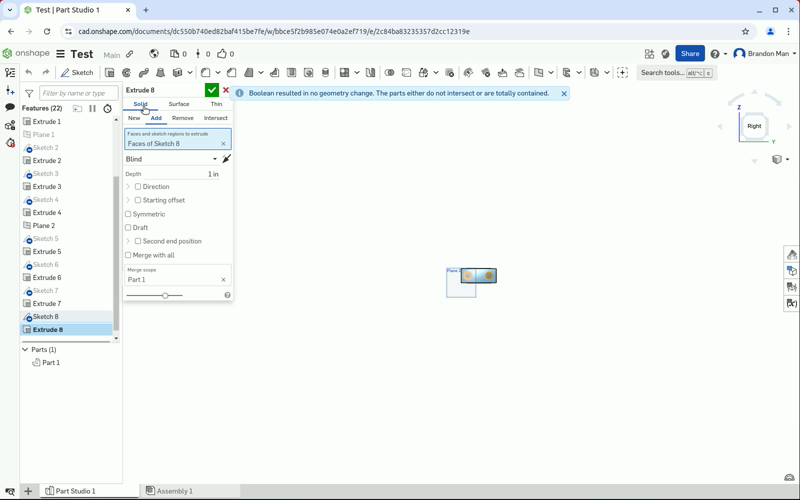
click(143, 106)
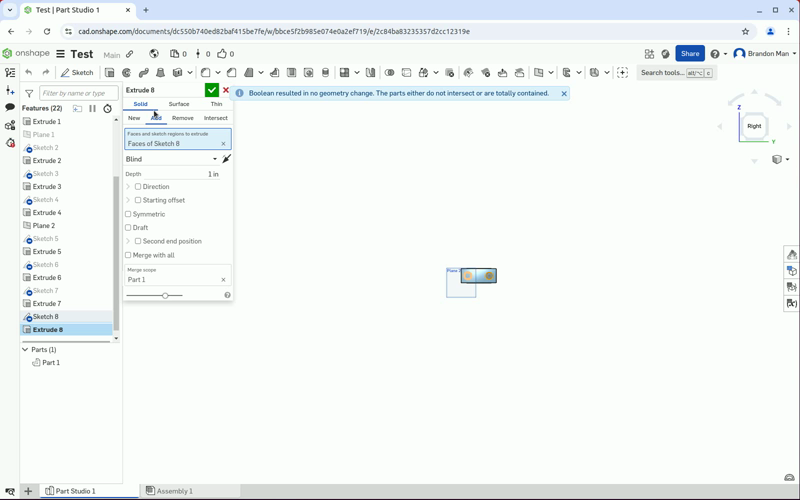
mouse_move(186, 120)
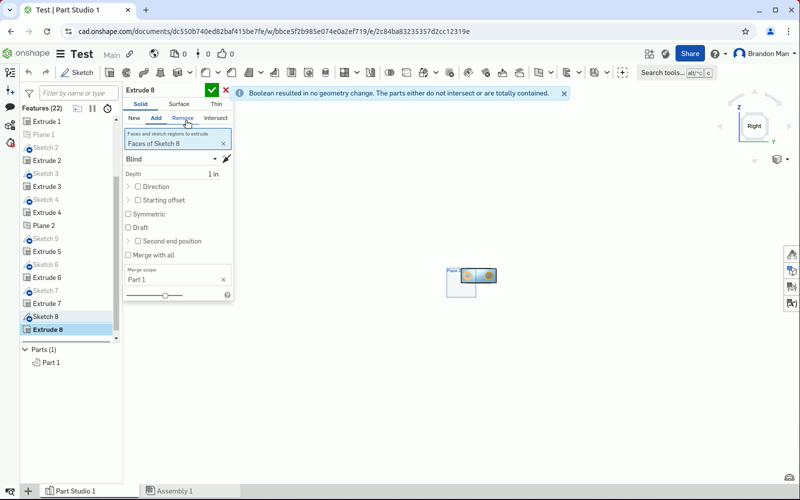
click(186, 120)
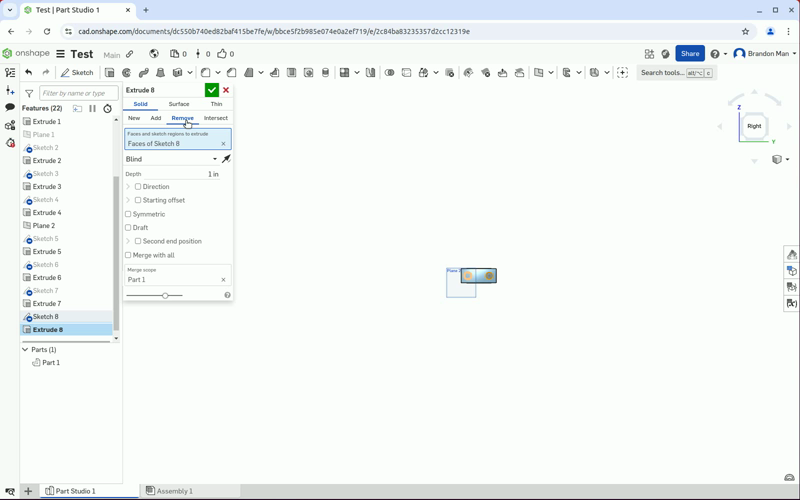
key(tab, 4)
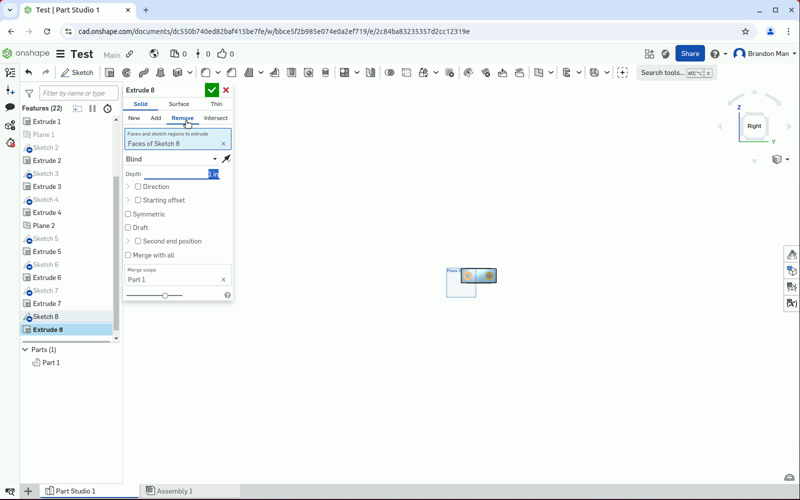
text(2.889)
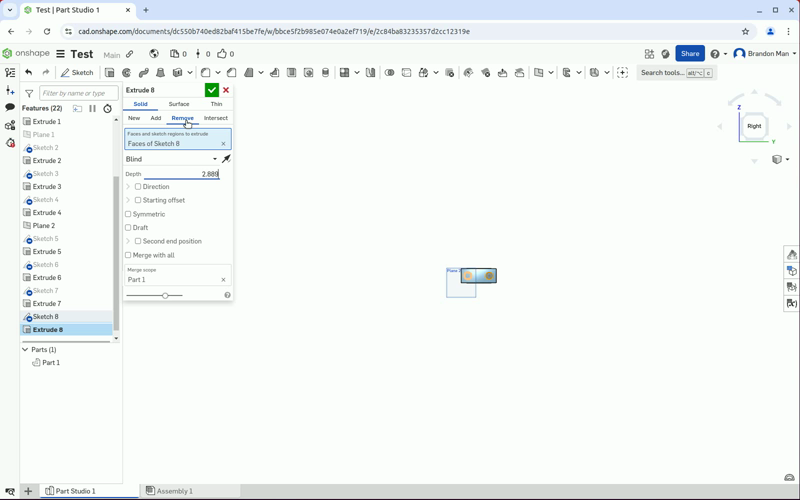
key(tab, 6)
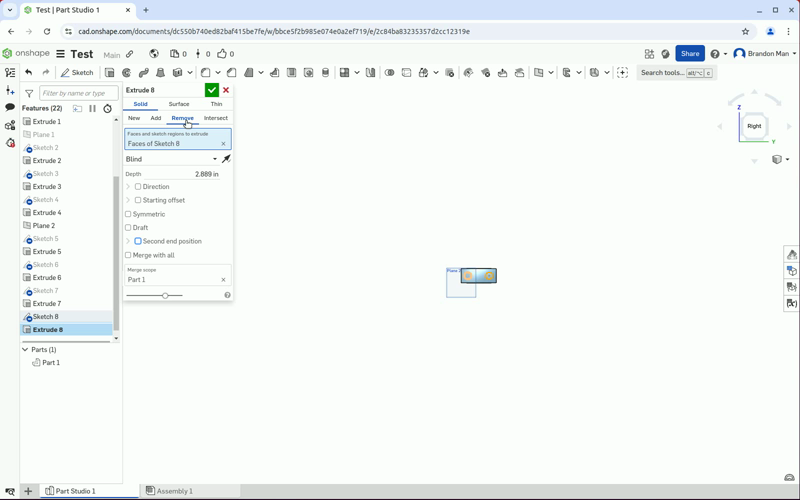
key(space)
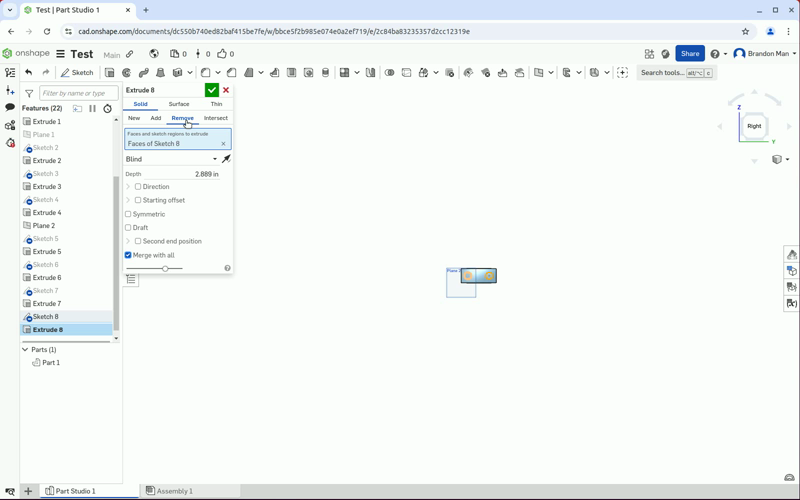
key(enter)
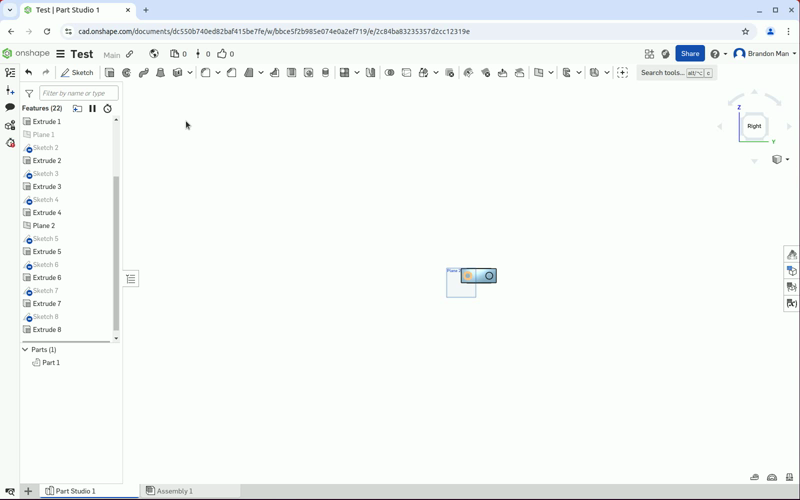
key(shift+h)
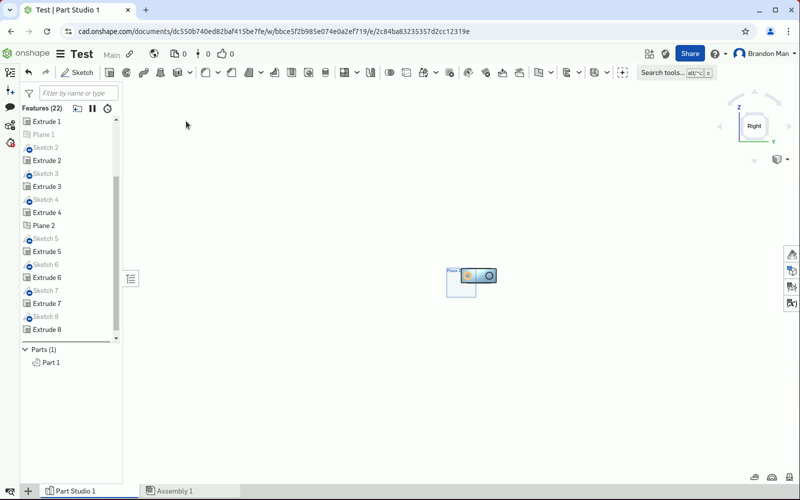
key(shift+h)
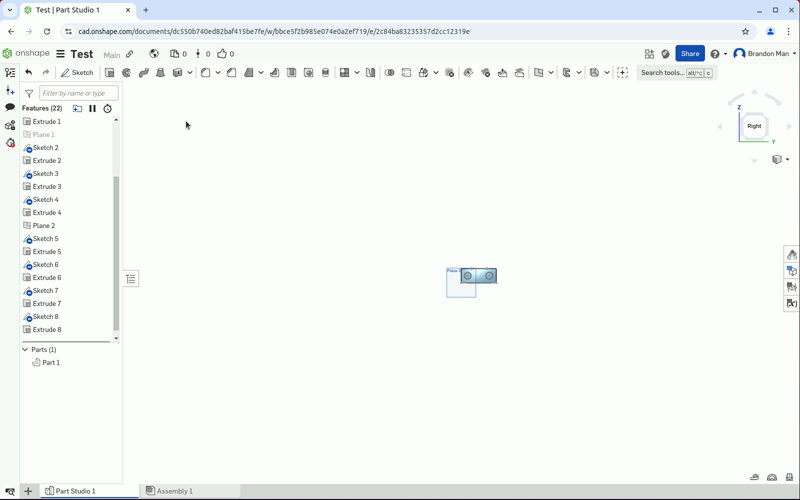
key(shift+7)
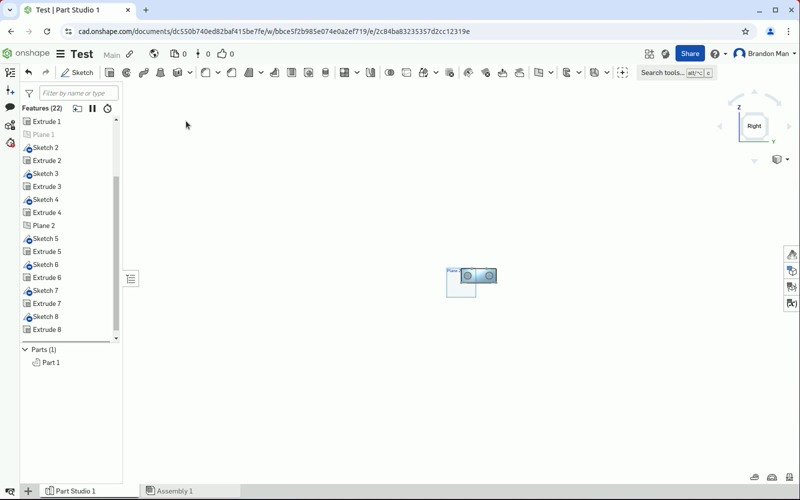
key(right, 2)
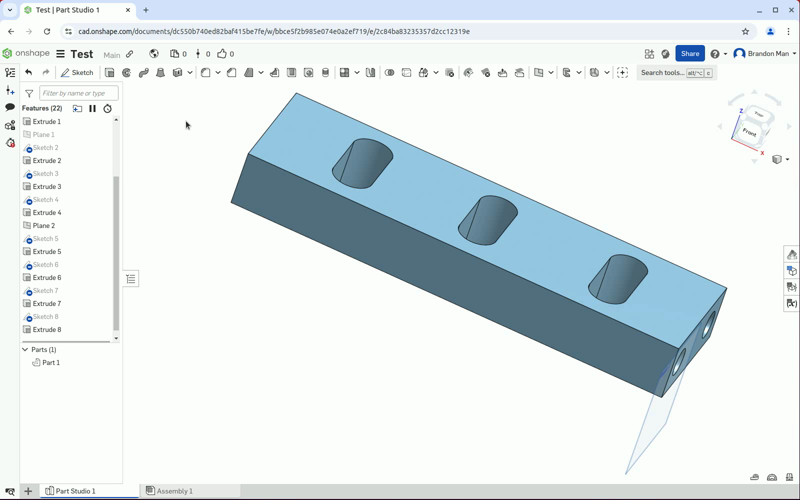
key(down, 2)
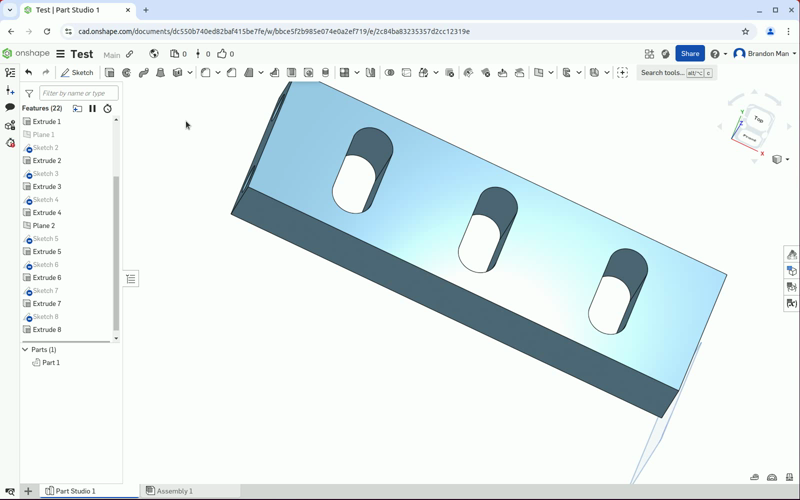
key(up, 2)
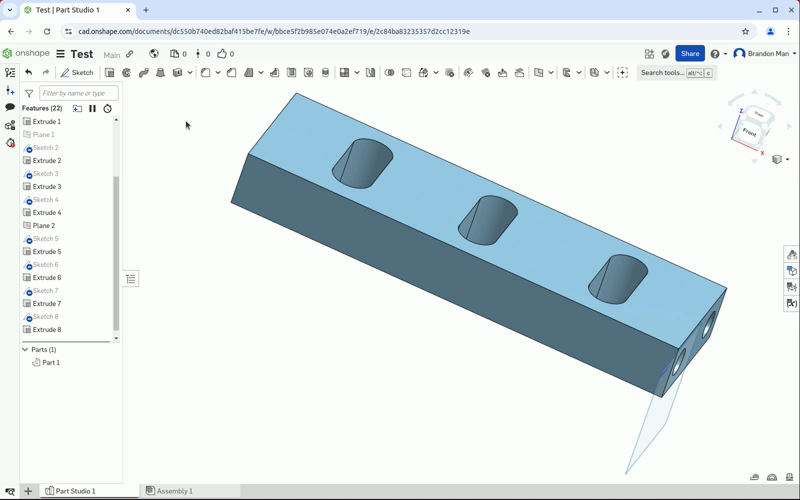
key(left, 2)
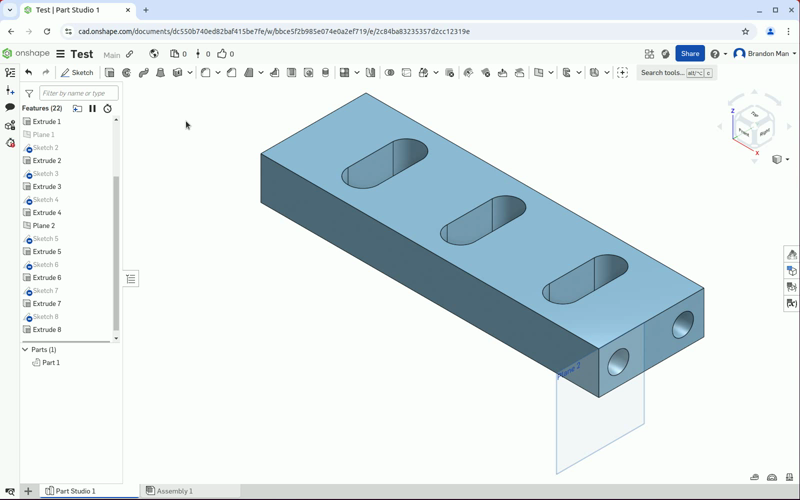
mouse_move(69, 111)
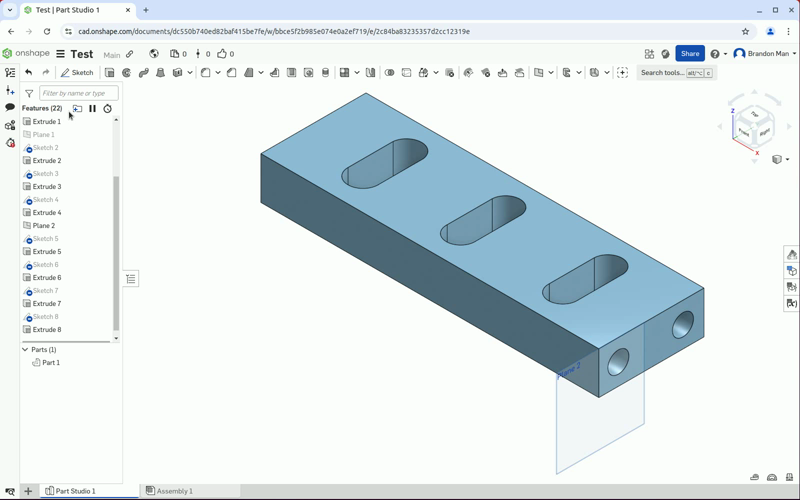
click(69, 111)